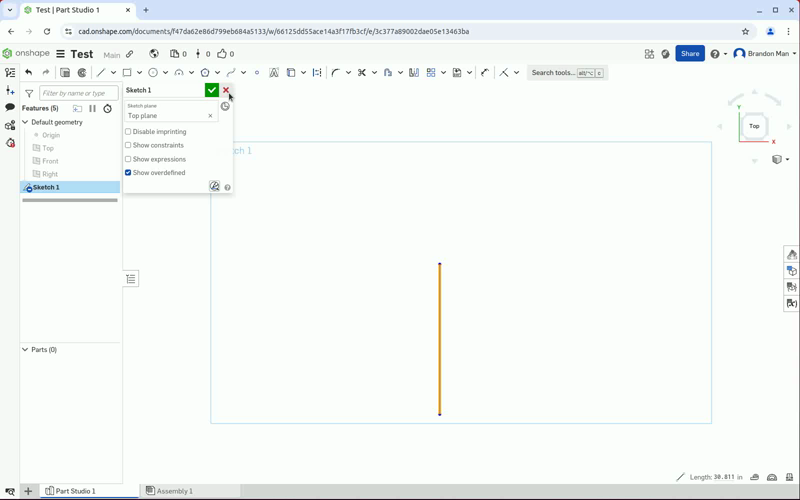
key(shift+h)
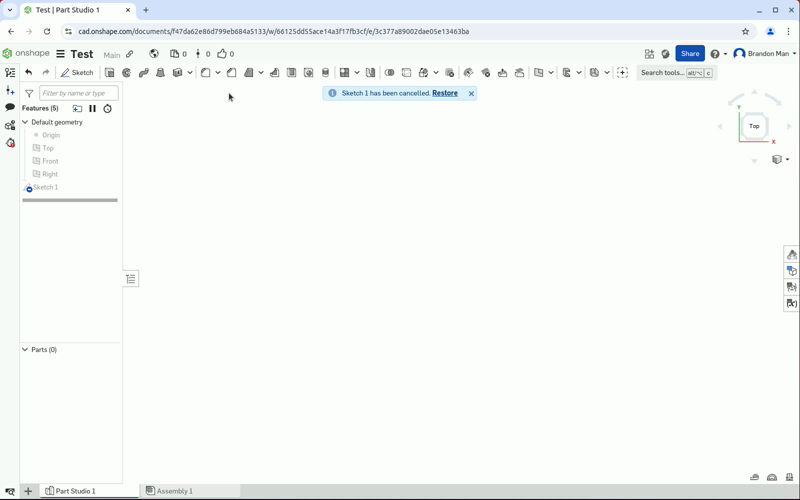
mouse_move(73, 352)
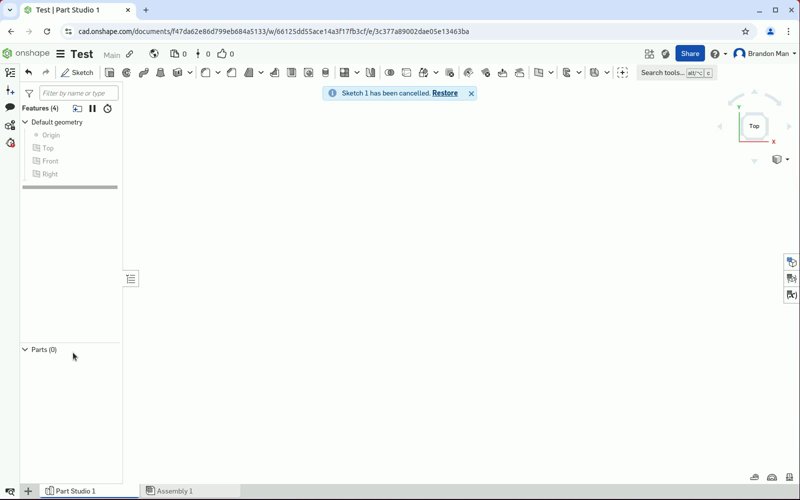
key(y)
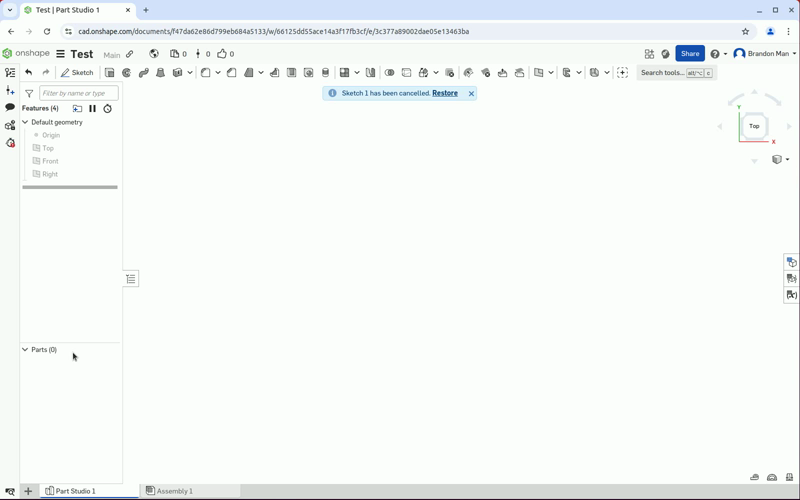
key(shift+p)
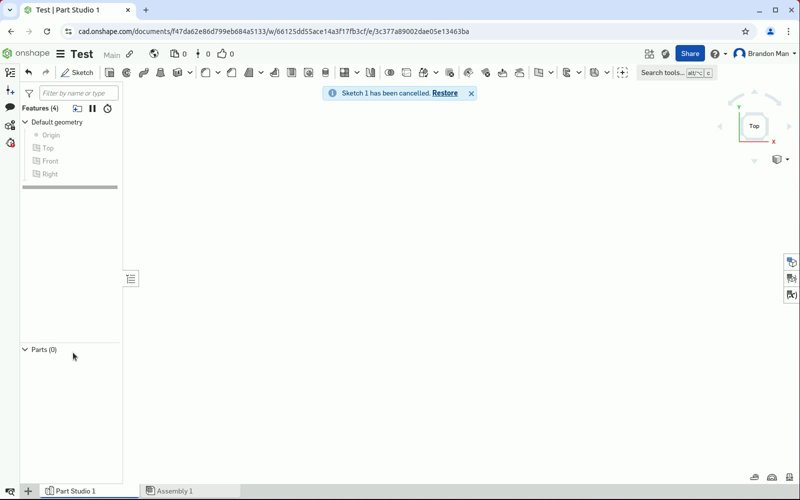
key(space)
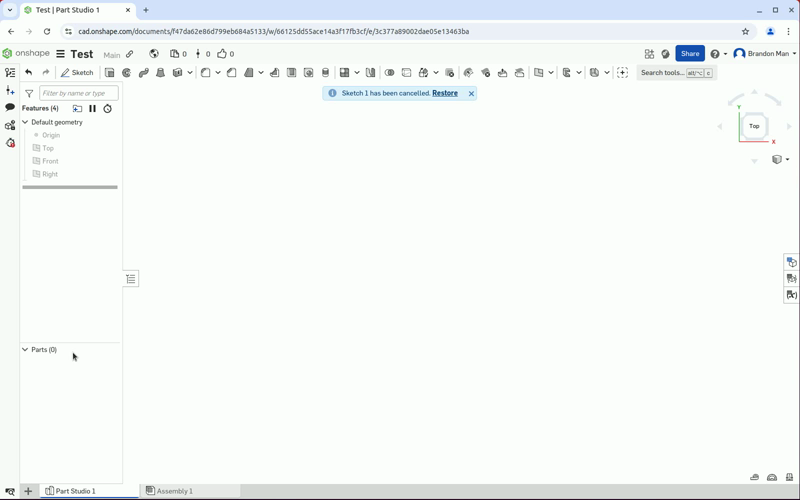
key_down(shift)
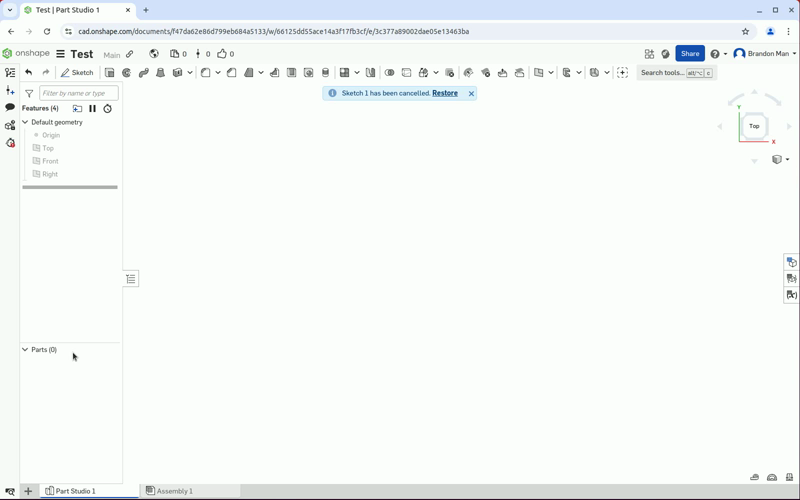
key(up)
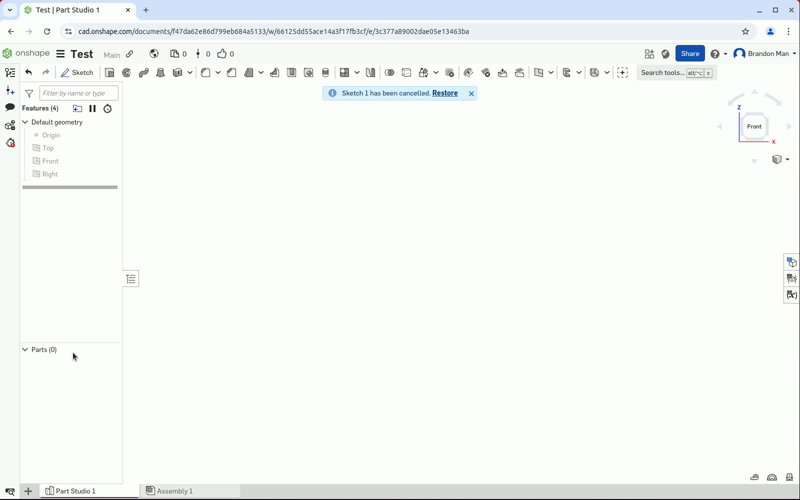
key_up(shift)
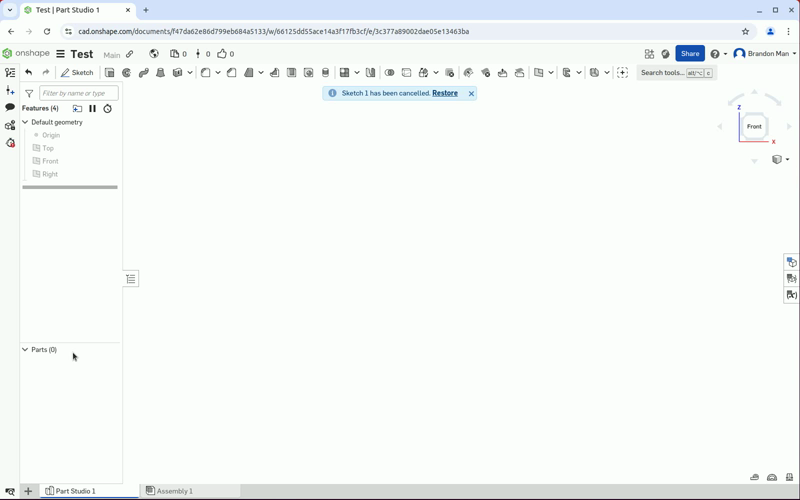
key(space)
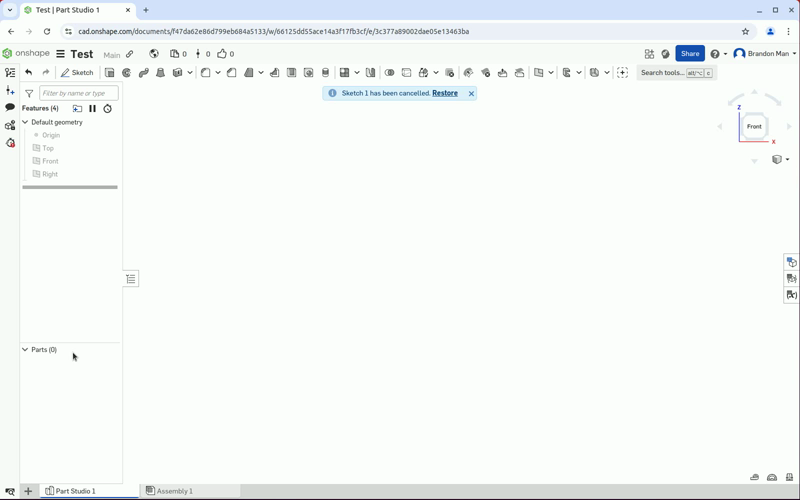
key_down(shift)
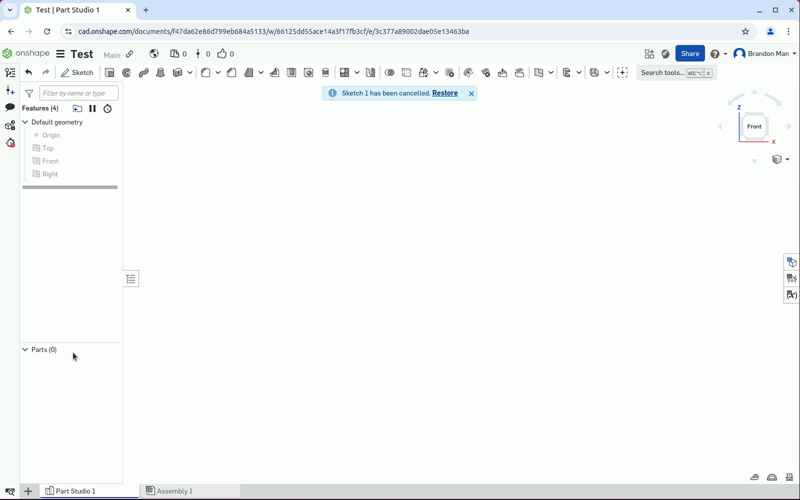
key(left)
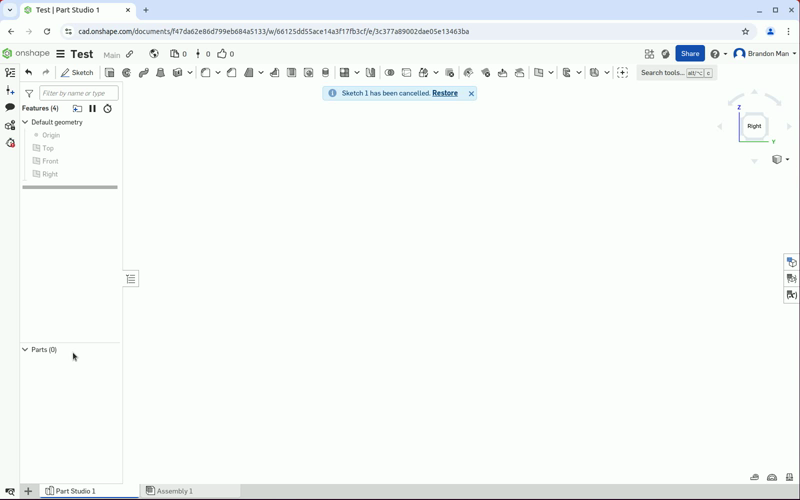
key_up(shift)
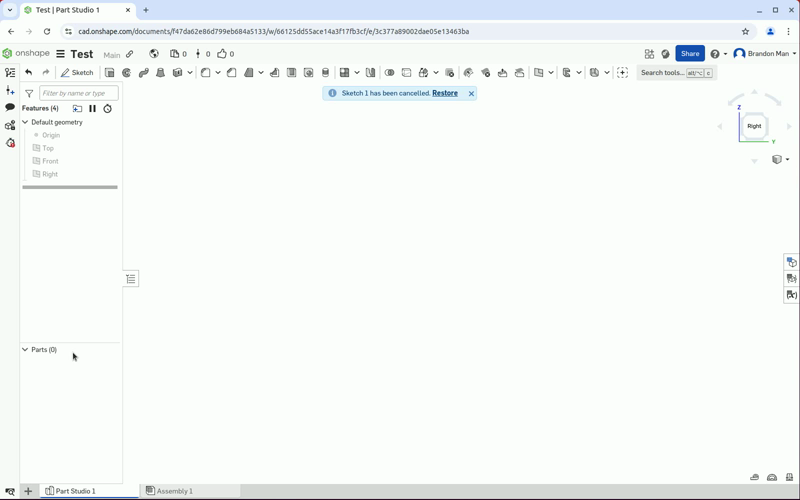
mouse_move(73, 352)
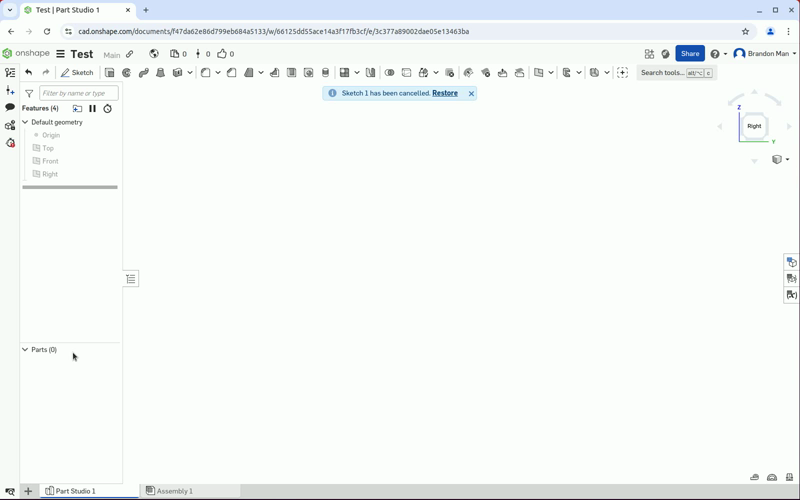
key(shift+y)
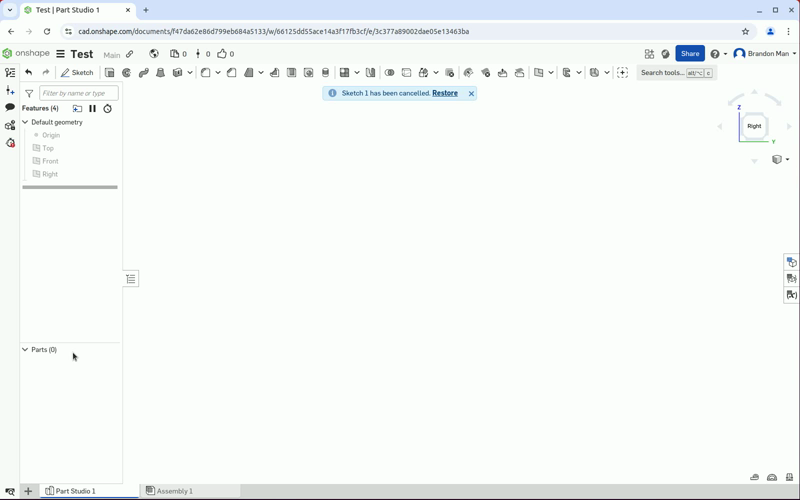
key(shift+s)
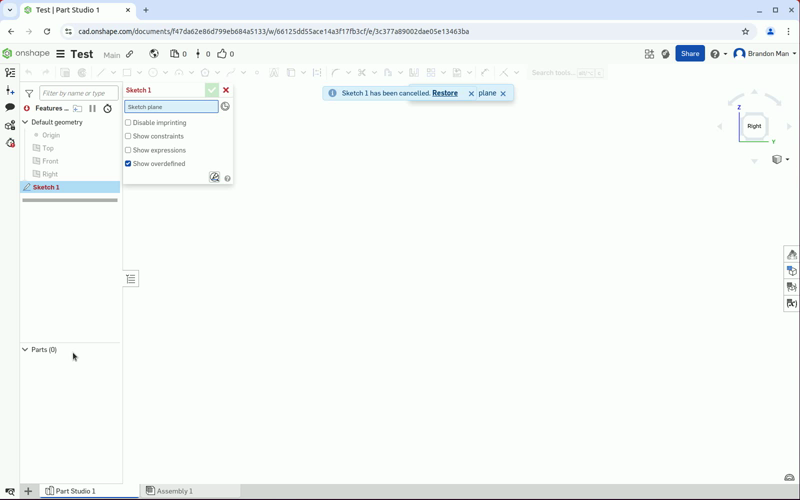
mouse_move(73, 176)
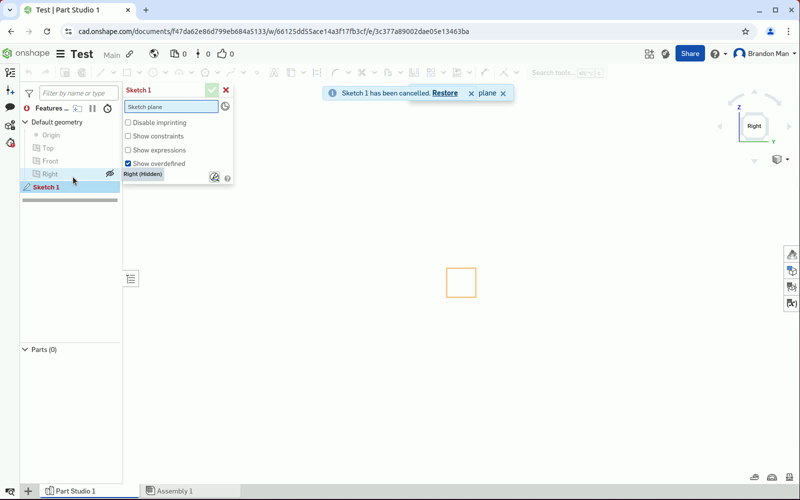
click(73, 176)
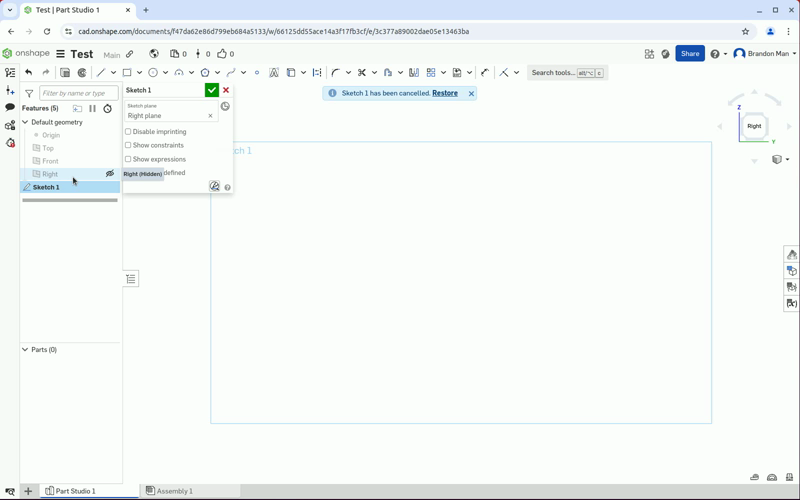
mouse_move(73, 352)
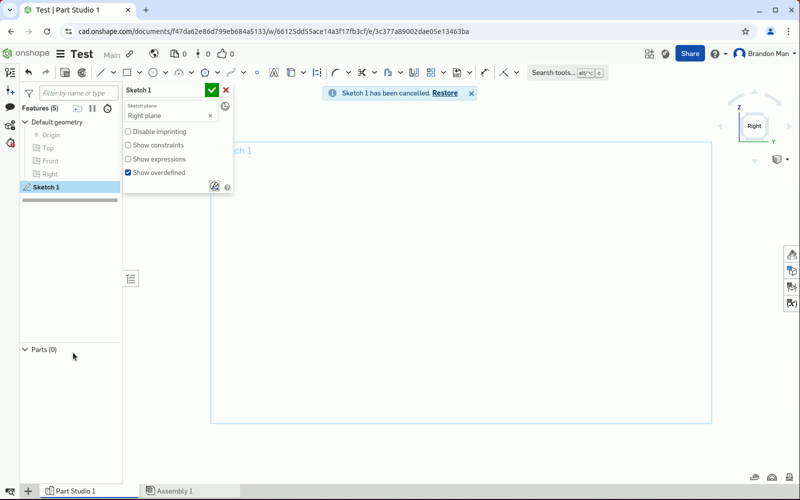
key(y)
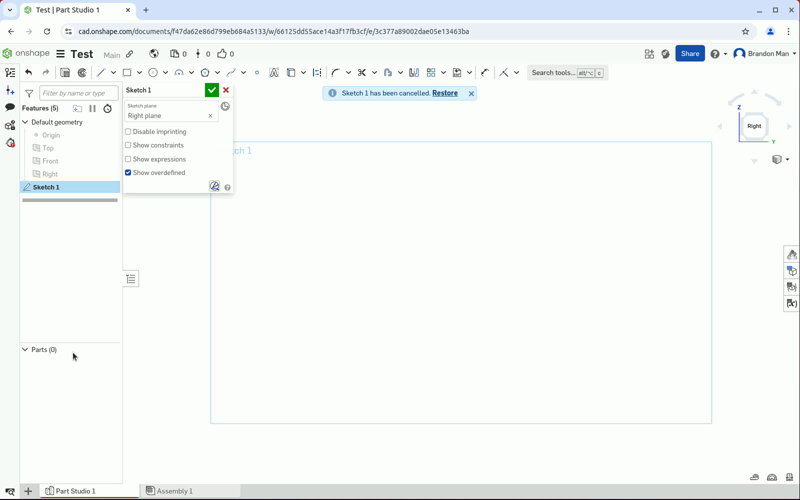
key(l)
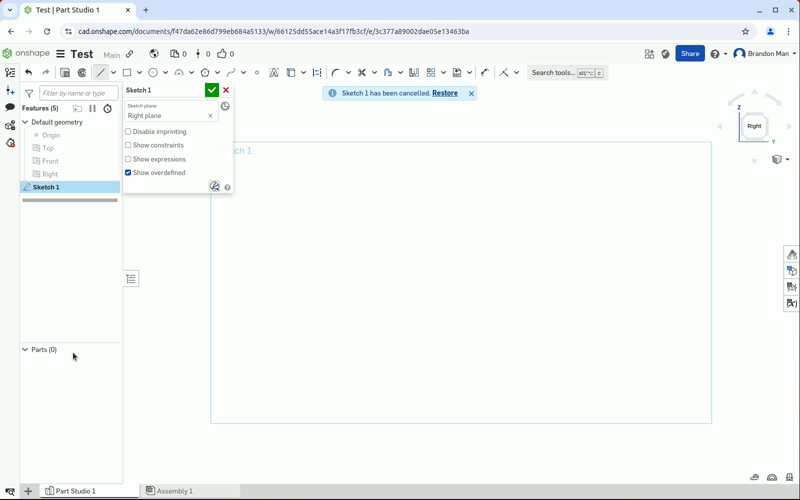
key_down(shift)
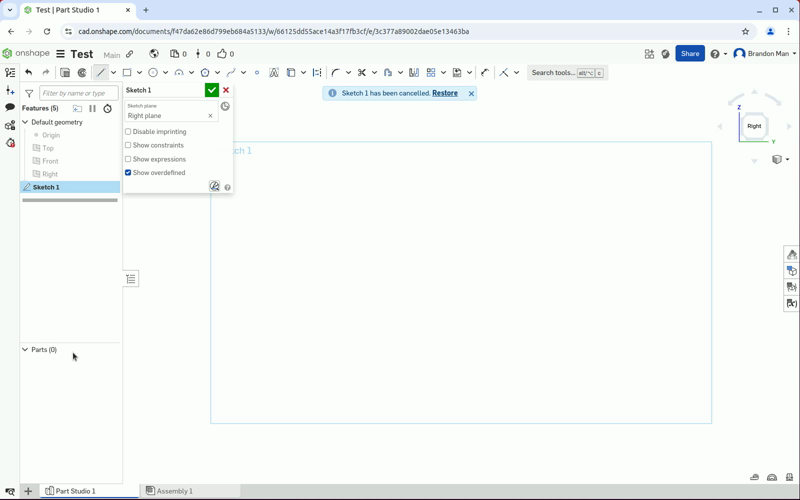
mouse_move(383, 270)
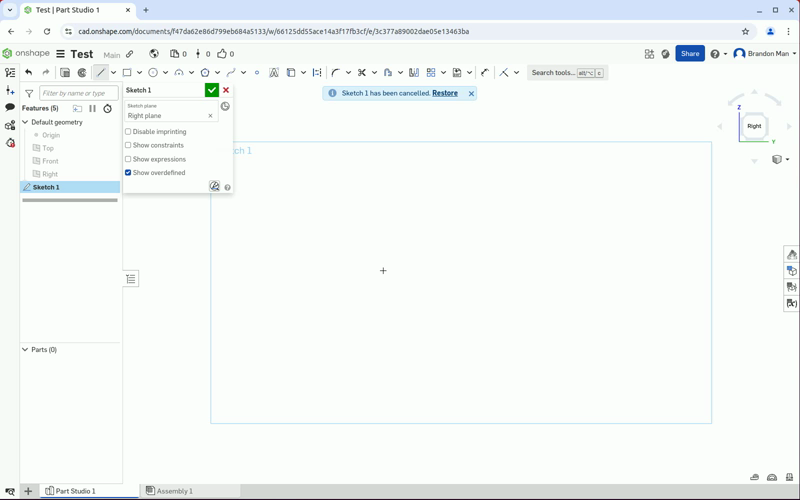
click(383, 270)
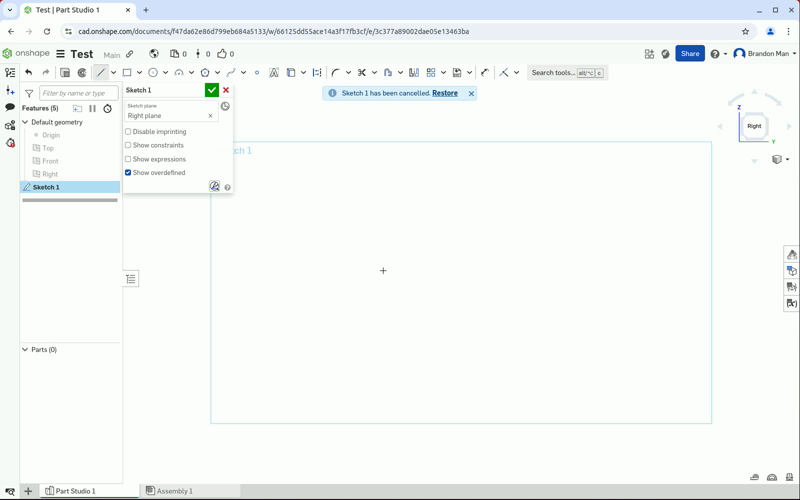
key_up(shift)
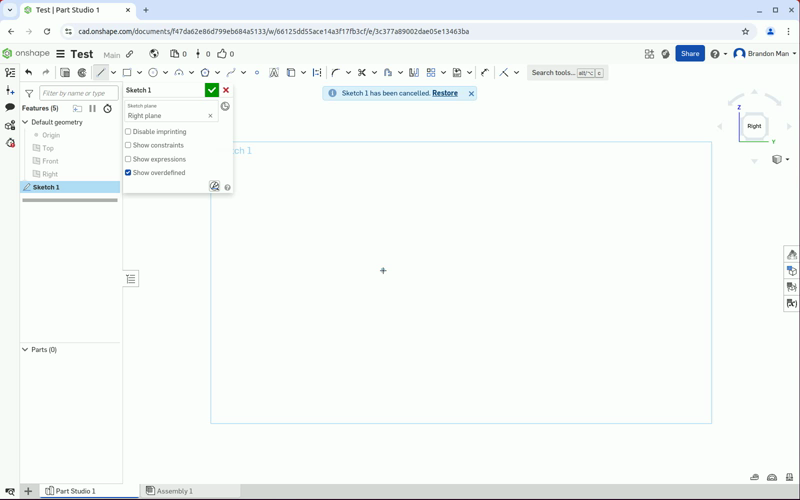
key_down(shift)
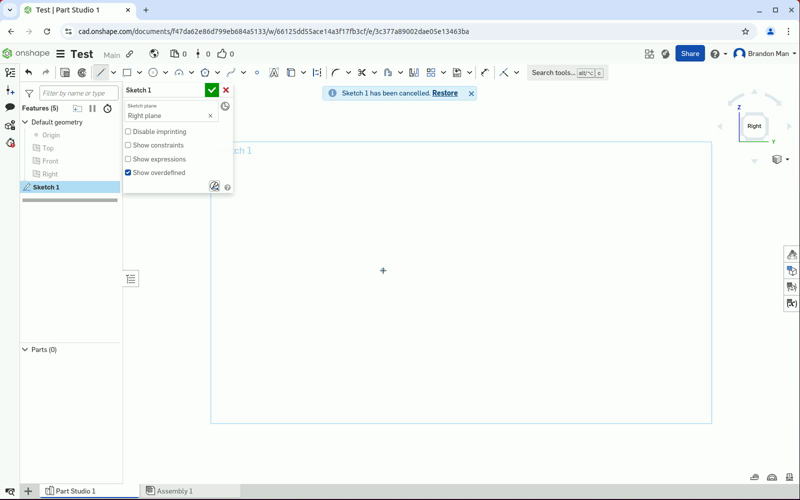
mouse_move(451, 270)
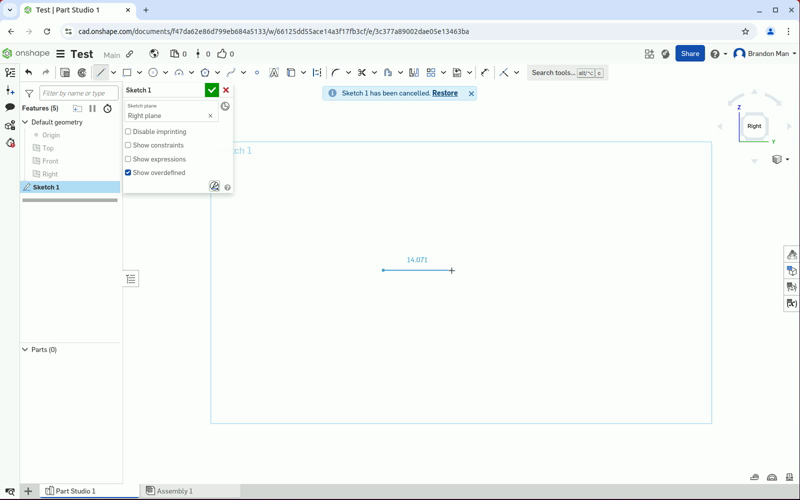
click(451, 270)
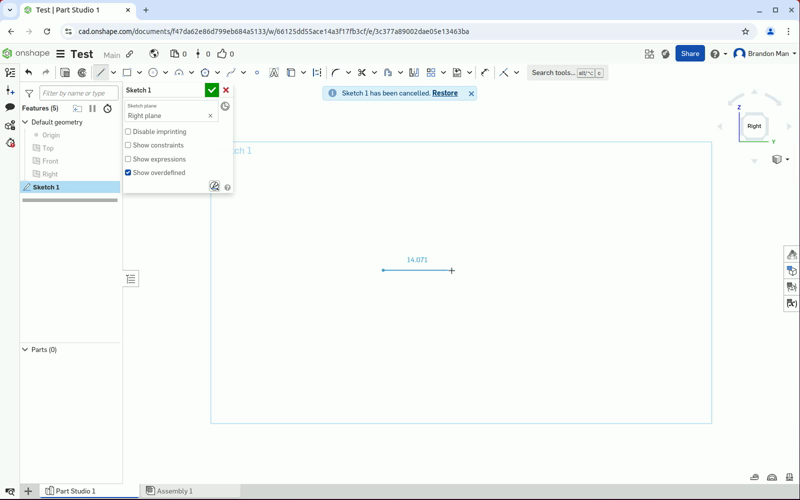
key_up(shift)
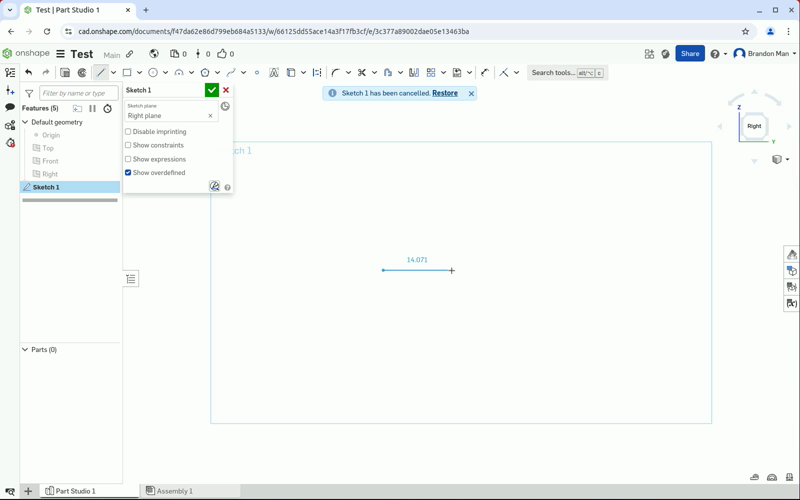
key_down(shift)
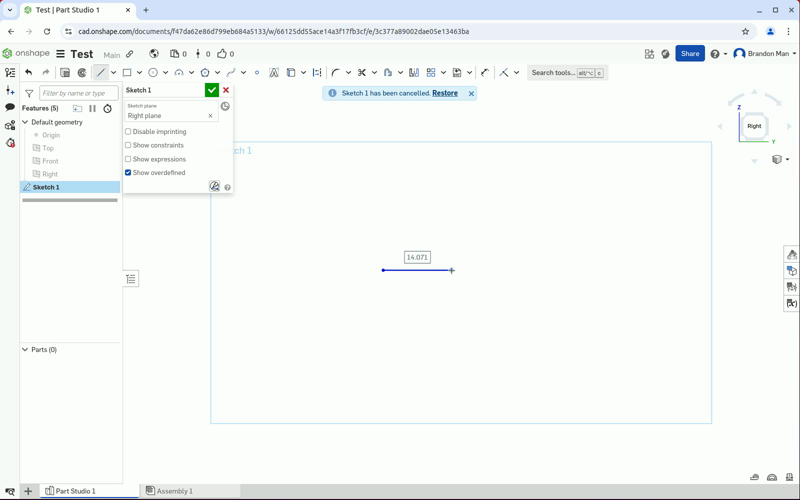
mouse_move(451, 204)
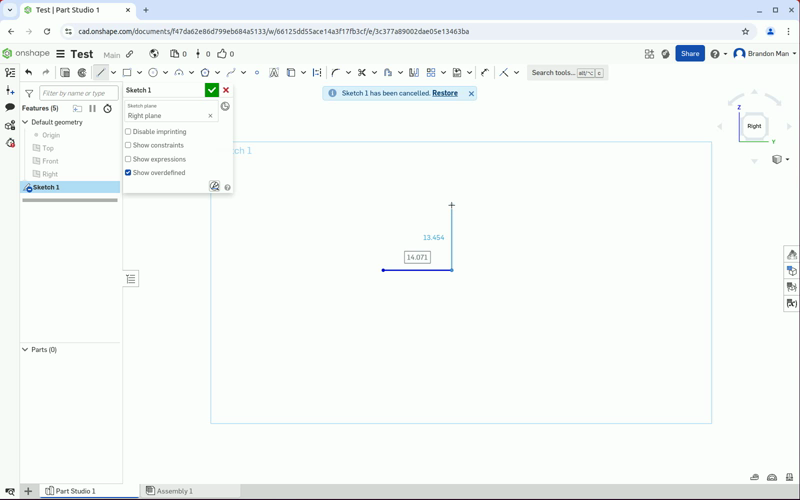
click(451, 204)
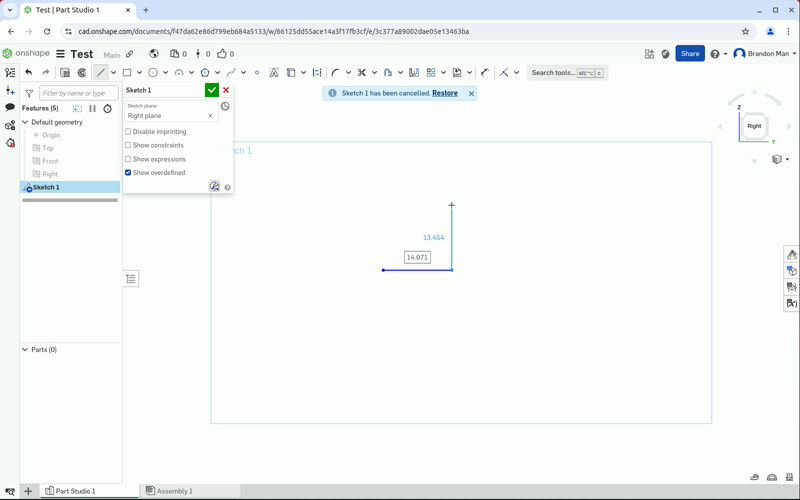
key_up(shift)
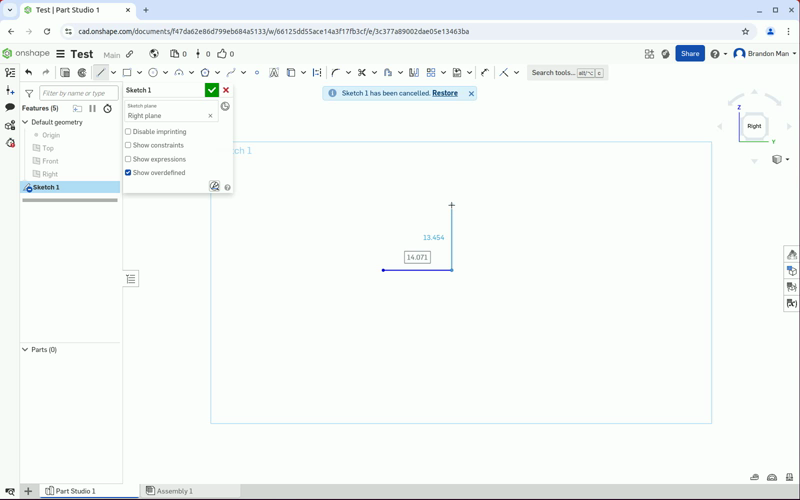
key_down(shift)
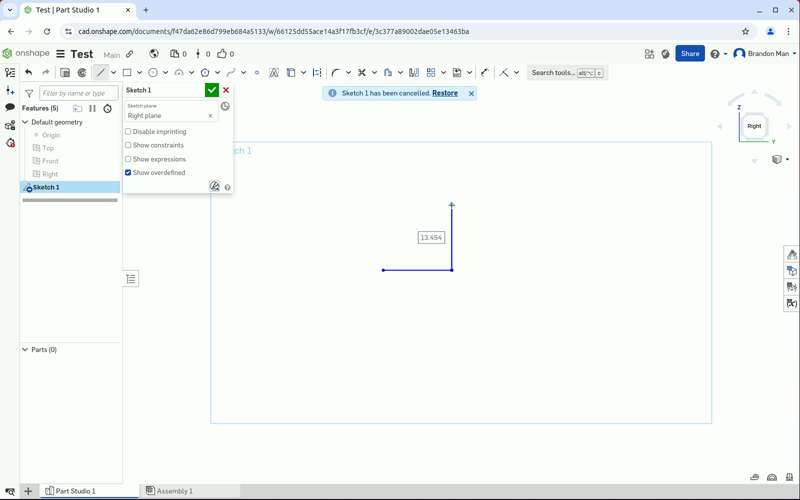
mouse_move(481, 204)
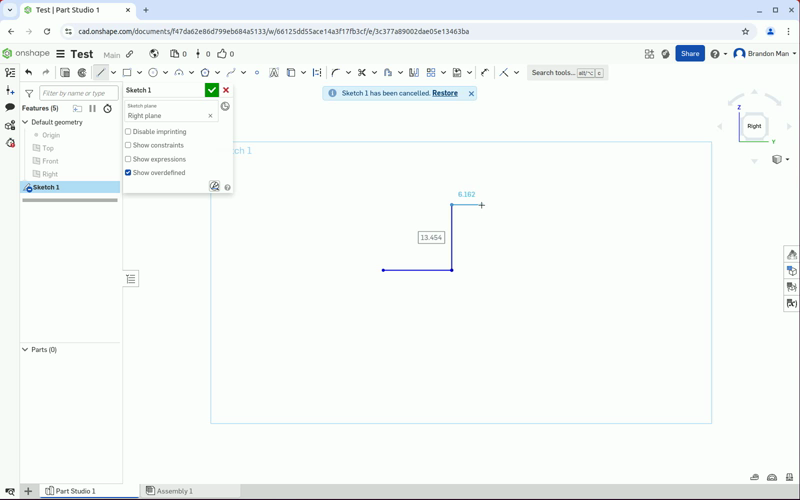
mouse_move(416, 170)
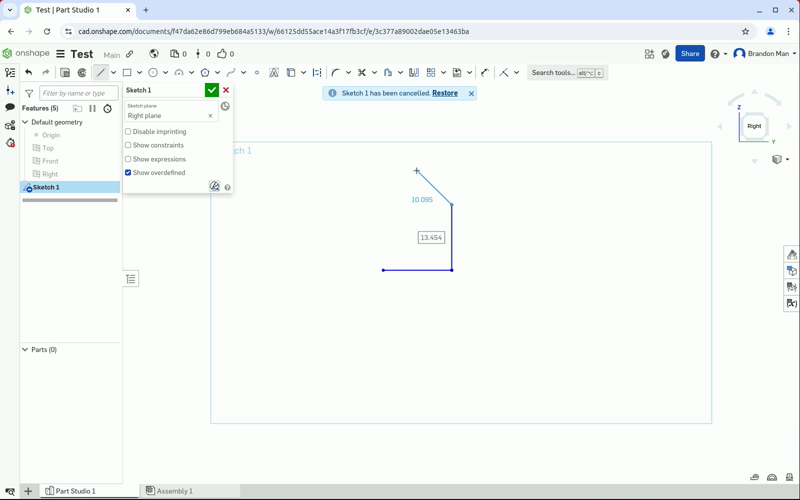
click(416, 170)
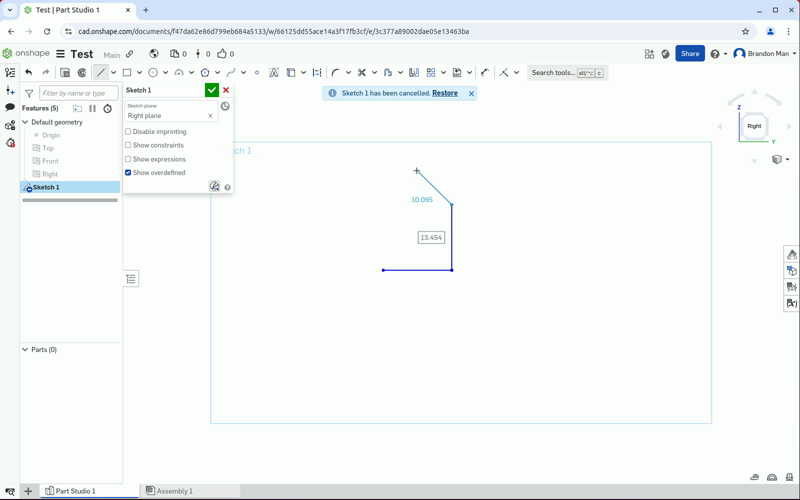
key_up(shift)
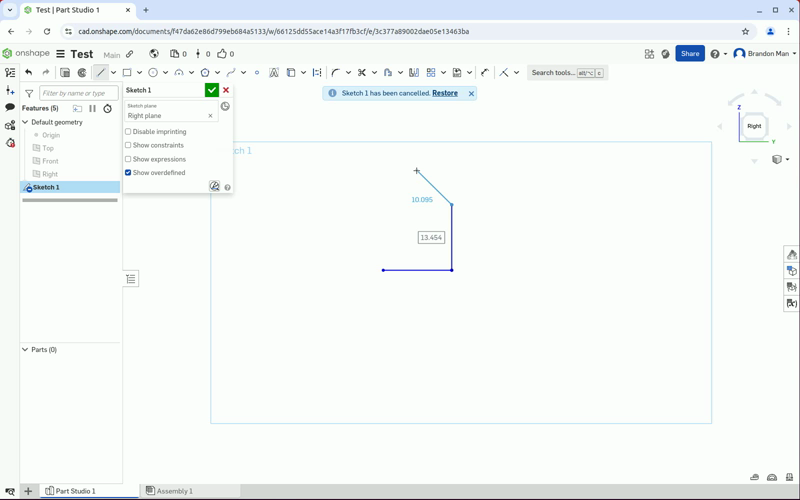
key_down(shift)
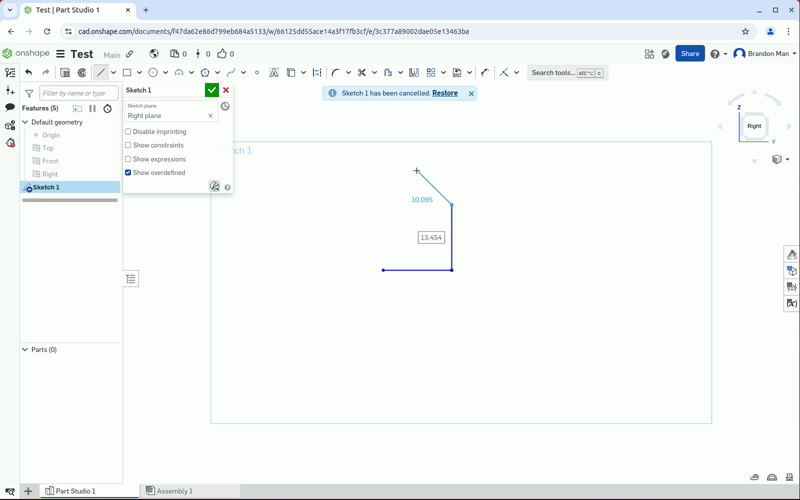
mouse_move(447, 170)
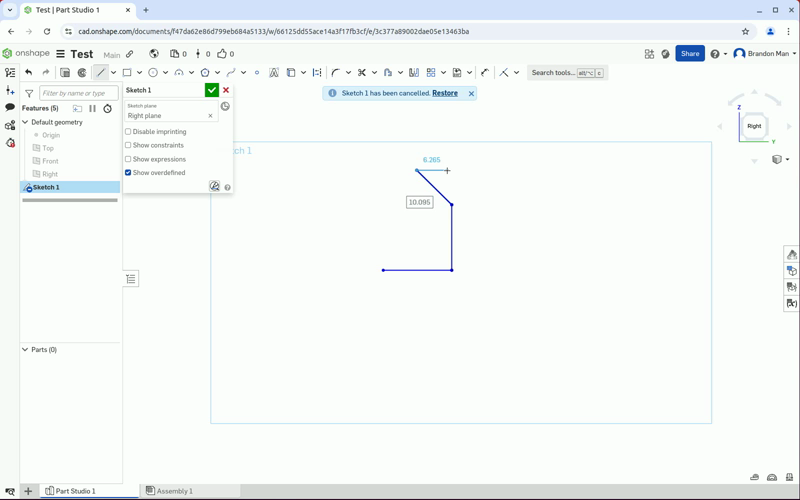
mouse_move(383, 170)
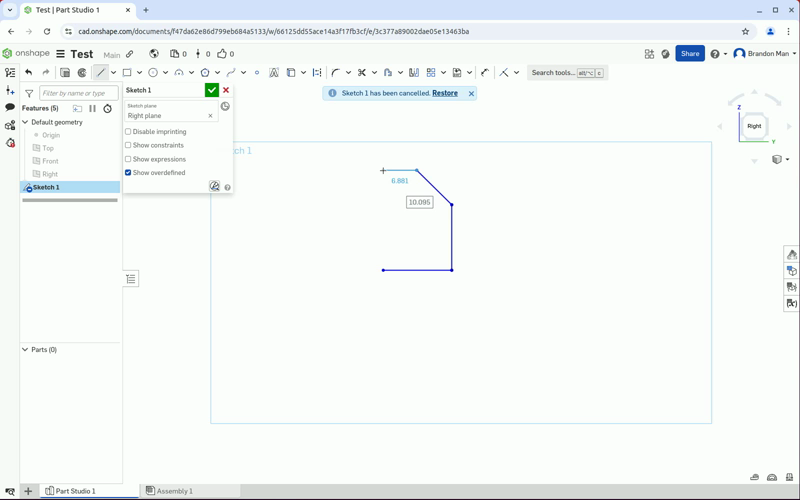
click(383, 170)
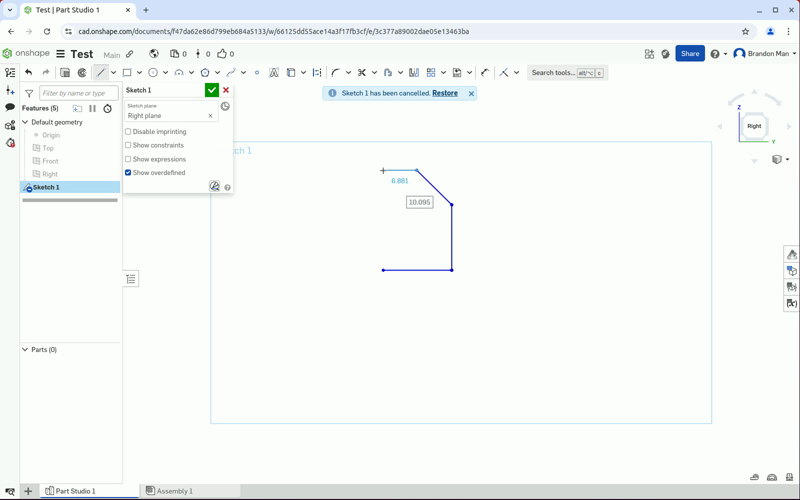
key_up(shift)
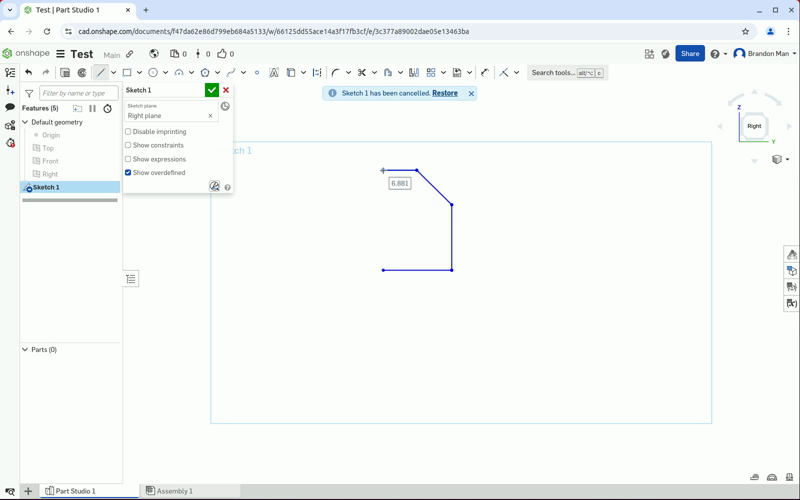
key_down(shift)
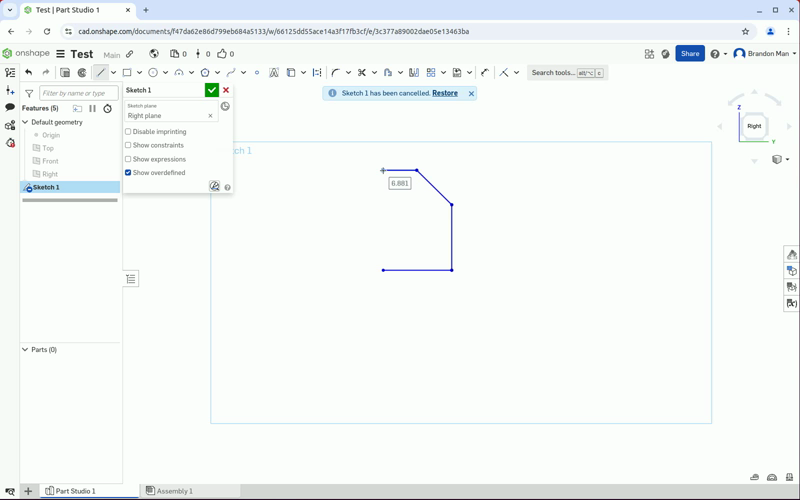
mouse_move(413, 170)
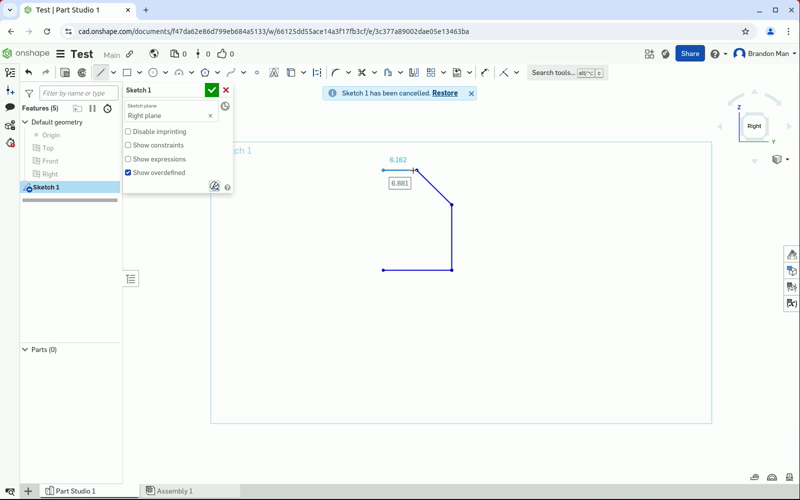
mouse_move(383, 177)
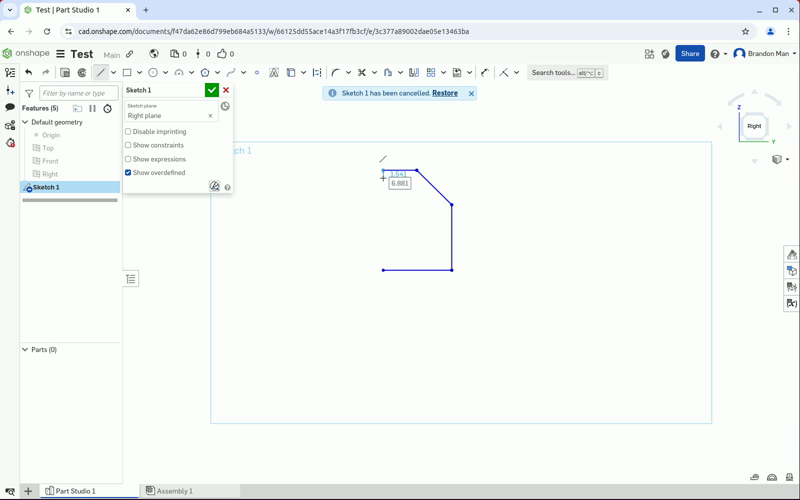
scroll(6)
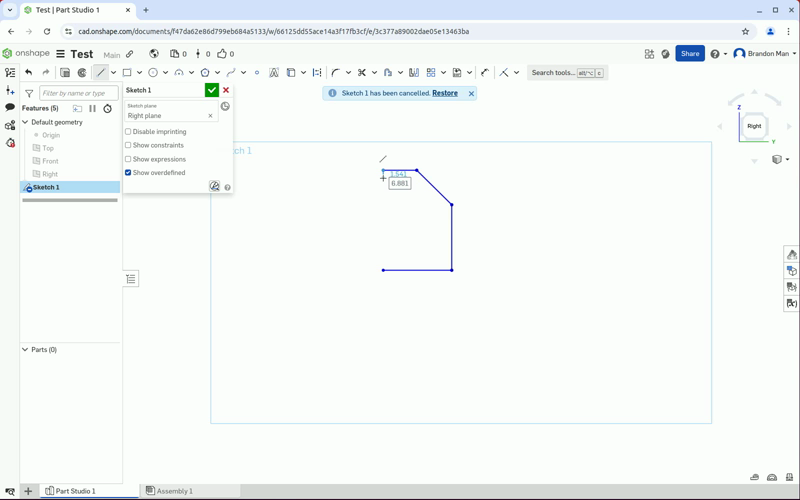
scroll(6)
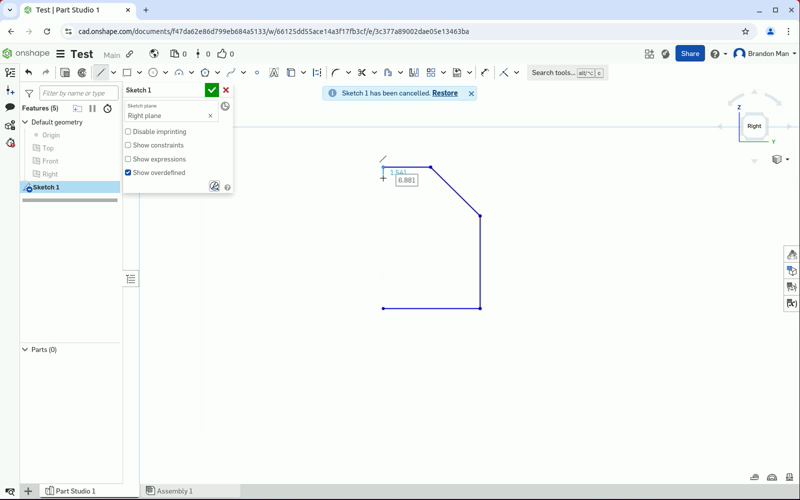
scroll(6)
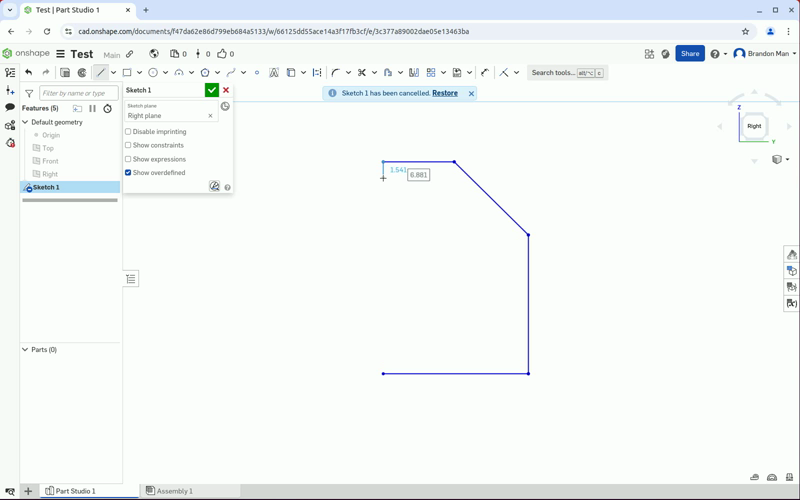
scroll(6)
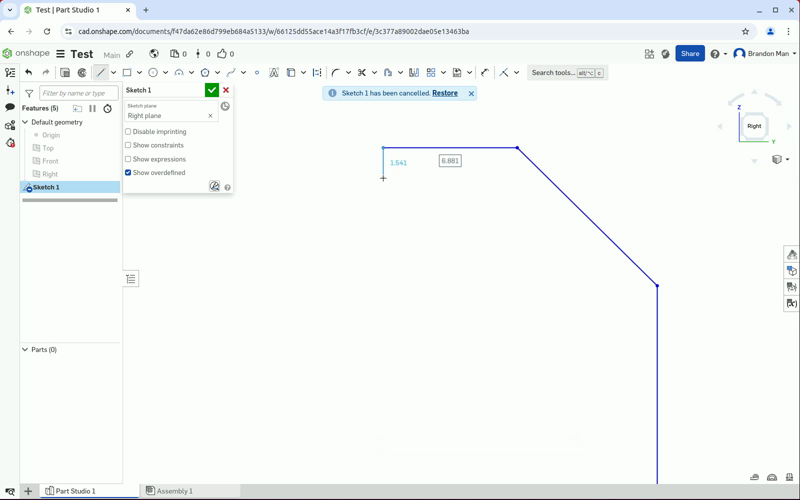
scroll(6)
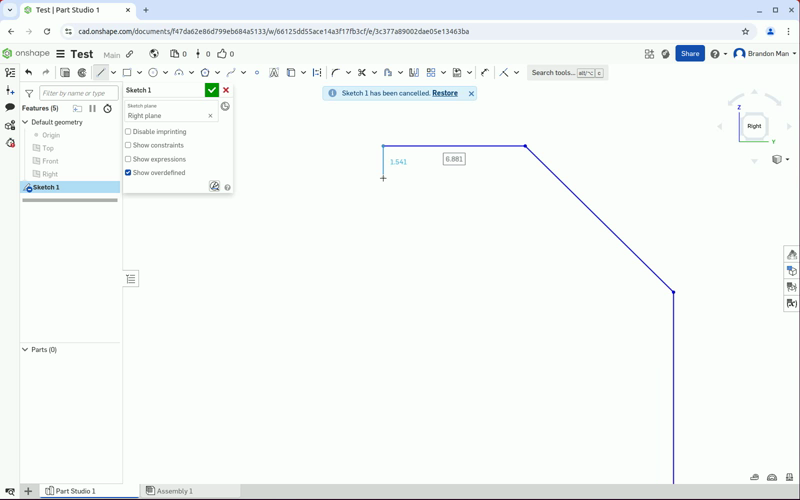
scroll(6)
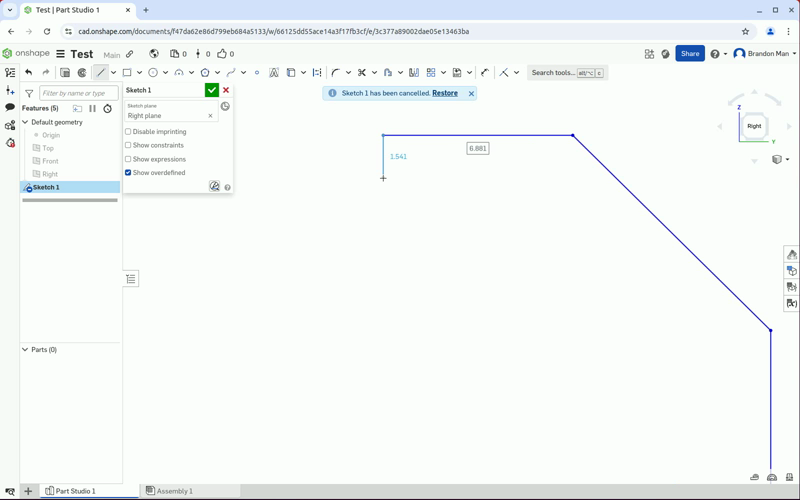
scroll(6)
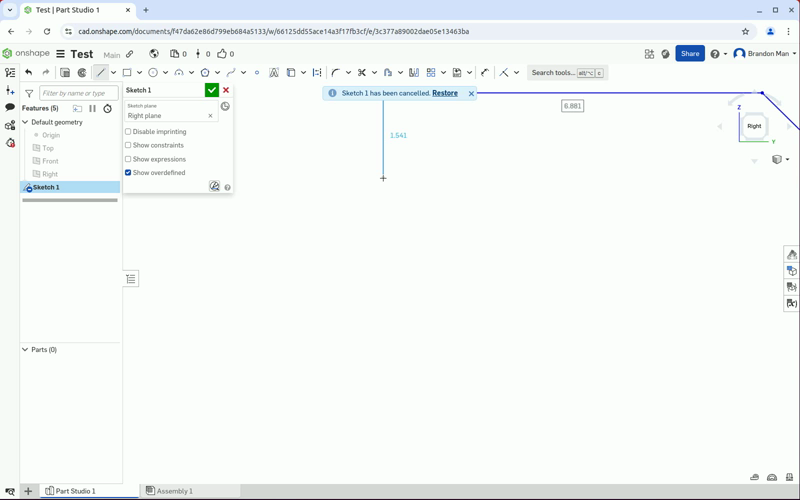
click(383, 177)
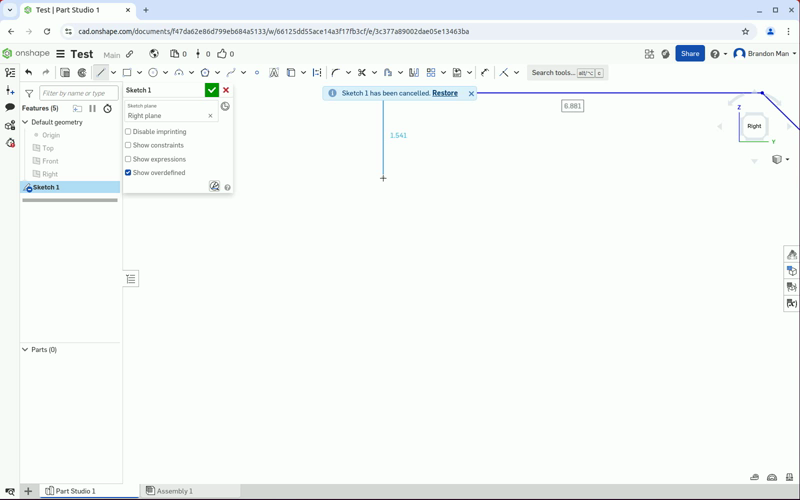
scroll(-6)
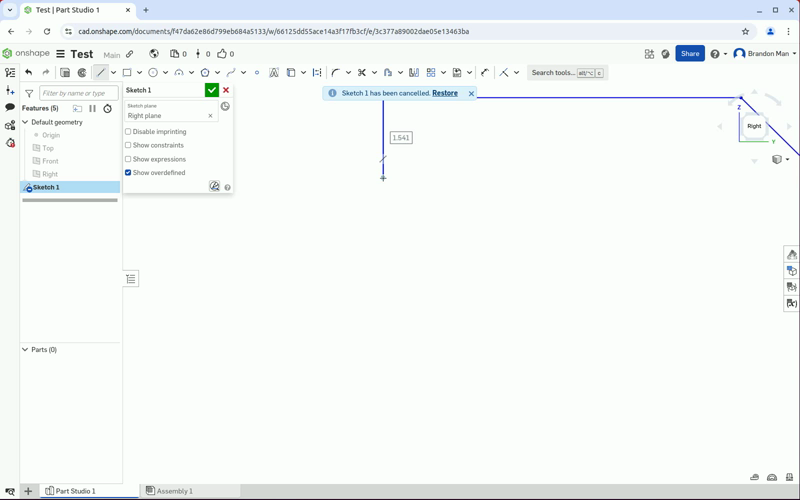
scroll(-6)
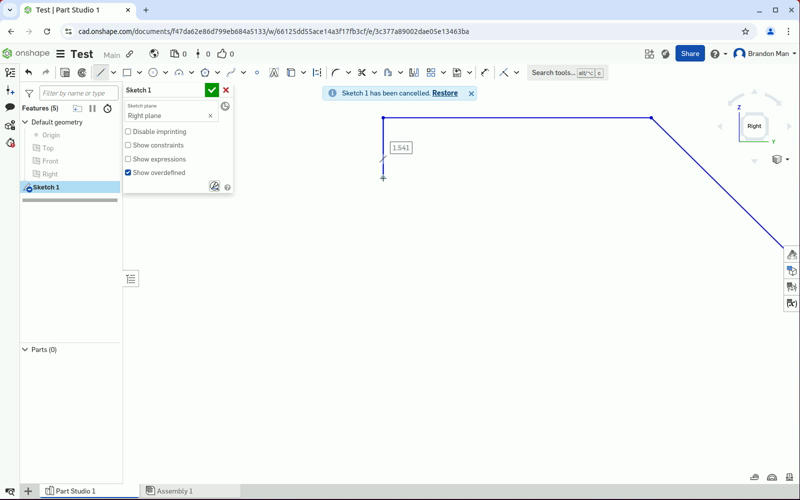
scroll(-6)
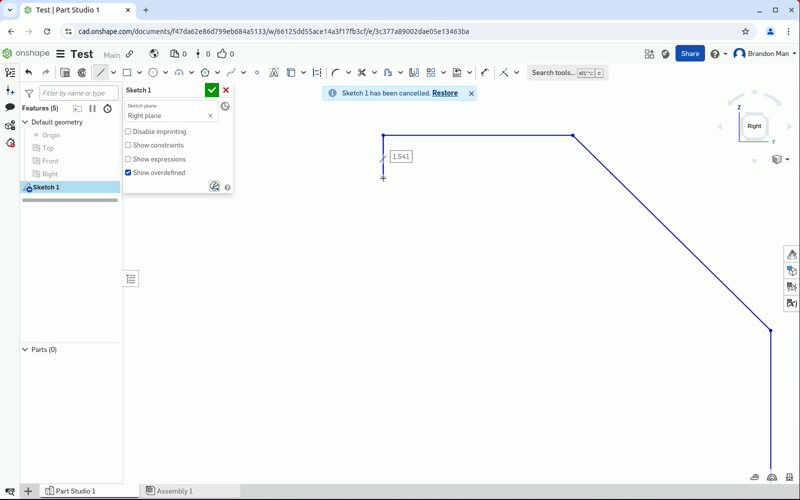
scroll(-6)
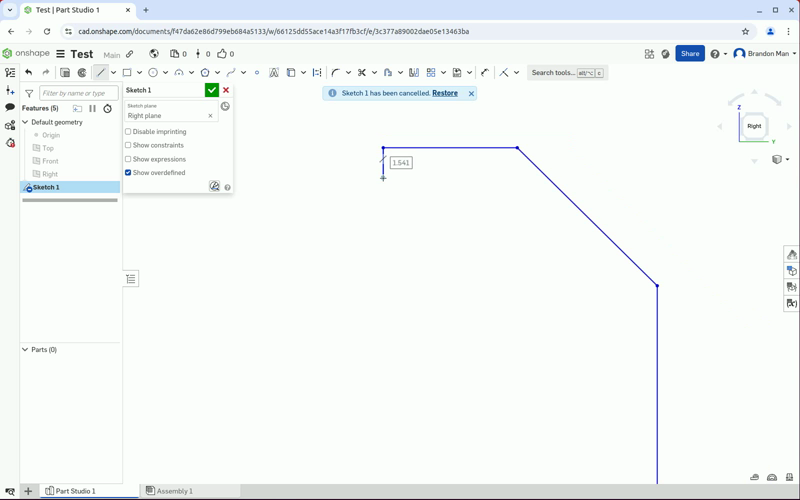
scroll(-6)
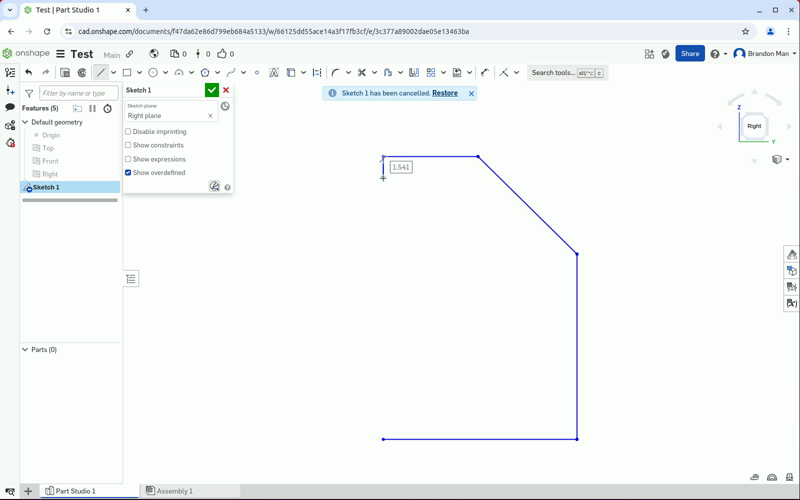
scroll(-6)
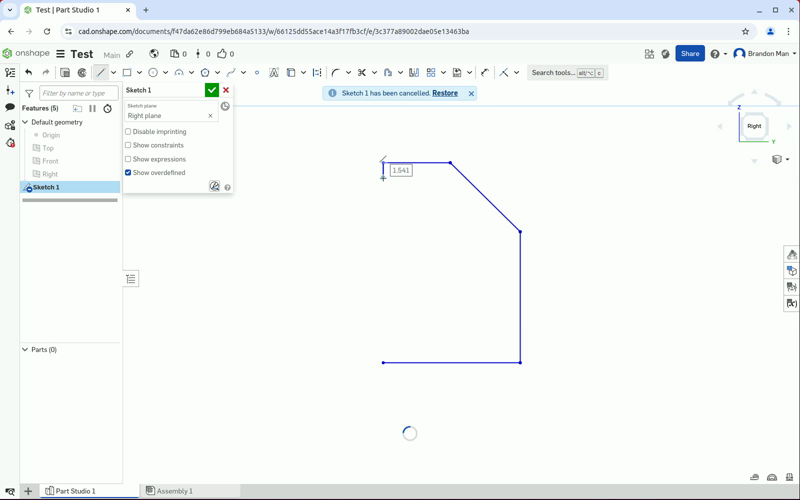
scroll(-6)
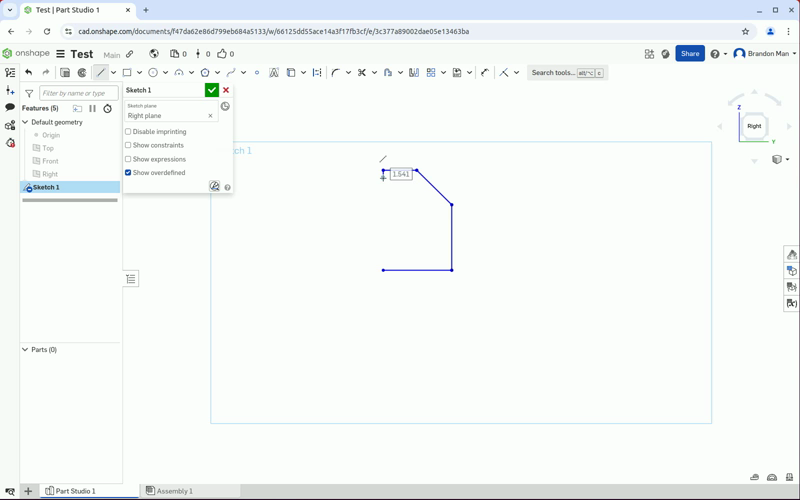
key_up(shift)
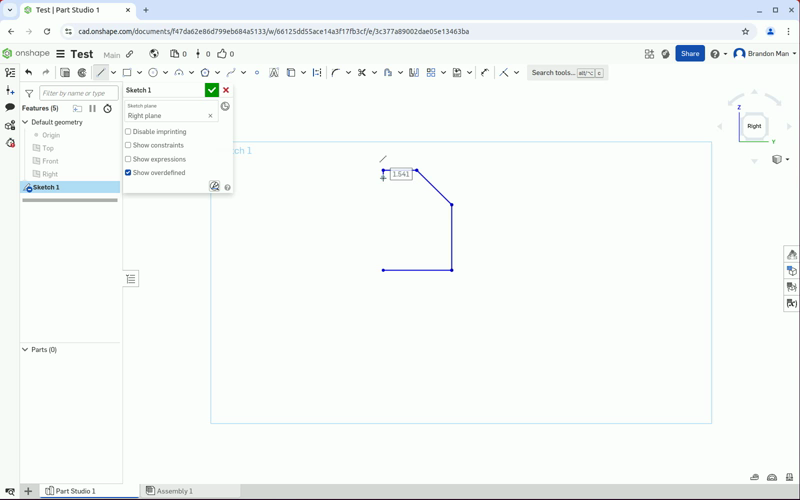
key(esc)
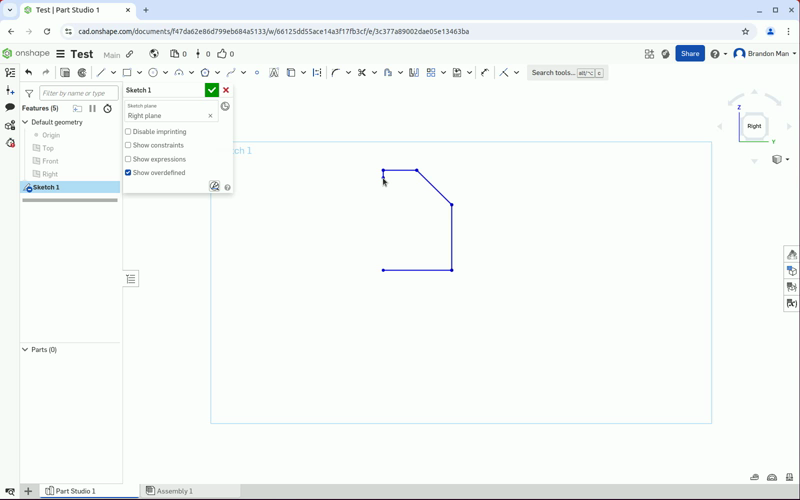
key(a)
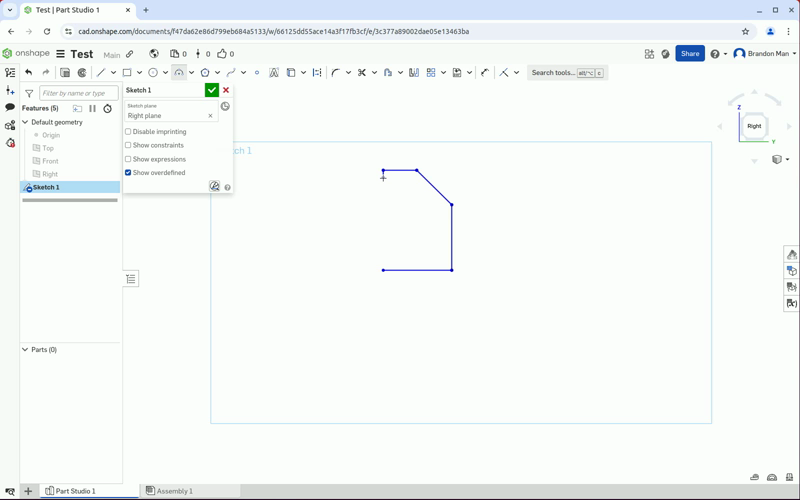
mouse_move(383, 177)
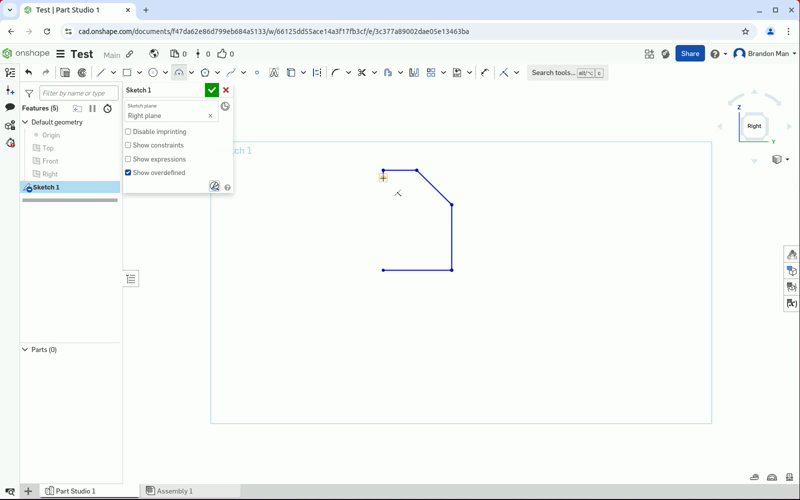
click(383, 177)
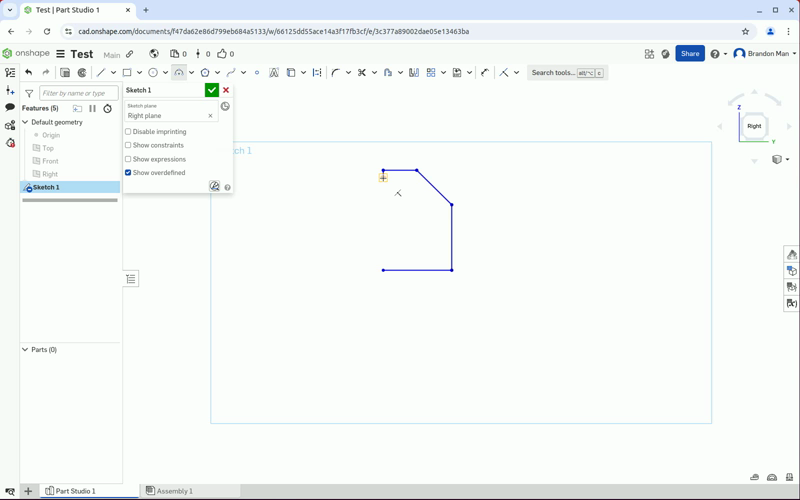
key_down(shift)
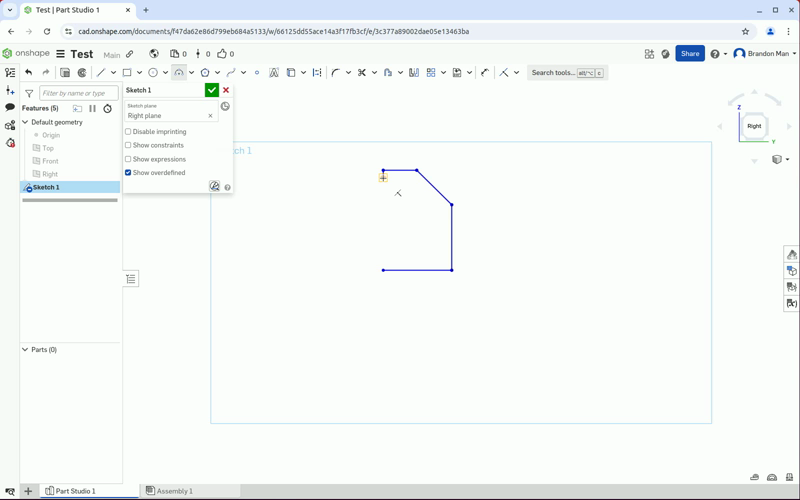
mouse_move(383, 185)
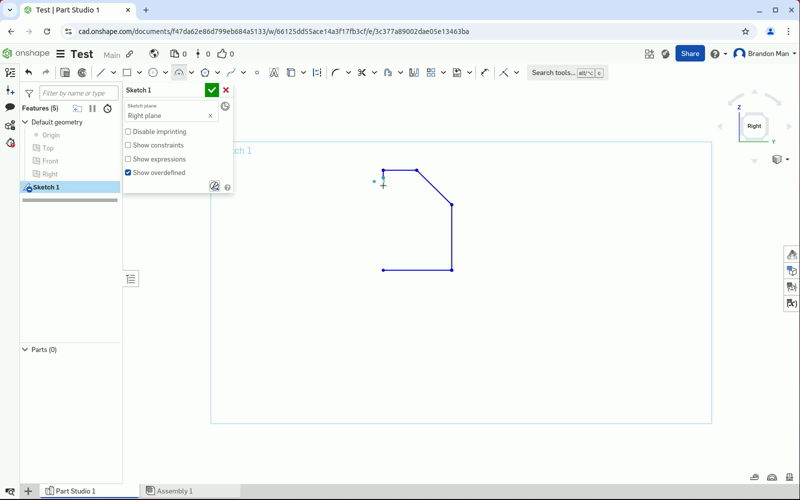
click(383, 185)
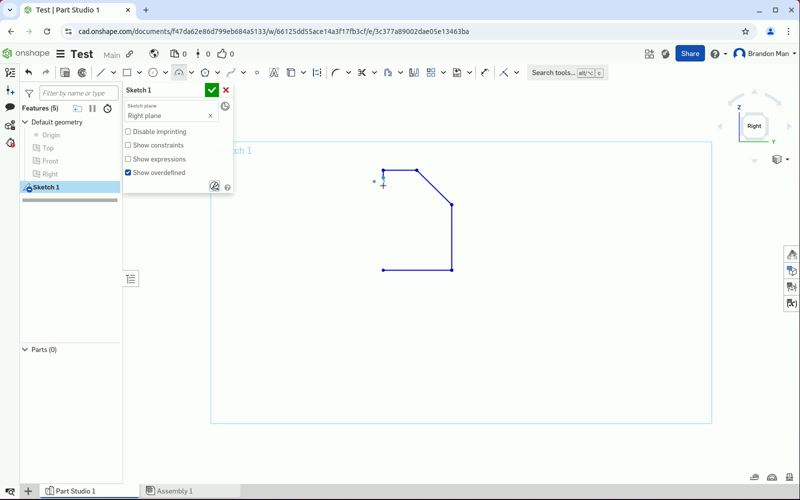
mouse_move(386, 181)
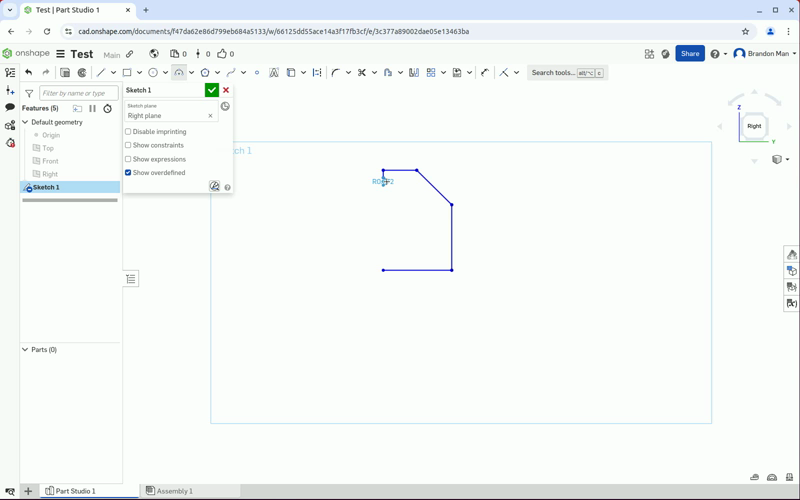
click(386, 181)
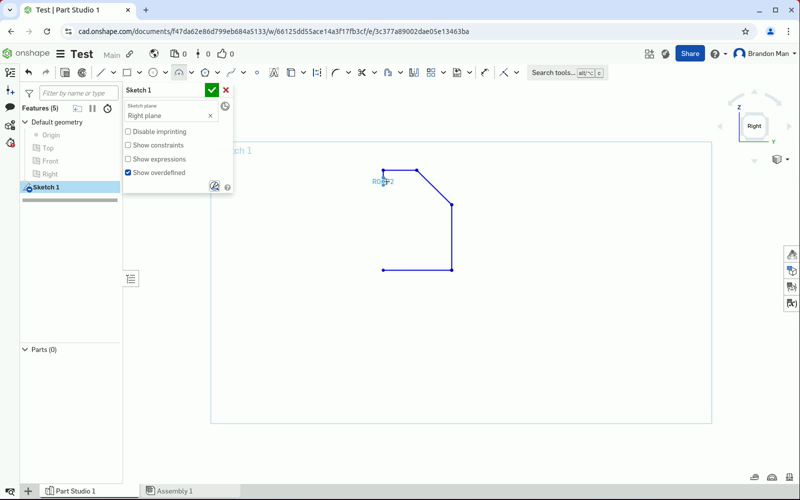
key_up(shift)
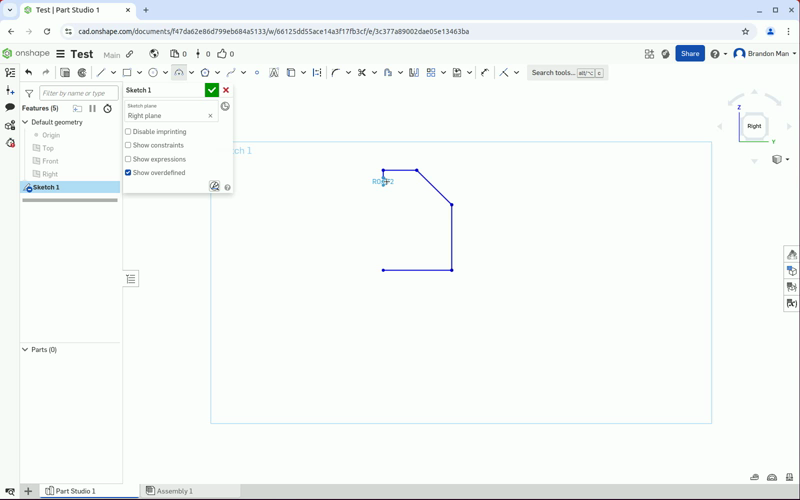
key(esc)
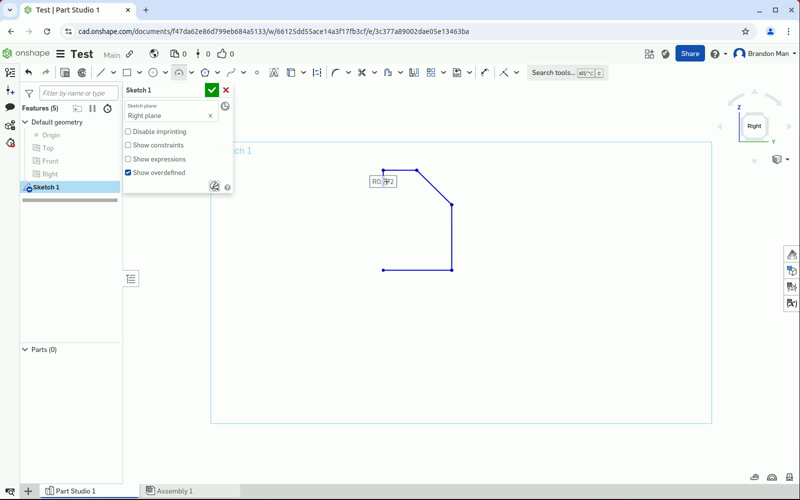
key(l)
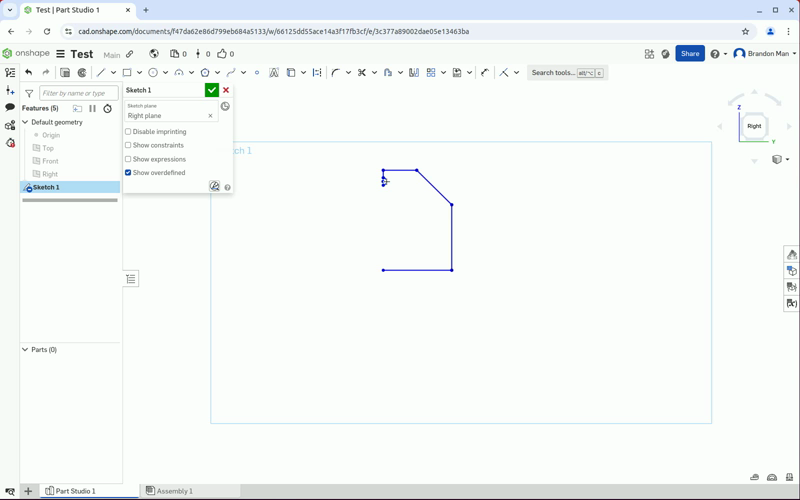
mouse_move(383, 185)
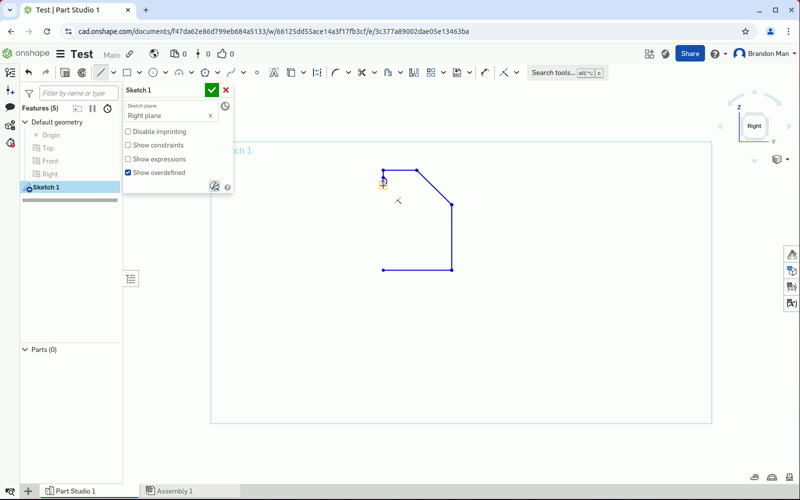
scroll(6)
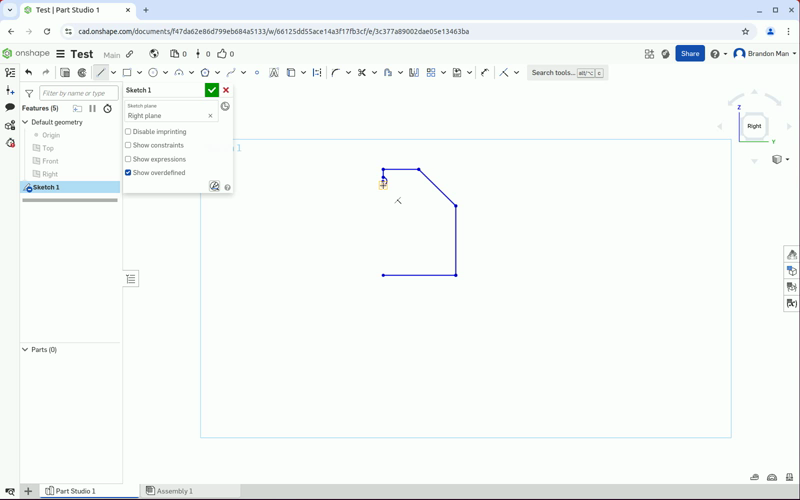
scroll(6)
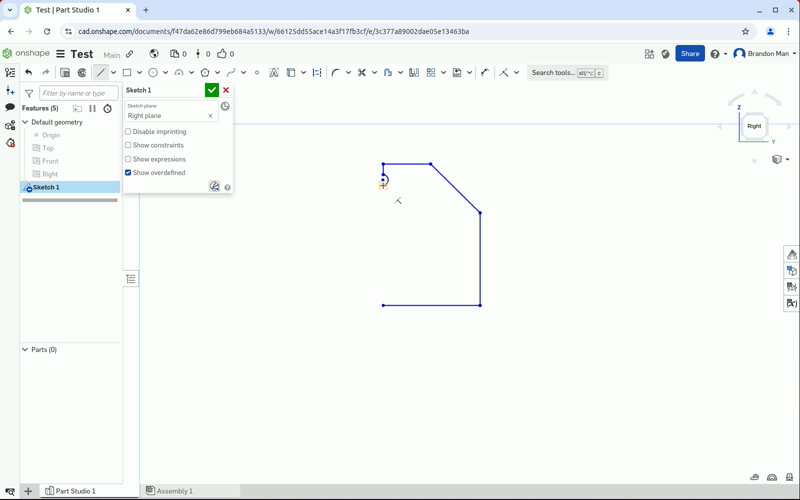
scroll(6)
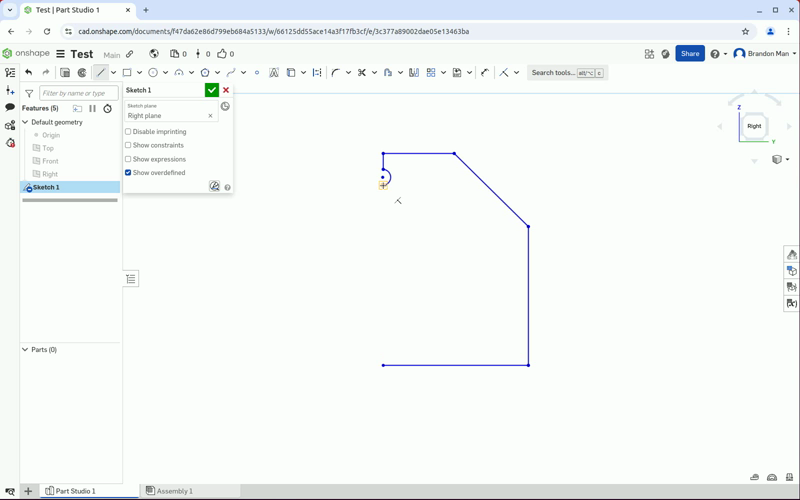
scroll(6)
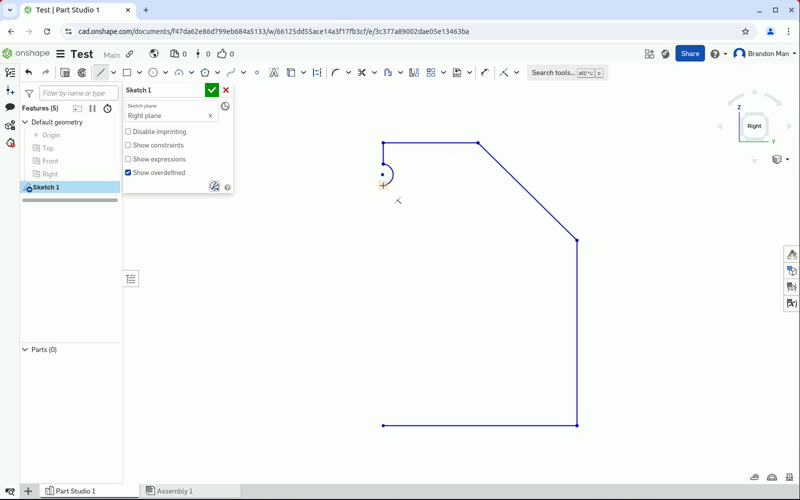
scroll(6)
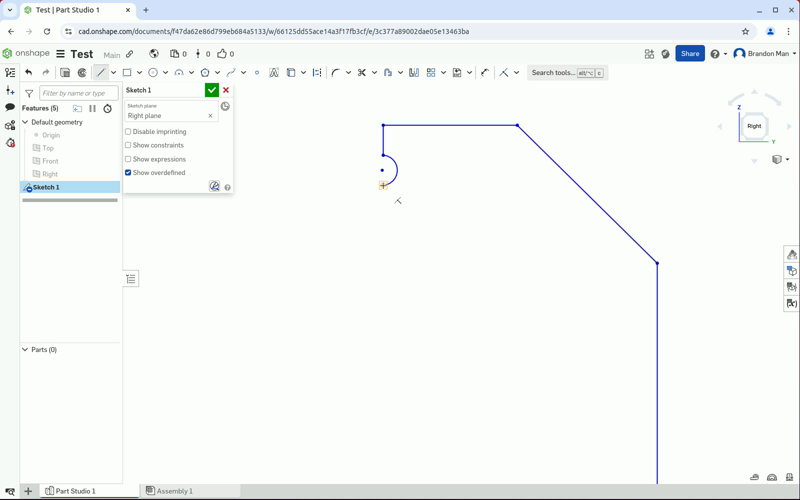
scroll(6)
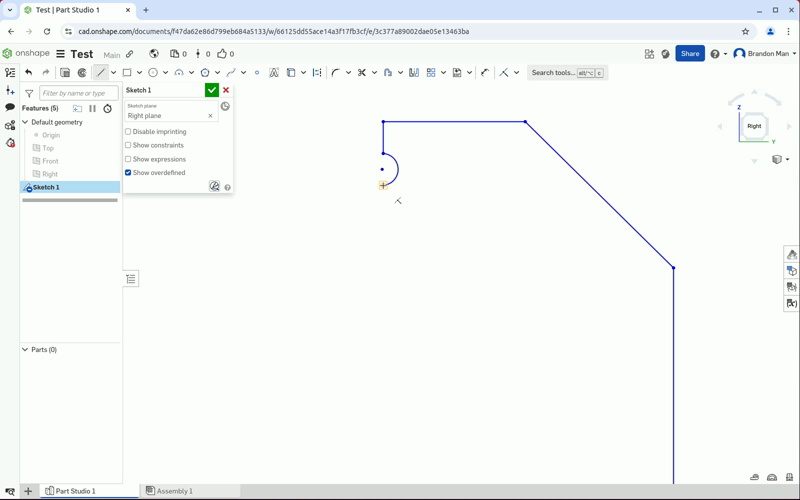
scroll(6)
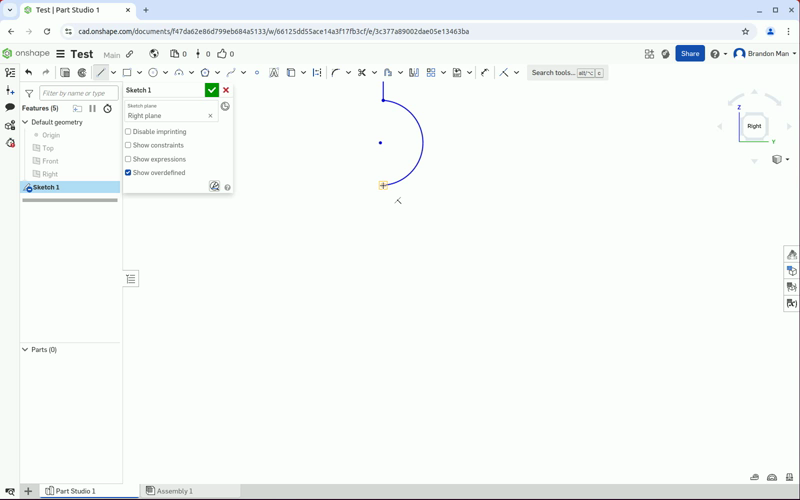
click(383, 185)
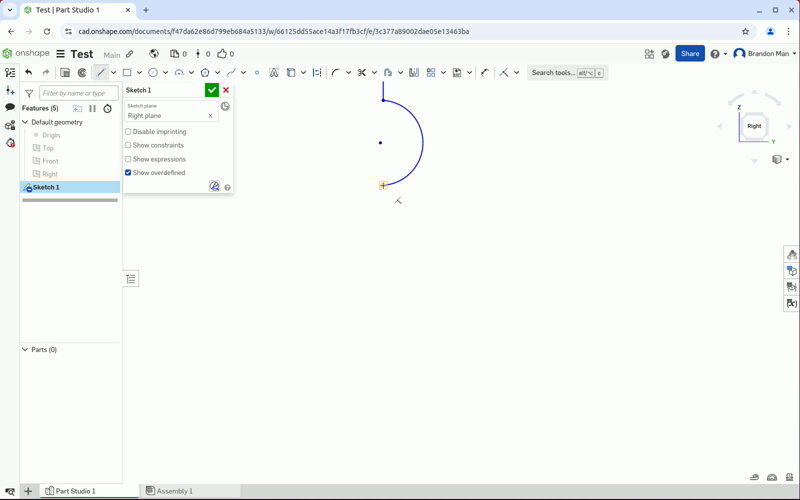
scroll(-6)
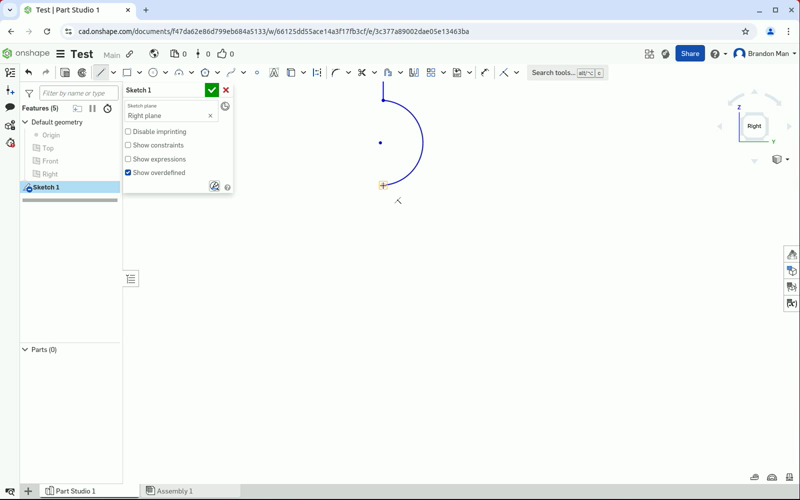
scroll(-6)
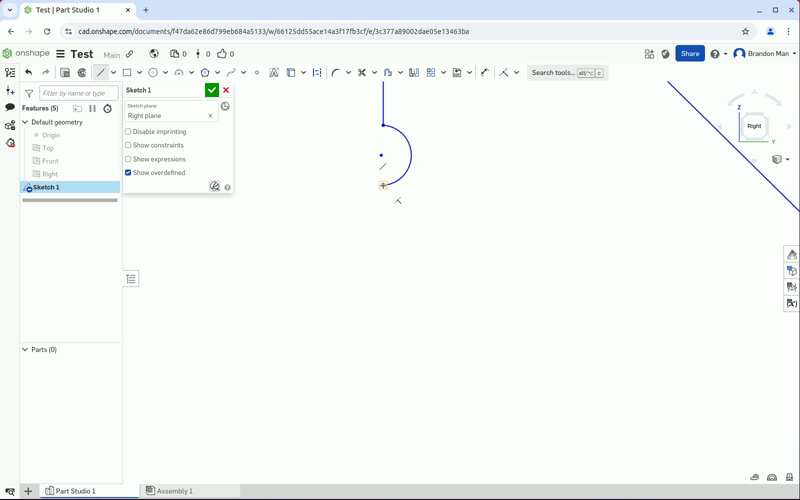
scroll(-6)
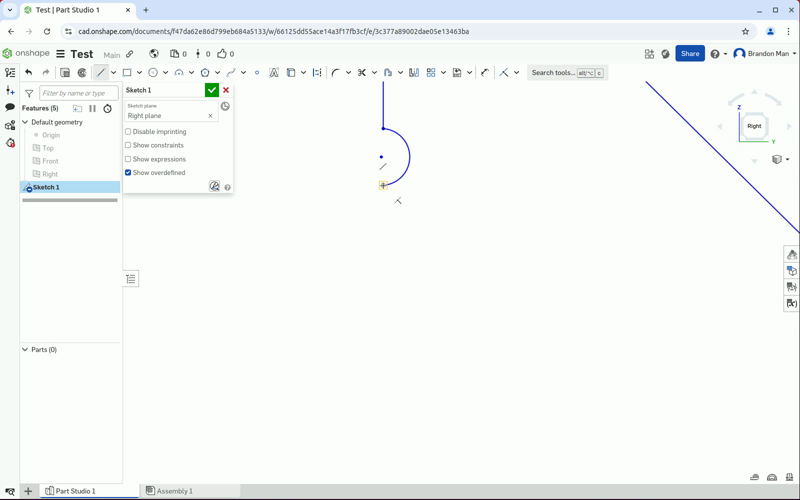
scroll(-6)
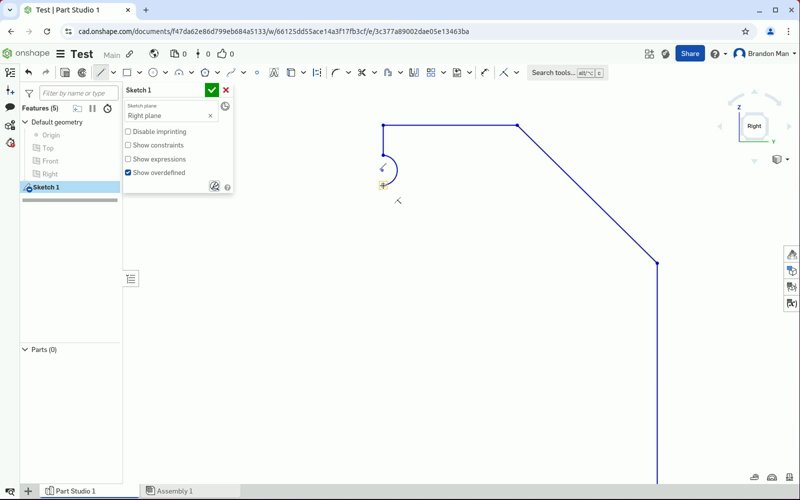
scroll(-6)
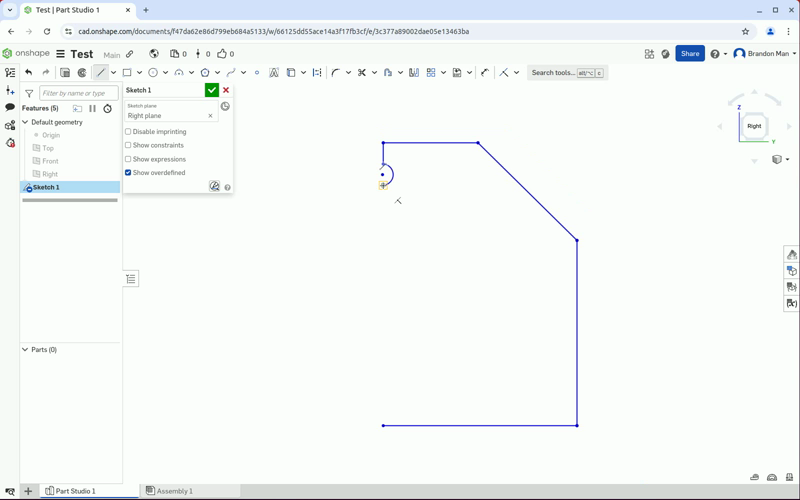
scroll(-6)
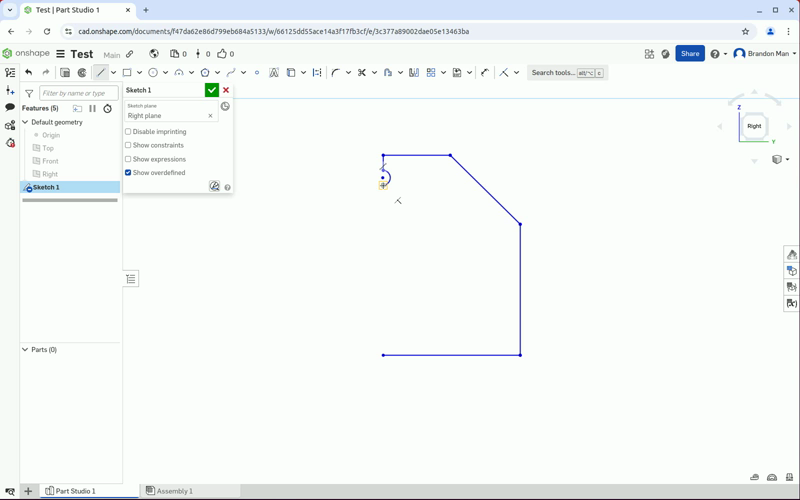
scroll(-6)
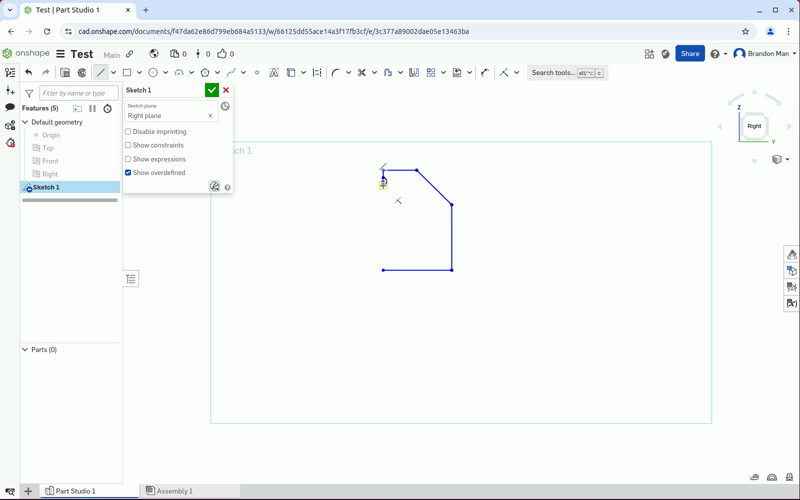
key_down(shift)
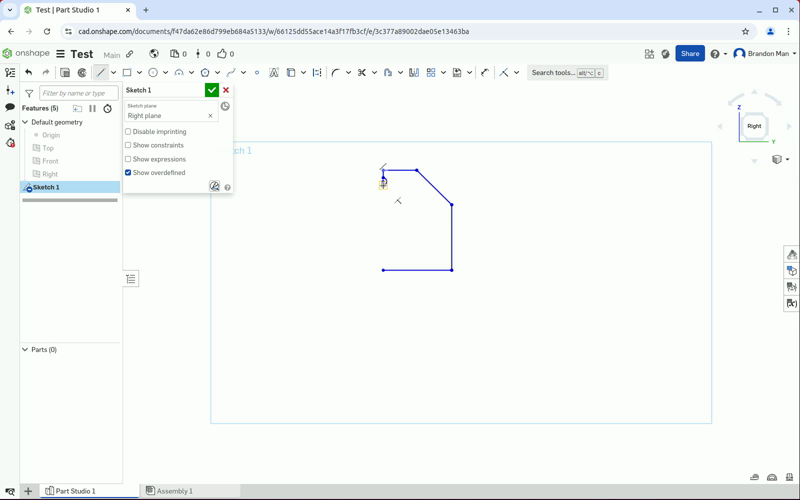
mouse_move(413, 185)
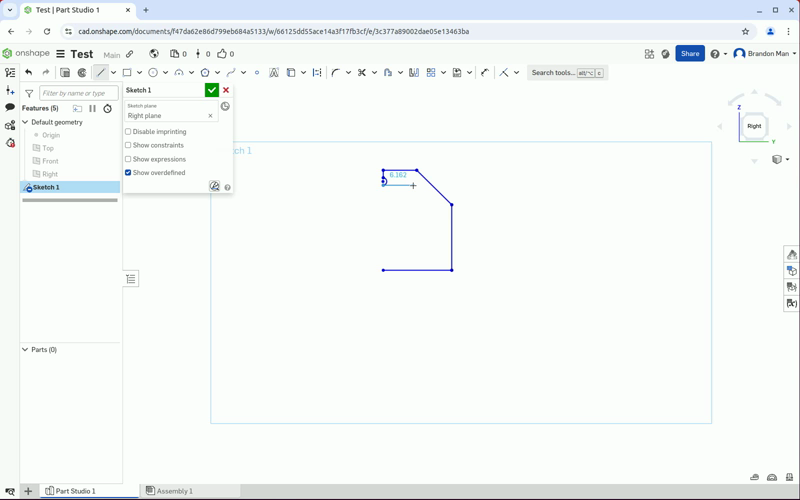
mouse_move(383, 196)
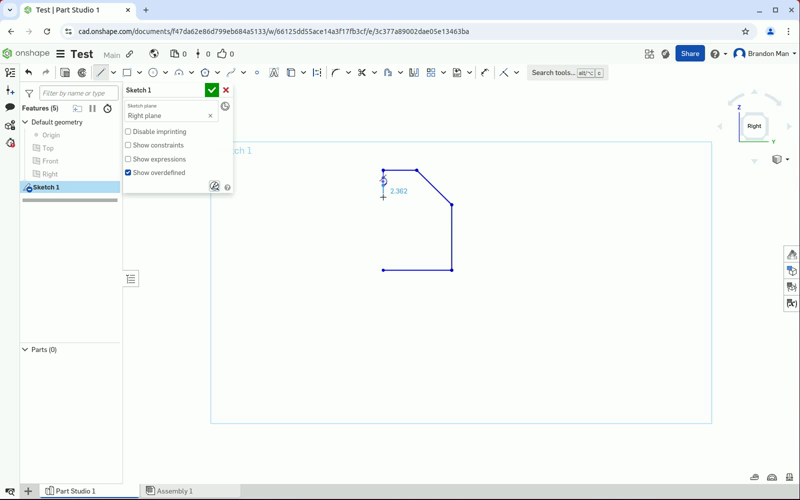
click(383, 196)
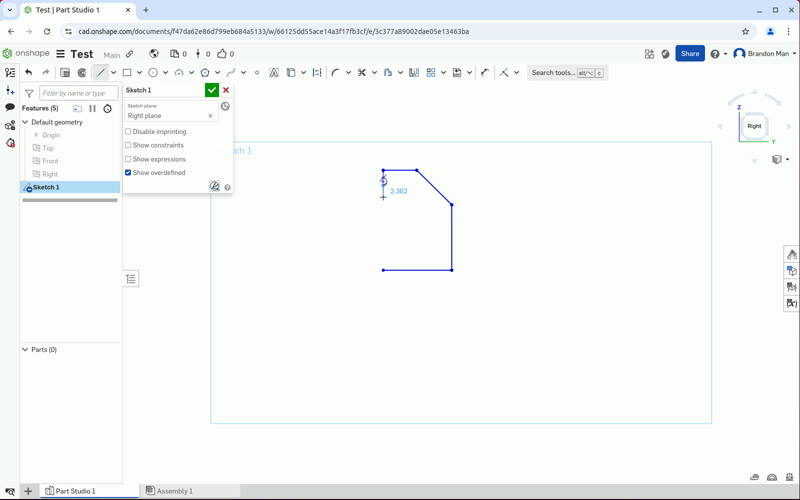
key_up(shift)
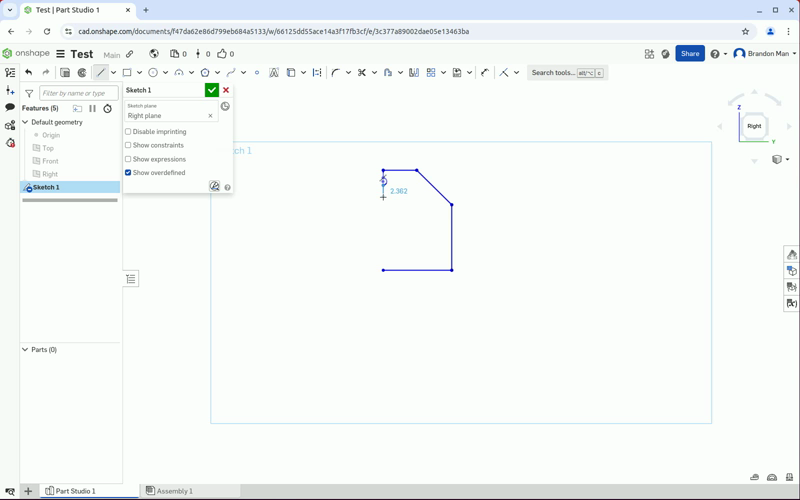
key(esc)
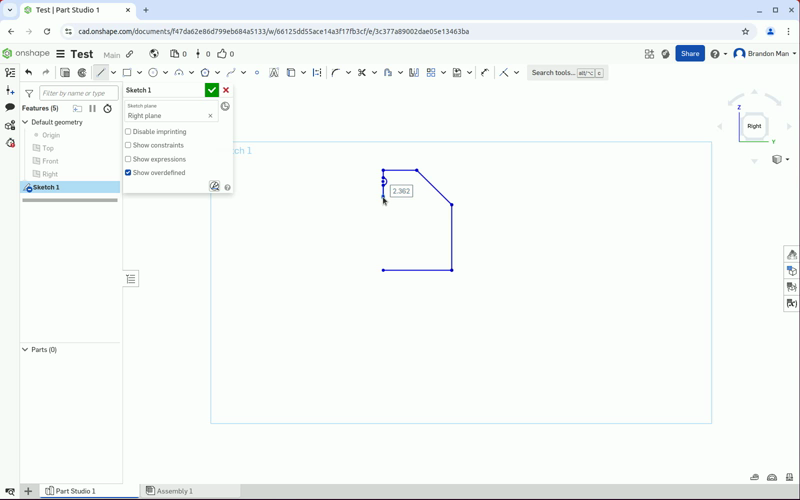
key(a)
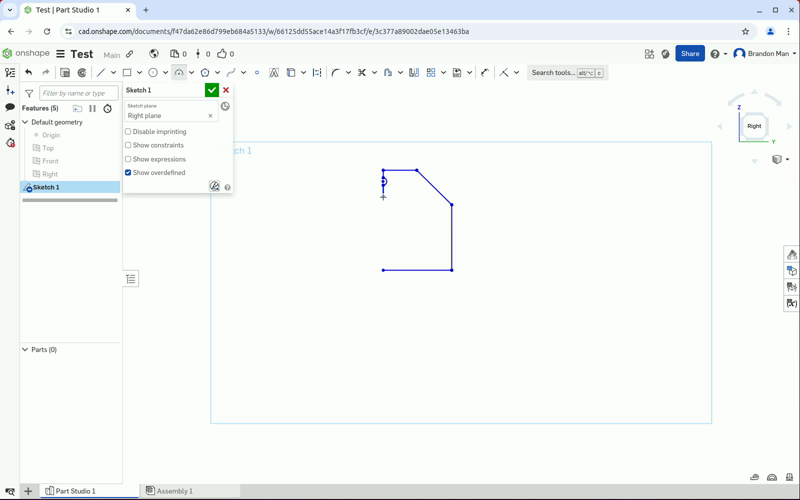
mouse_move(383, 196)
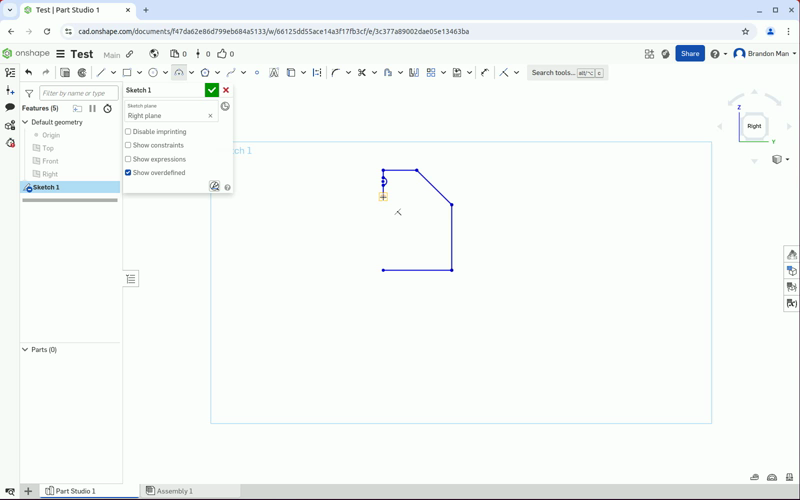
click(383, 196)
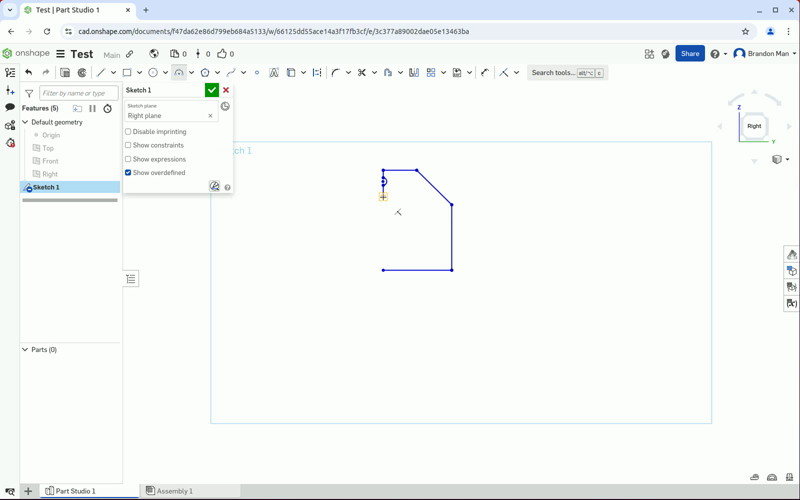
key_down(shift)
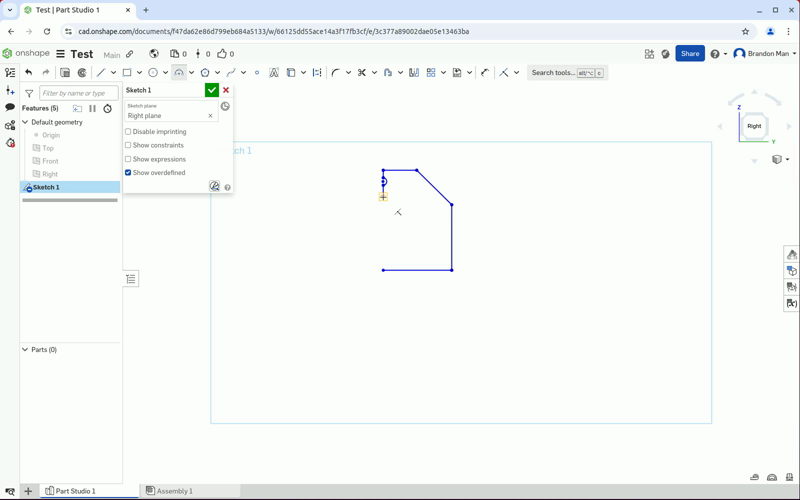
mouse_move(383, 235)
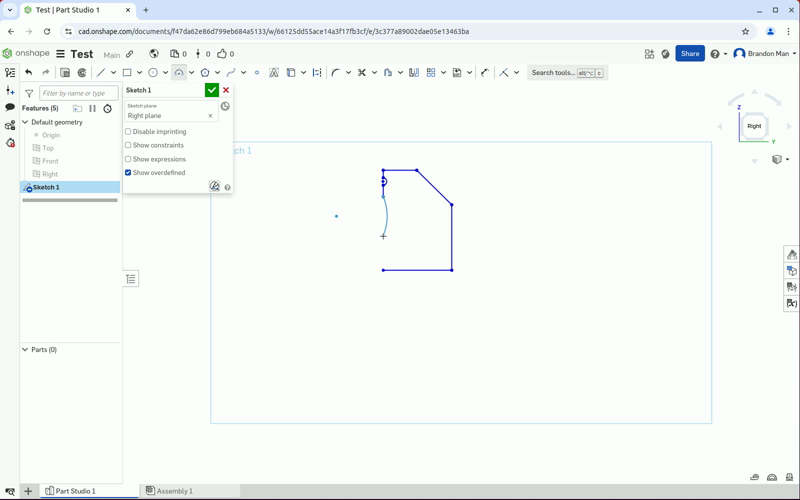
click(383, 235)
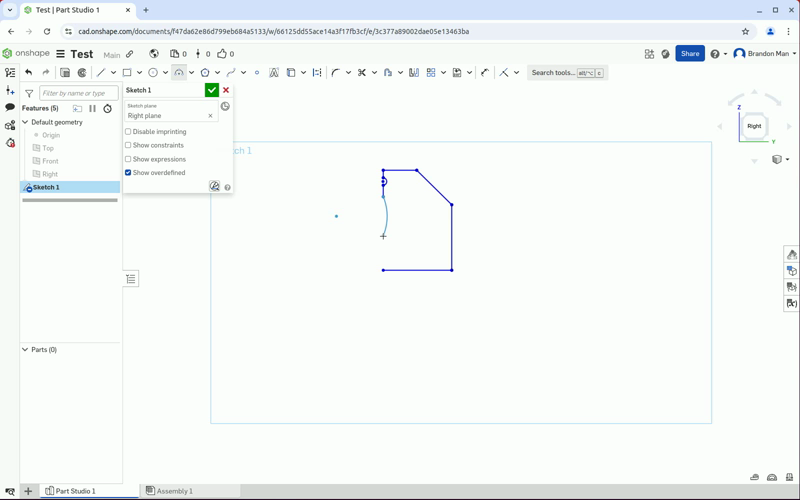
mouse_move(402, 216)
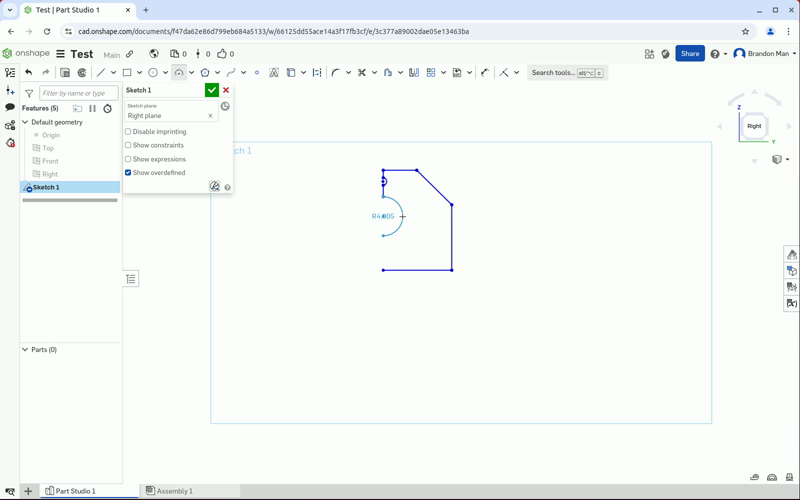
click(402, 216)
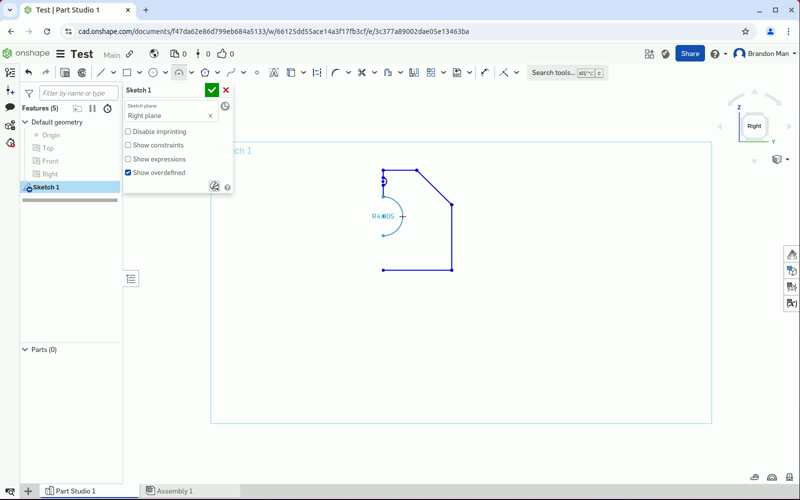
key_up(shift)
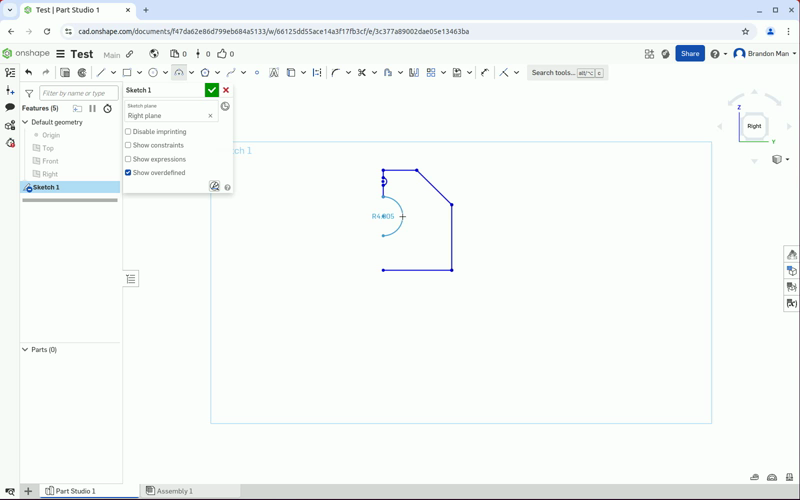
key(esc)
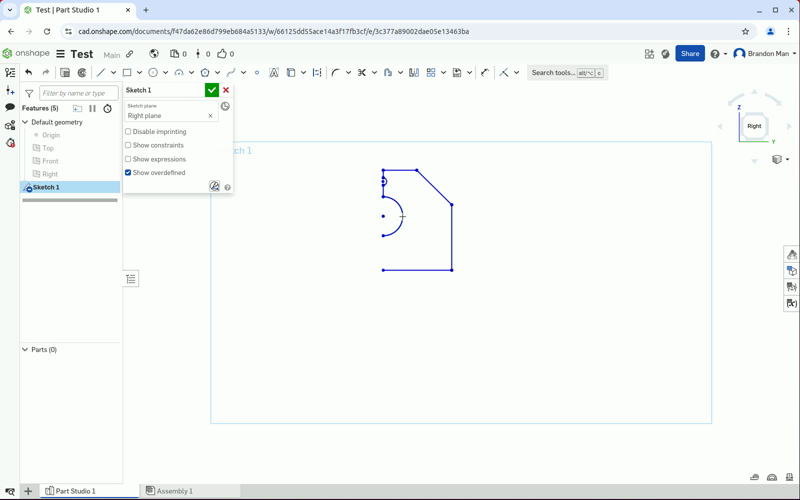
key(l)
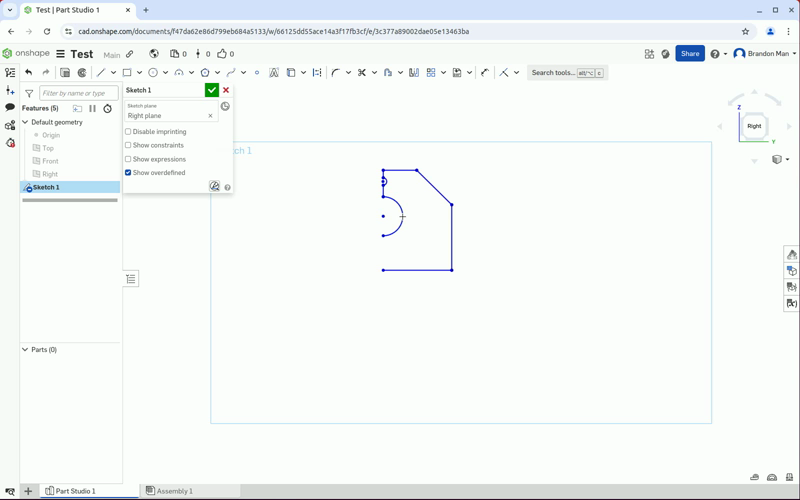
mouse_move(383, 235)
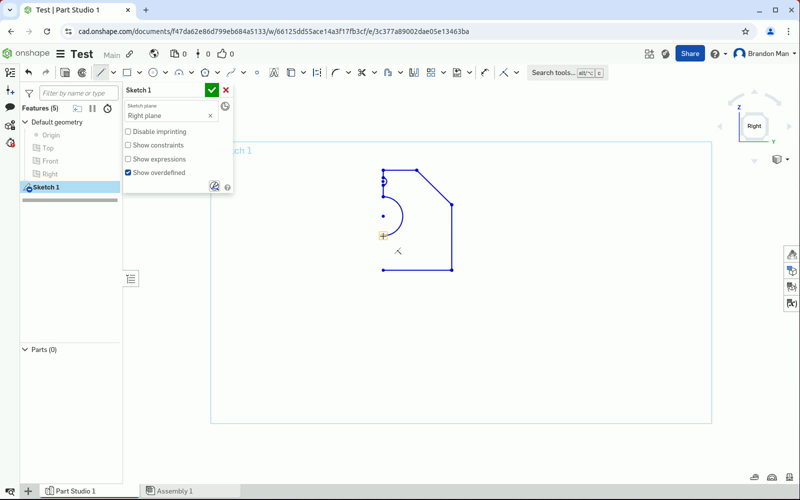
click(383, 235)
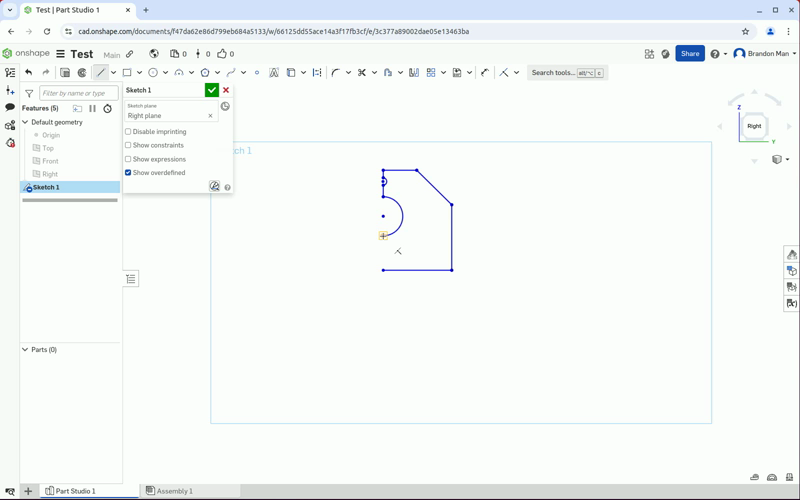
key_down(shift)
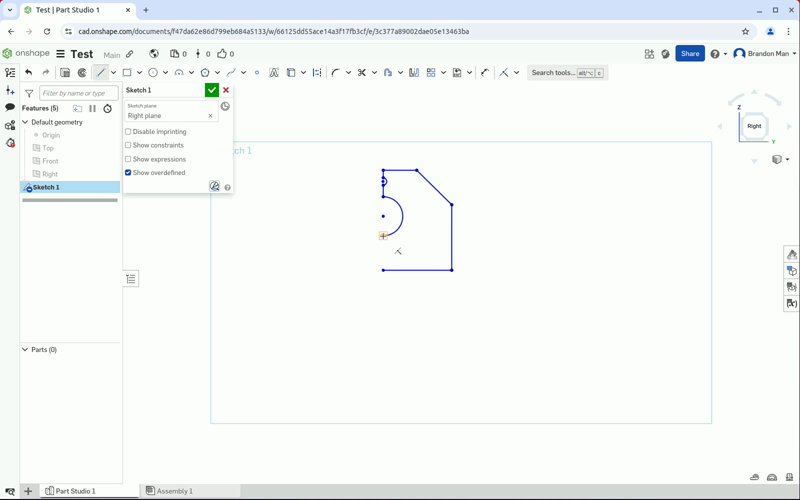
mouse_move(413, 235)
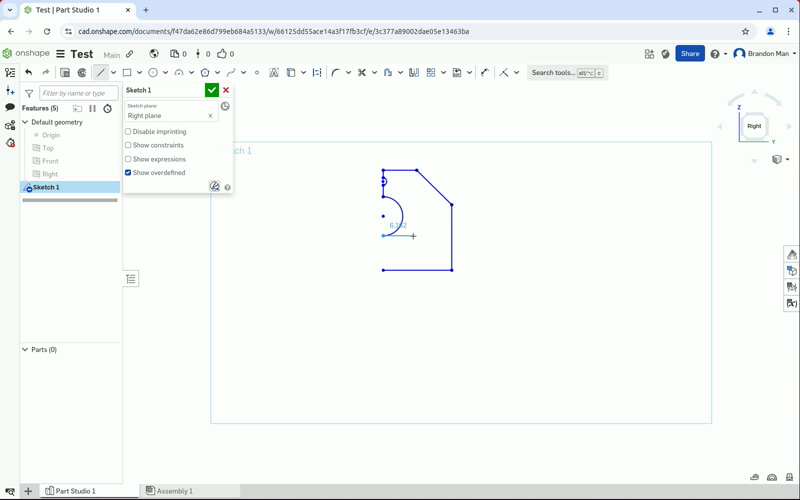
mouse_move(383, 246)
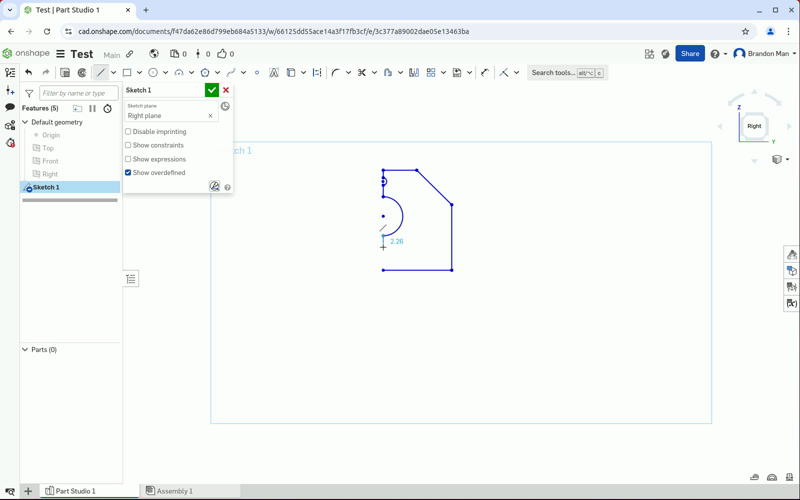
click(383, 246)
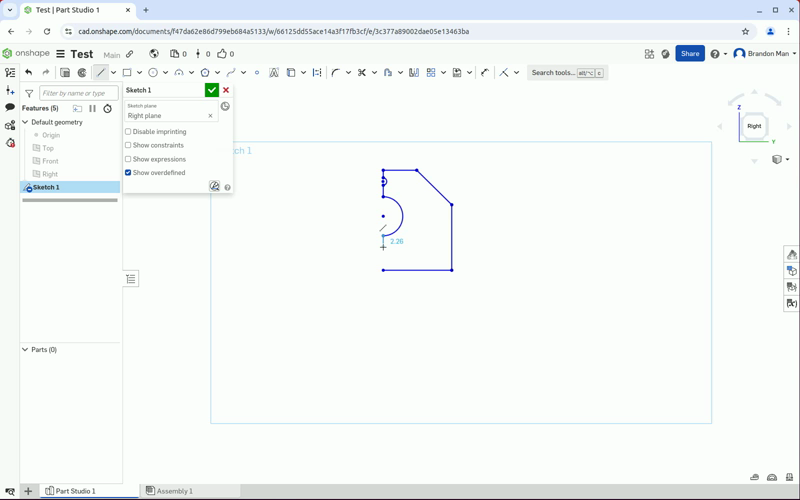
key_up(shift)
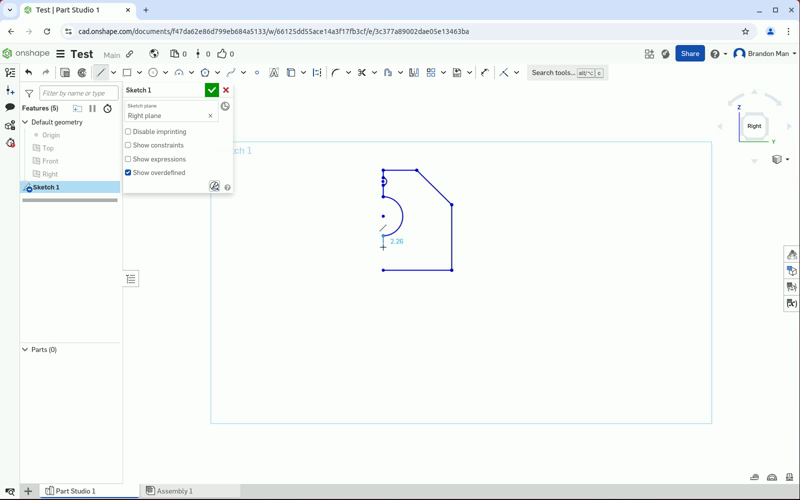
key(esc)
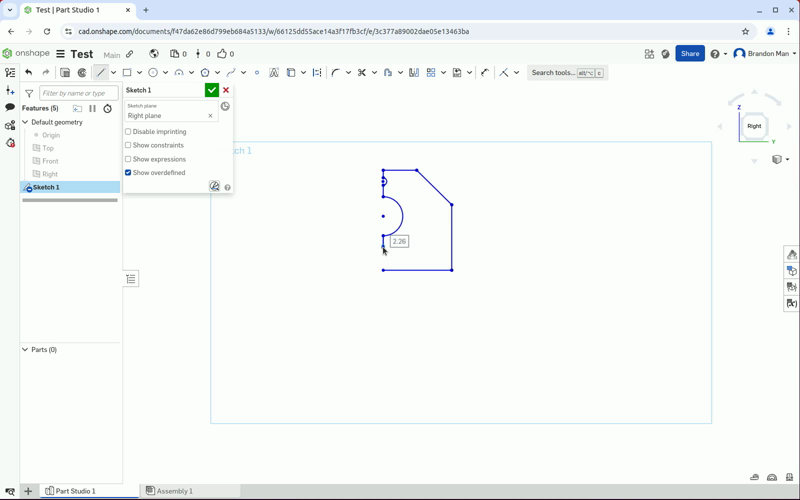
key(a)
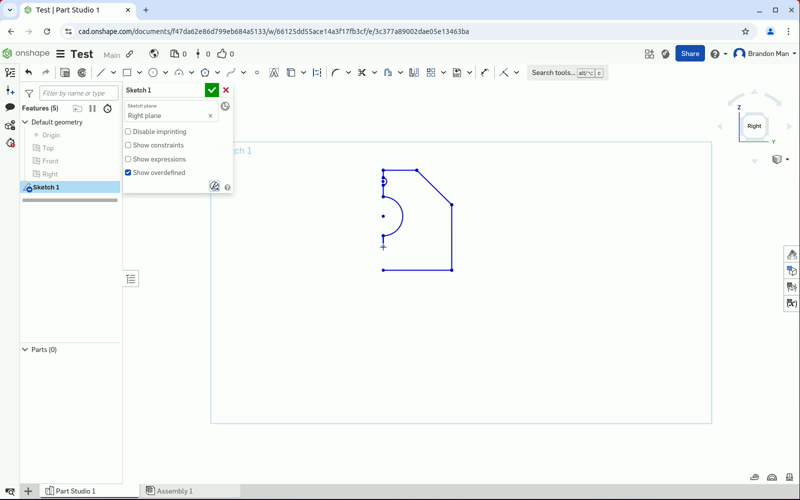
mouse_move(383, 246)
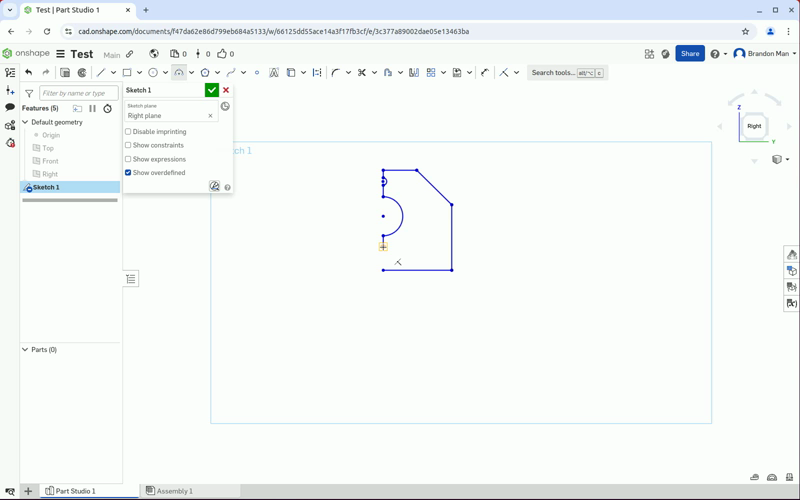
click(383, 246)
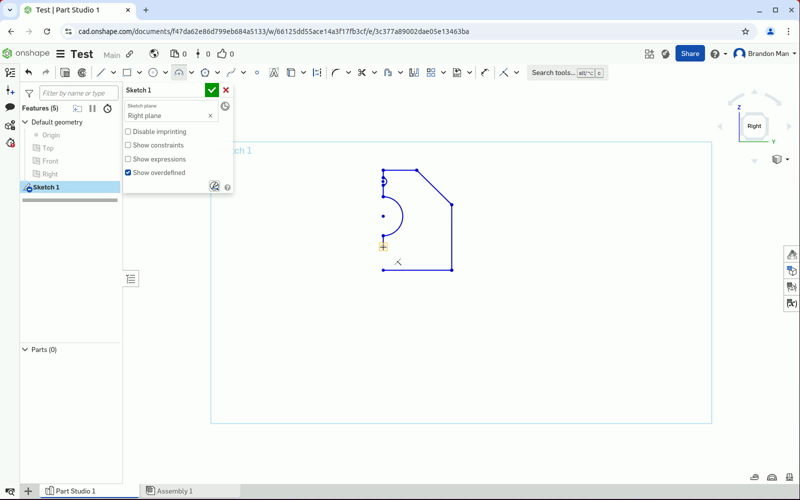
key_down(shift)
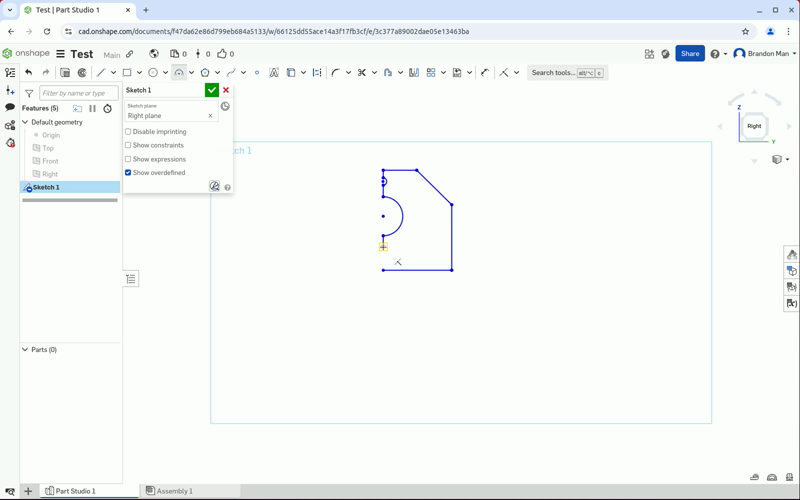
mouse_move(383, 254)
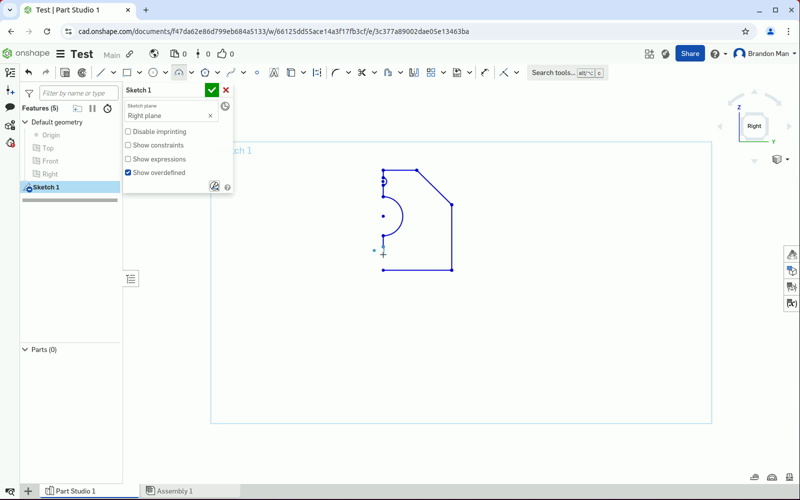
click(383, 254)
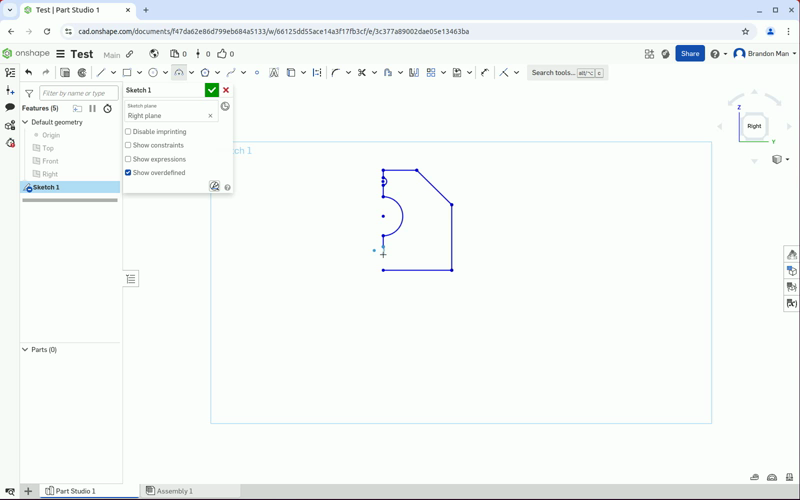
mouse_move(386, 250)
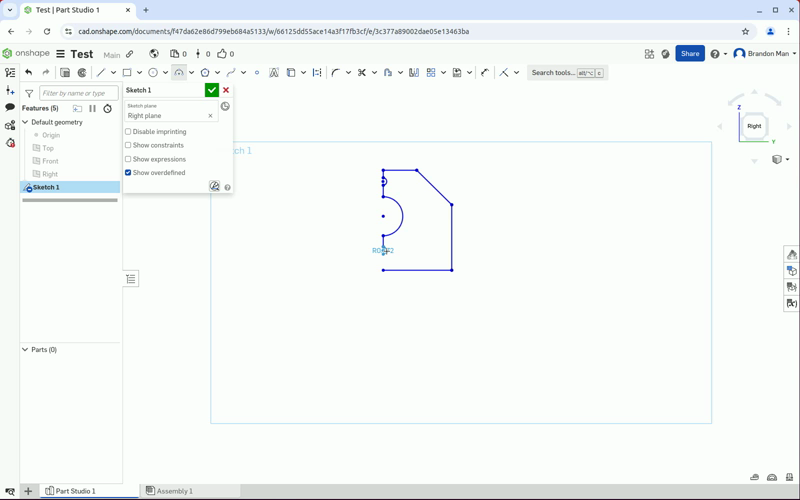
click(386, 250)
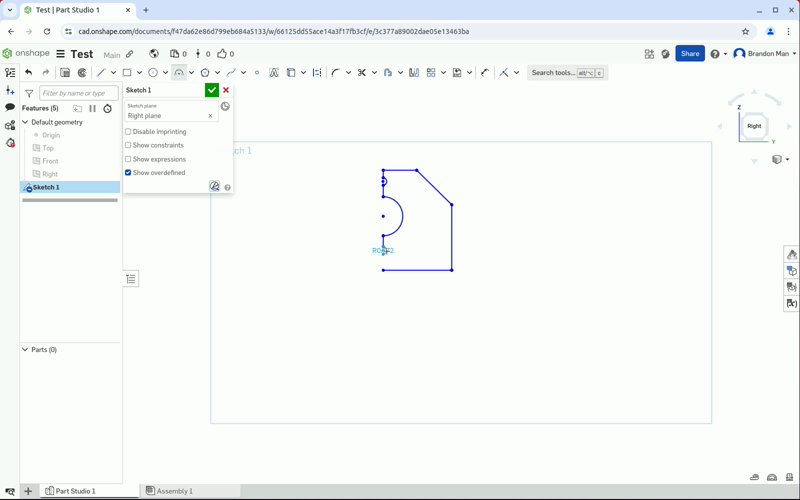
key_up(shift)
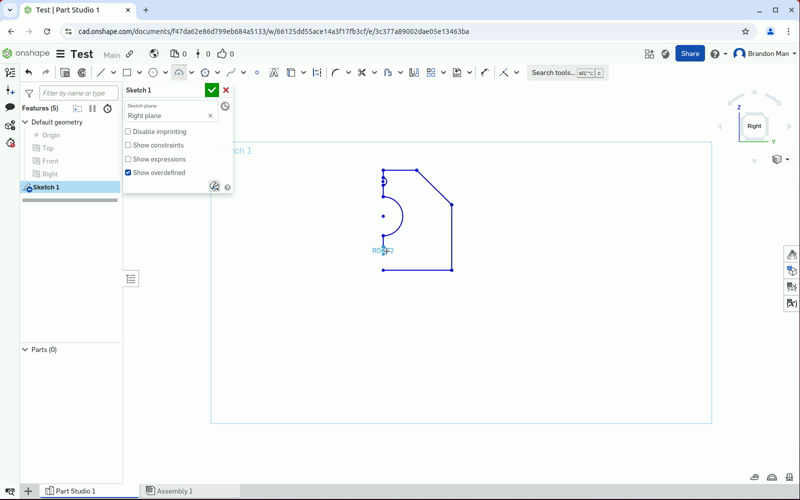
key(esc)
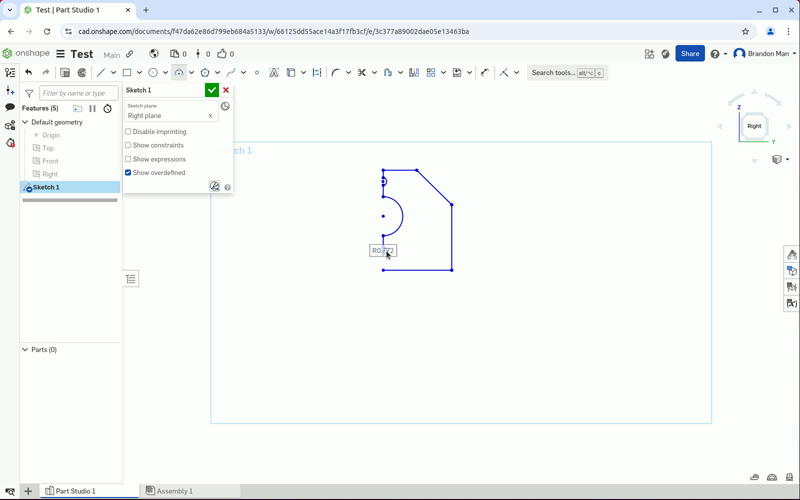
key(l)
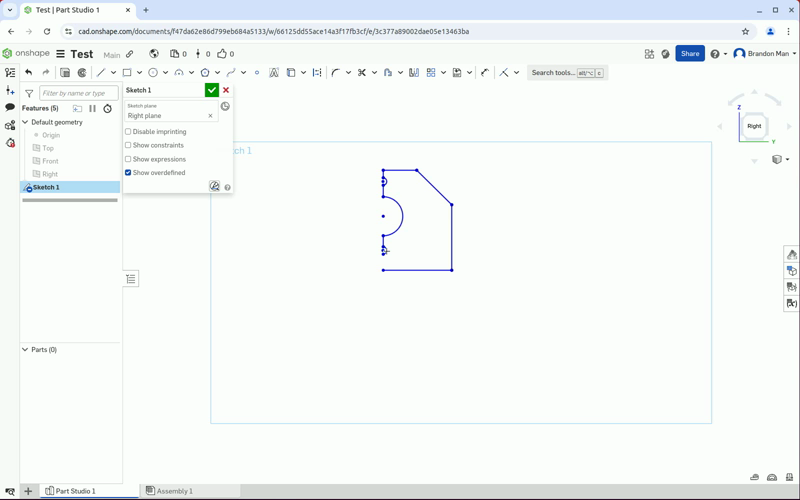
mouse_move(383, 254)
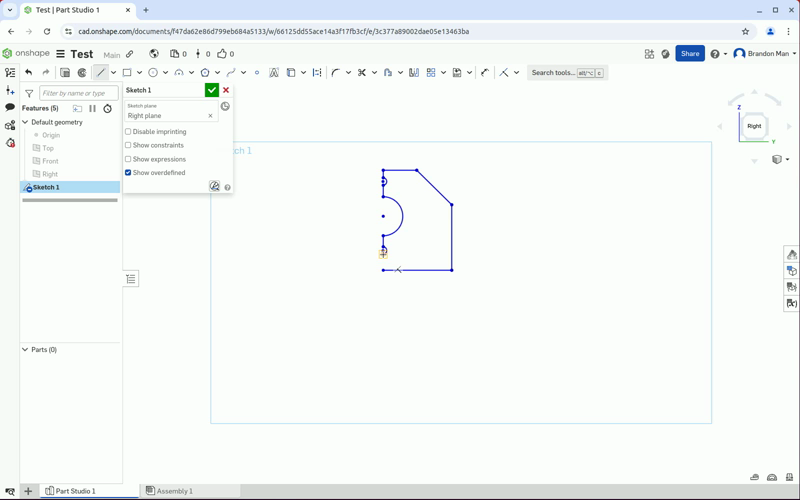
scroll(6)
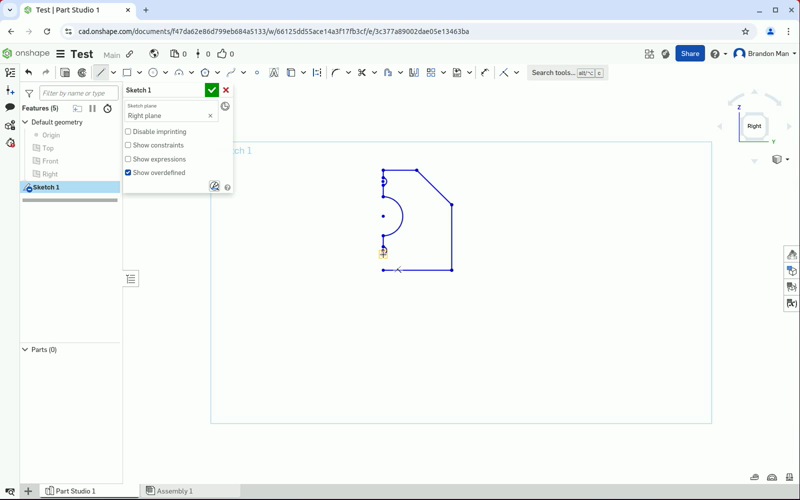
scroll(6)
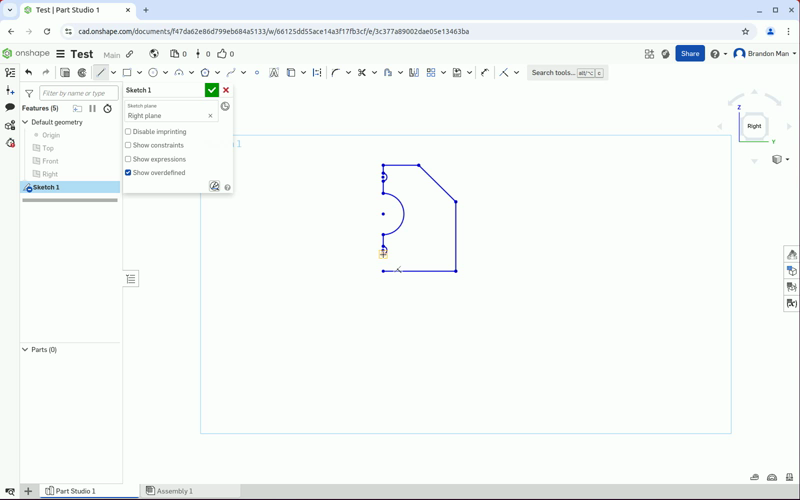
scroll(6)
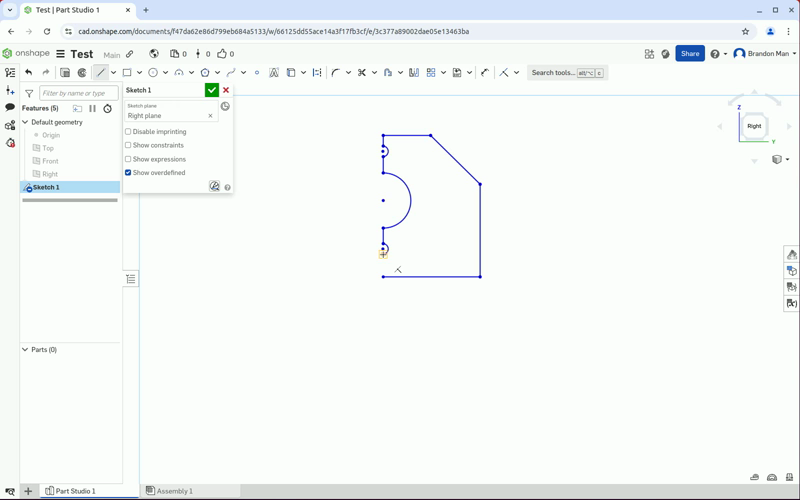
scroll(6)
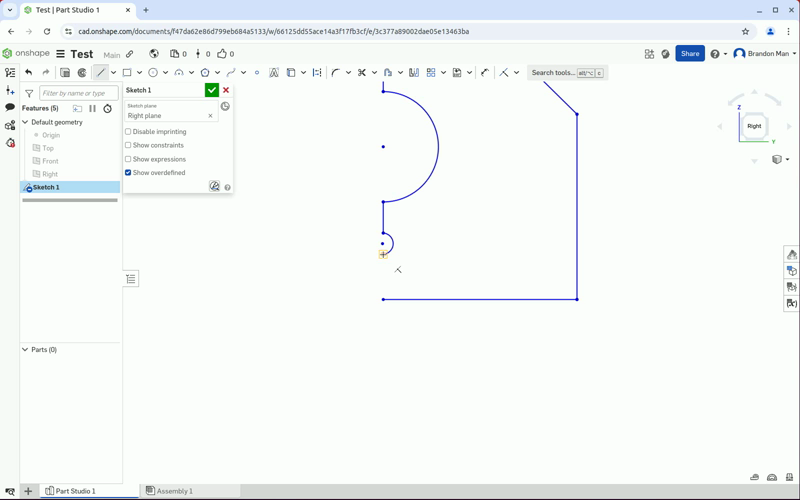
scroll(6)
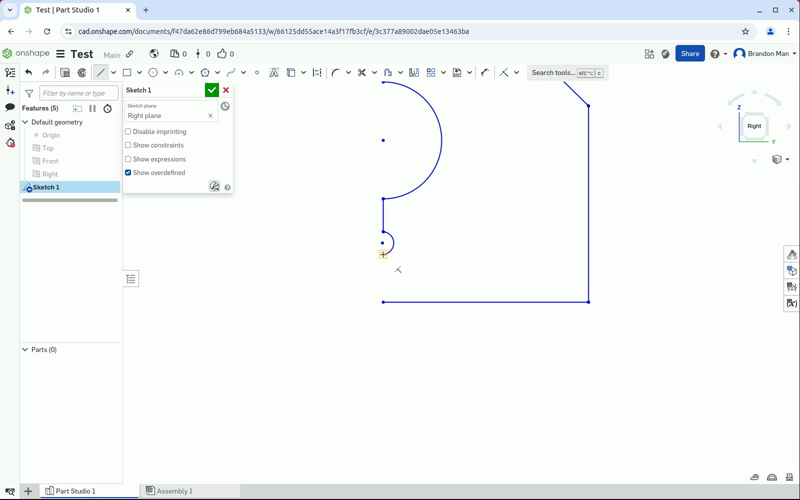
scroll(6)
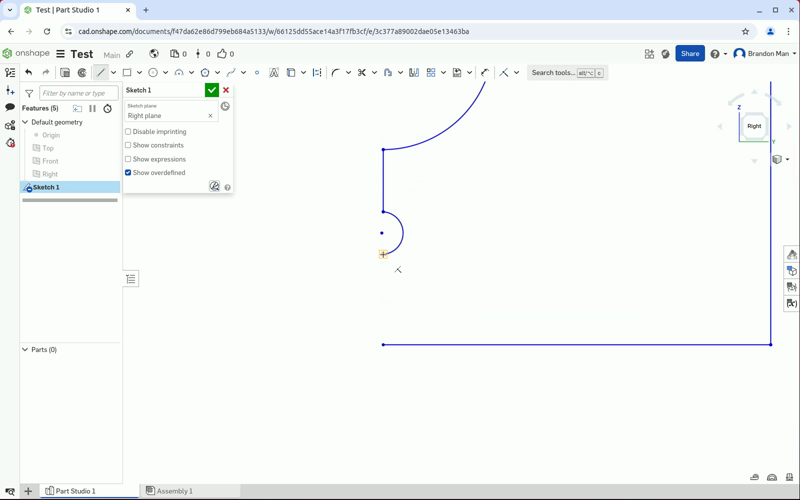
scroll(6)
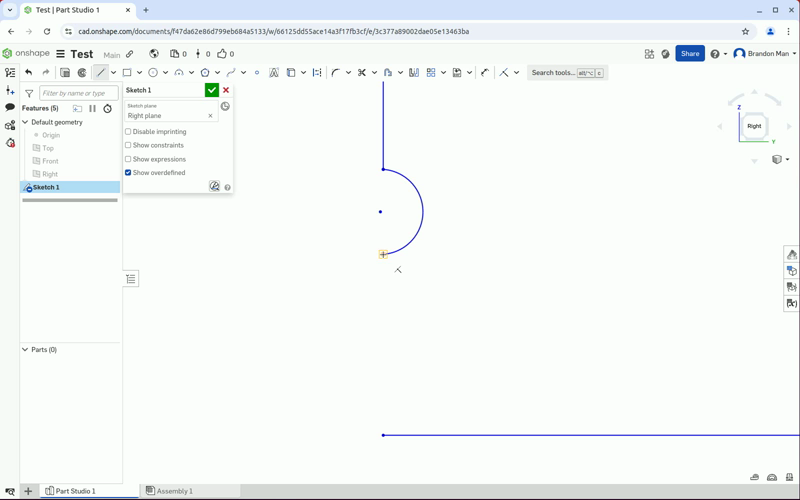
click(383, 254)
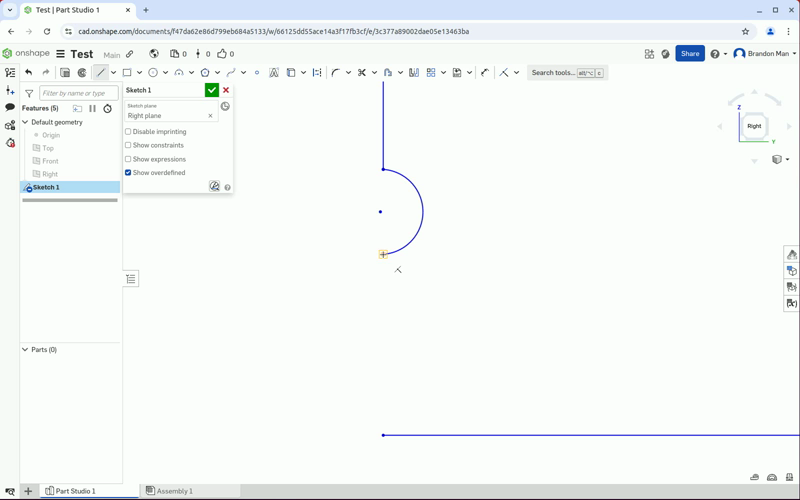
scroll(-6)
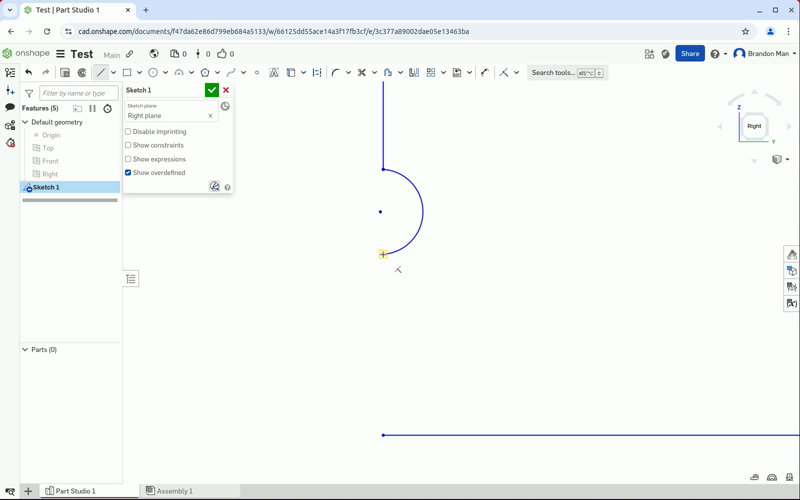
scroll(-6)
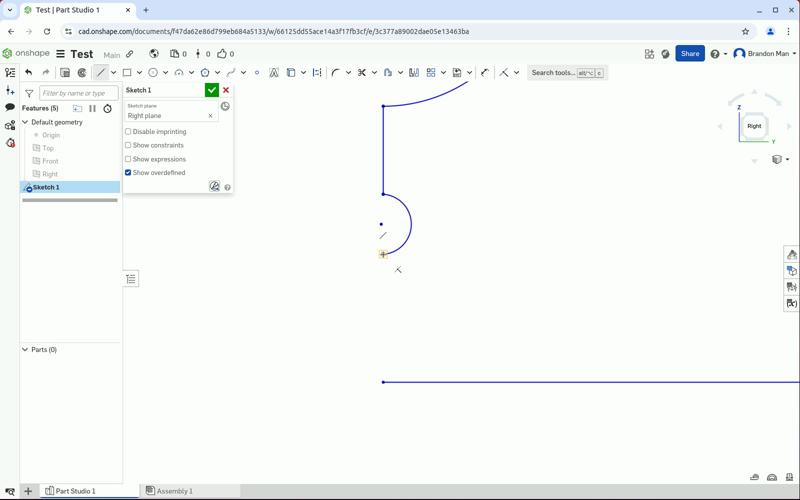
scroll(-6)
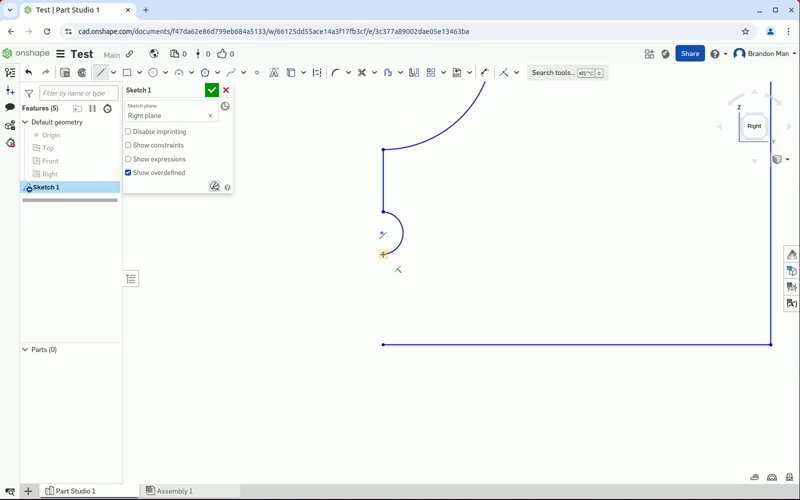
scroll(-6)
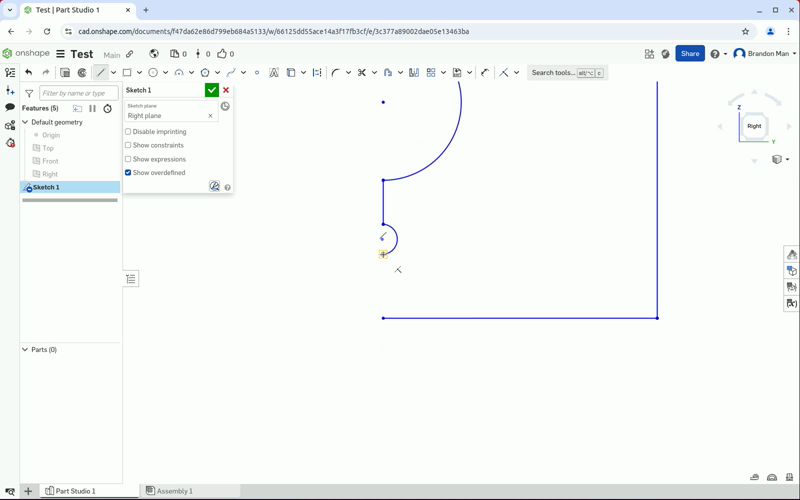
scroll(-6)
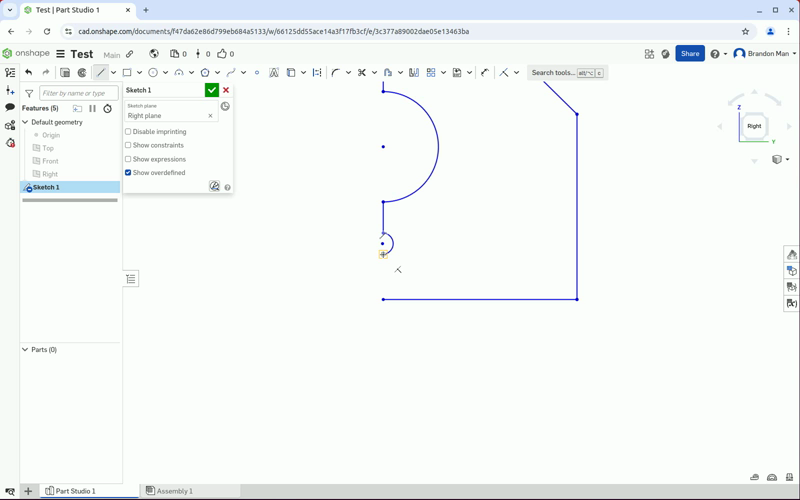
scroll(-6)
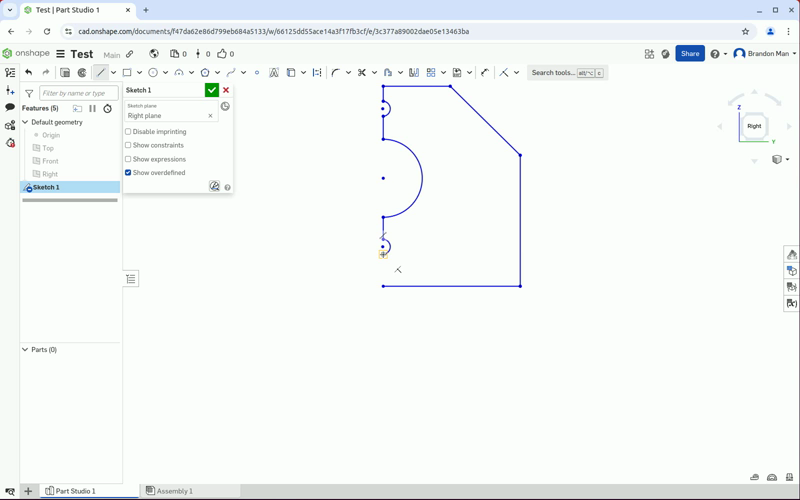
scroll(-6)
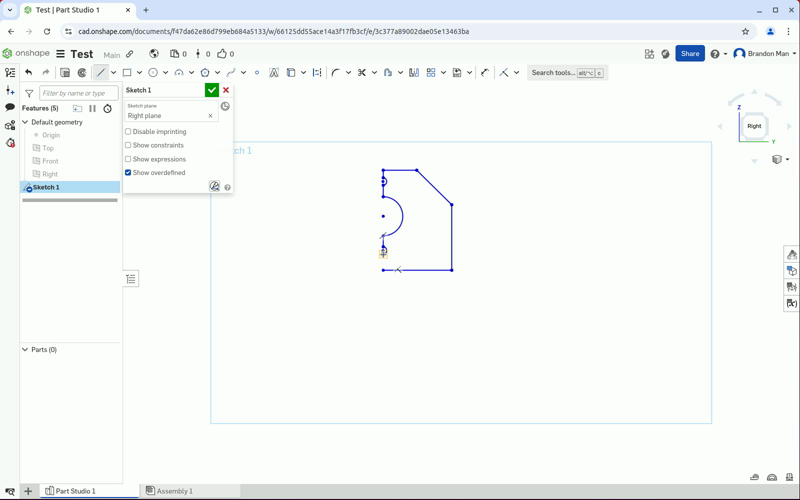
mouse_move(413, 254)
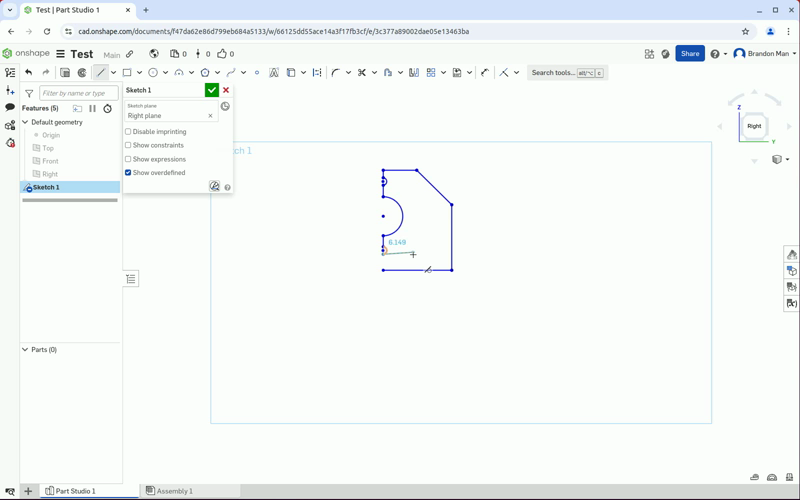
key_down(shift)
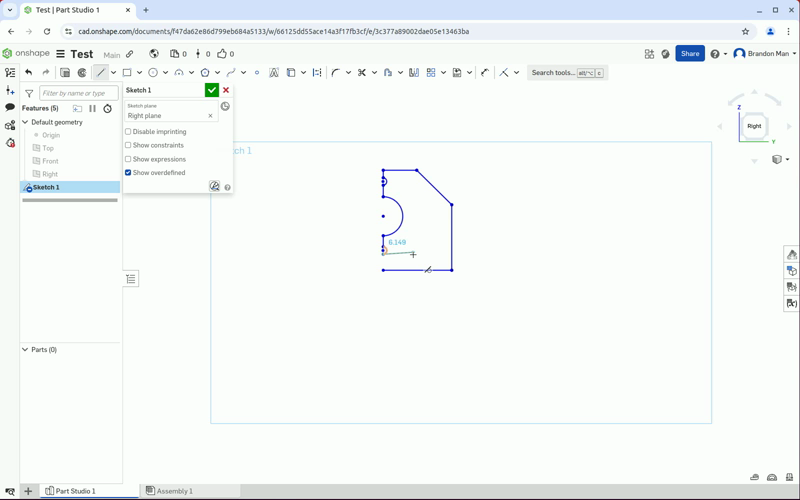
mouse_move(383, 270)
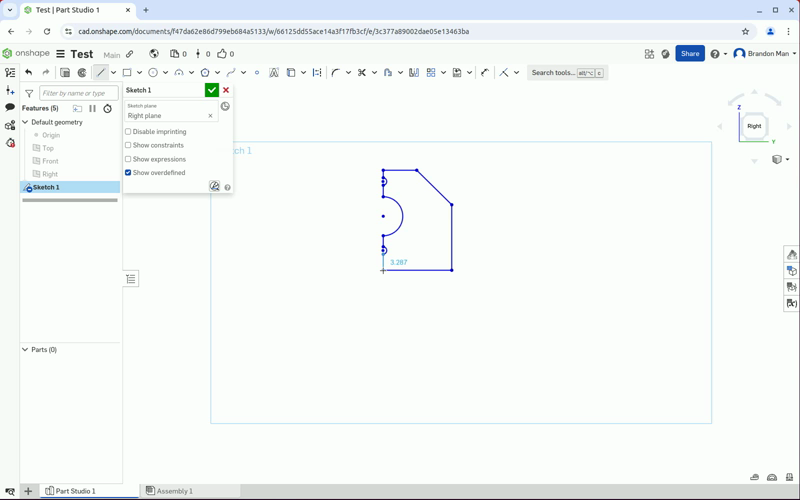
key_up(shift)
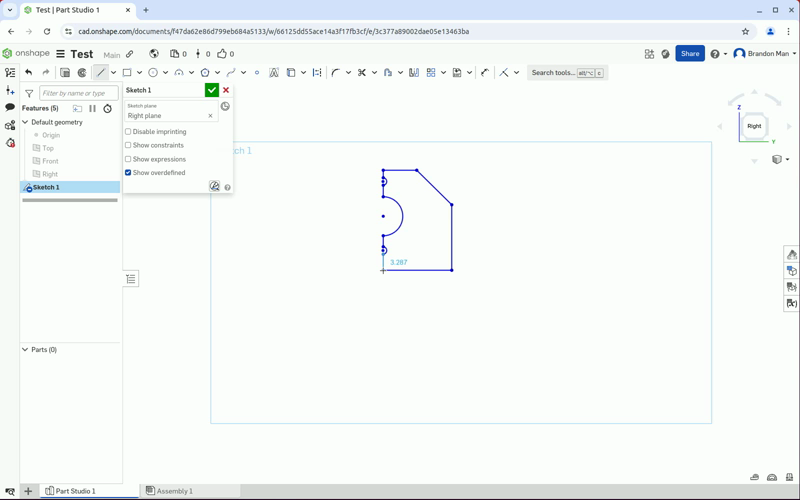
click(383, 270)
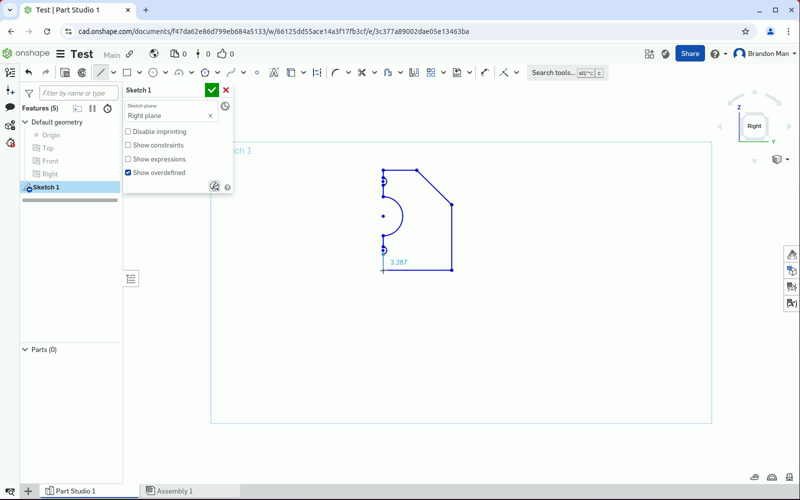
key(esc)
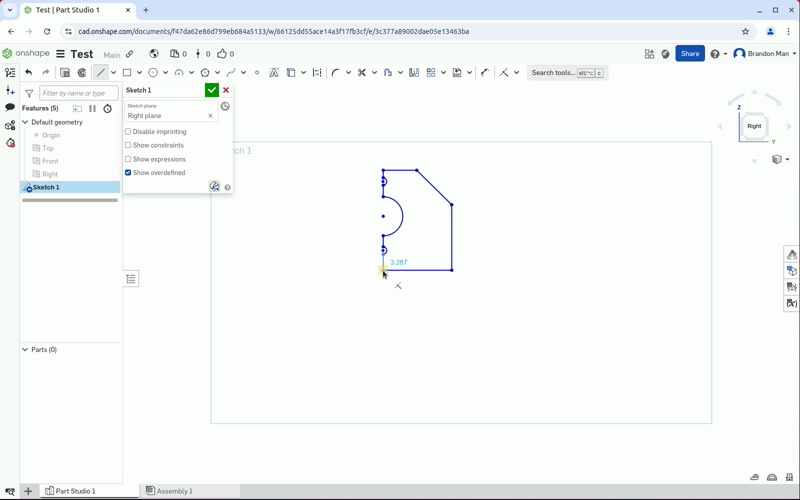
key(c)
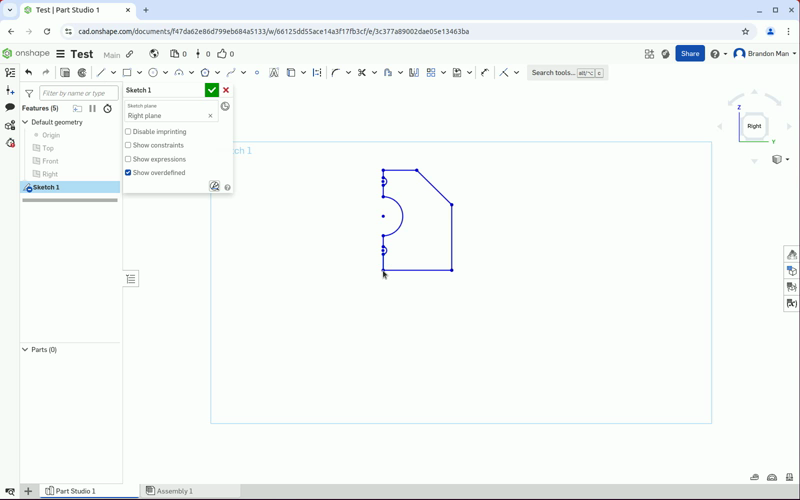
key_down(shift)
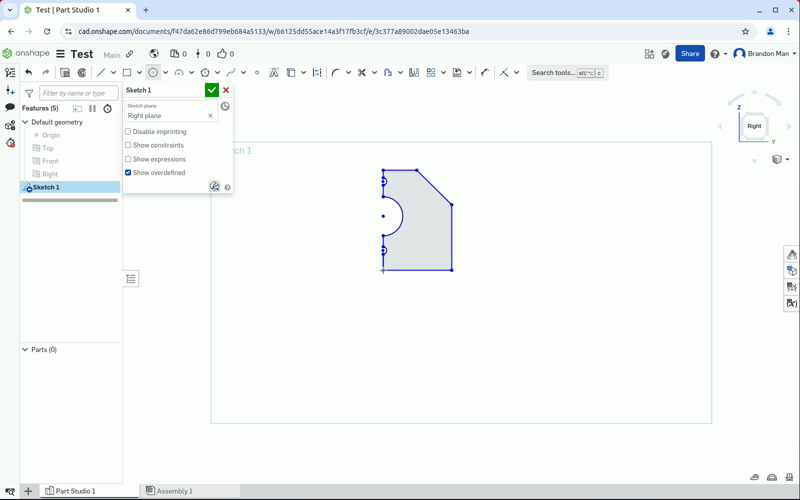
mouse_move(438, 256)
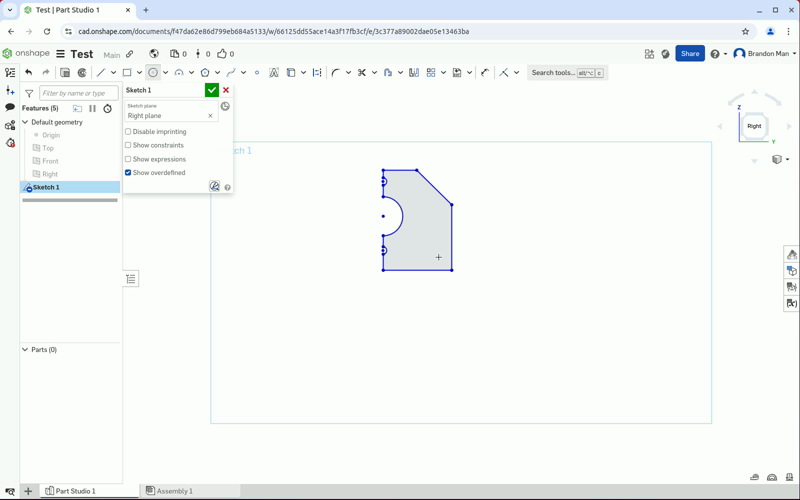
click(438, 256)
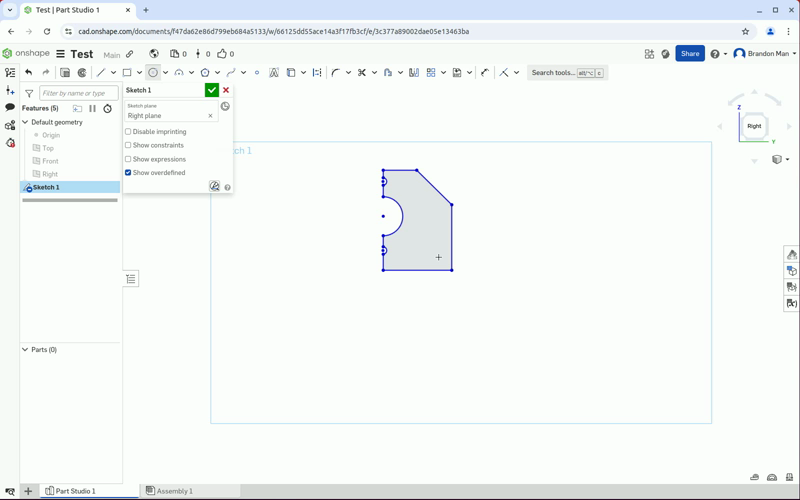
key_up(shift)
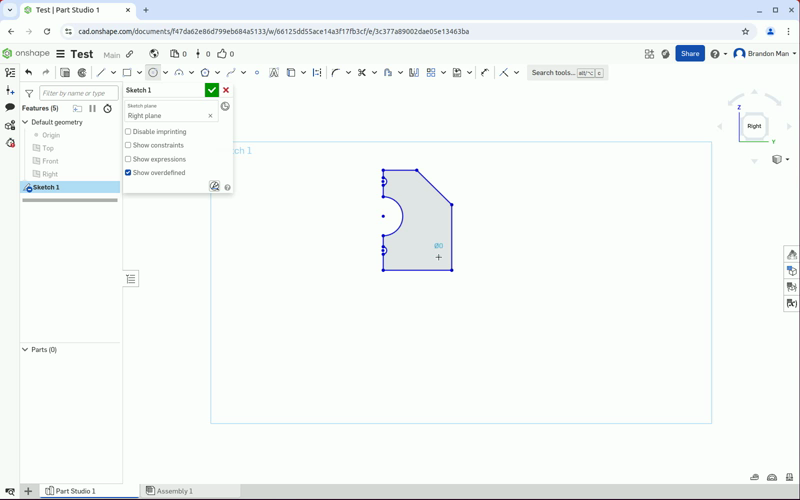
mouse_move(447, 256)
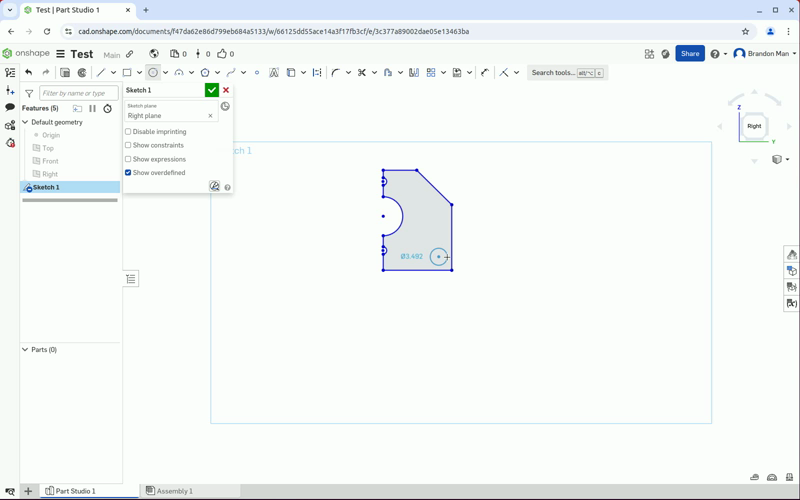
click(447, 256)
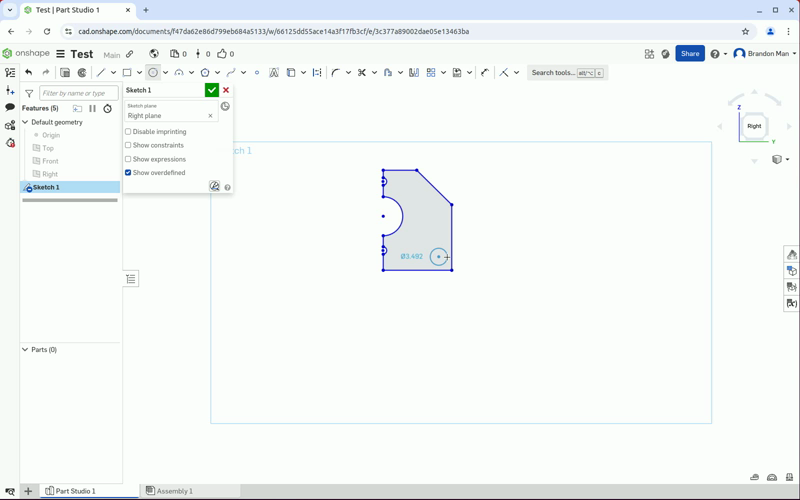
key(esc)
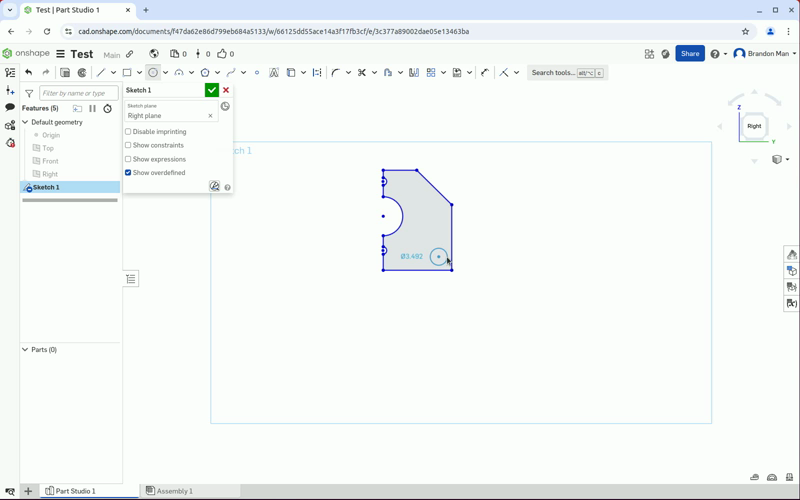
key(c)
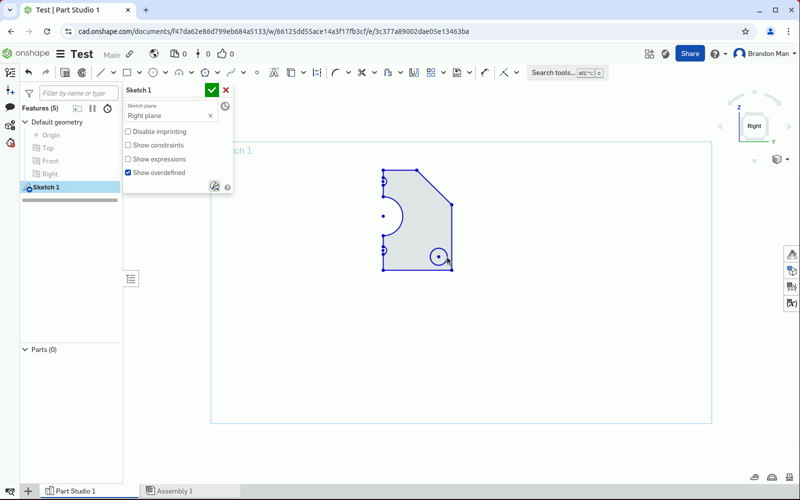
key_down(shift)
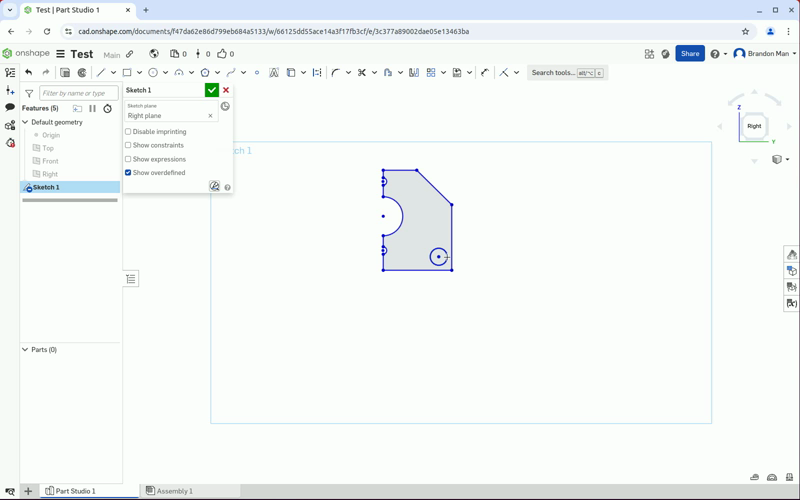
mouse_move(440, 227)
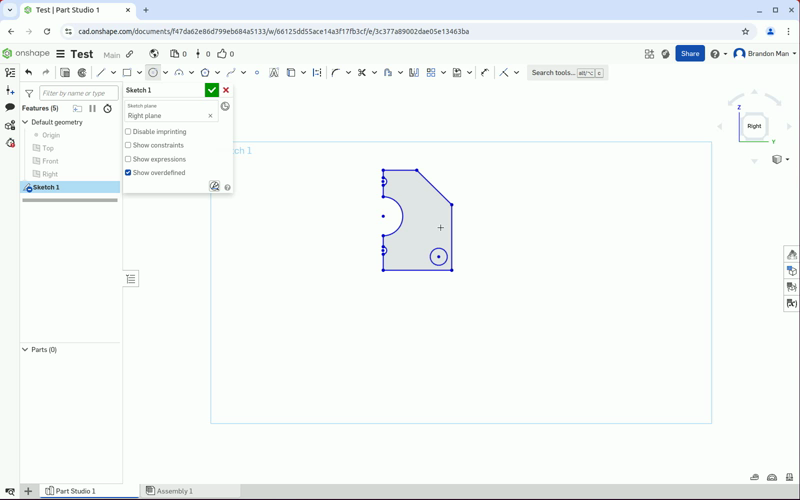
click(440, 227)
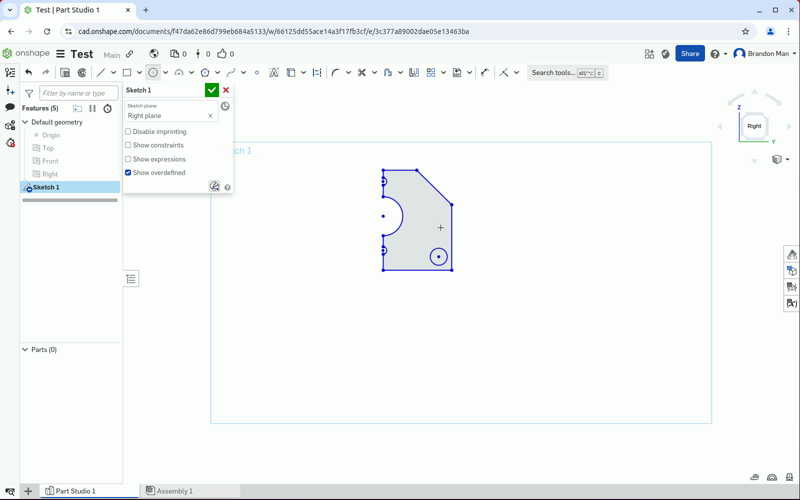
key_up(shift)
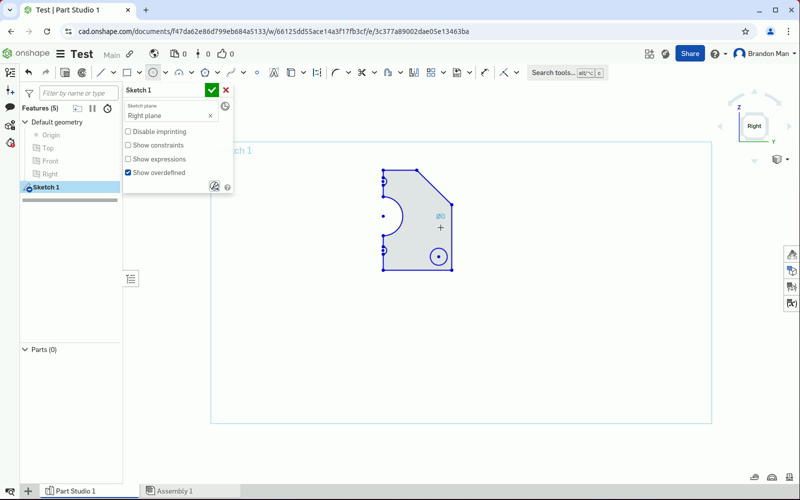
mouse_move(446, 227)
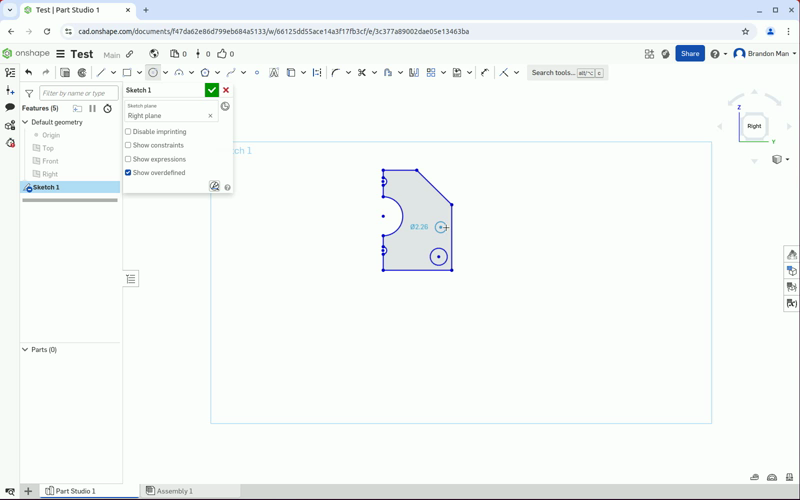
click(446, 227)
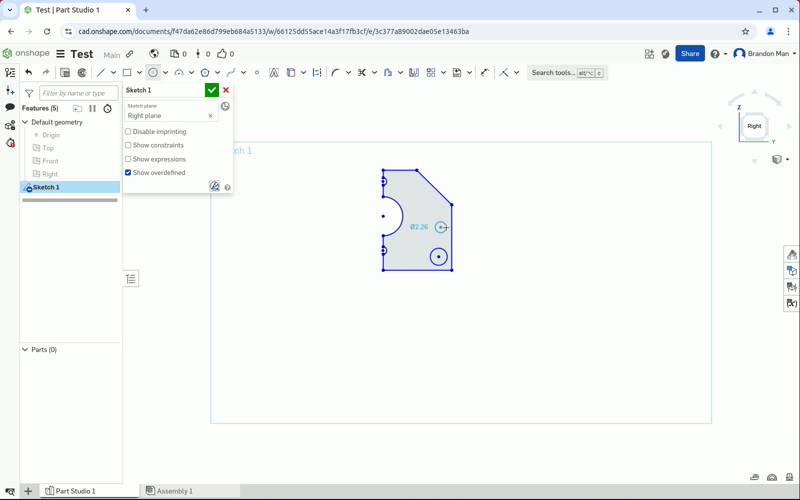
key(esc)
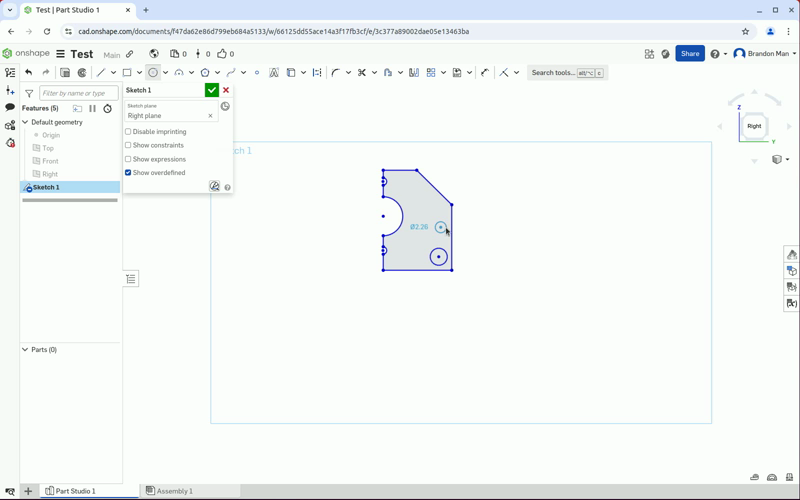
mouse_move(415, 232)
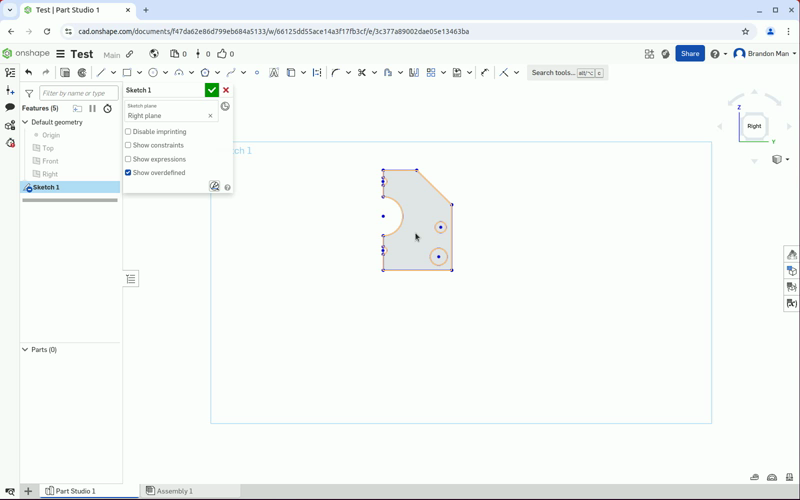
click(415, 232)
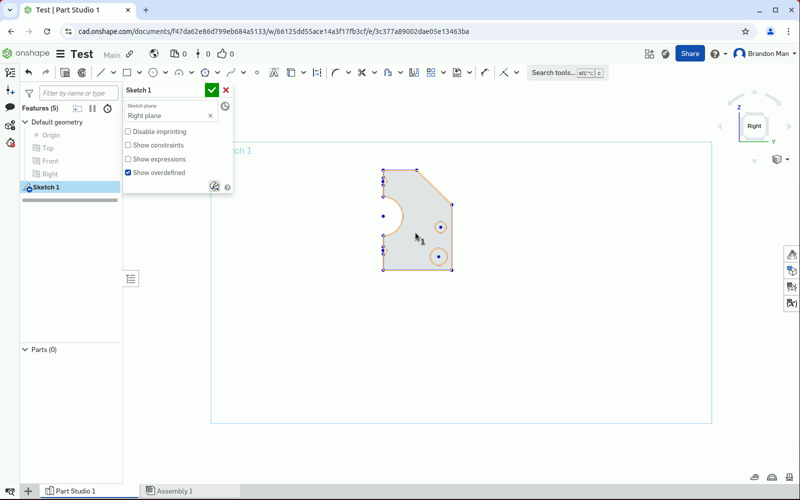
mouse_move(73, 352)
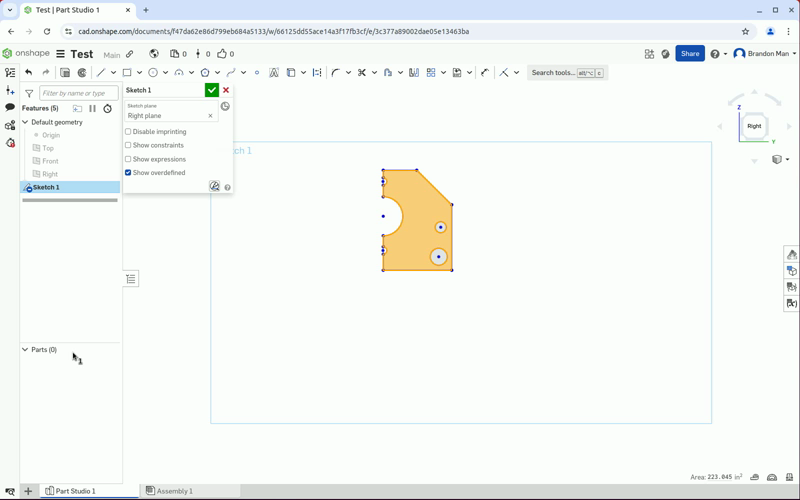
key(shift+y)
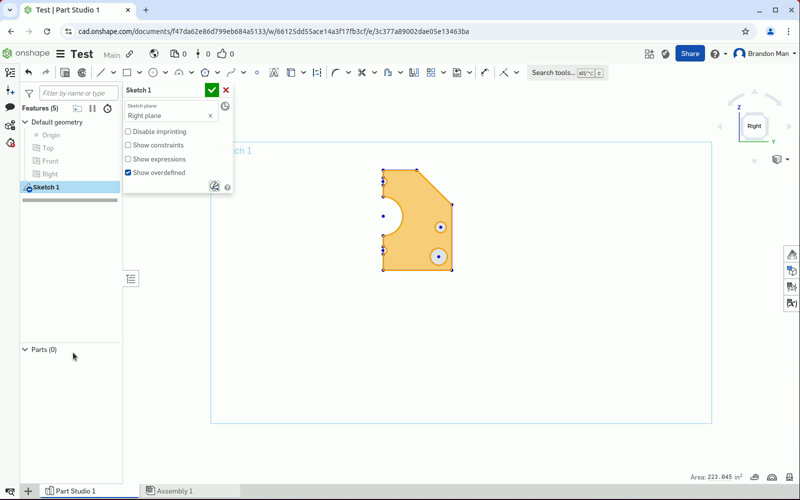
key(shift+e)
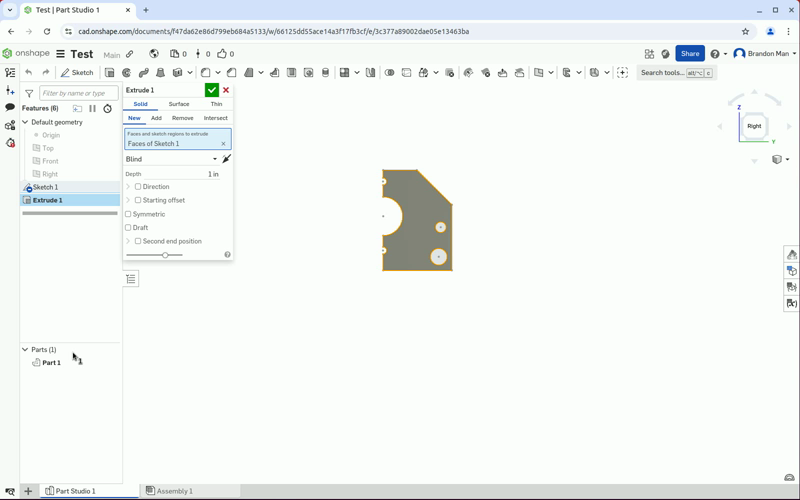
mouse_move(143, 106)
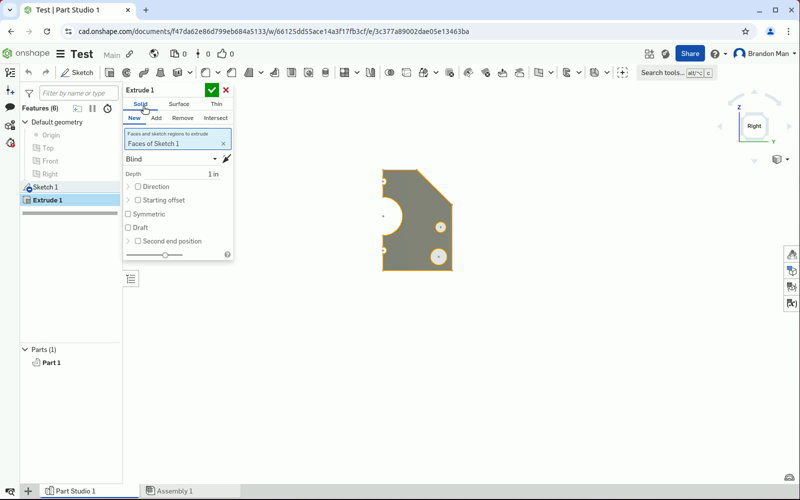
click(143, 106)
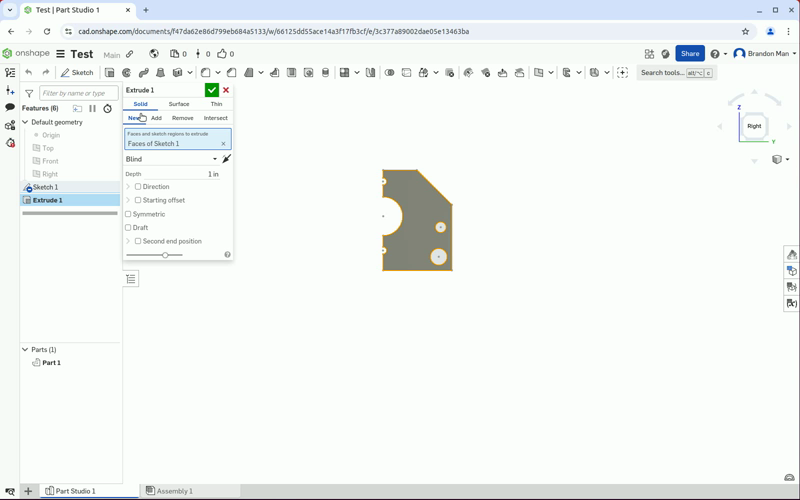
mouse_move(137, 120)
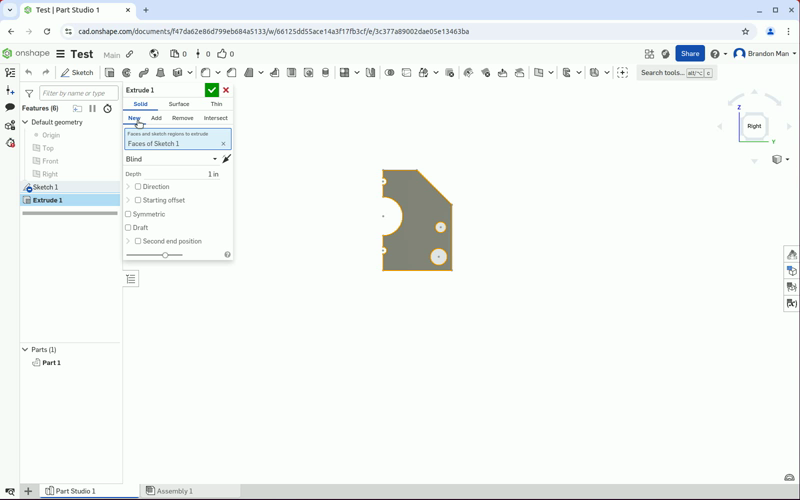
click(137, 120)
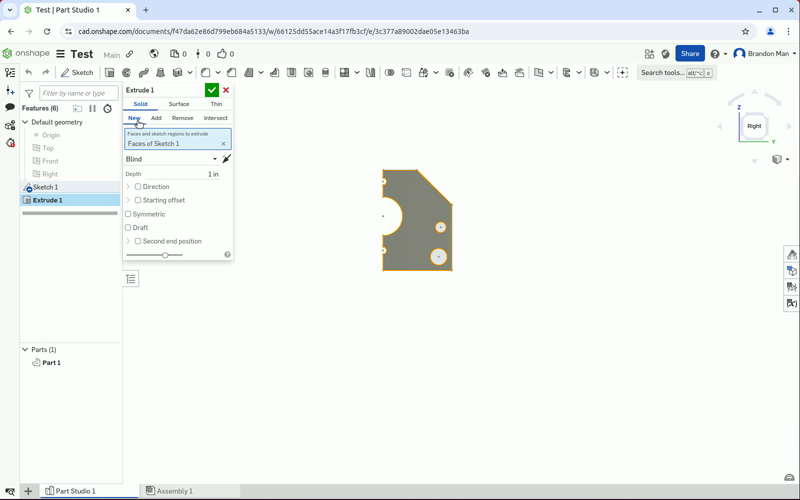
key(tab, 4)
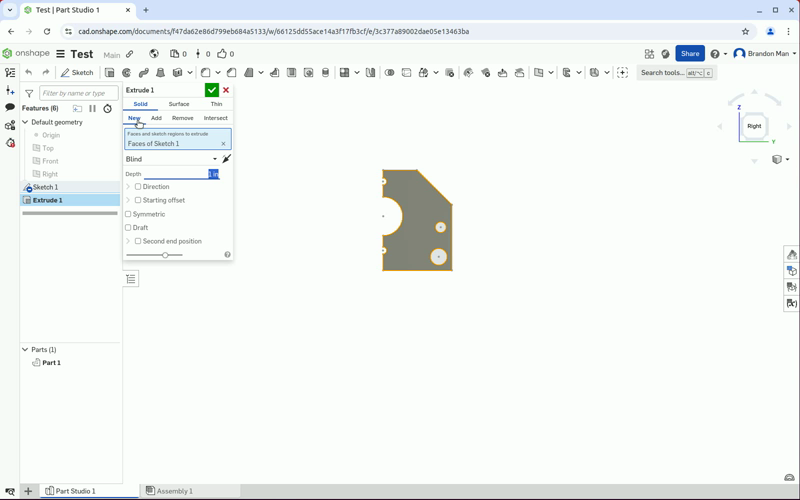
text(2.407)
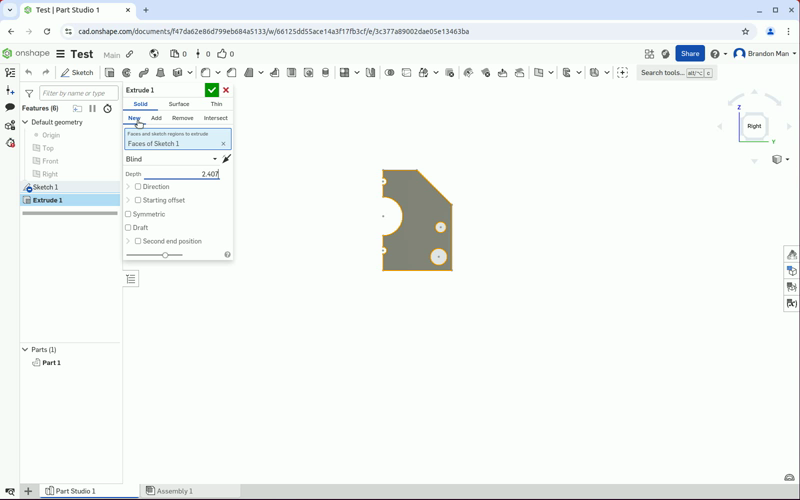
key(enter)
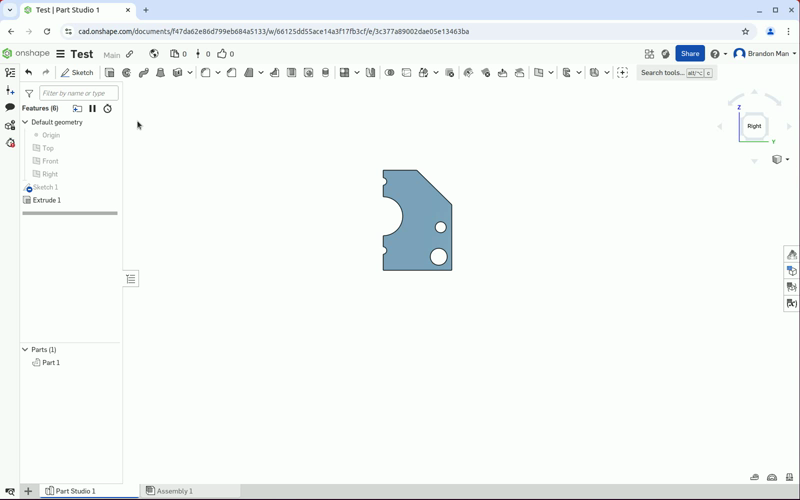
key(shift+h)
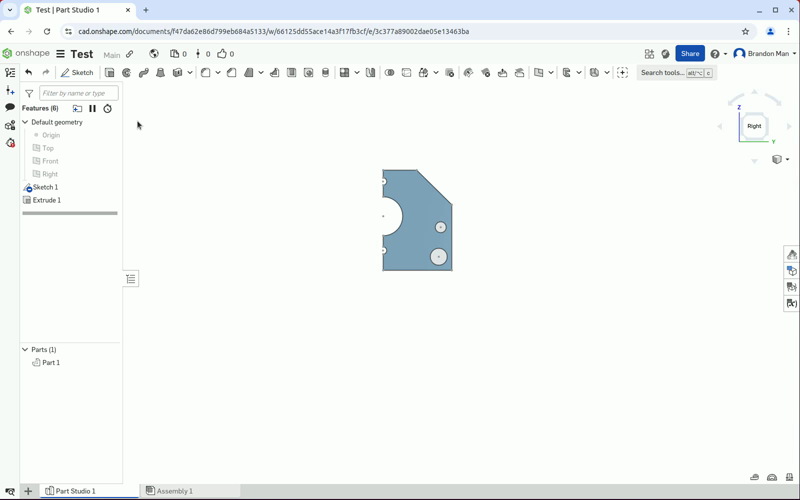
key(shift+h)
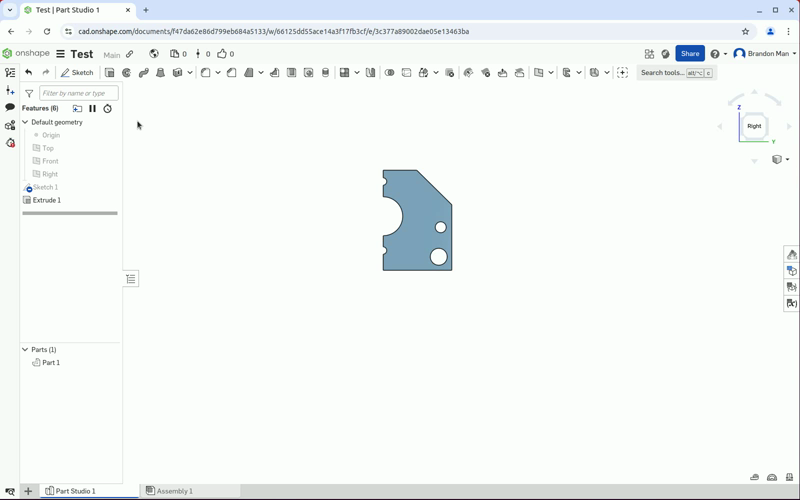
mouse_move(73, 189)
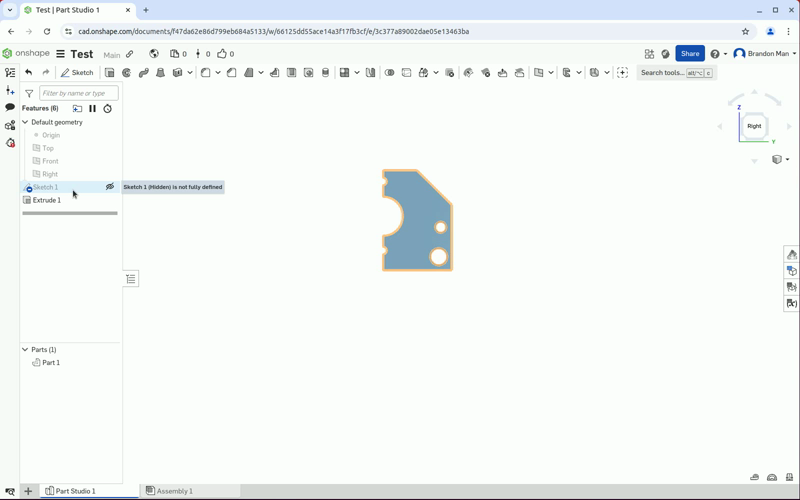
click(73, 189)
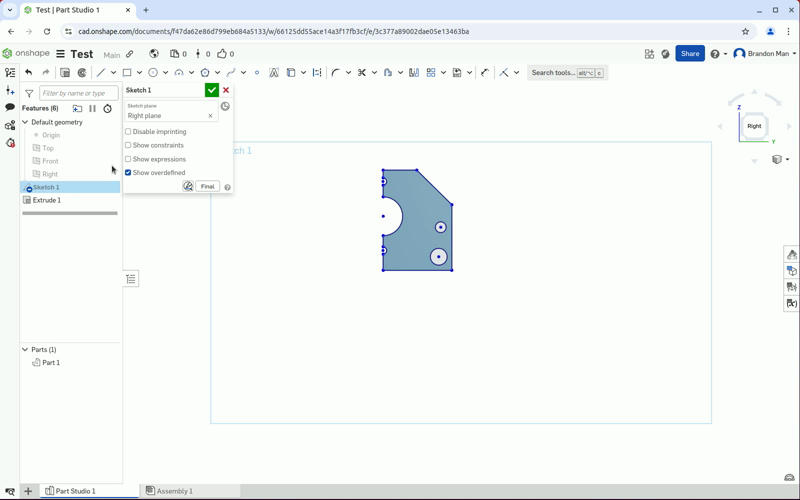
mouse_move(229, 92)
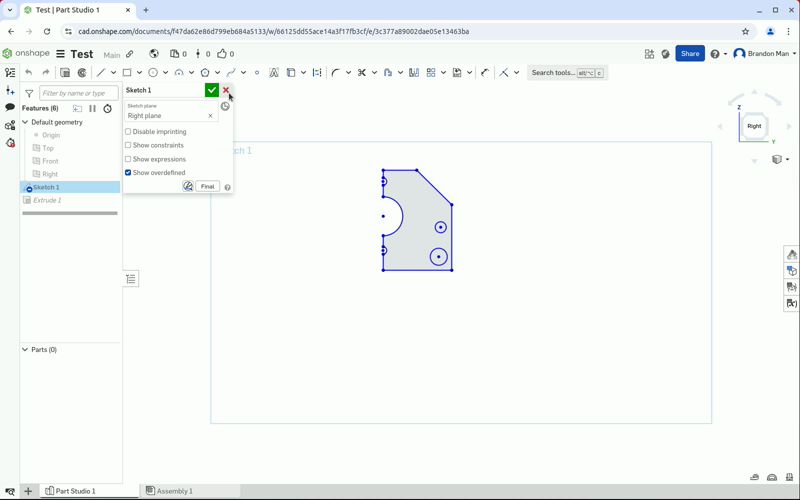
click(229, 92)
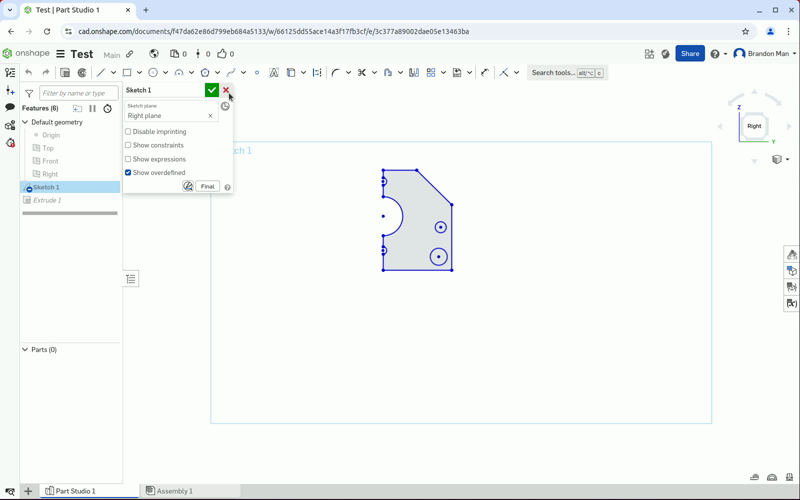
key(shift+s)
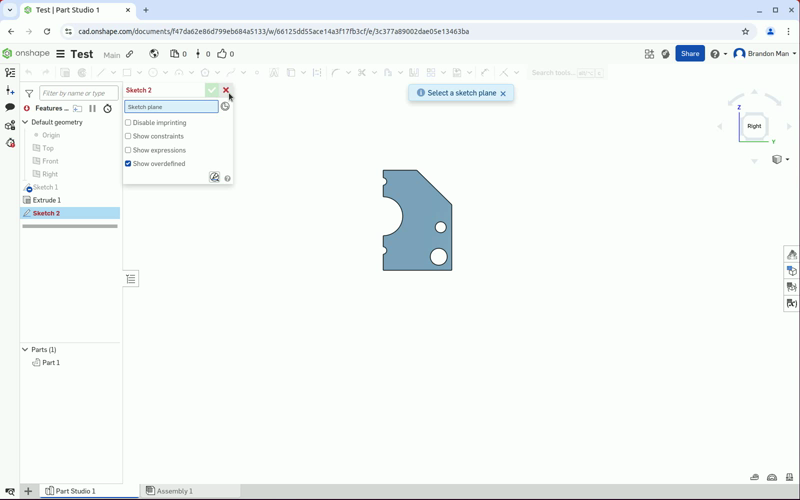
mouse_move(73, 176)
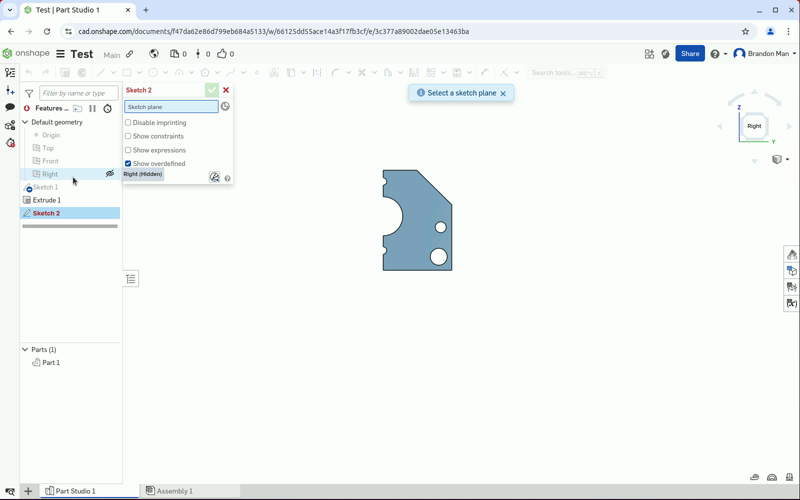
click(73, 176)
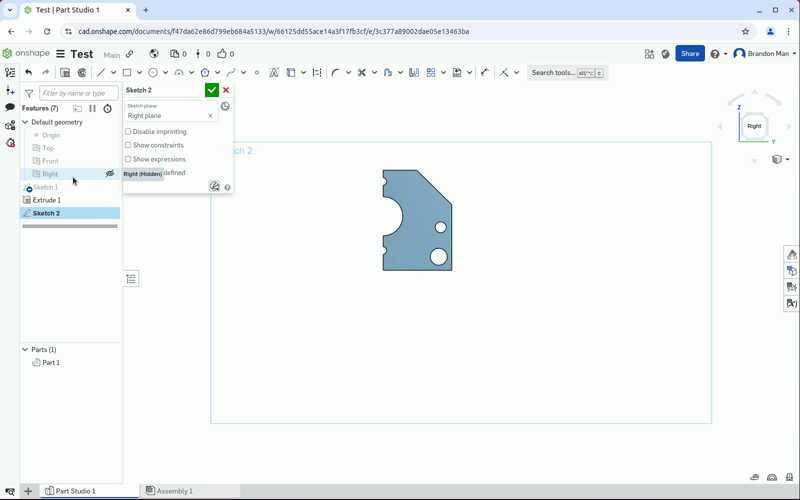
mouse_move(73, 352)
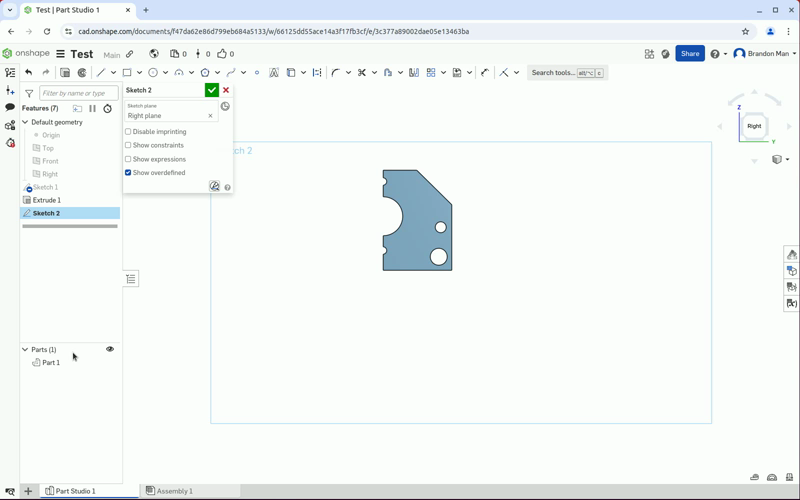
key(y)
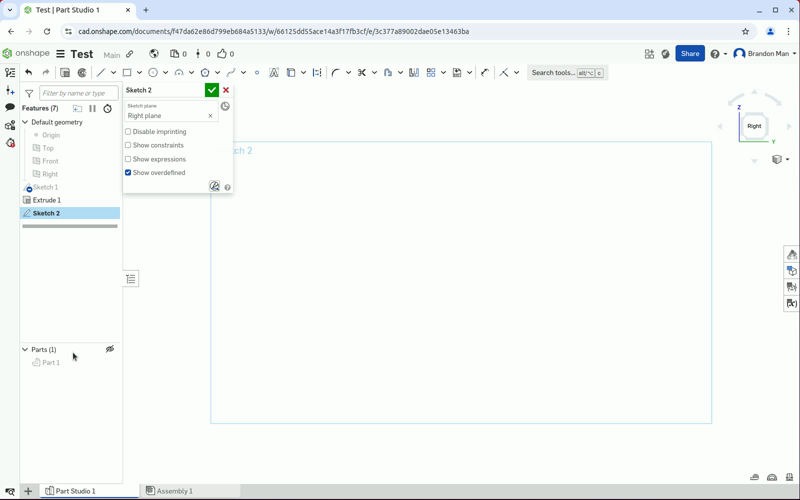
key(a)
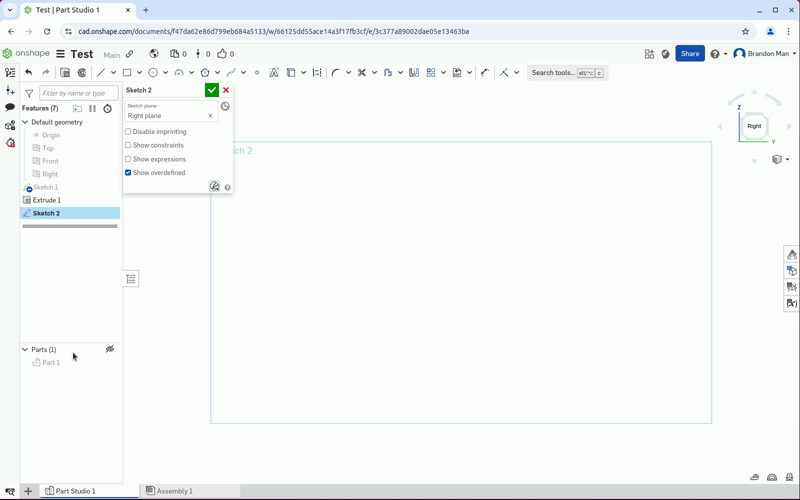
key_down(shift)
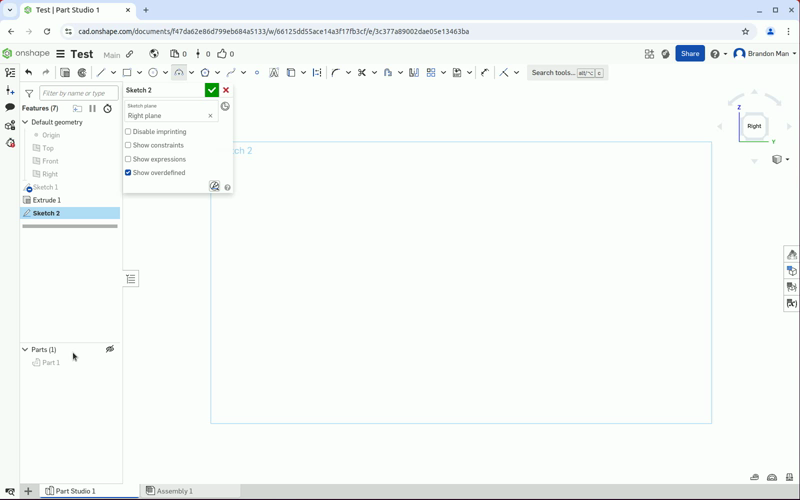
mouse_move(383, 230)
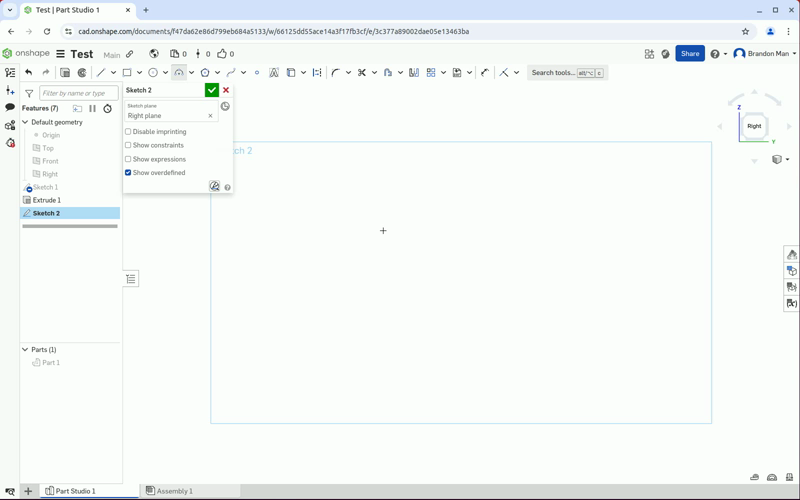
click(383, 230)
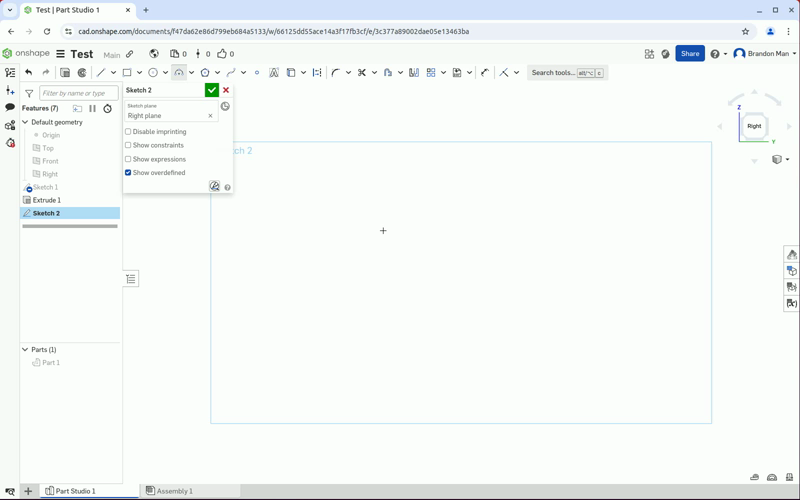
key_up(shift)
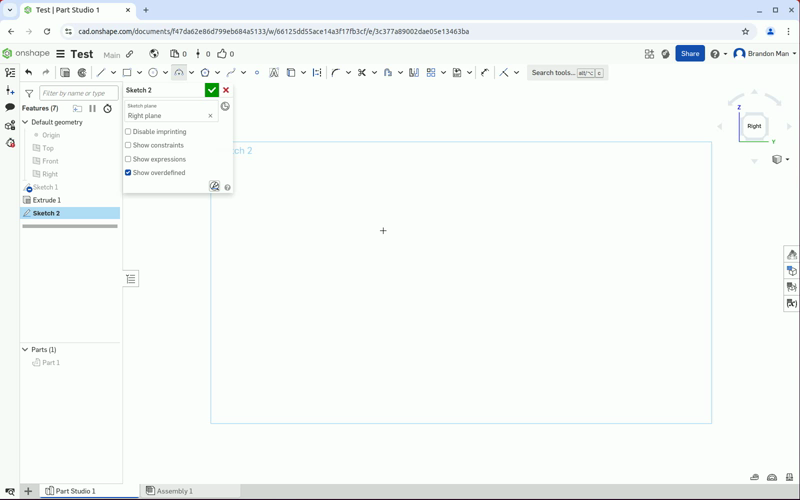
key_down(shift)
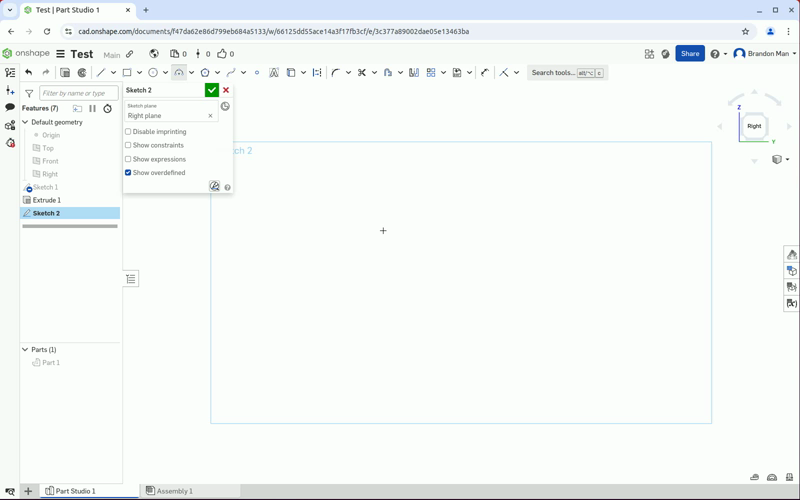
mouse_move(383, 201)
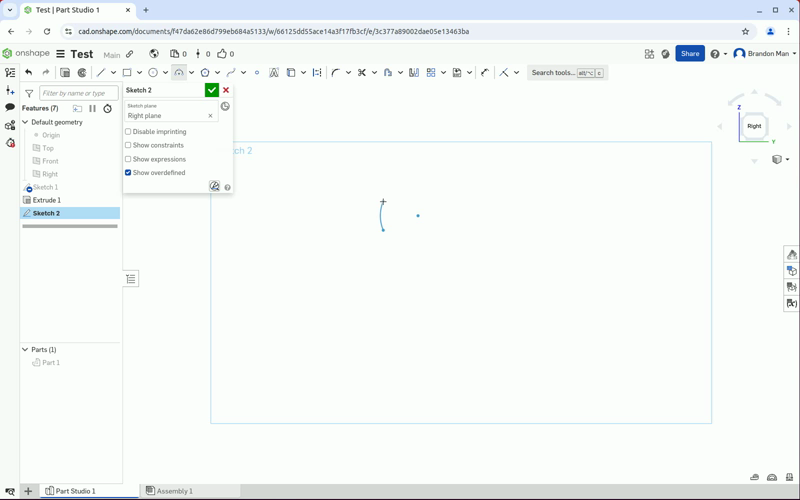
click(383, 201)
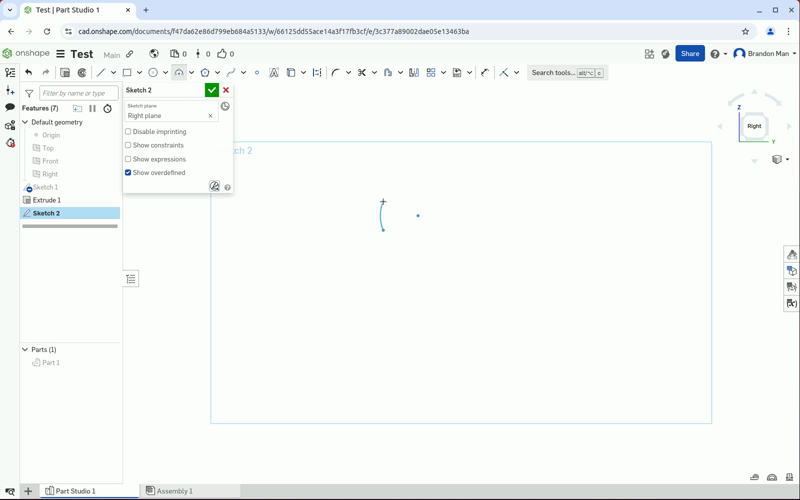
mouse_move(397, 215)
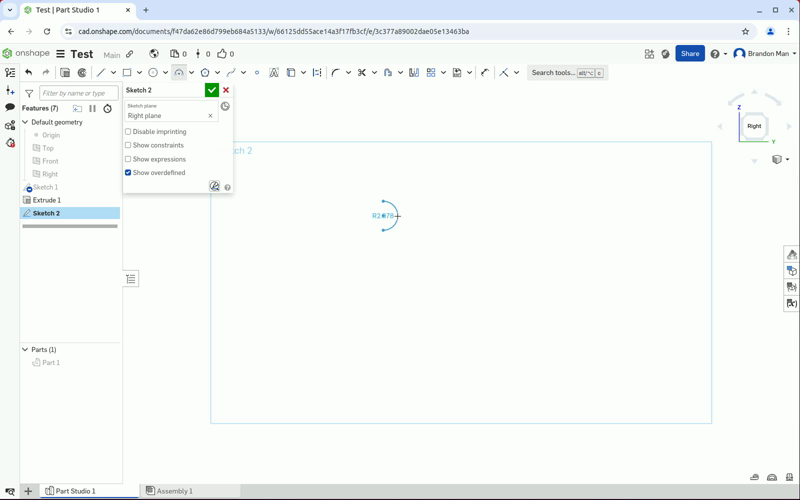
click(397, 215)
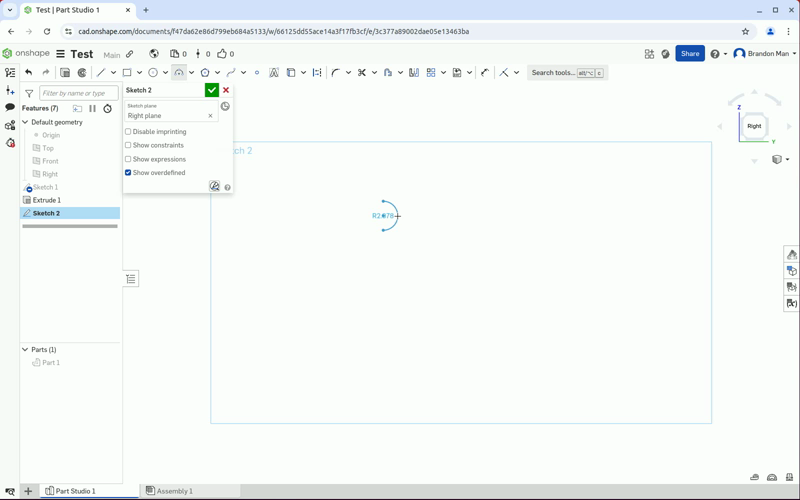
key_up(shift)
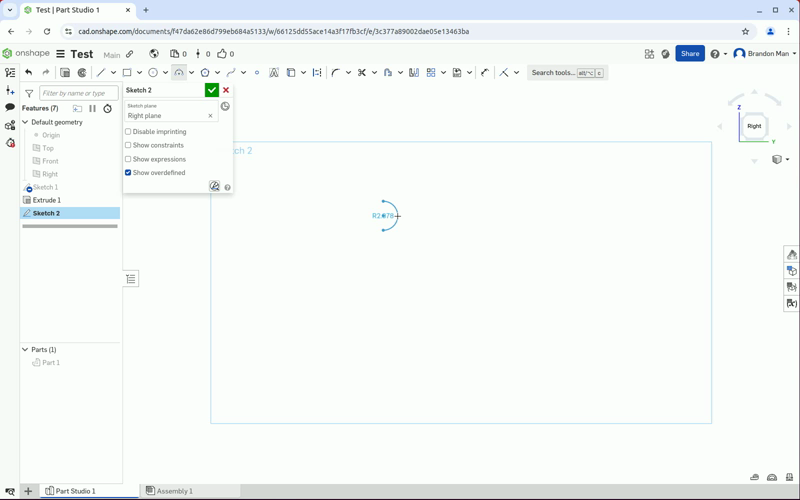
key(esc)
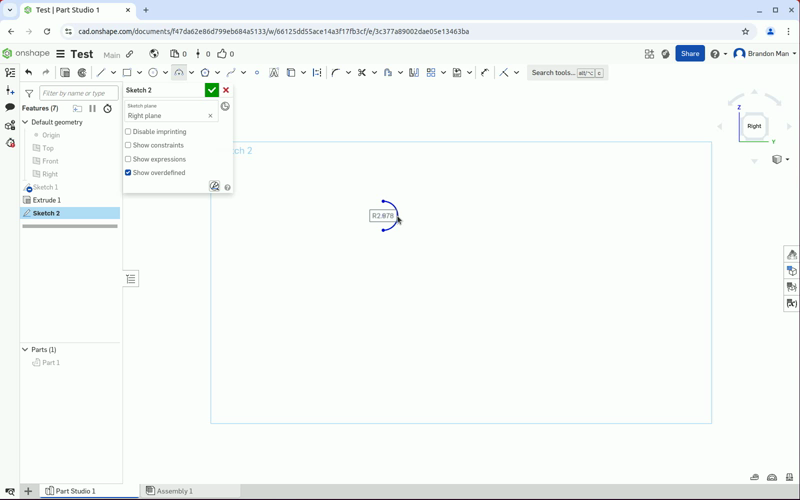
key(l)
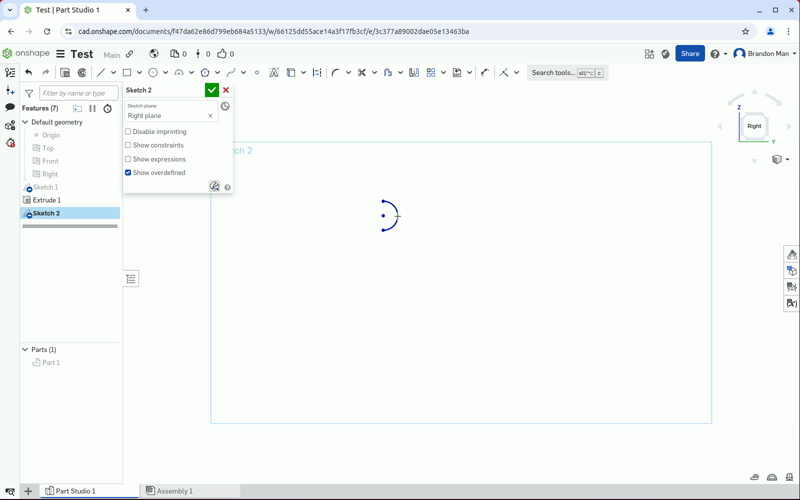
mouse_move(383, 201)
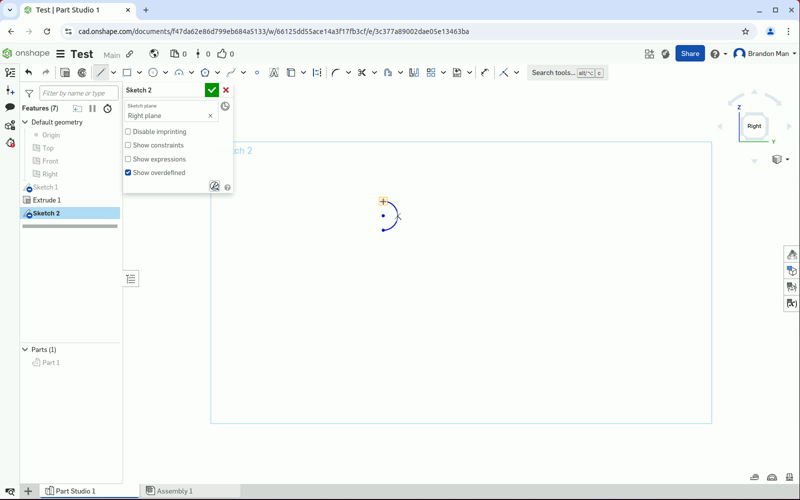
click(383, 201)
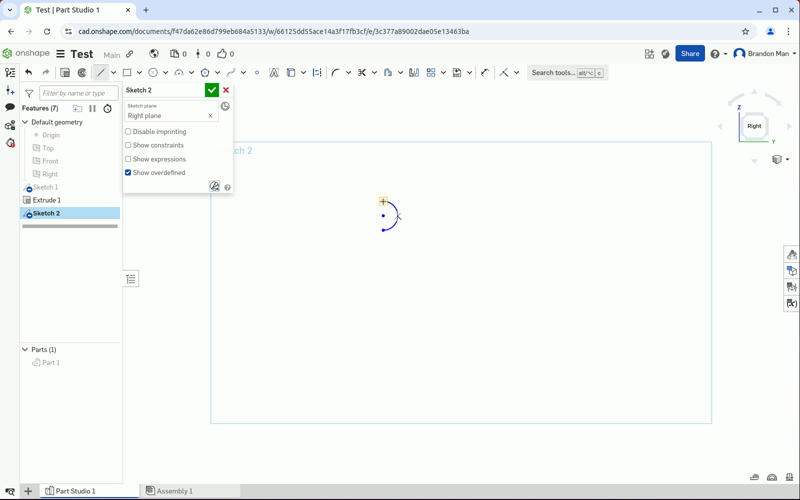
mouse_move(413, 201)
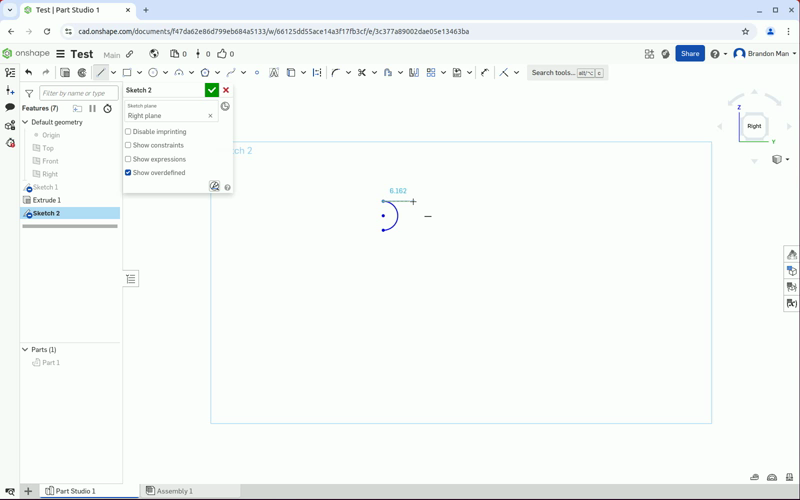
key_down(shift)
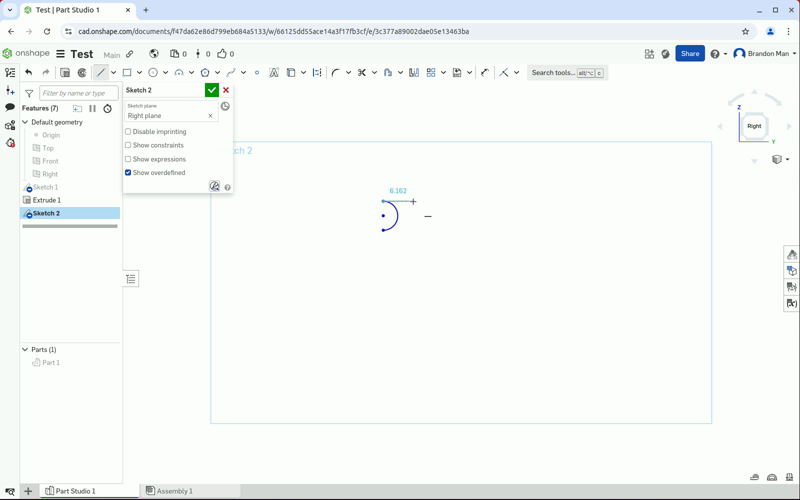
mouse_move(383, 230)
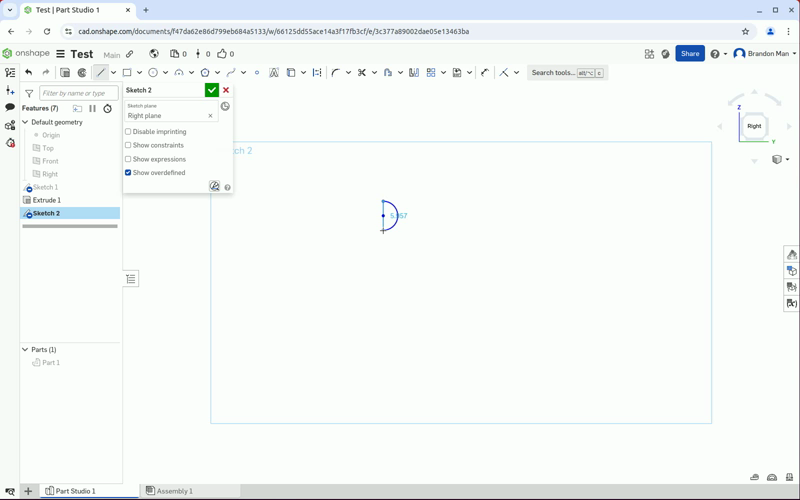
key_up(shift)
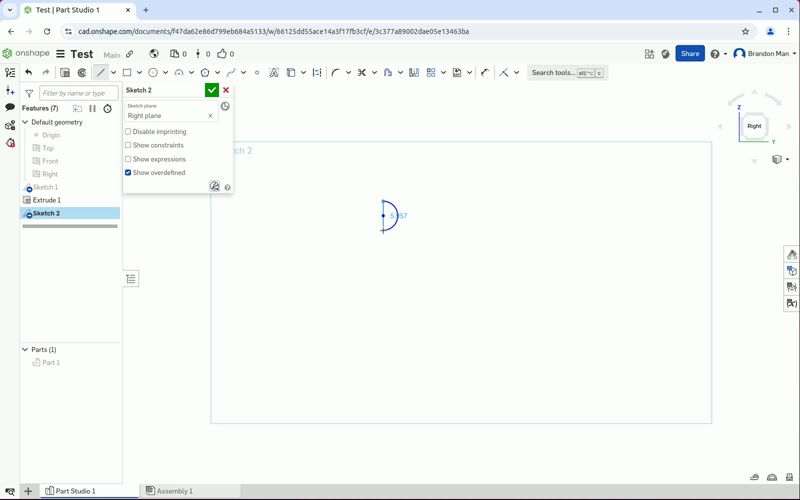
click(383, 230)
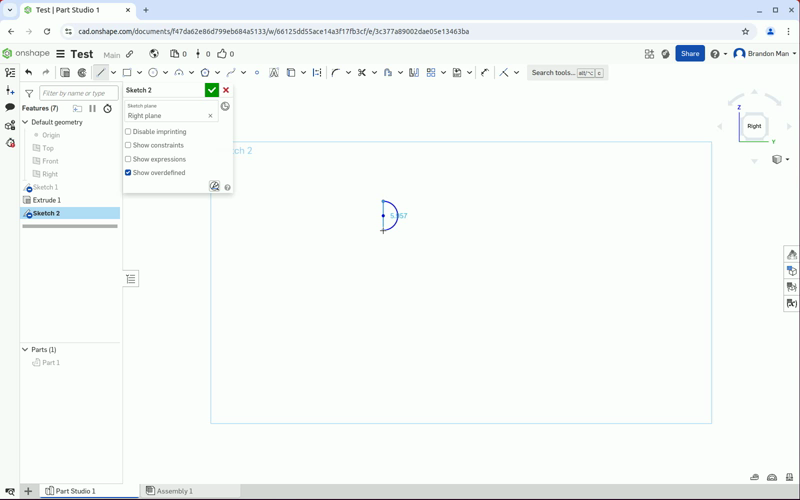
key(esc)
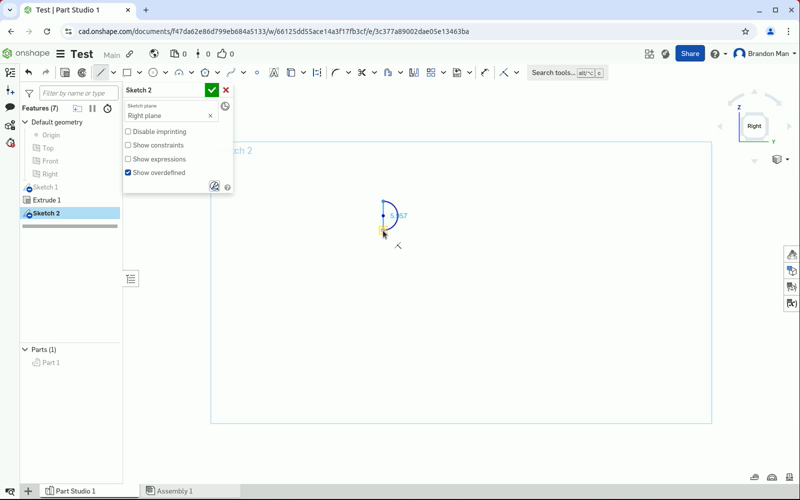
mouse_move(385, 227)
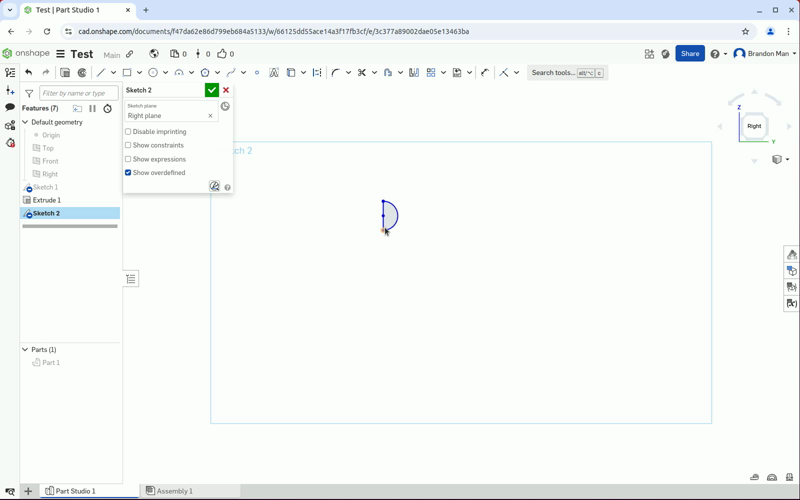
scroll(6)
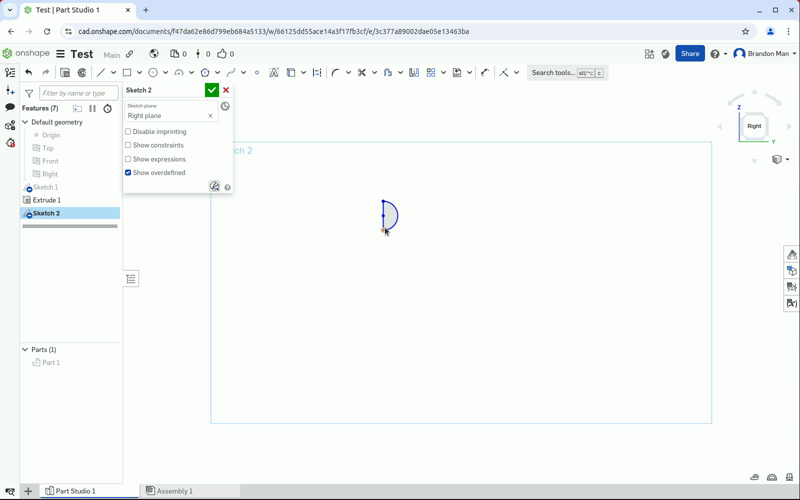
scroll(6)
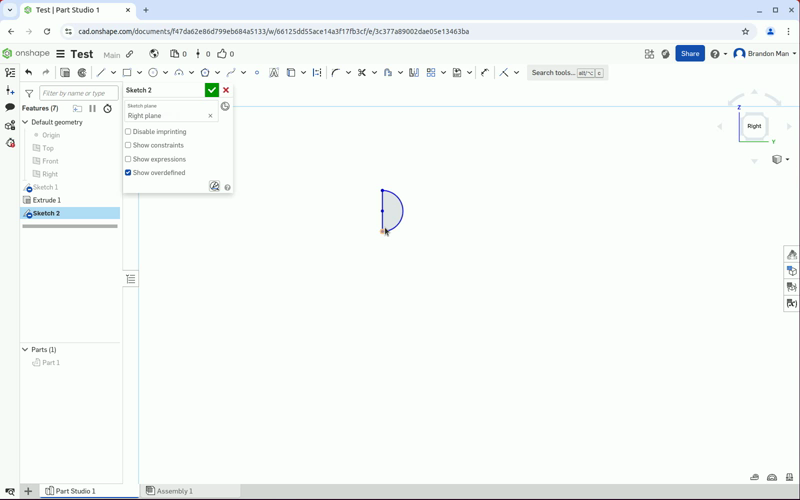
scroll(6)
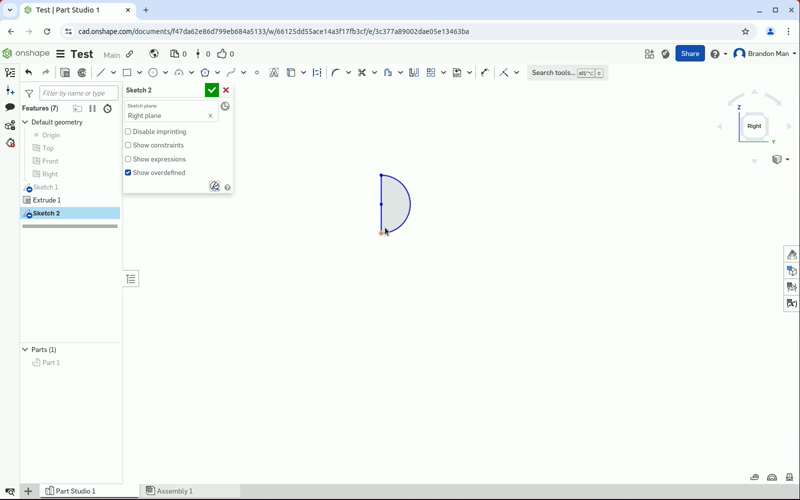
scroll(6)
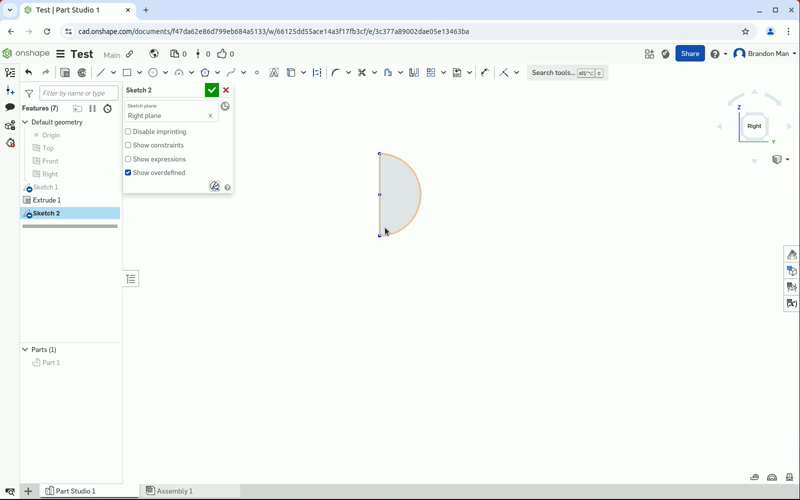
scroll(6)
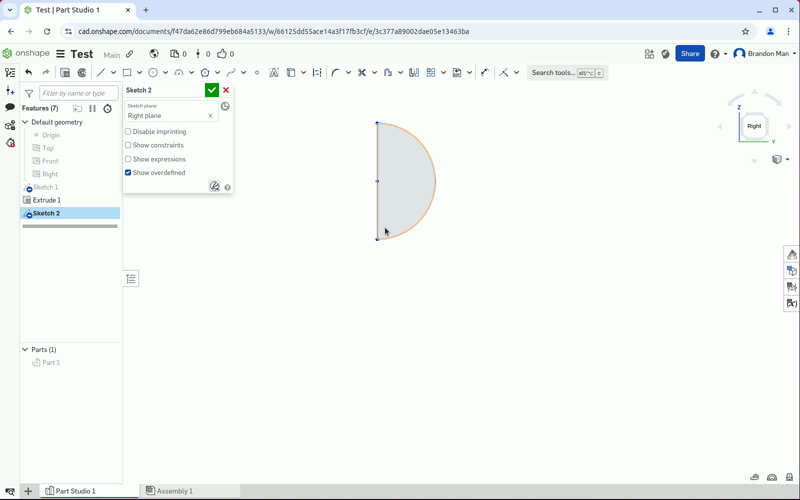
scroll(6)
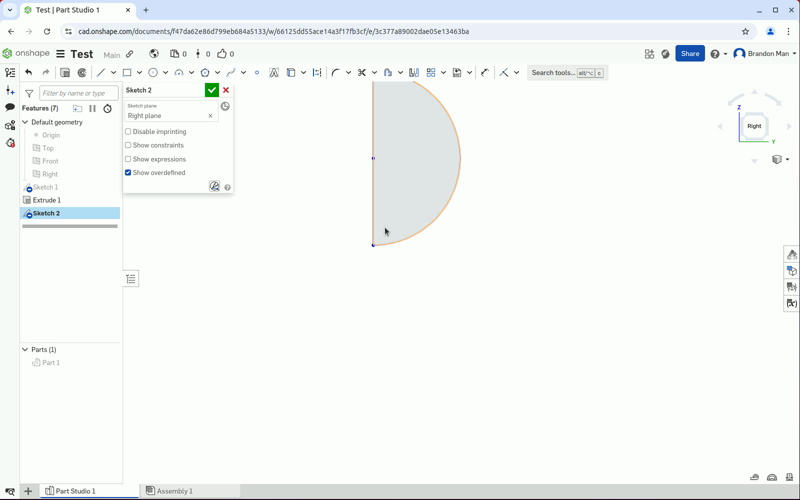
scroll(6)
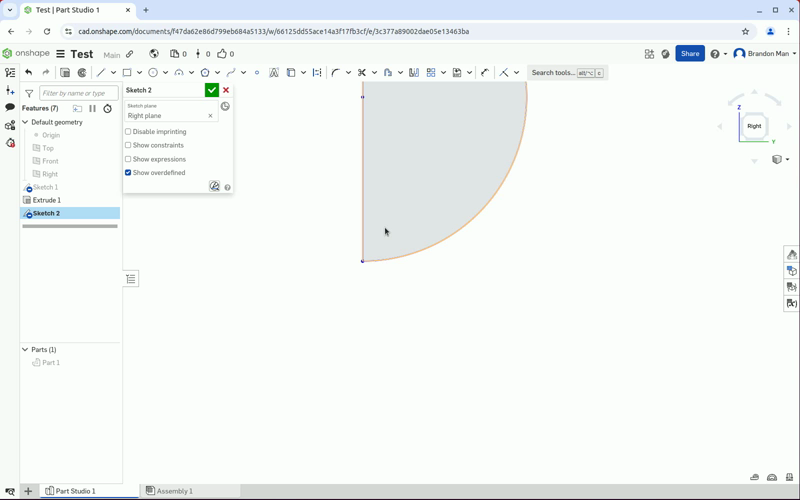
click(385, 227)
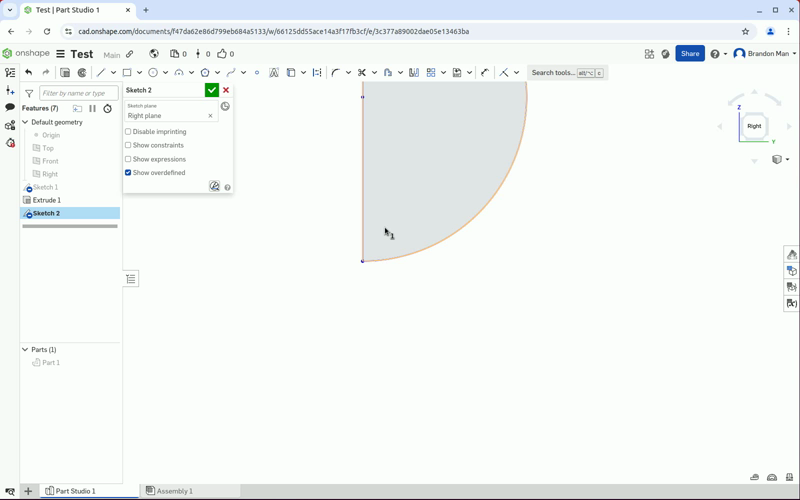
scroll(-6)
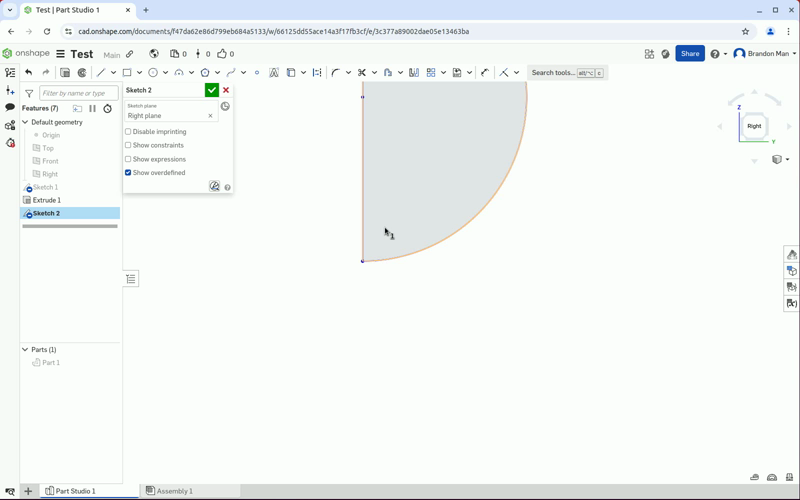
scroll(-6)
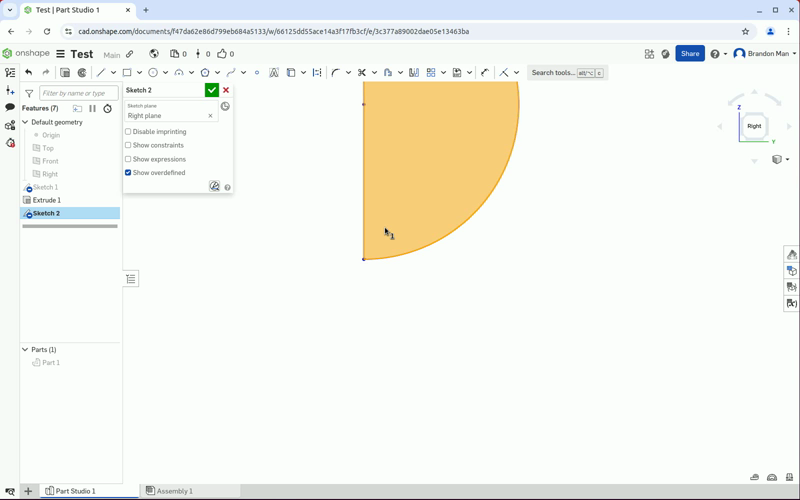
scroll(-6)
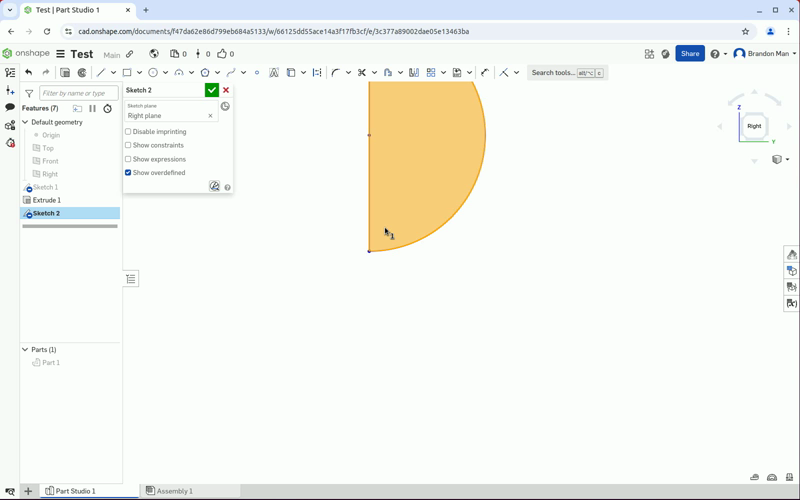
scroll(-6)
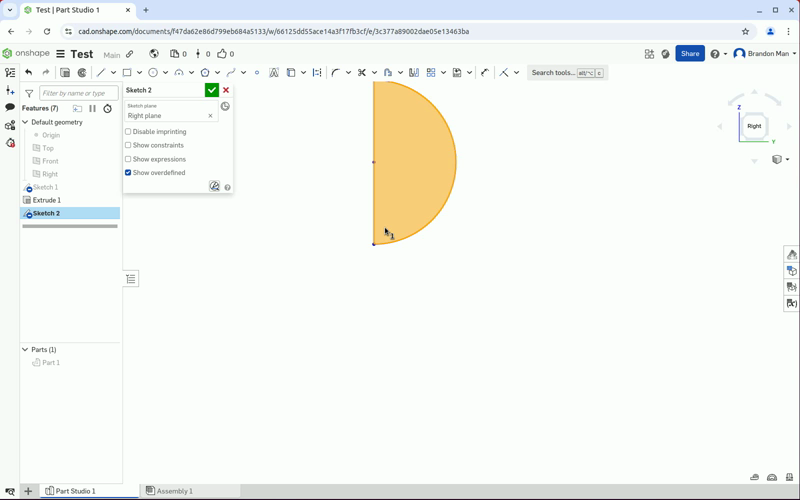
scroll(-6)
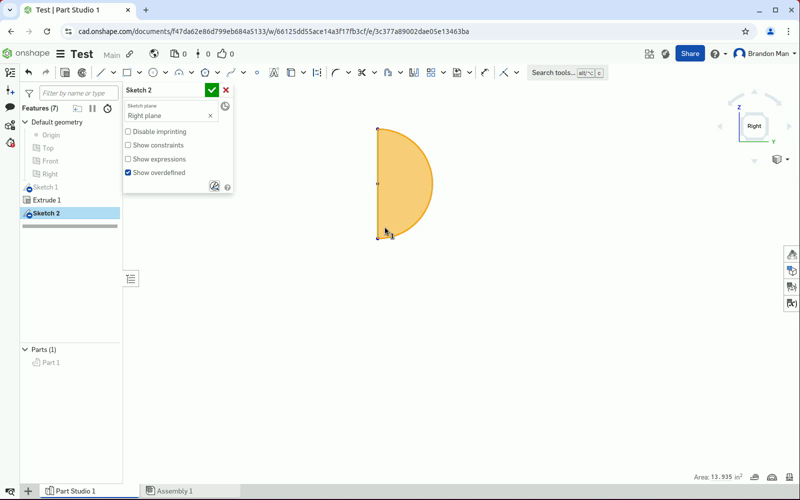
scroll(-6)
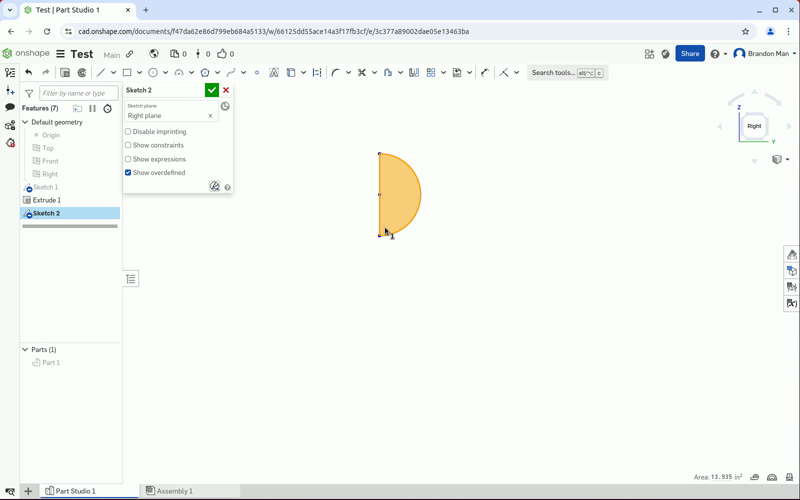
scroll(-6)
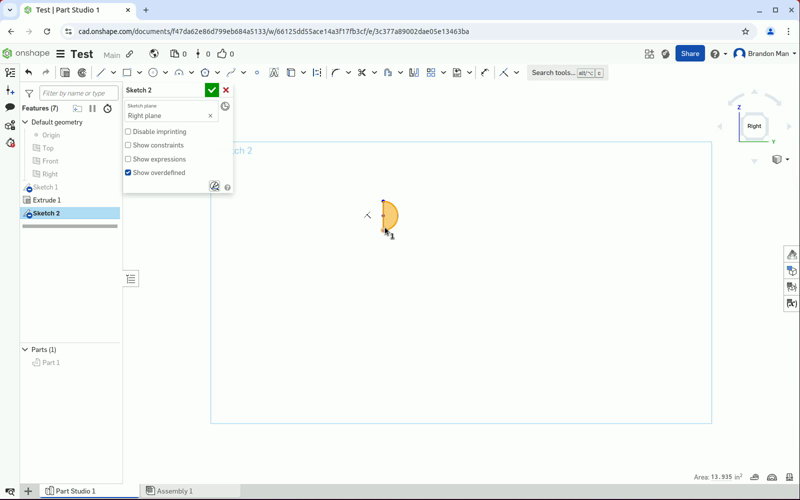
mouse_move(73, 352)
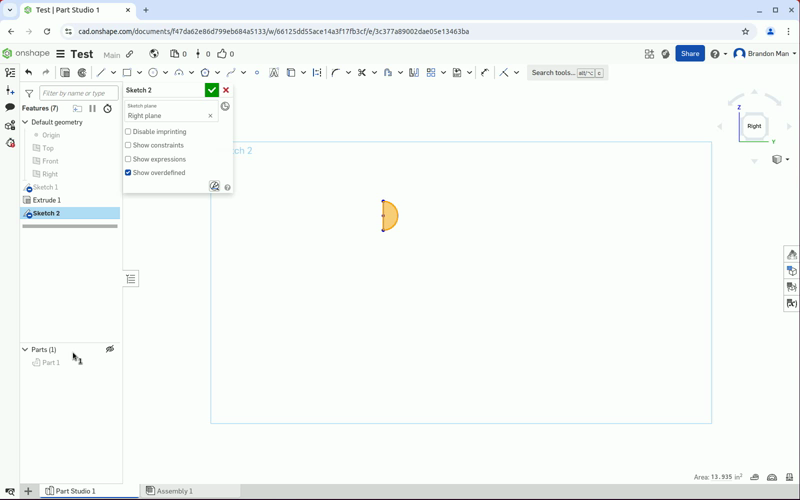
key(shift+y)
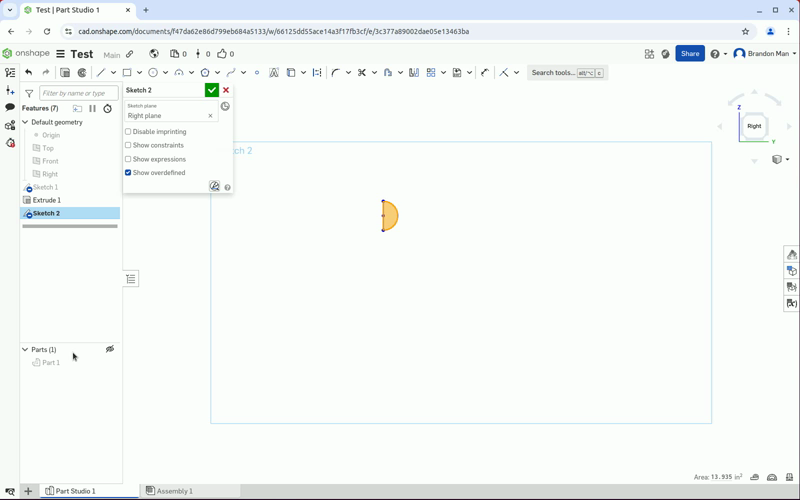
key(shift+e)
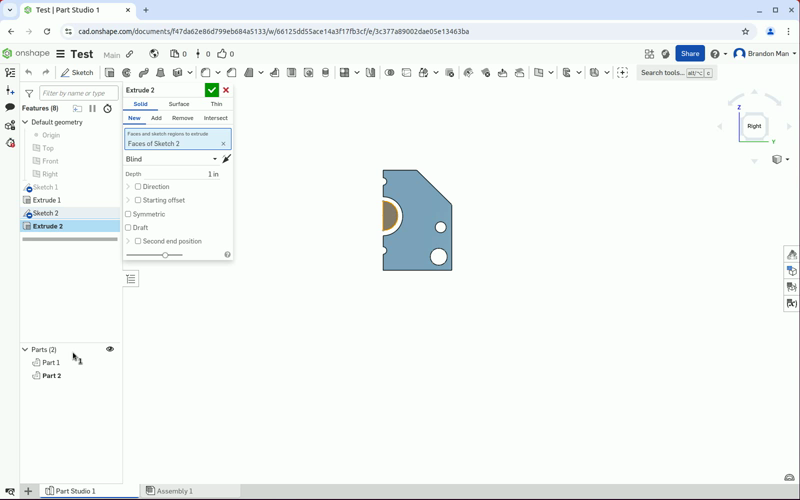
mouse_move(143, 106)
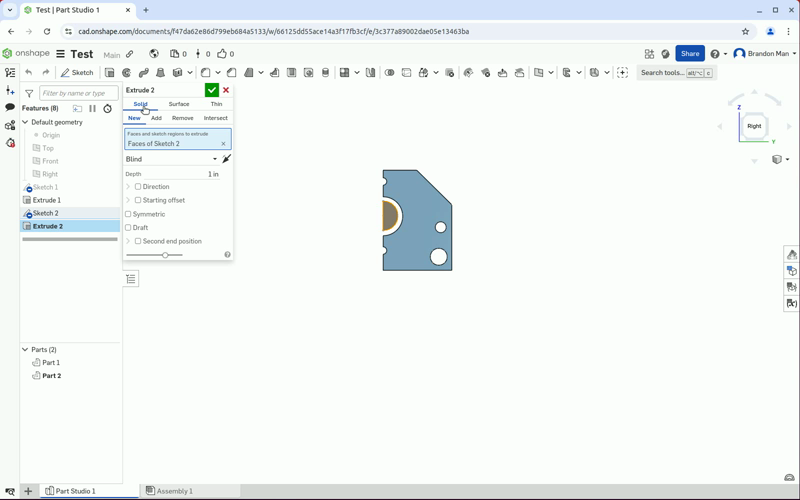
click(143, 106)
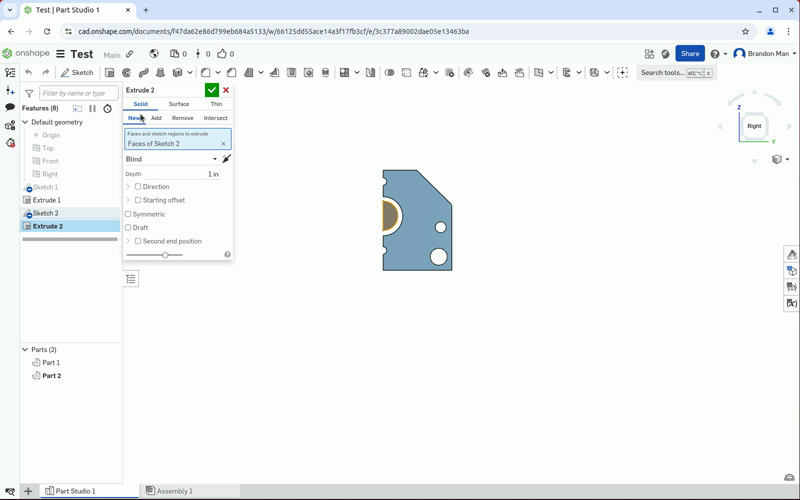
mouse_move(137, 120)
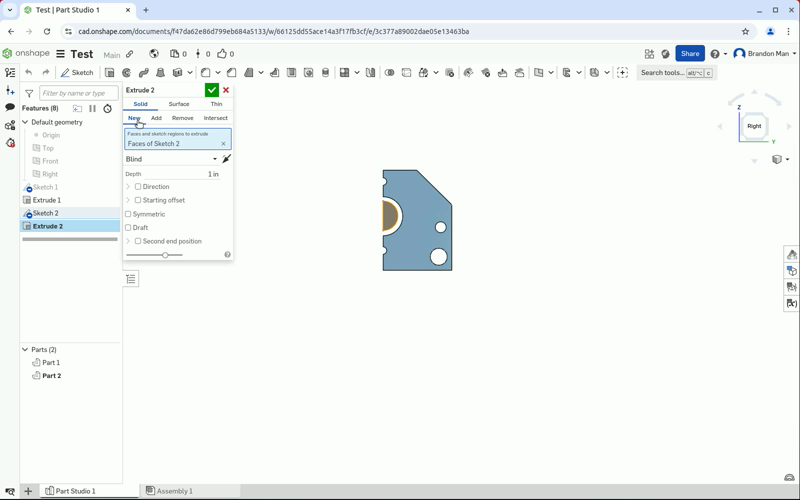
click(137, 120)
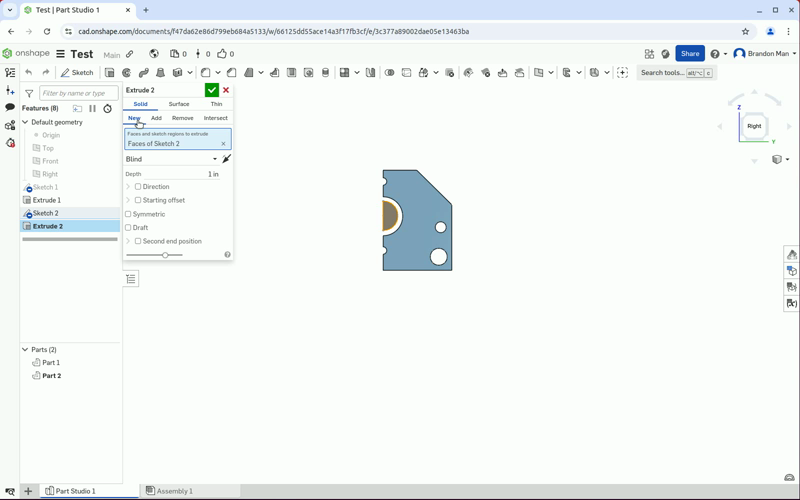
key(tab, 4)
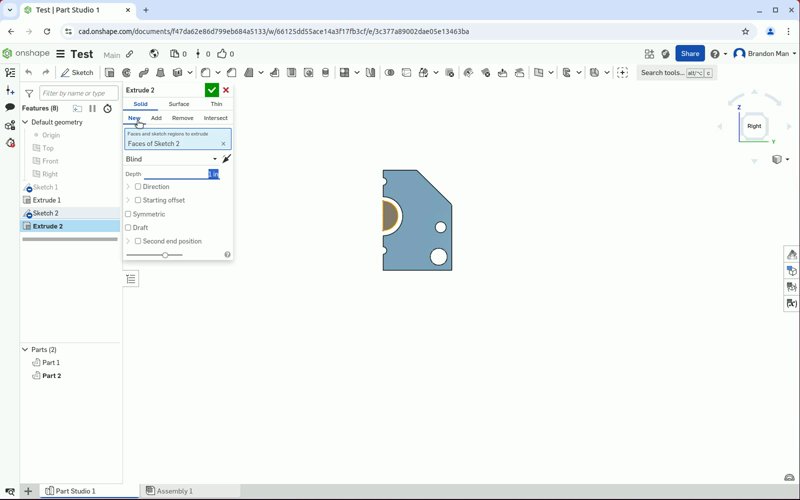
text(1.444)
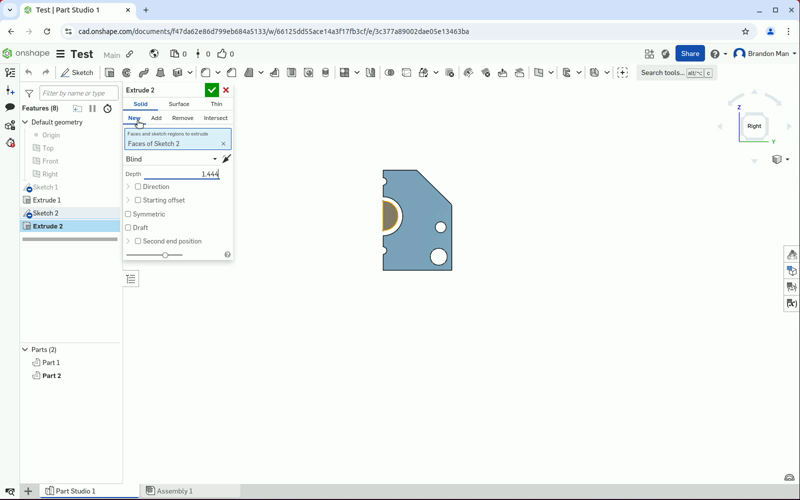
key(enter)
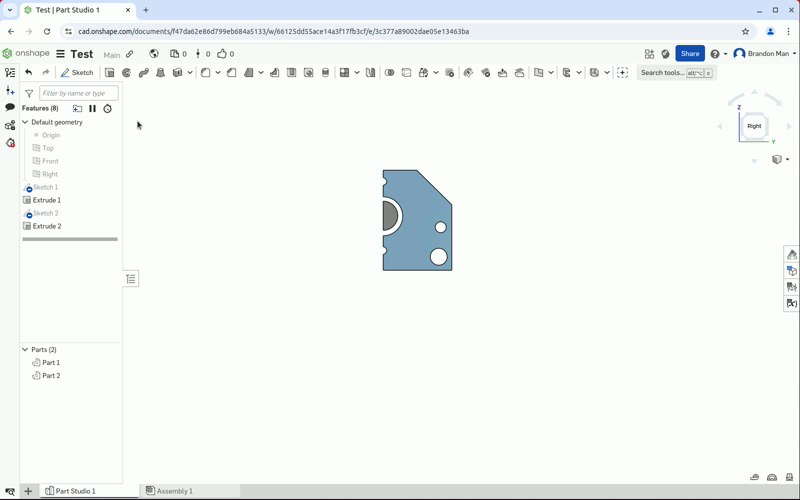
key(shift+h)
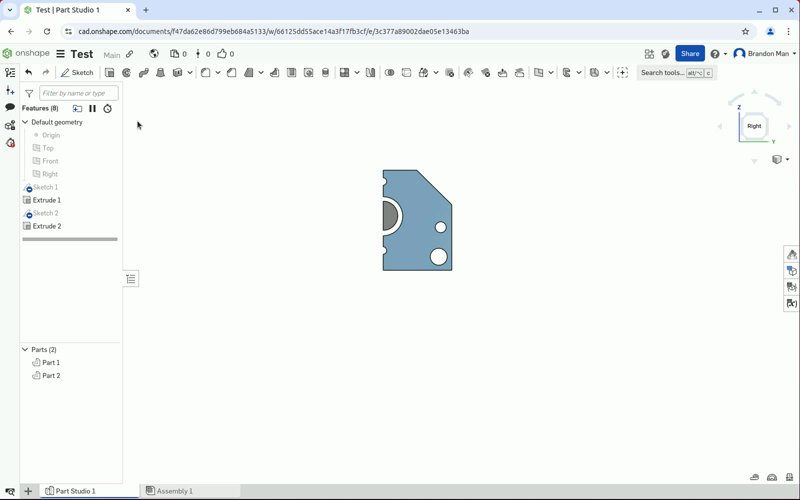
key(shift+h)
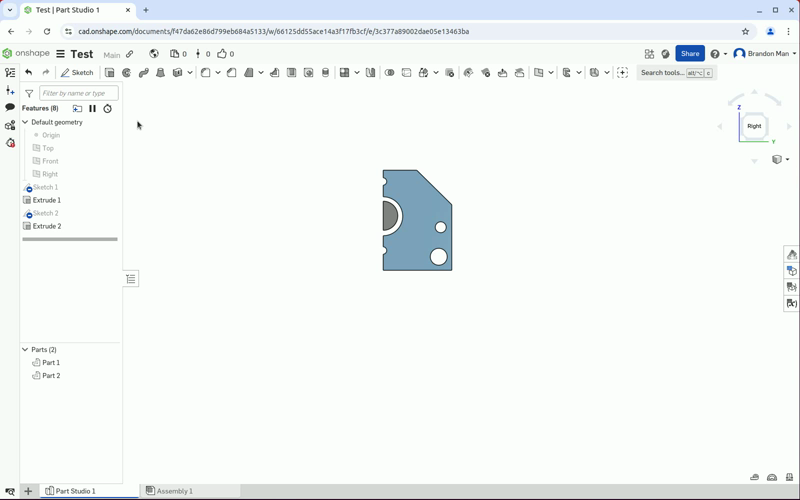
mouse_move(73, 189)
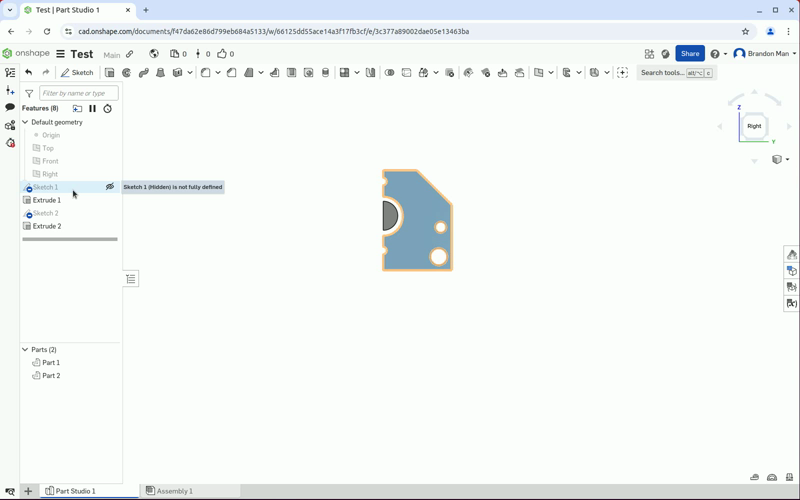
click(73, 189)
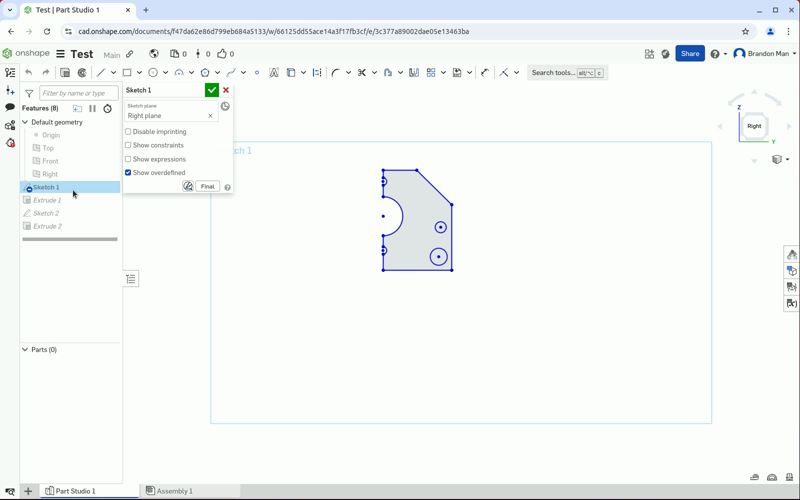
mouse_move(229, 92)
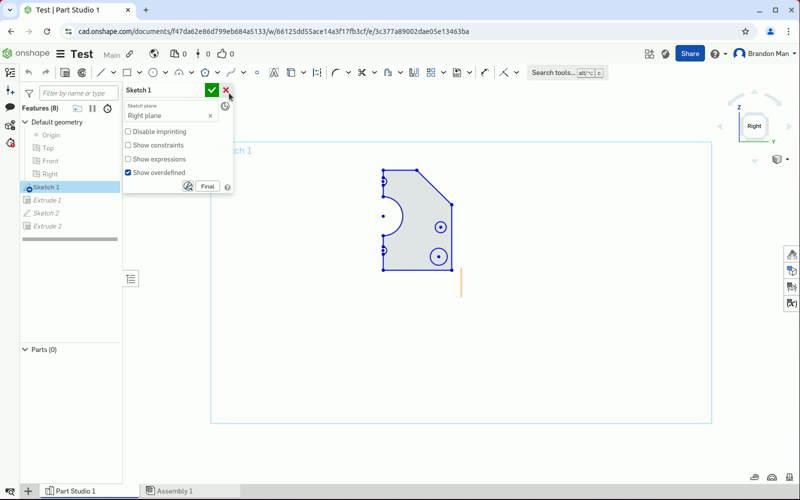
click(229, 92)
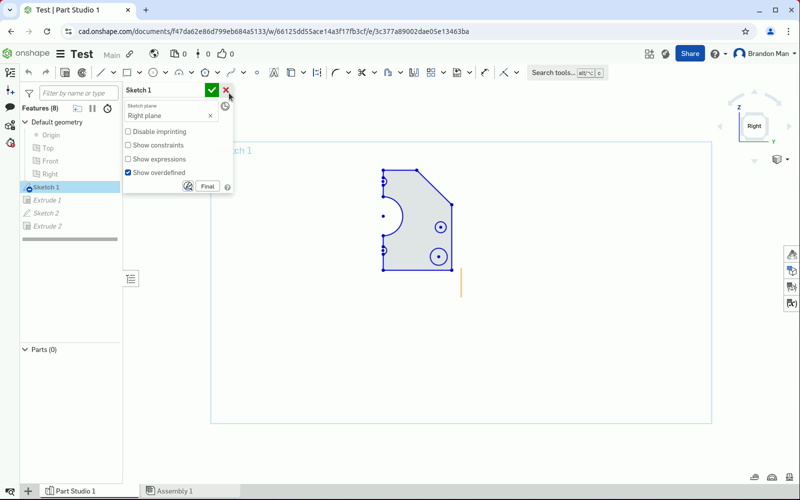
key(shift+s)
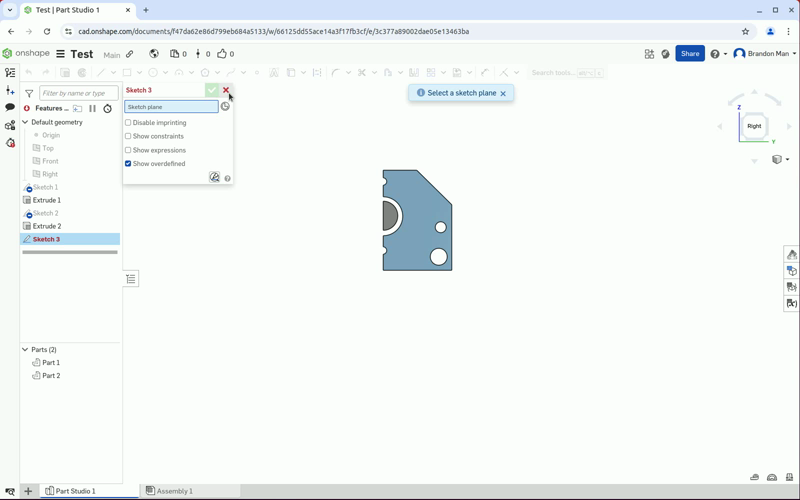
mouse_move(73, 176)
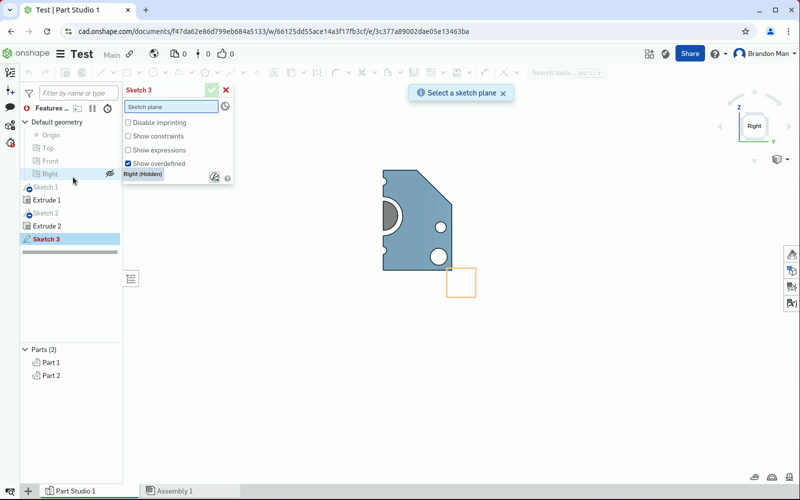
click(73, 176)
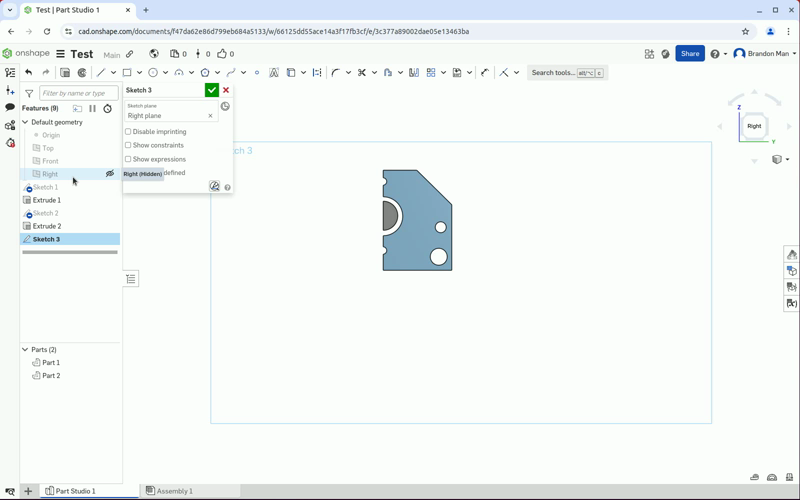
mouse_move(73, 352)
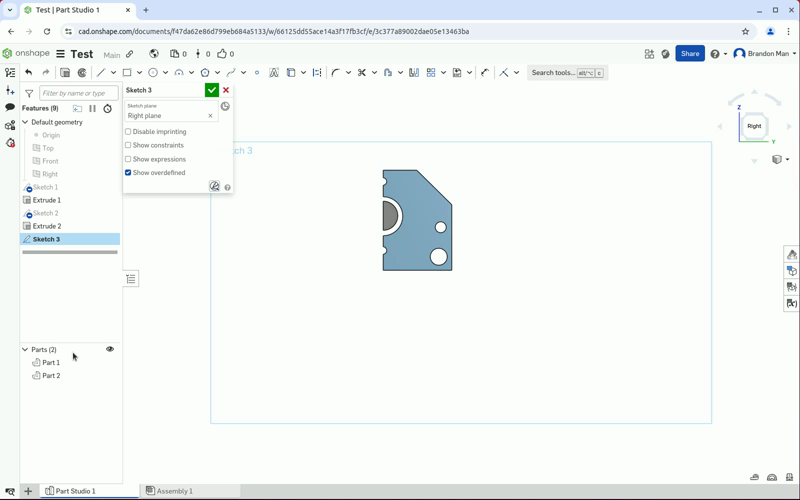
key(y)
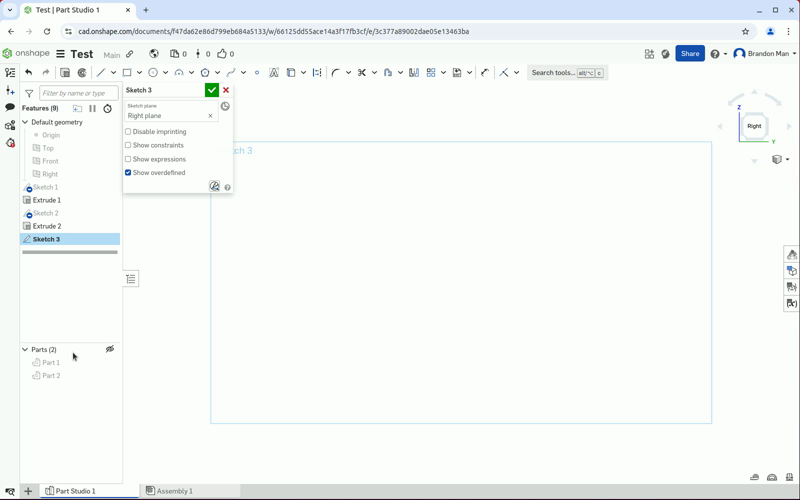
key(a)
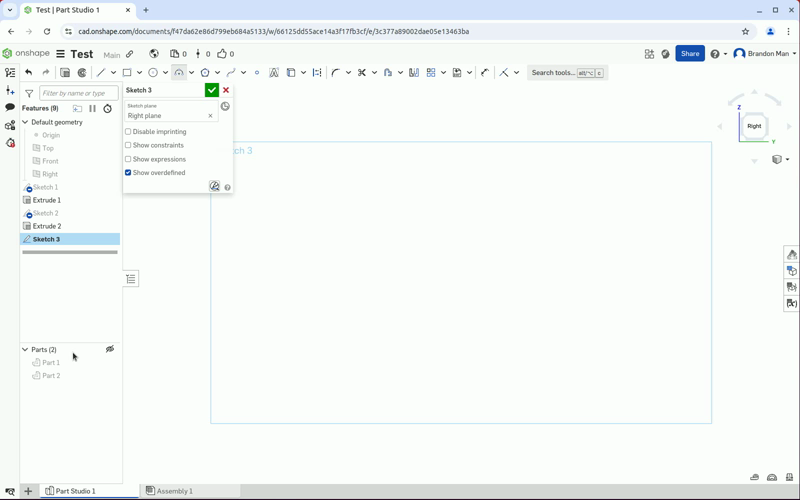
key_down(shift)
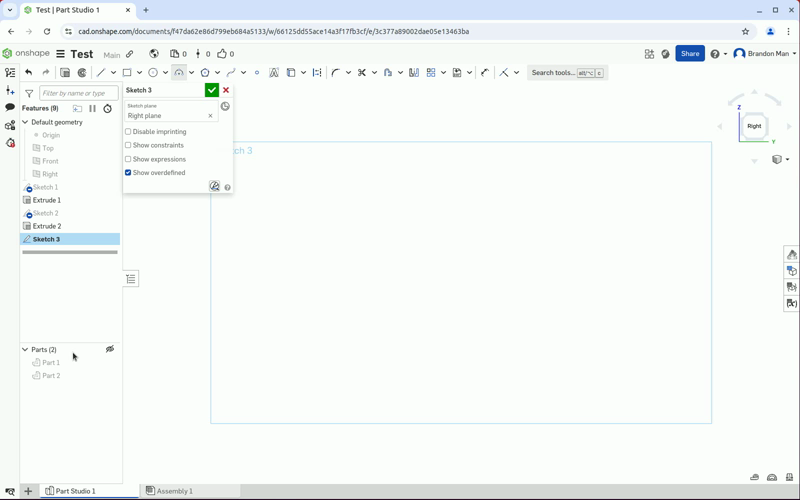
mouse_move(383, 185)
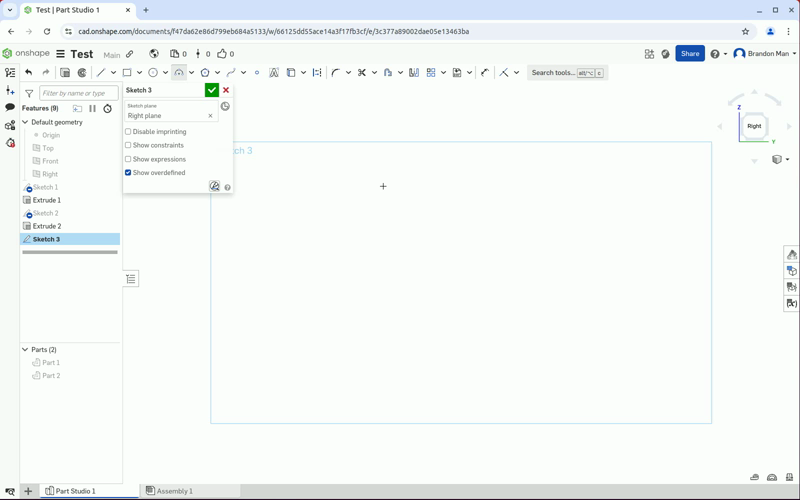
click(383, 185)
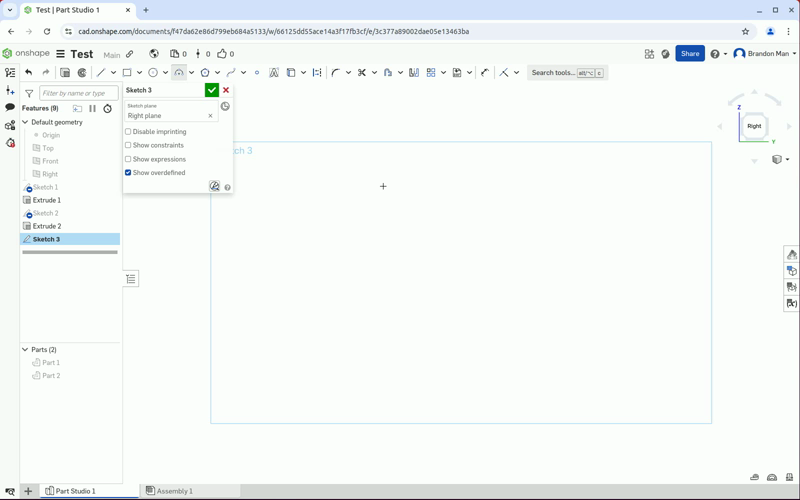
key_up(shift)
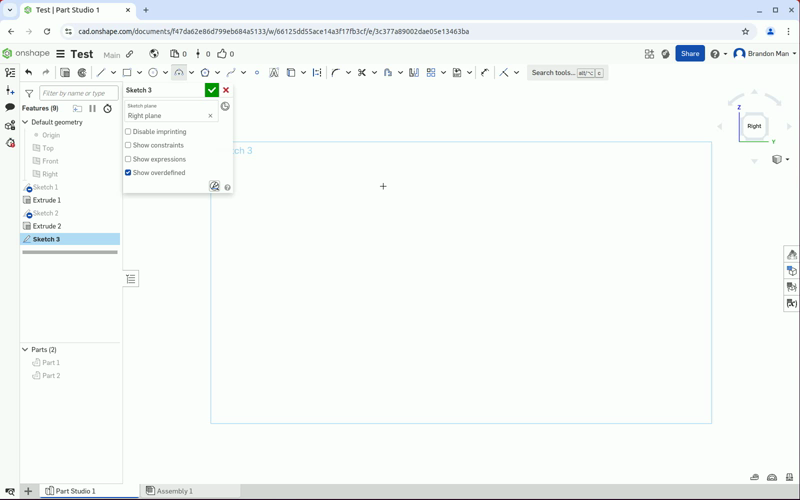
key_down(shift)
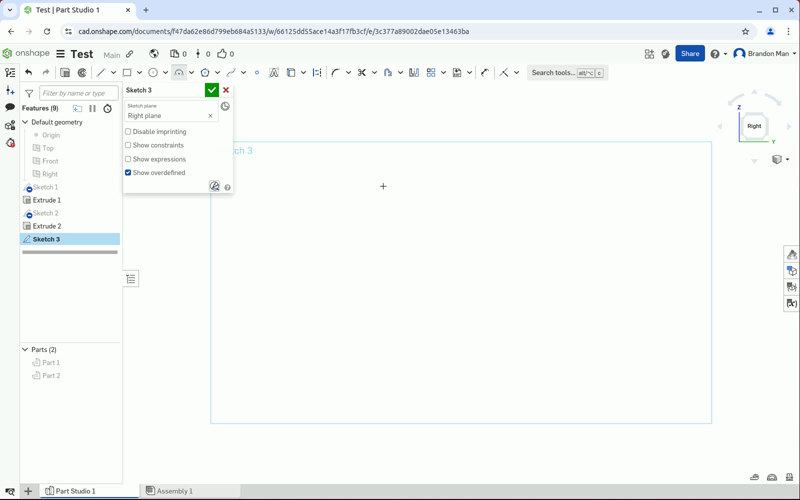
mouse_move(383, 176)
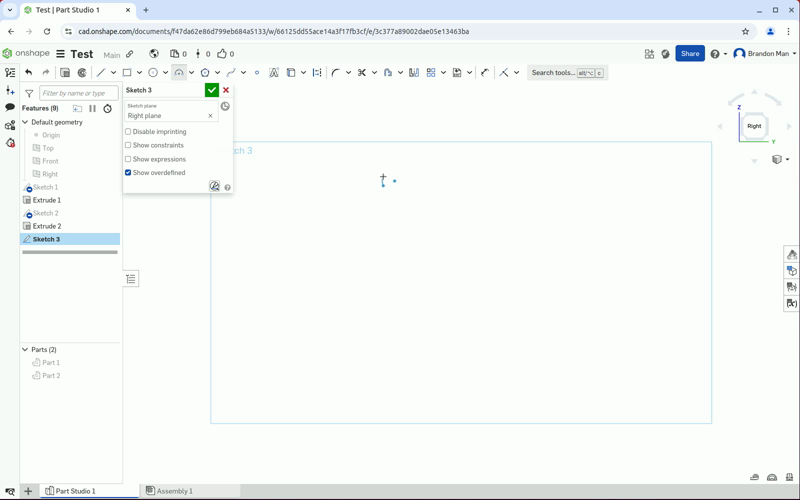
click(383, 176)
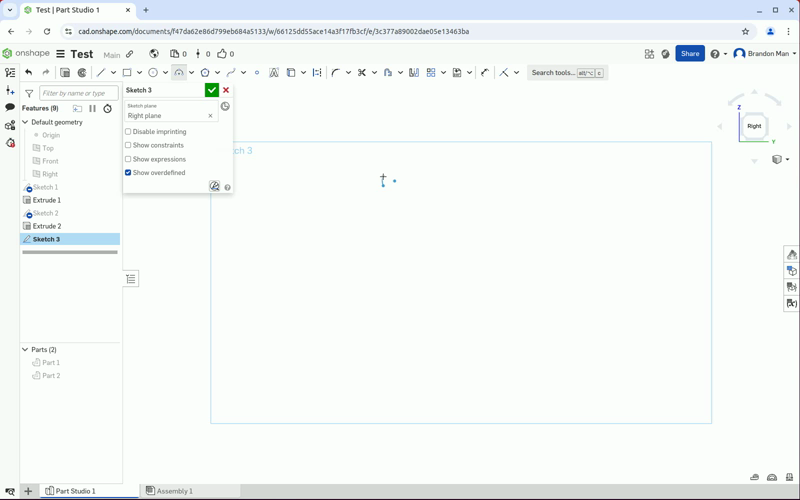
mouse_move(387, 181)
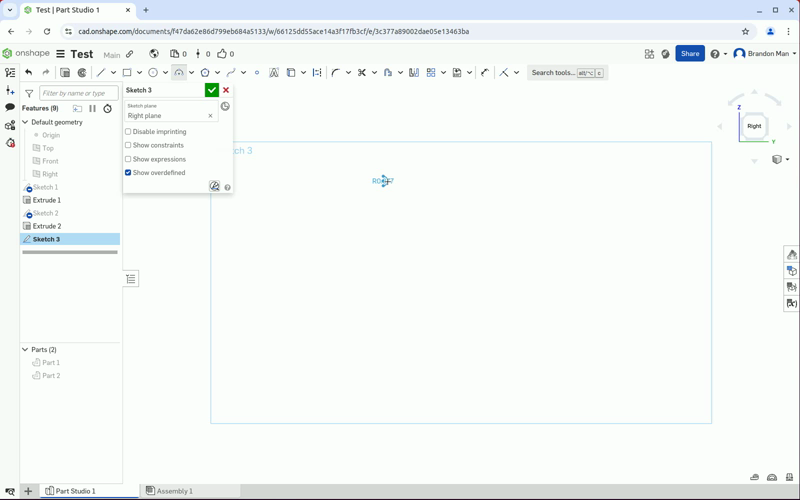
click(387, 181)
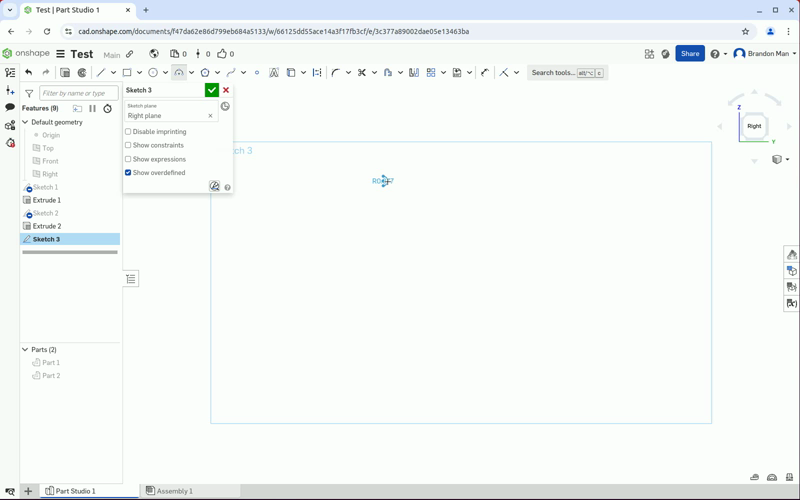
key_up(shift)
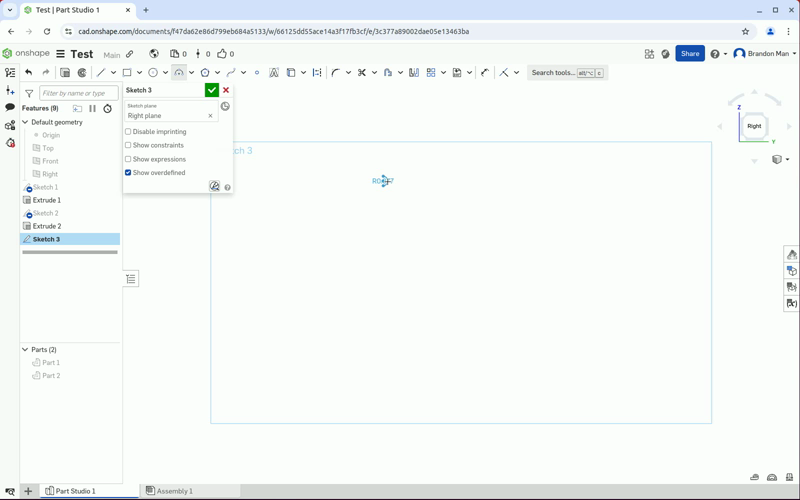
key(esc)
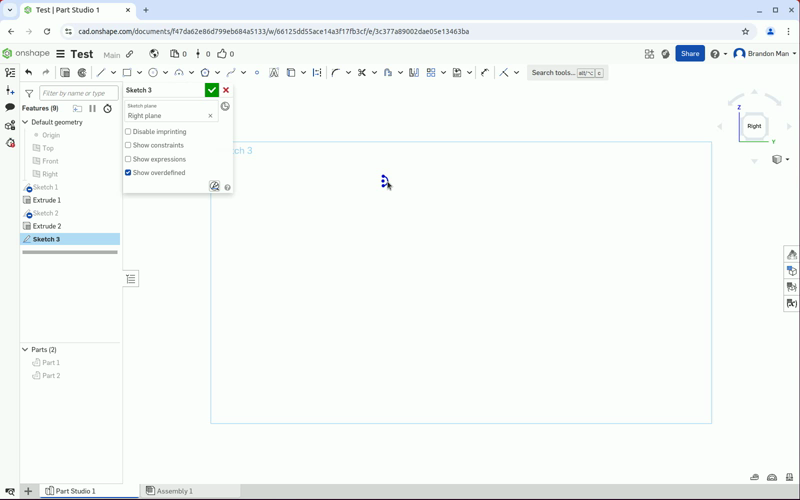
key(l)
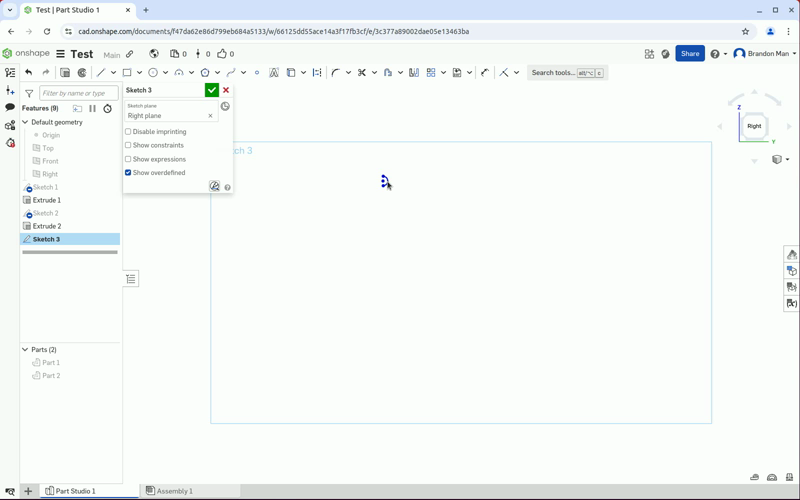
mouse_move(383, 176)
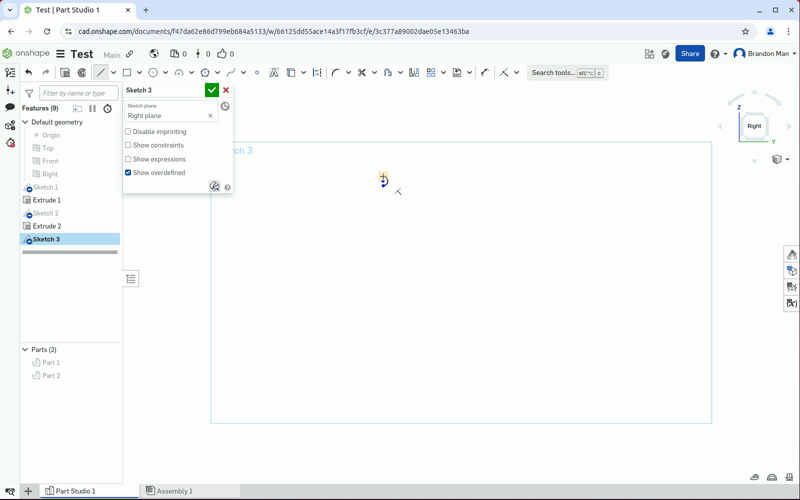
click(383, 176)
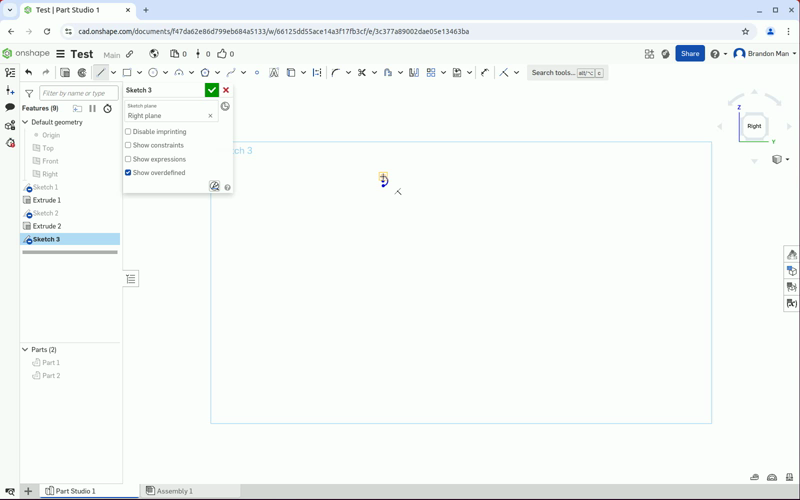
mouse_move(413, 176)
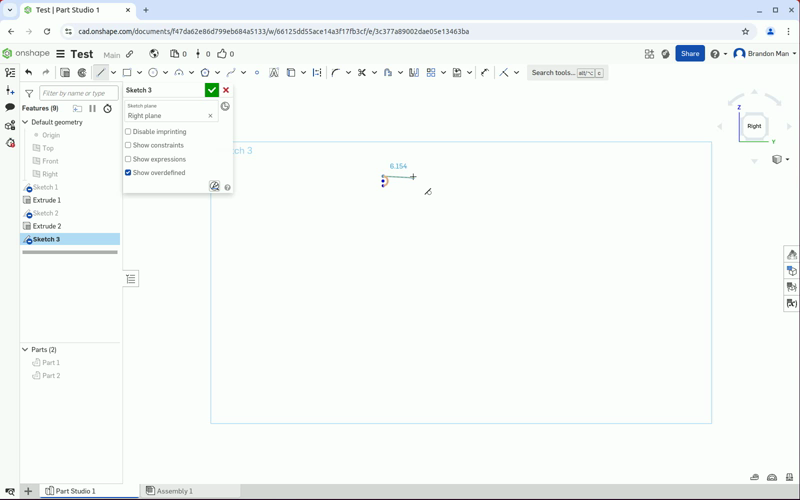
key_down(shift)
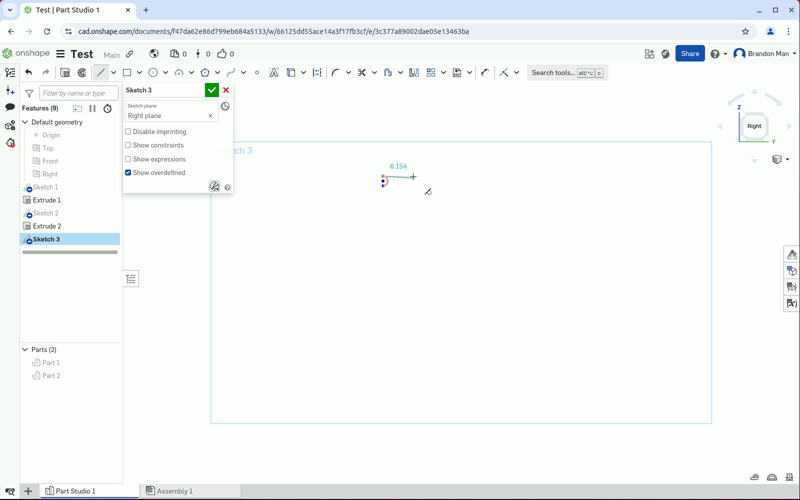
mouse_move(383, 185)
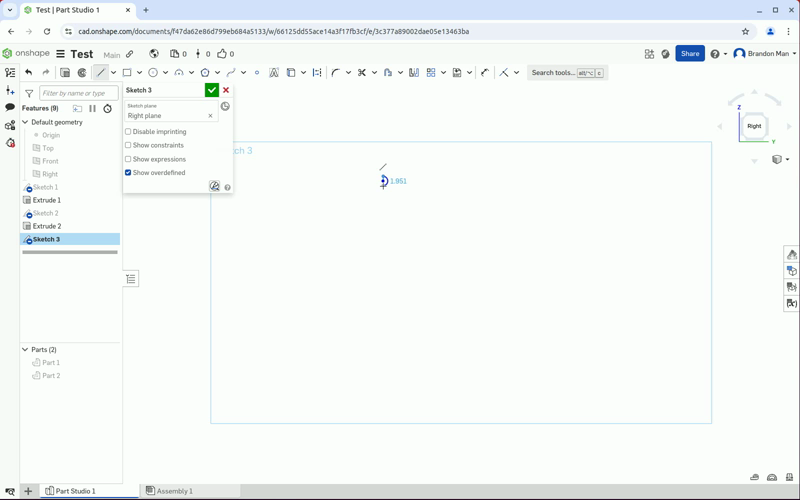
key_up(shift)
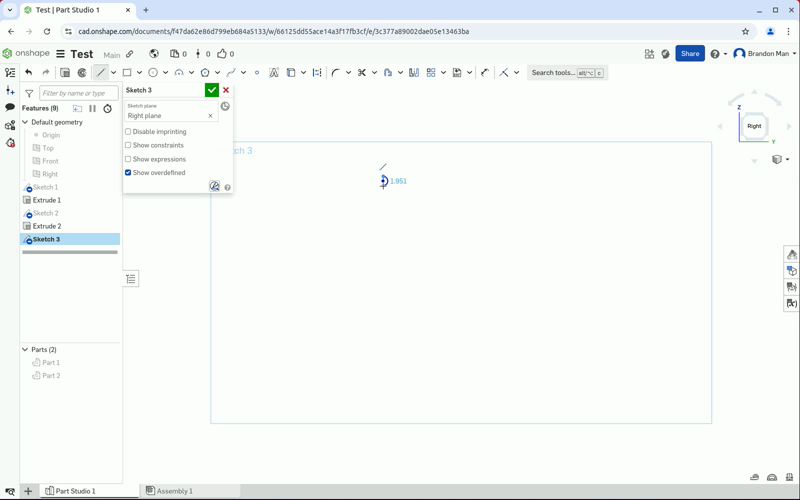
click(383, 185)
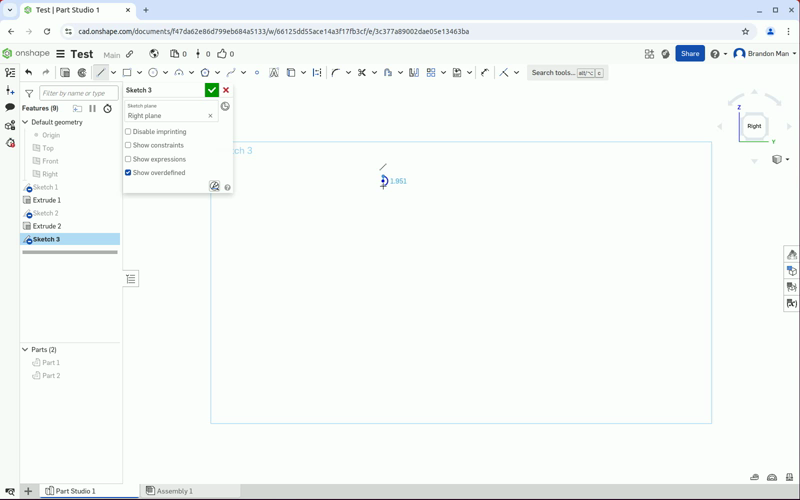
key(esc)
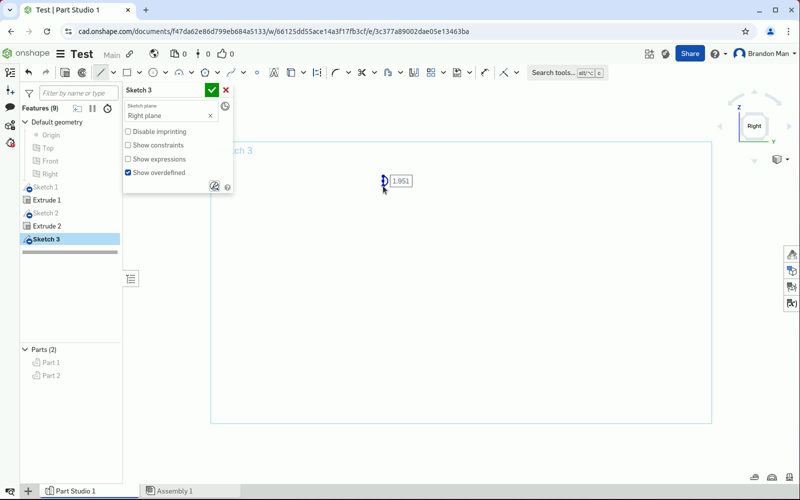
mouse_move(386, 179)
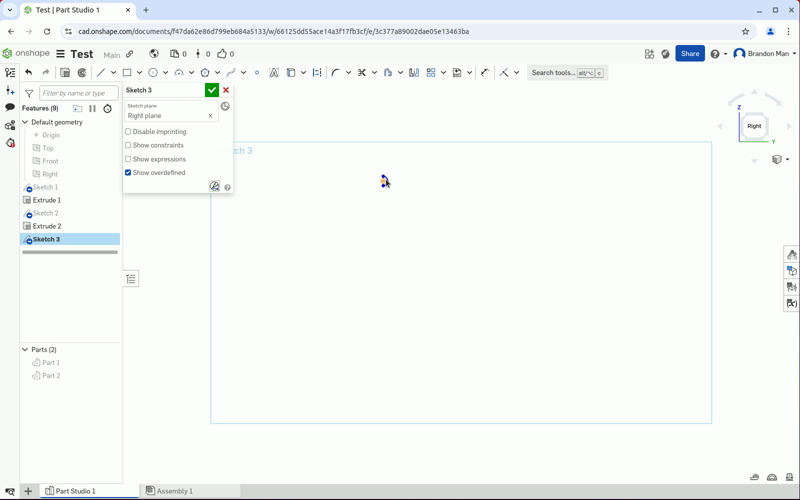
scroll(6)
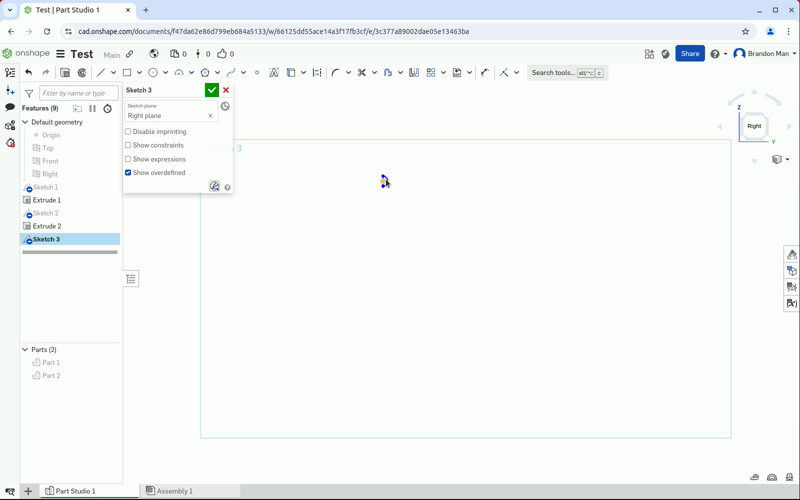
scroll(6)
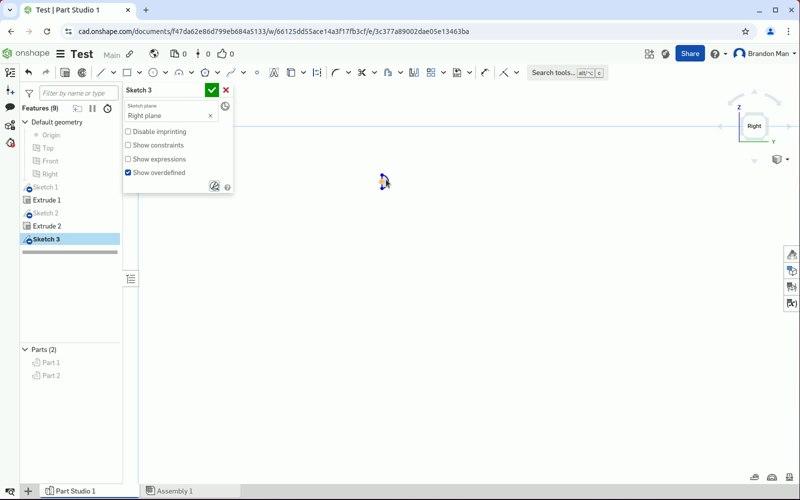
scroll(6)
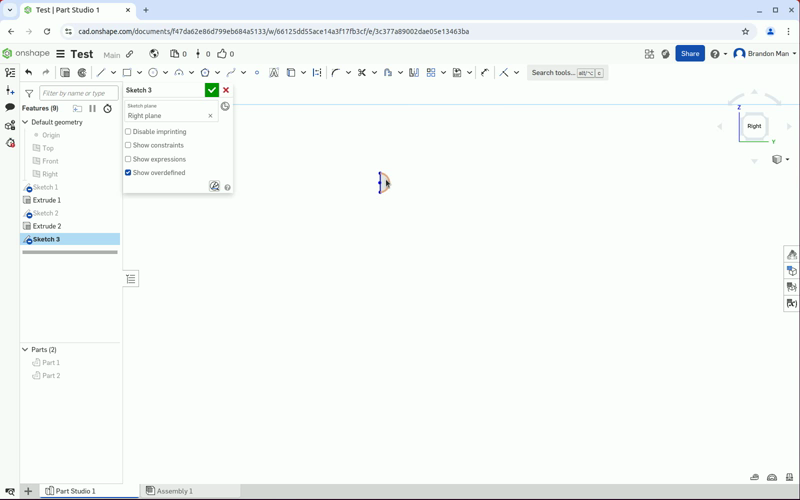
scroll(6)
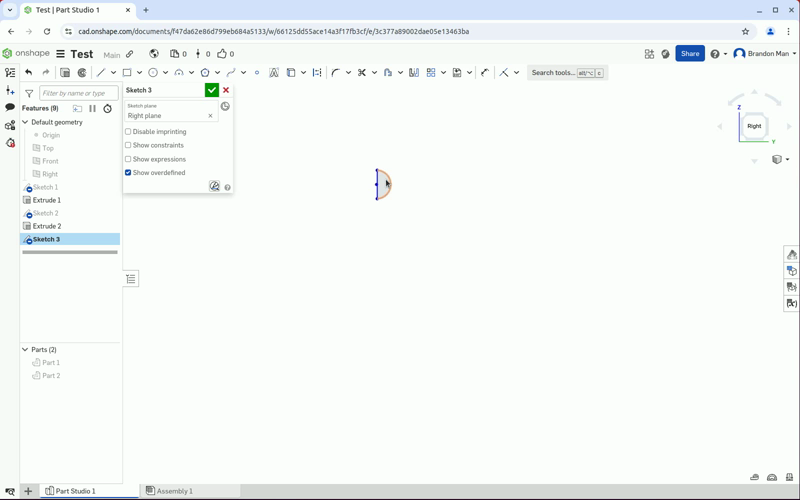
scroll(6)
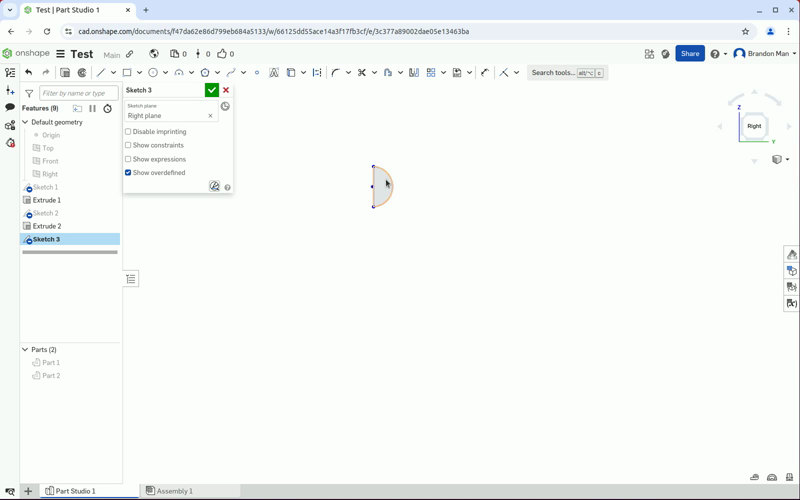
scroll(6)
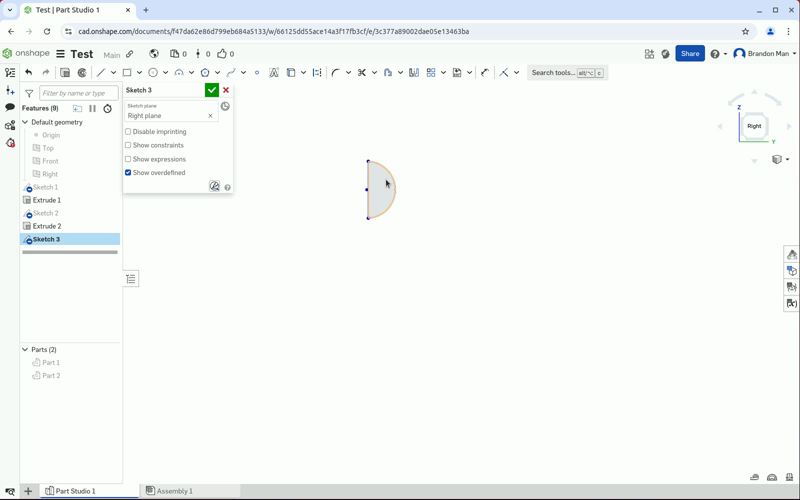
scroll(6)
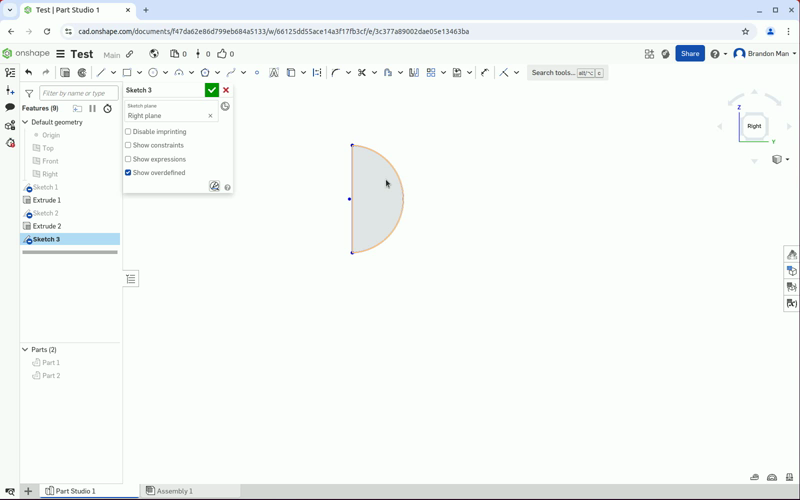
click(386, 179)
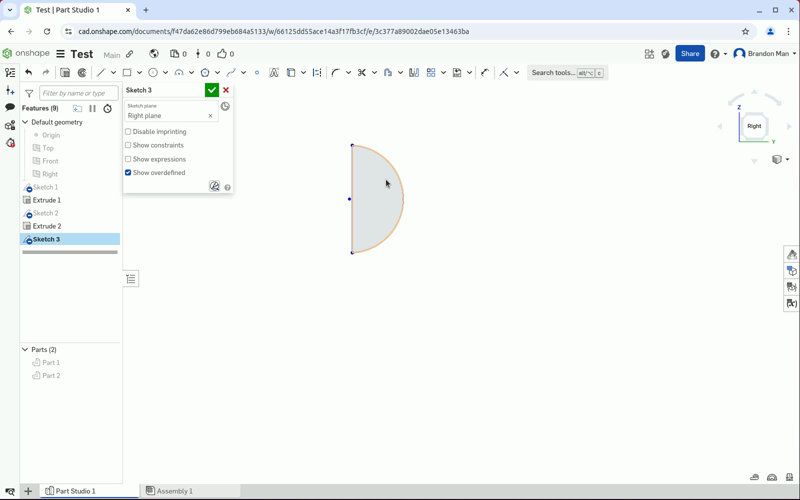
scroll(-6)
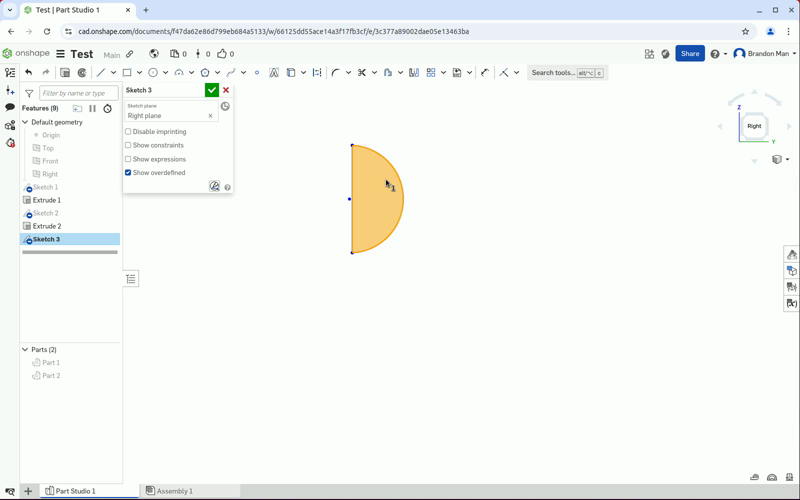
scroll(-6)
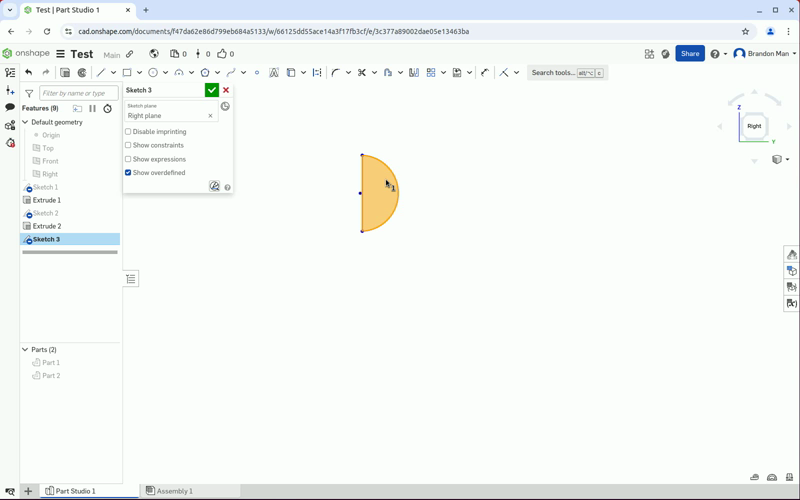
scroll(-6)
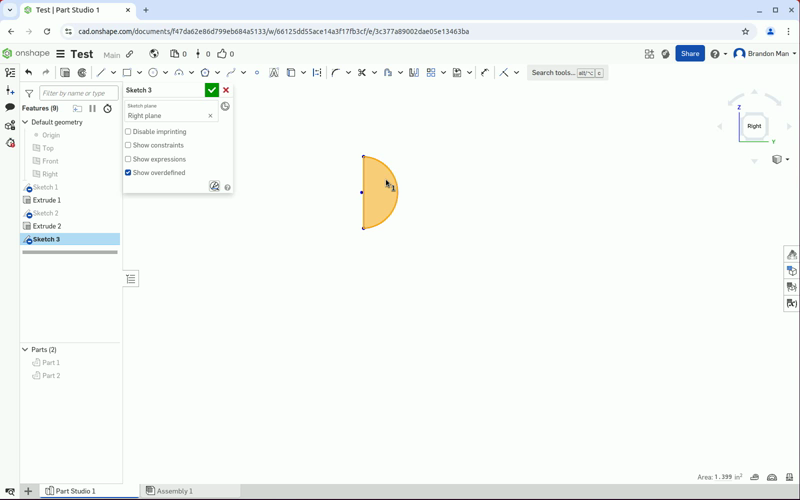
scroll(-6)
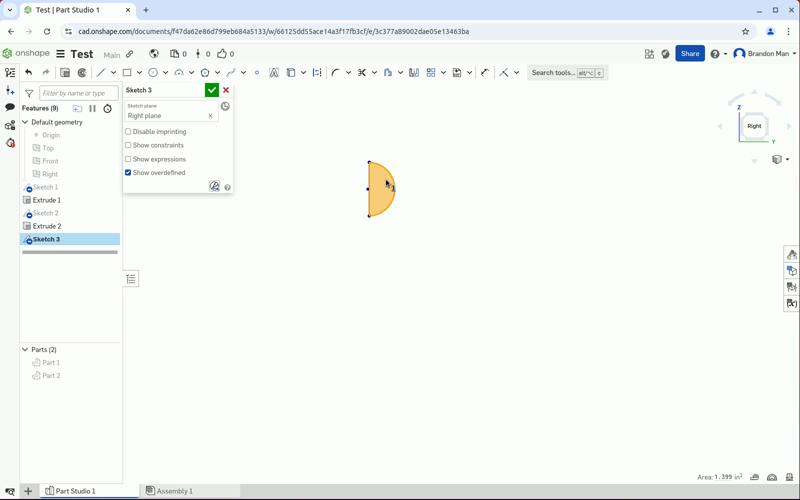
scroll(-6)
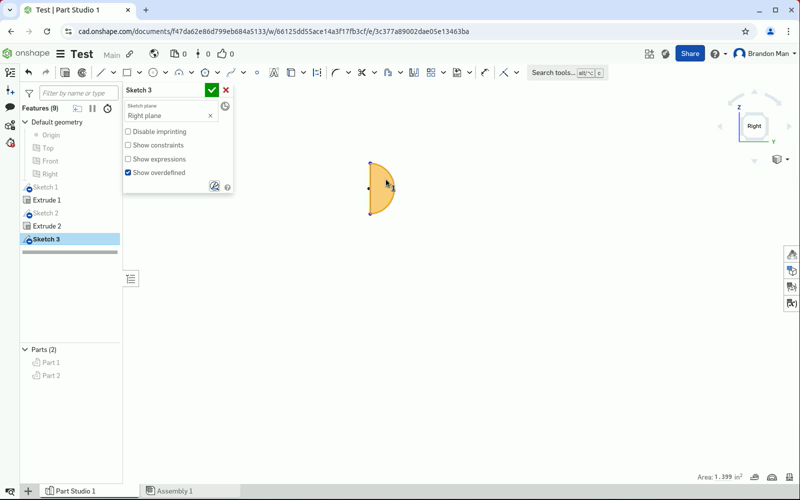
scroll(-6)
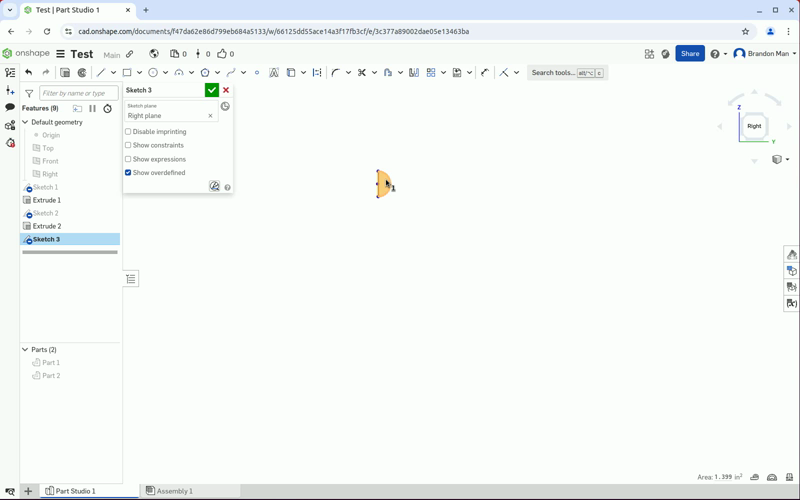
scroll(-6)
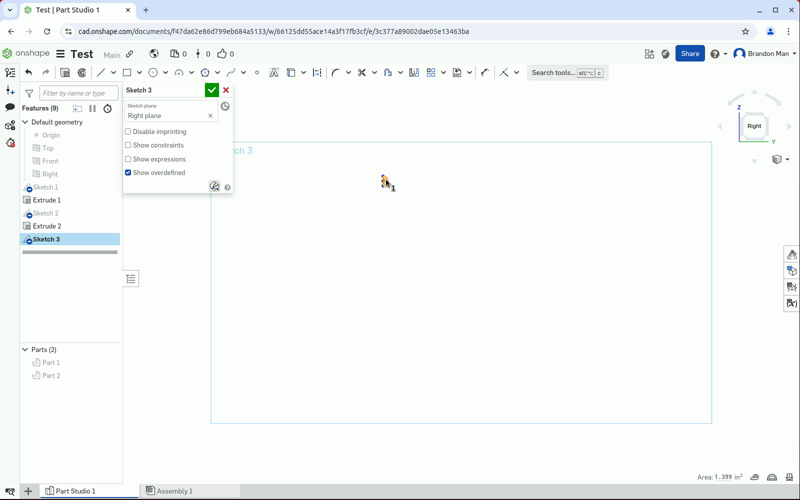
mouse_move(73, 352)
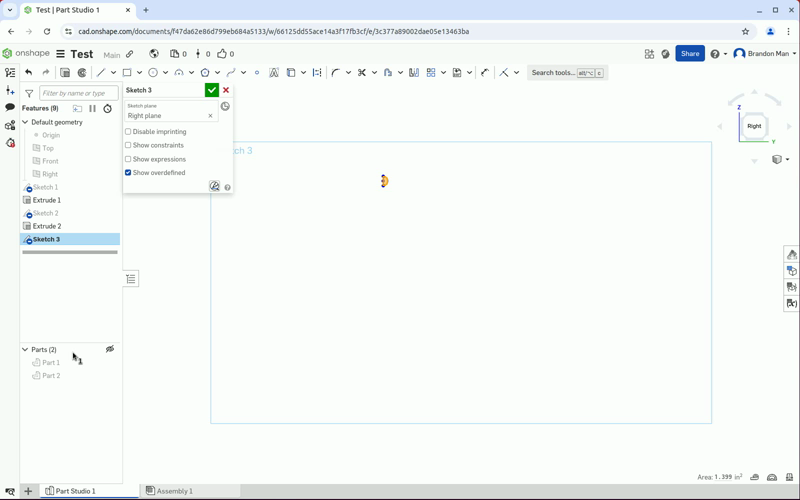
key(shift+y)
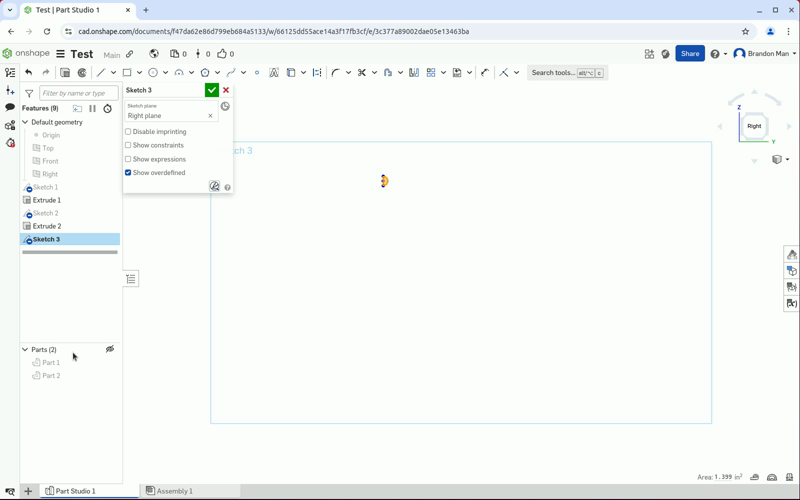
key(shift+e)
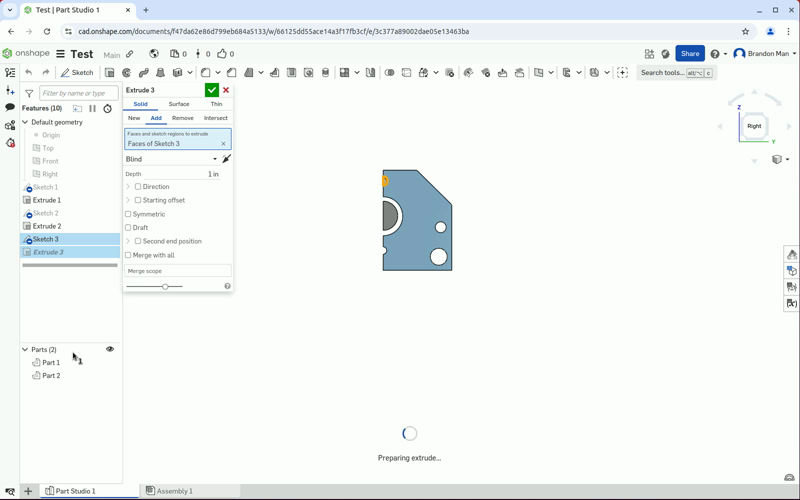
mouse_move(143, 106)
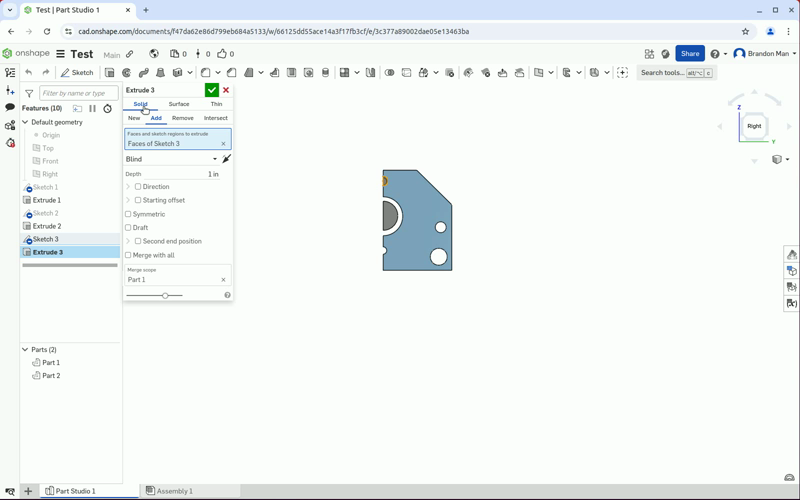
click(143, 106)
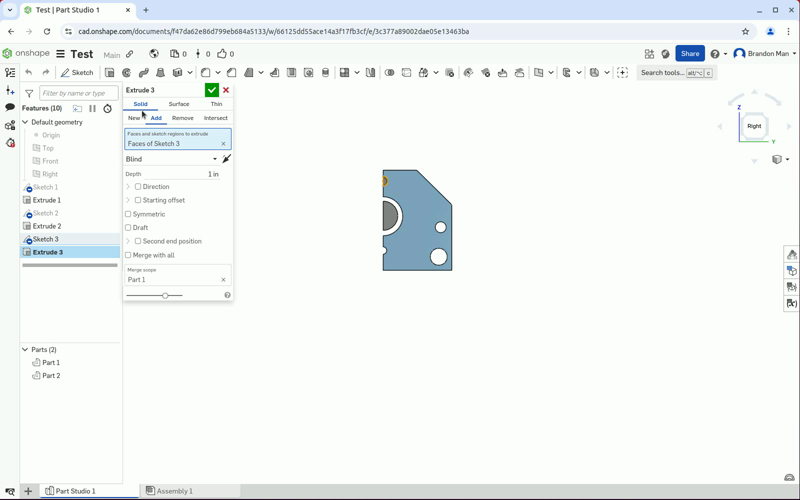
mouse_move(137, 120)
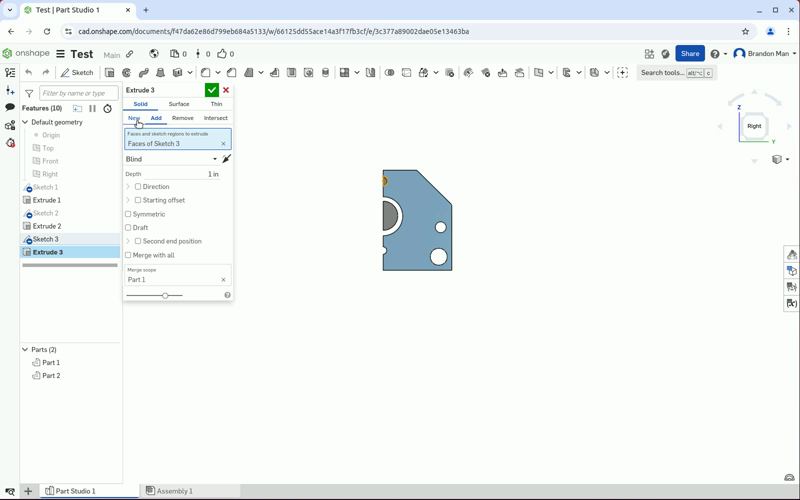
click(137, 120)
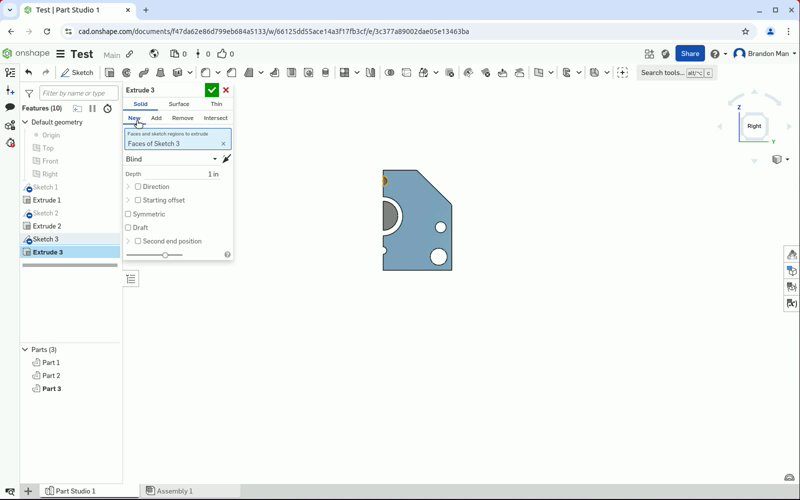
key(tab, 4)
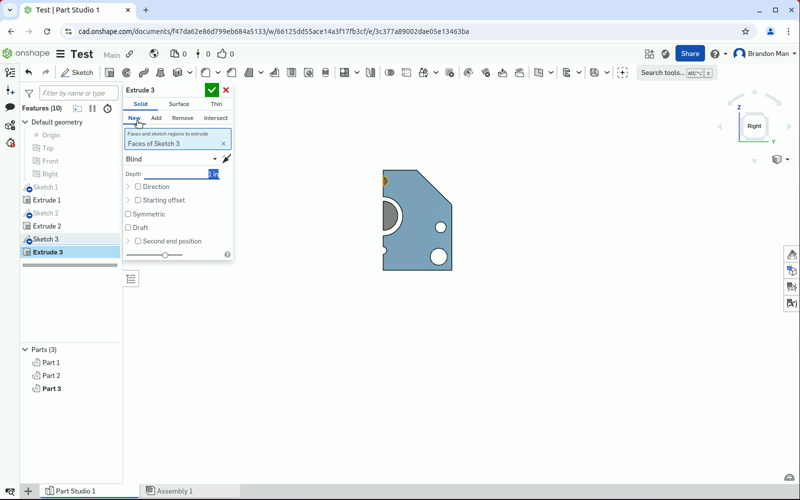
text(1.444)
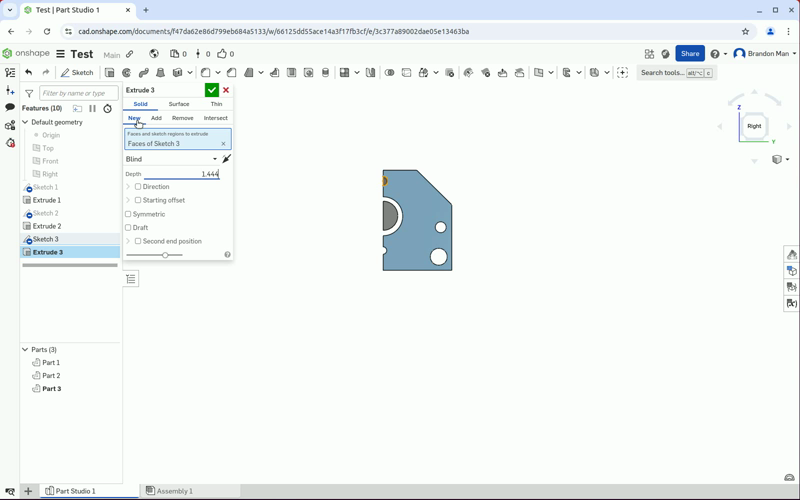
key(enter)
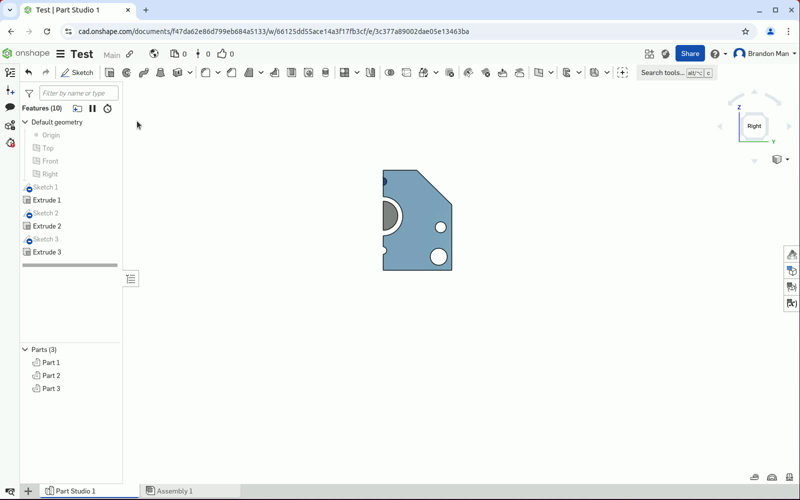
key(shift+h)
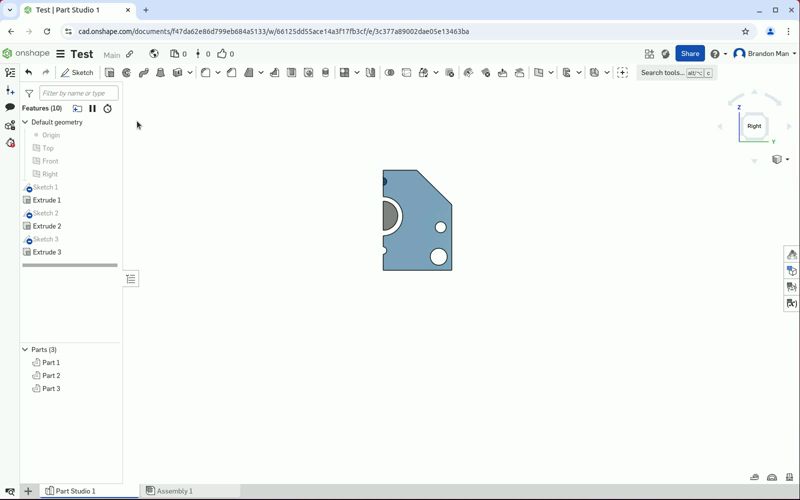
key(shift+h)
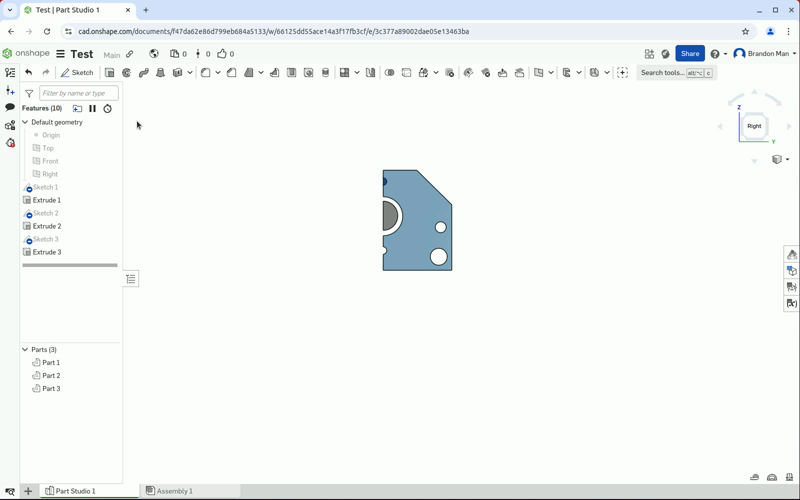
mouse_move(73, 189)
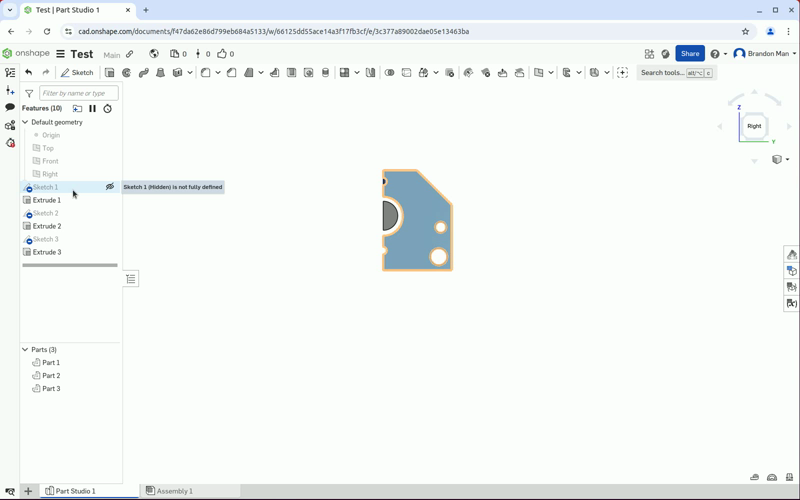
click(73, 189)
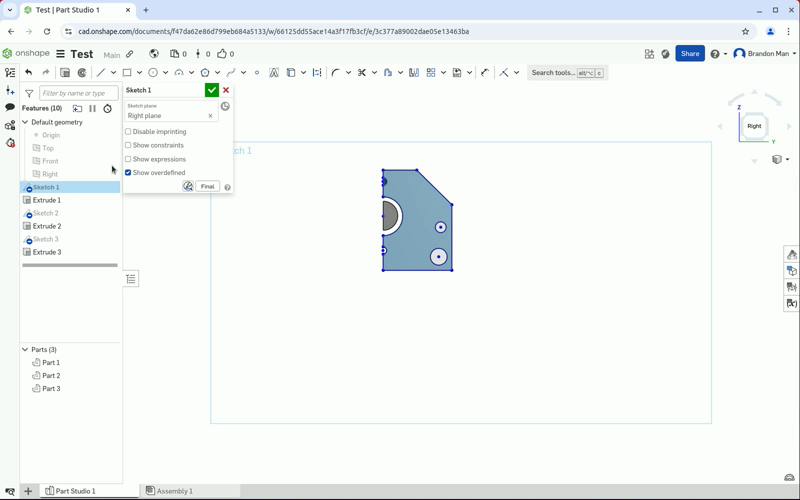
mouse_move(229, 92)
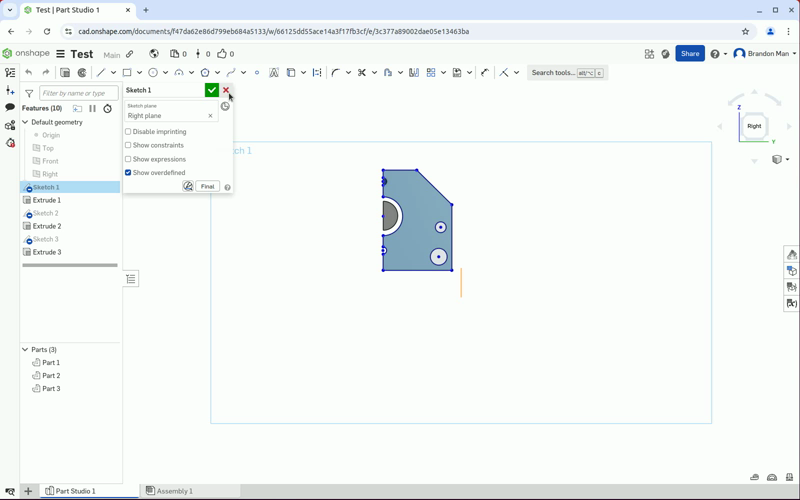
click(229, 92)
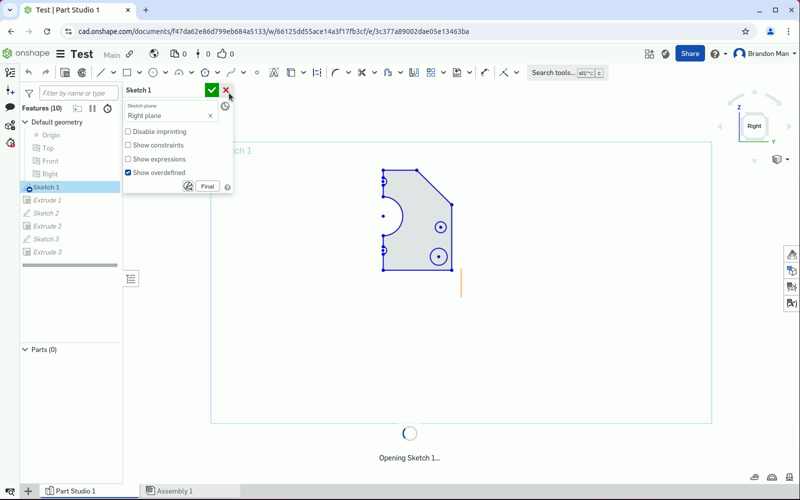
key(shift+s)
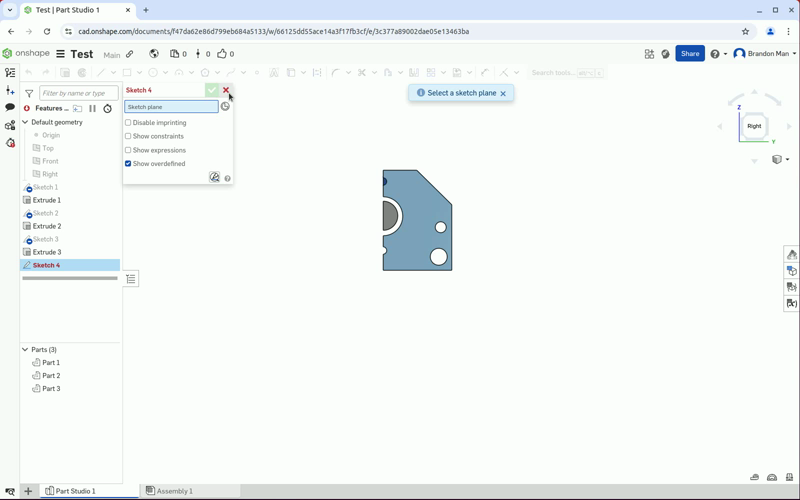
mouse_move(73, 176)
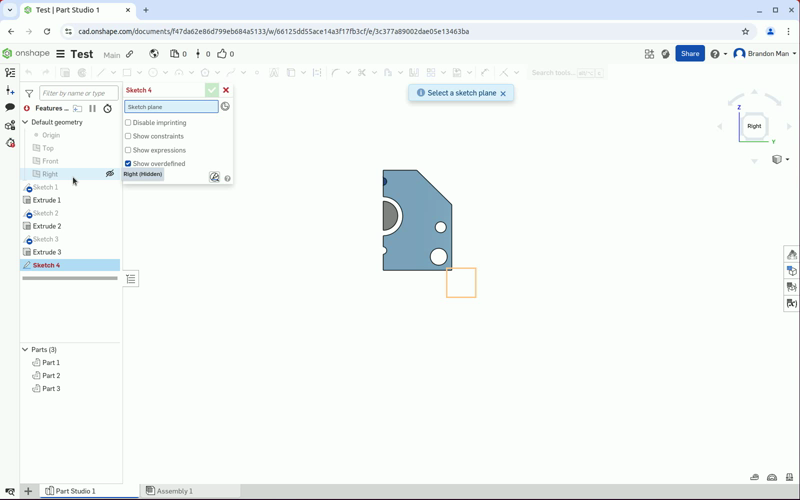
click(73, 176)
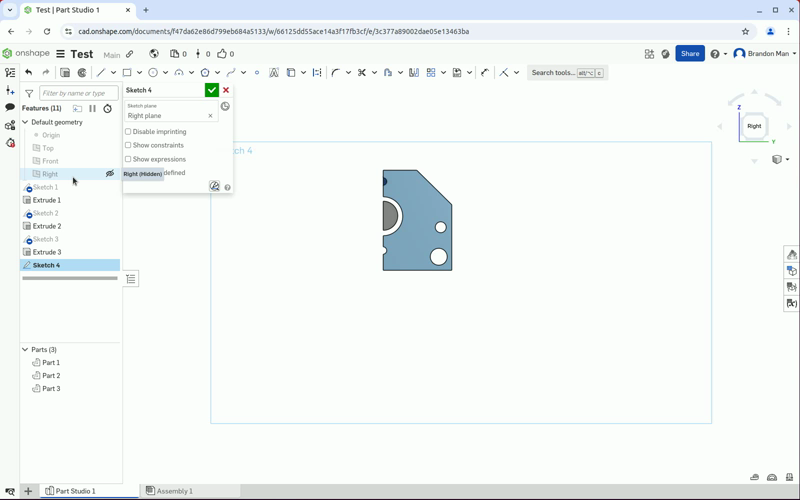
mouse_move(73, 352)
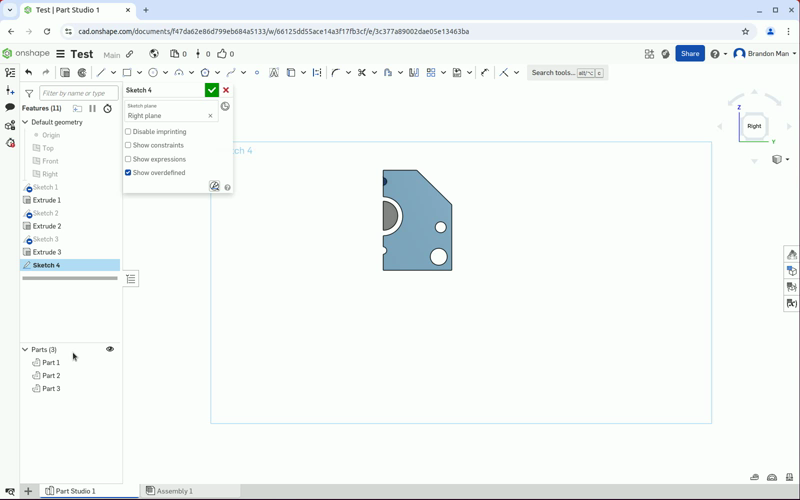
key(y)
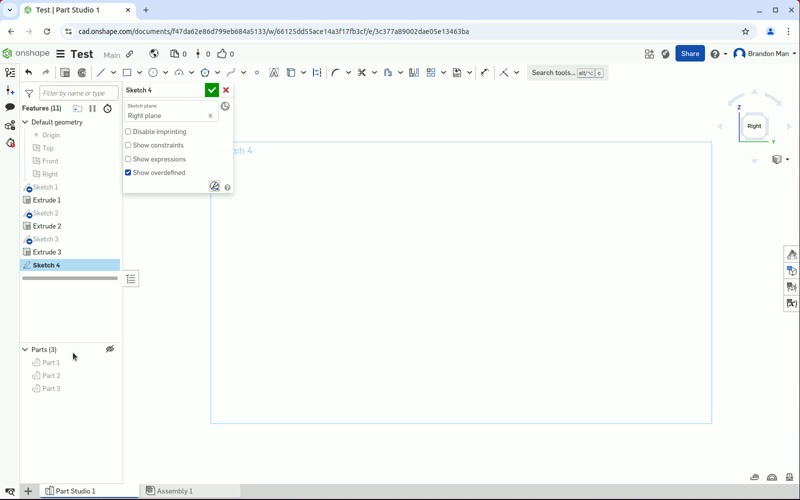
key(a)
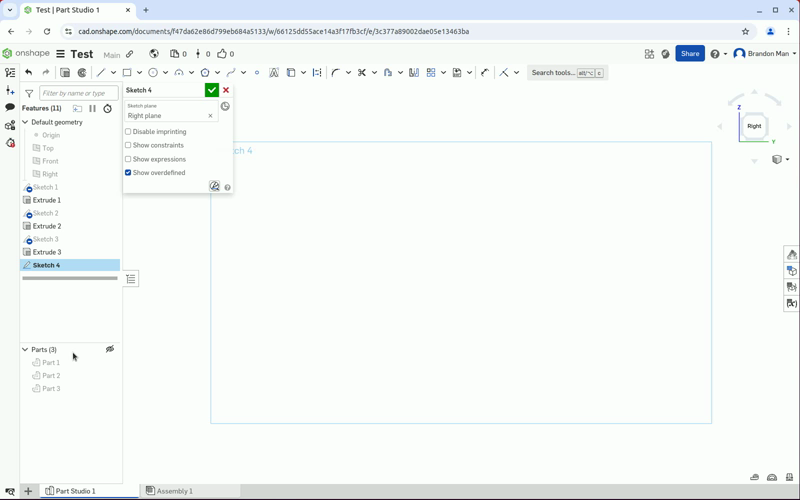
key_down(shift)
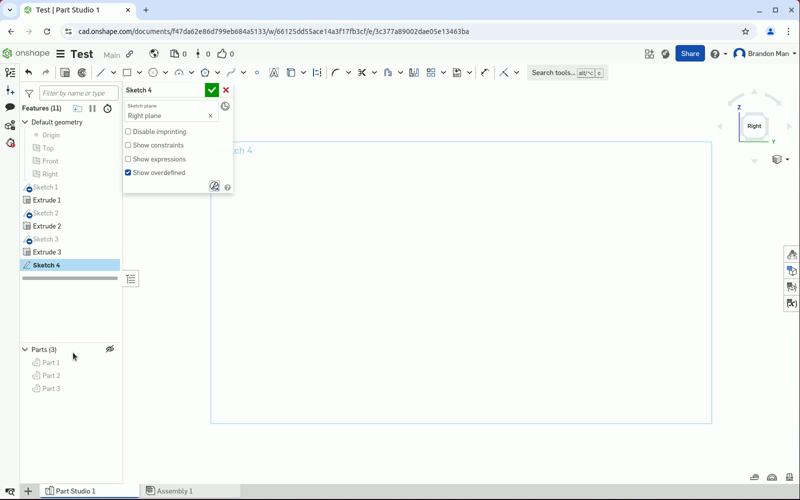
mouse_move(383, 254)
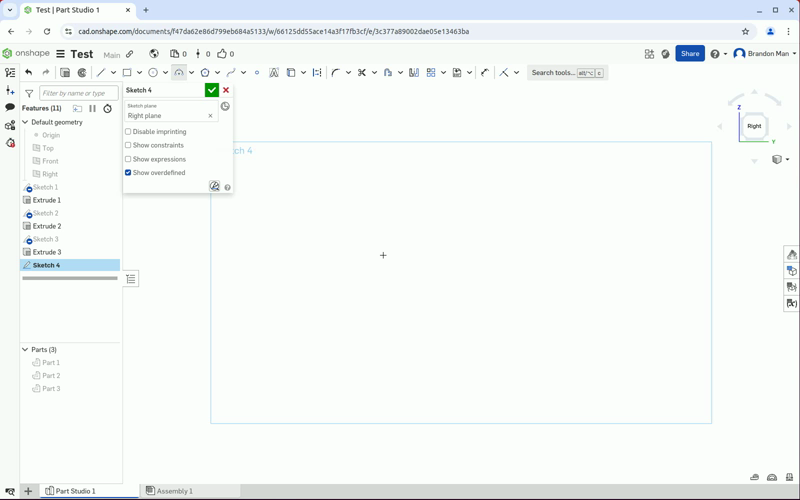
click(383, 254)
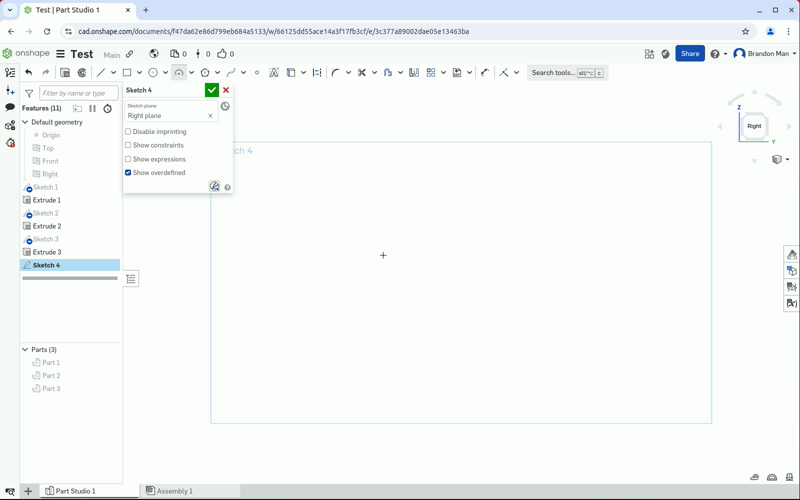
key_up(shift)
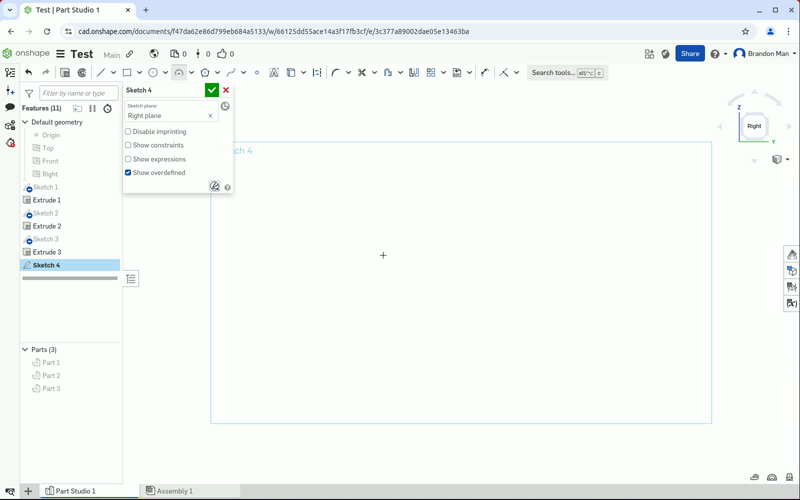
key_down(shift)
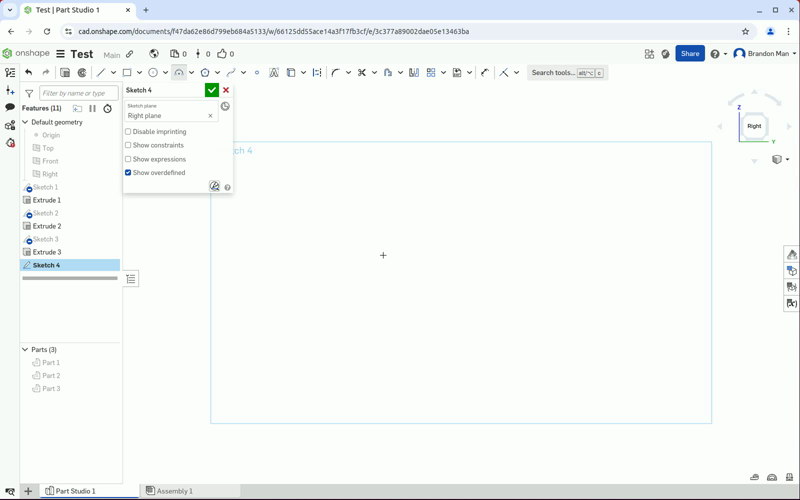
mouse_move(383, 245)
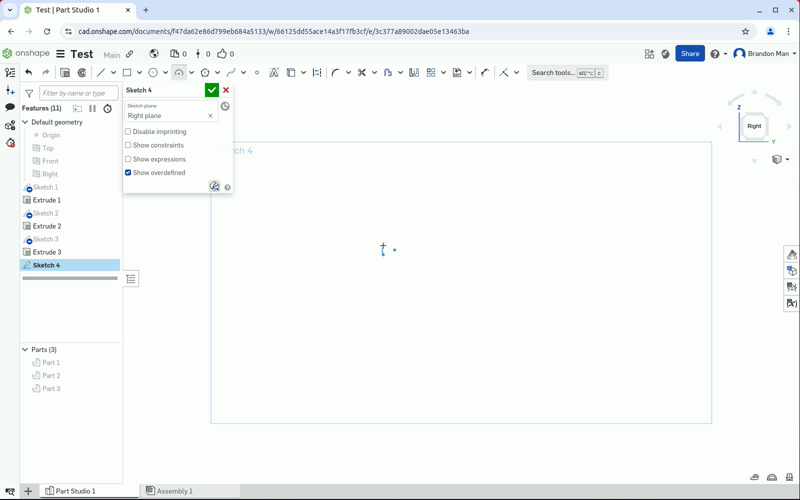
click(383, 245)
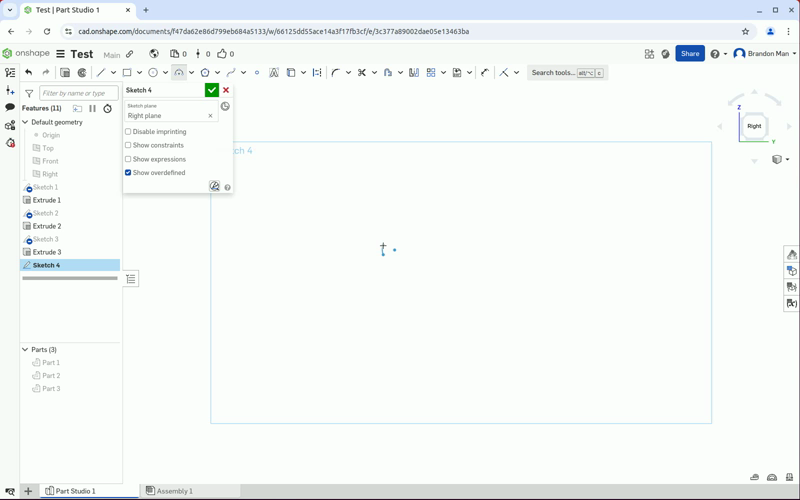
mouse_move(387, 250)
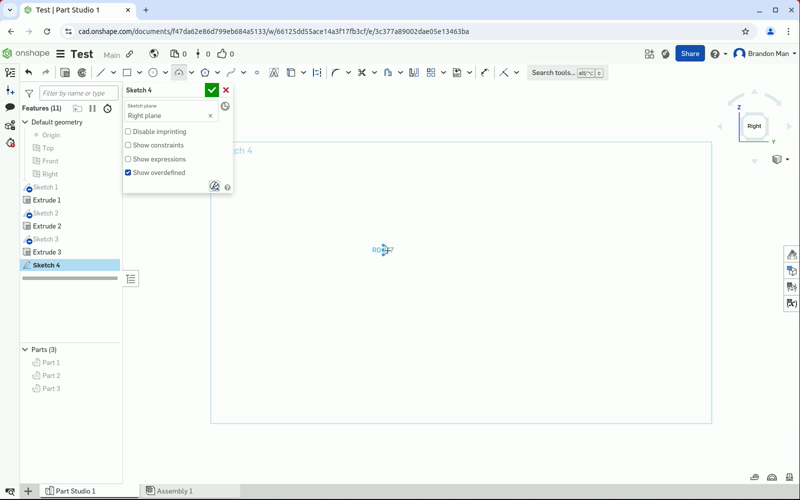
click(387, 250)
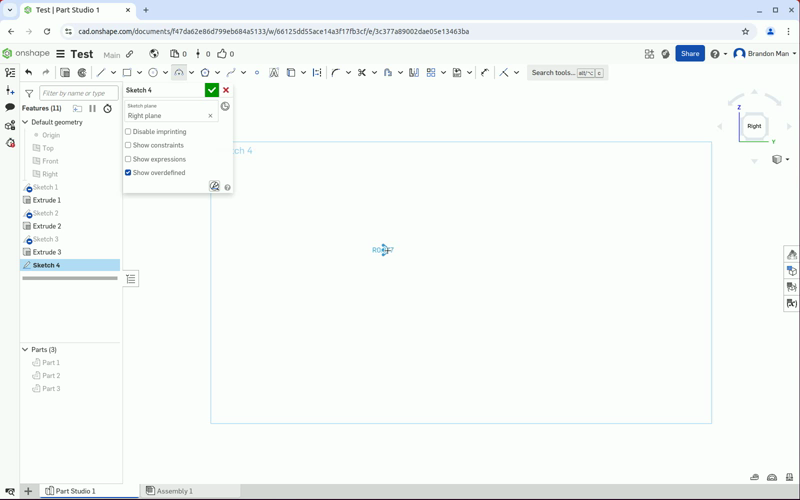
key_up(shift)
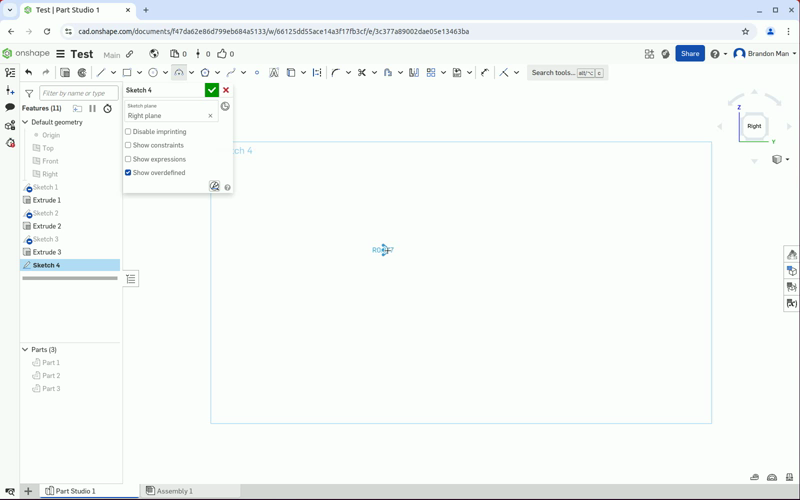
key(esc)
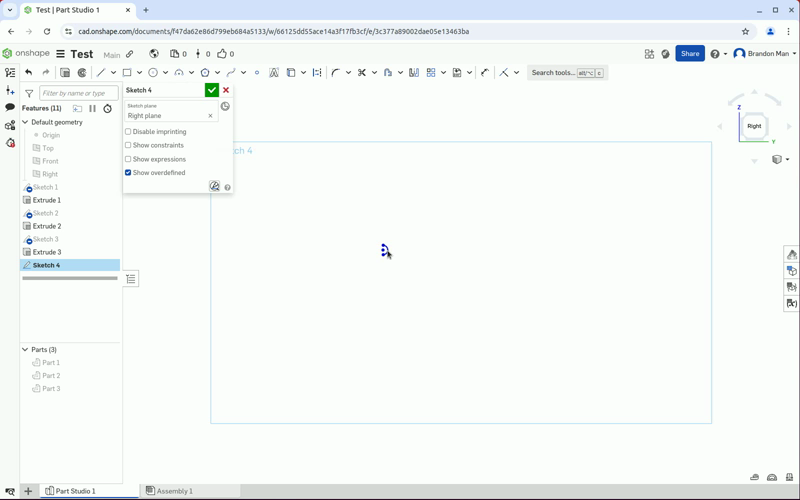
key(l)
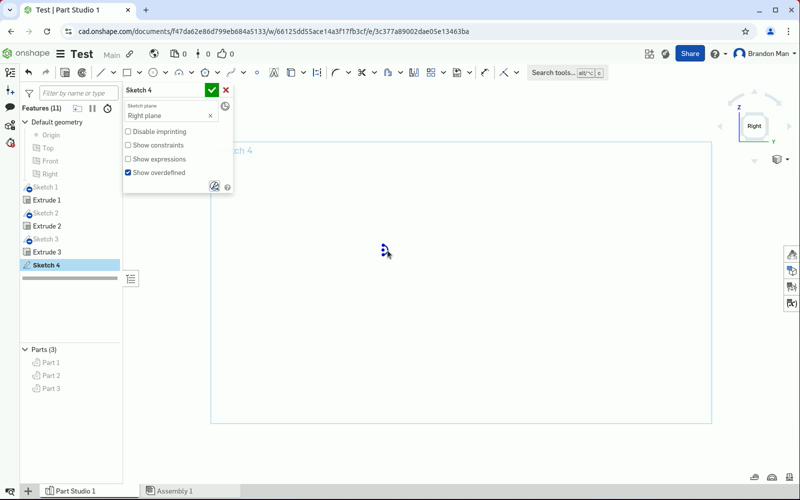
mouse_move(383, 245)
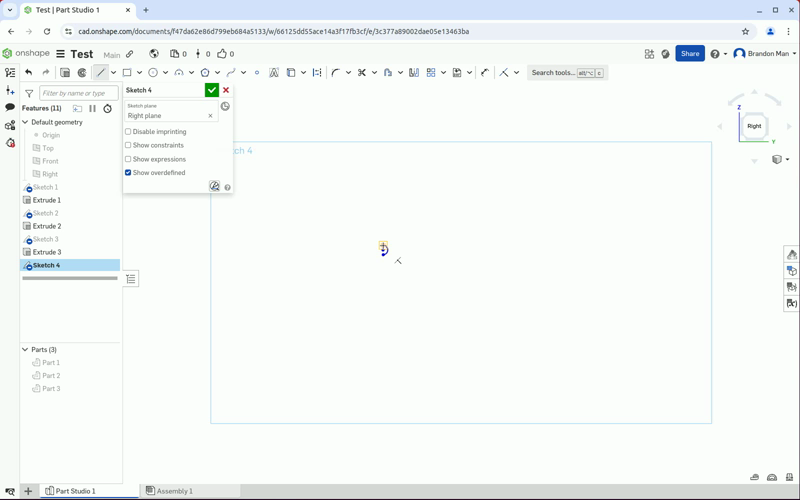
click(383, 245)
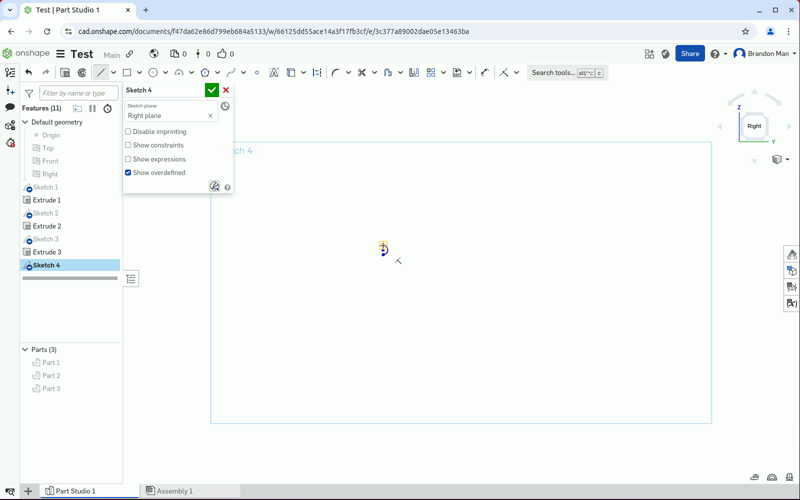
mouse_move(413, 245)
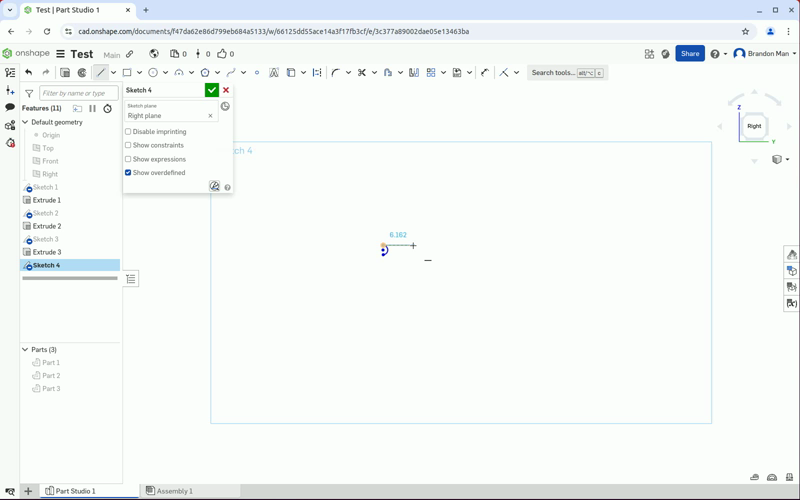
key_down(shift)
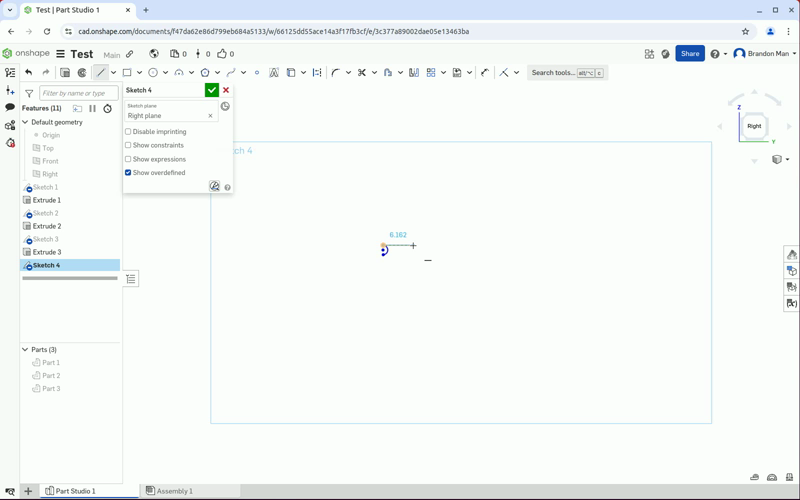
mouse_move(383, 254)
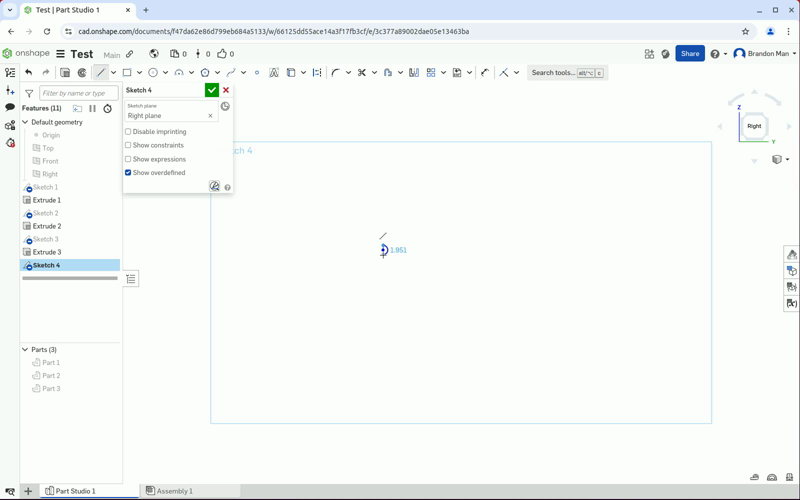
key_up(shift)
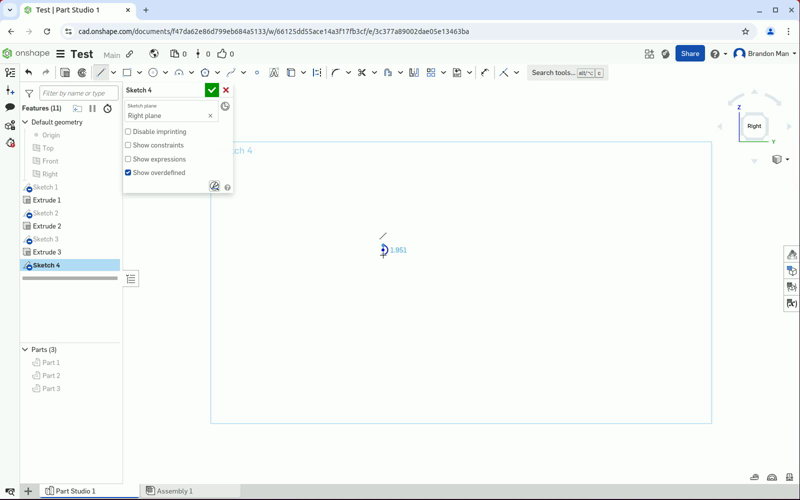
click(383, 254)
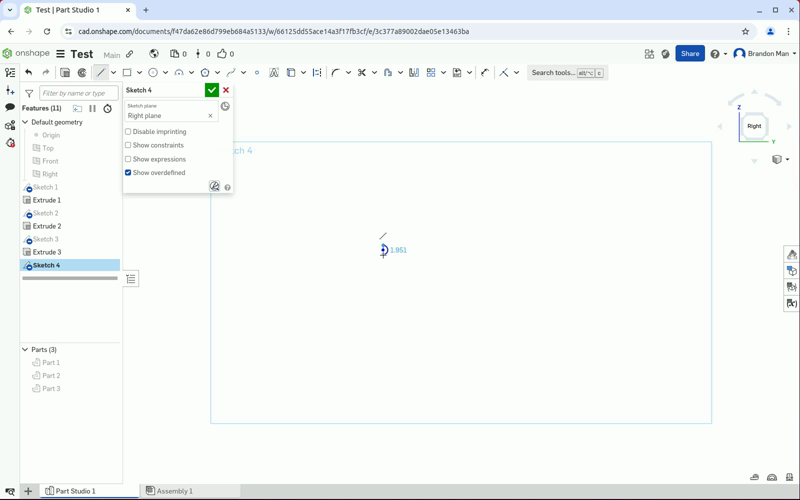
key(esc)
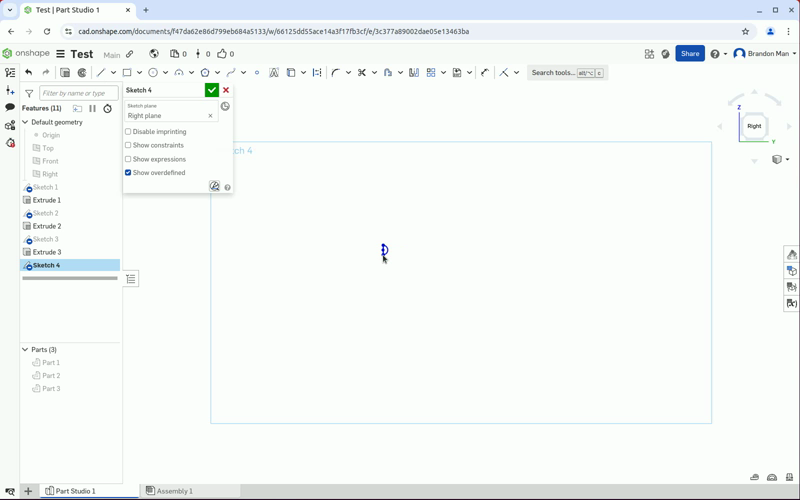
mouse_move(387, 251)
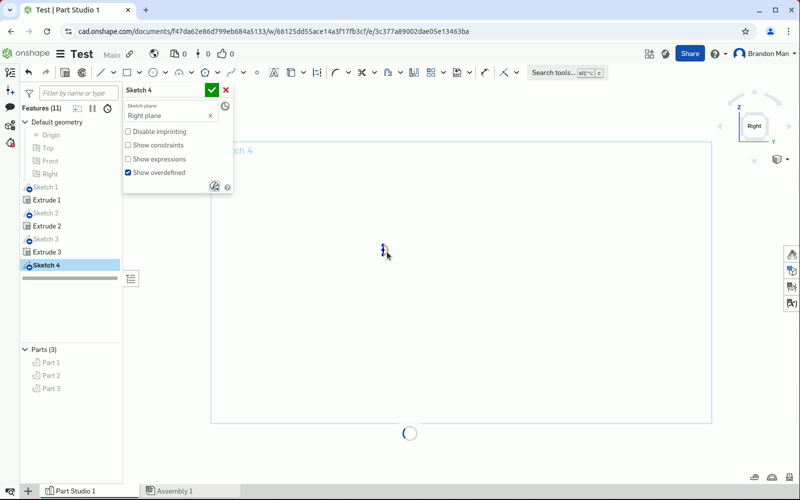
scroll(6)
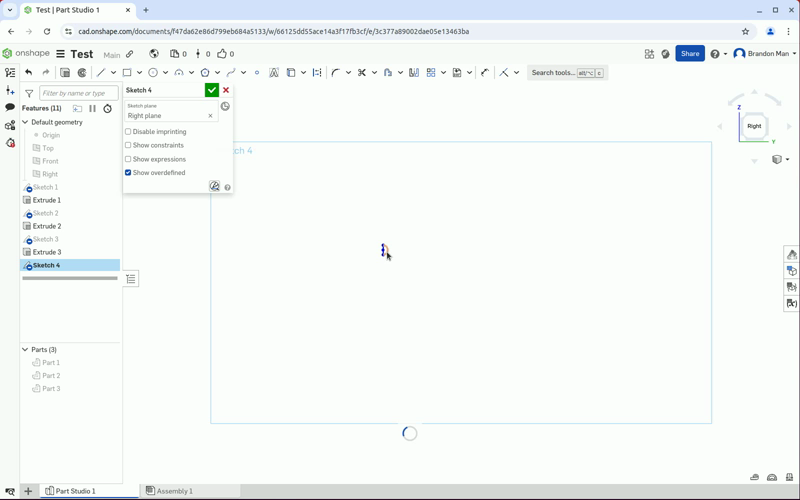
scroll(6)
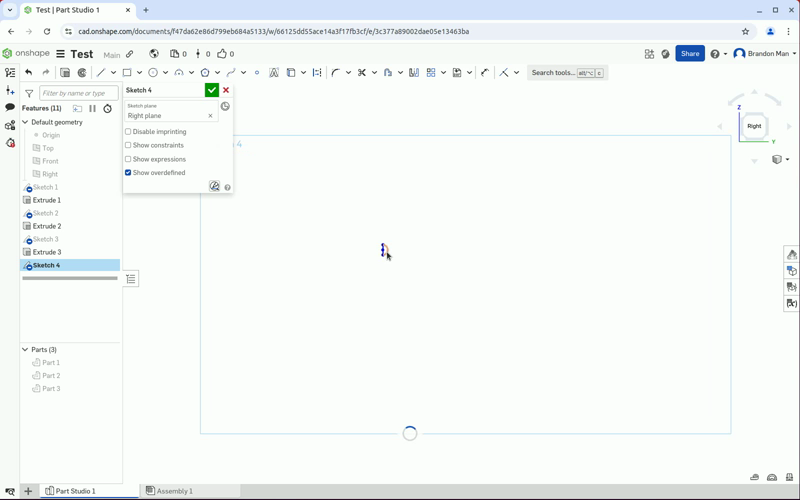
scroll(6)
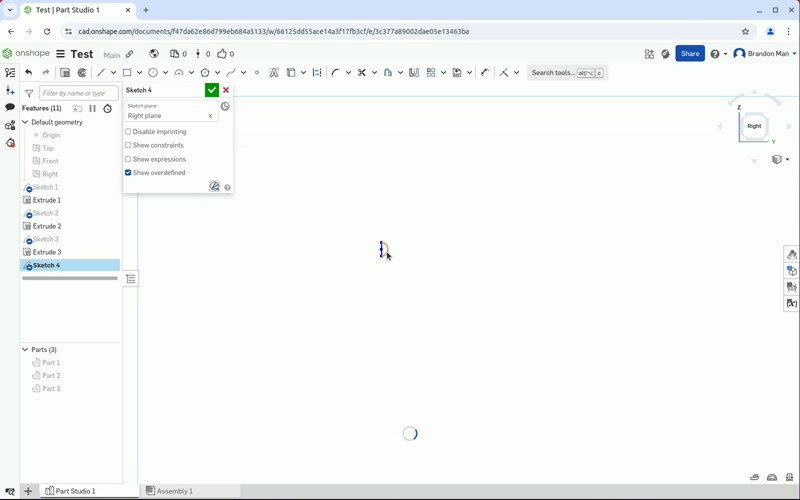
scroll(6)
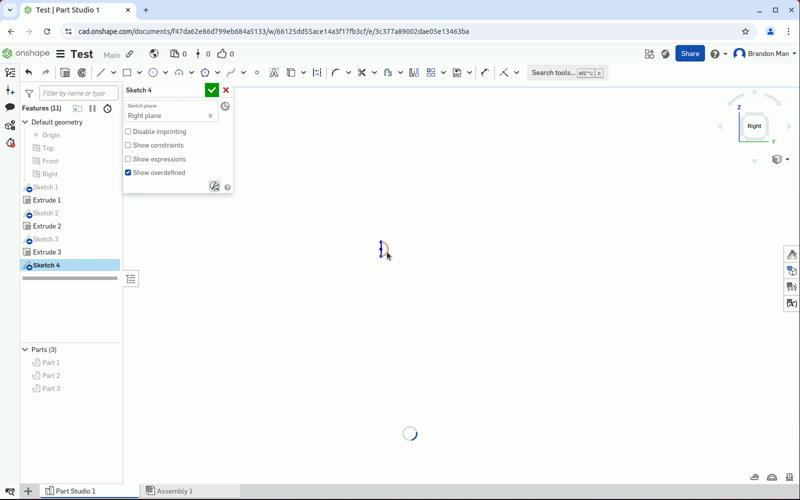
scroll(6)
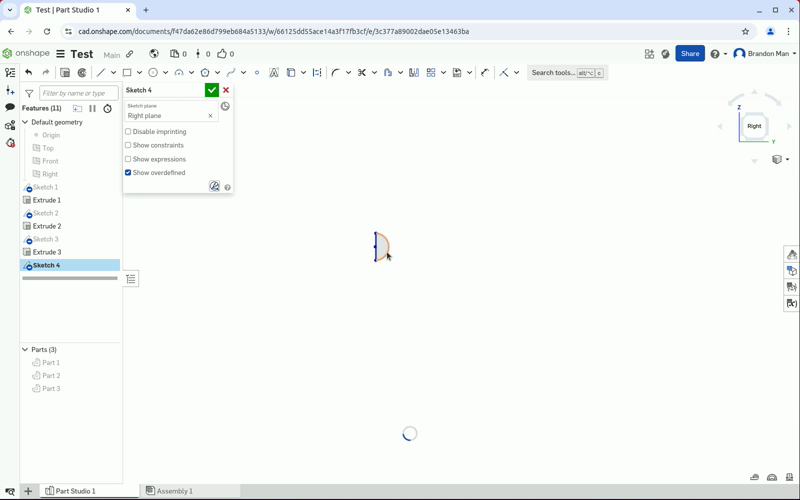
scroll(6)
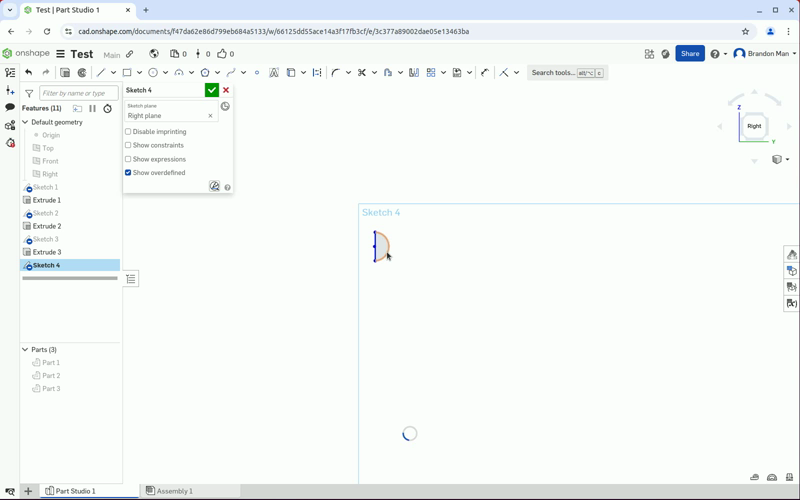
scroll(6)
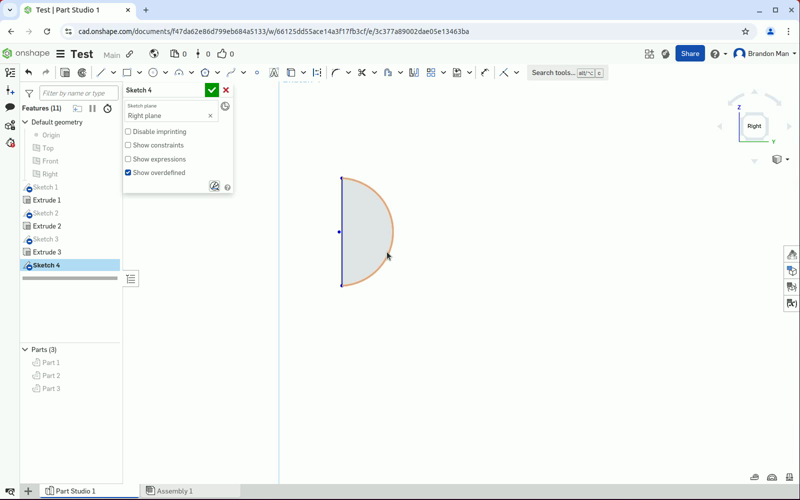
click(387, 251)
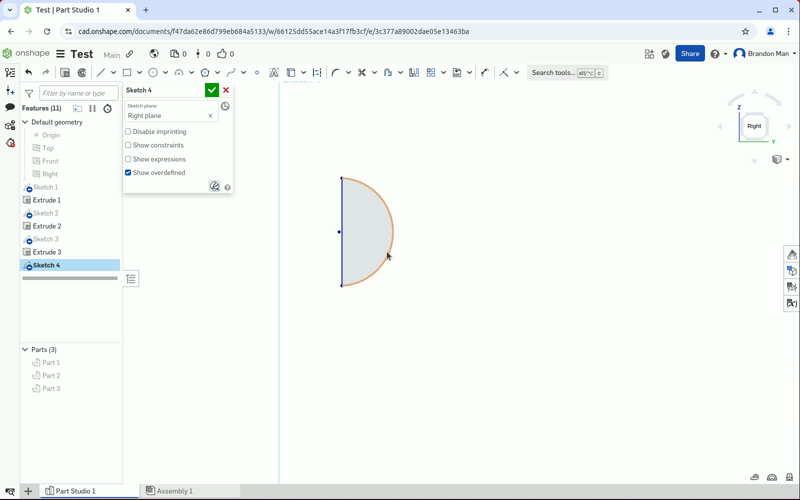
scroll(-6)
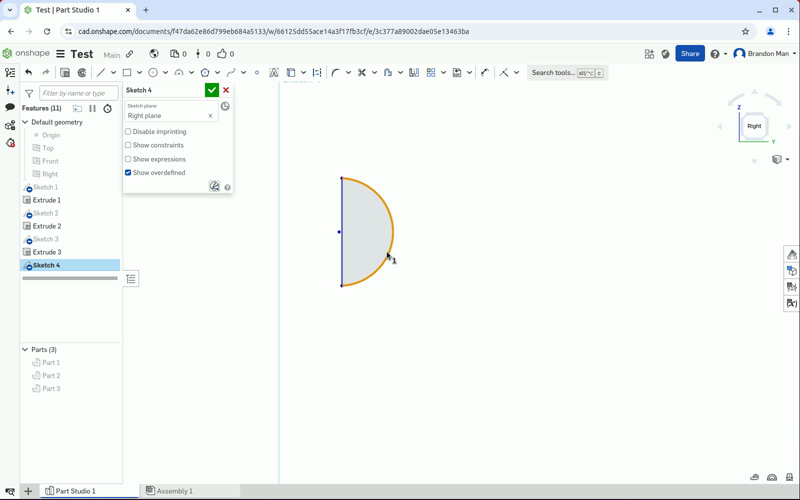
scroll(-6)
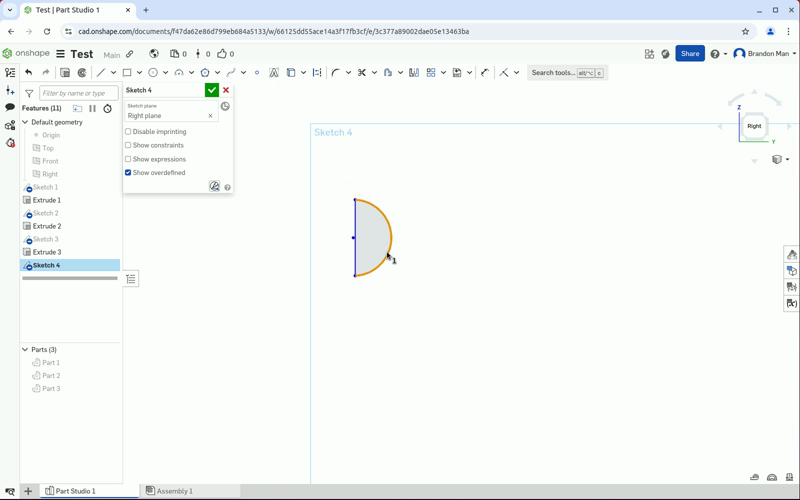
scroll(-6)
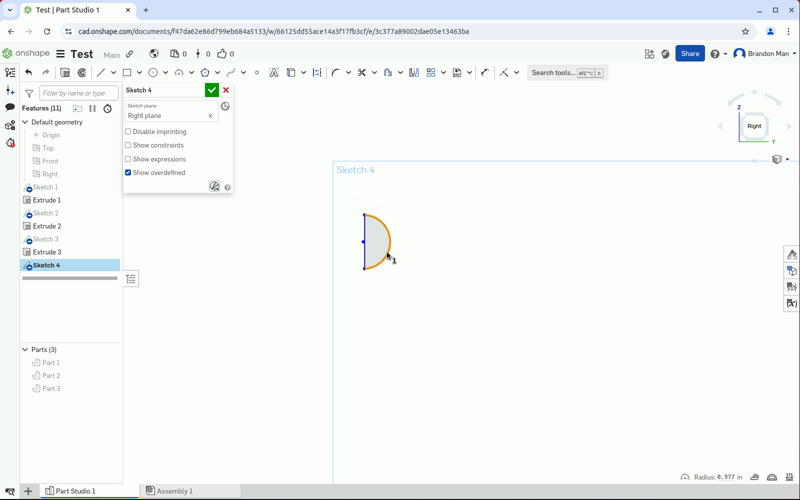
scroll(-6)
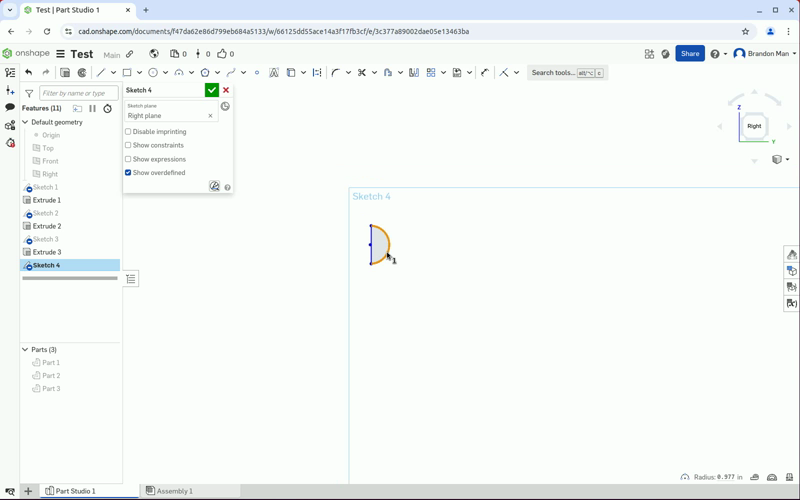
scroll(-6)
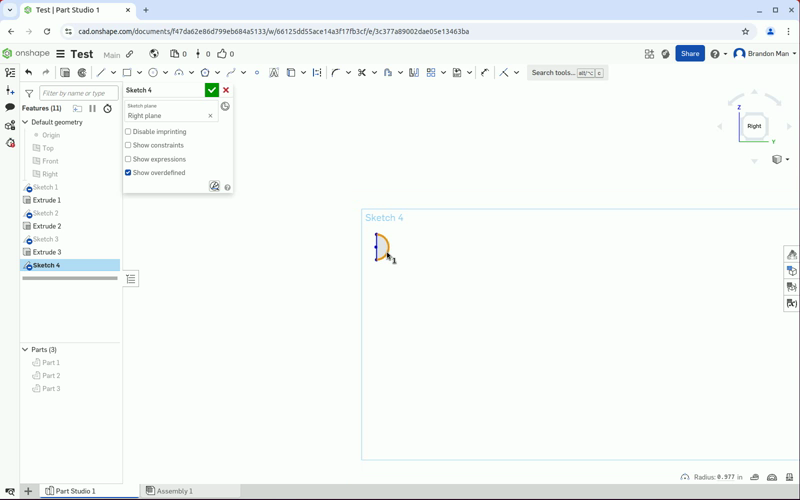
scroll(-6)
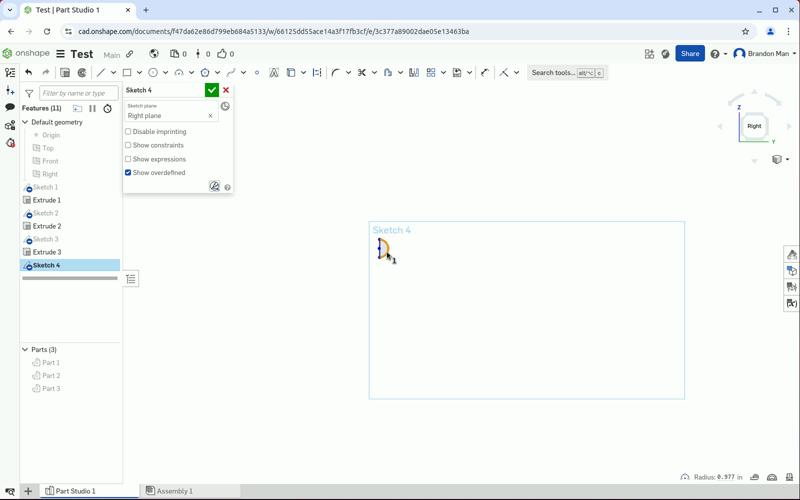
scroll(-6)
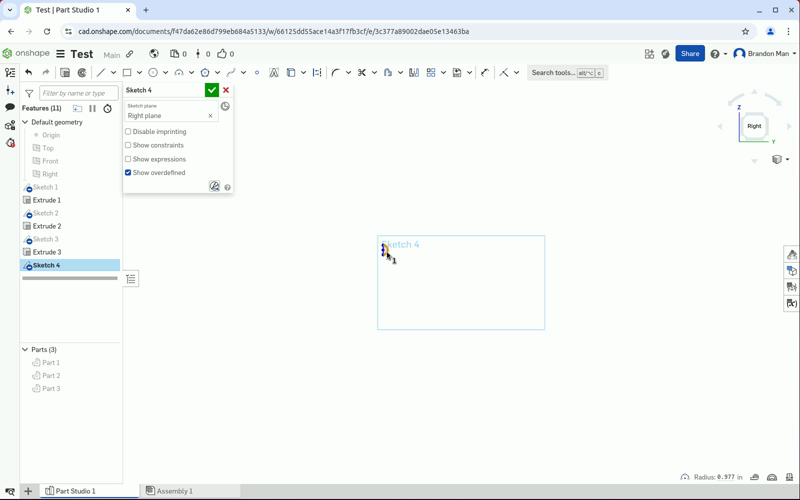
mouse_move(73, 352)
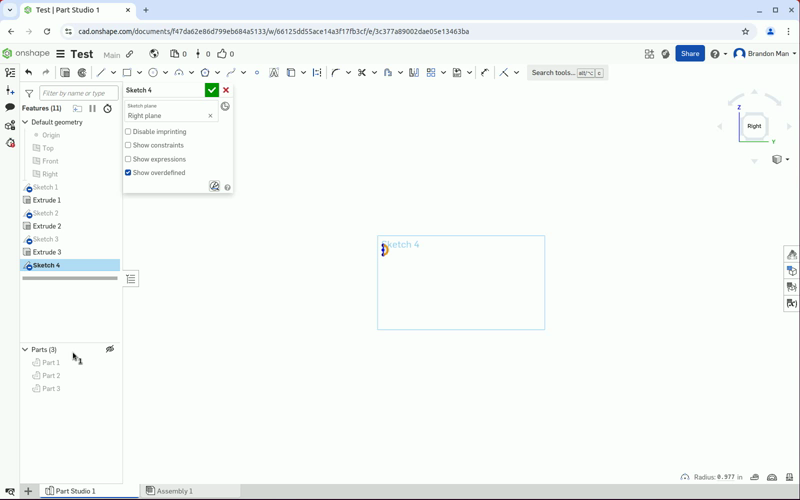
key(shift+y)
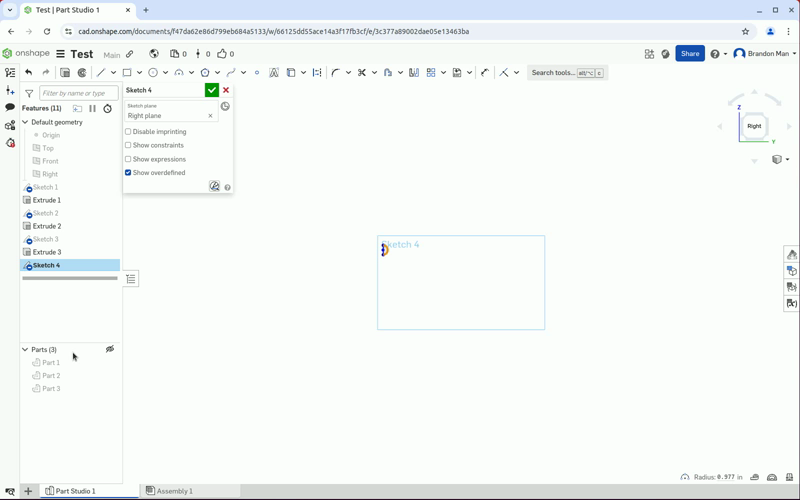
key(shift+e)
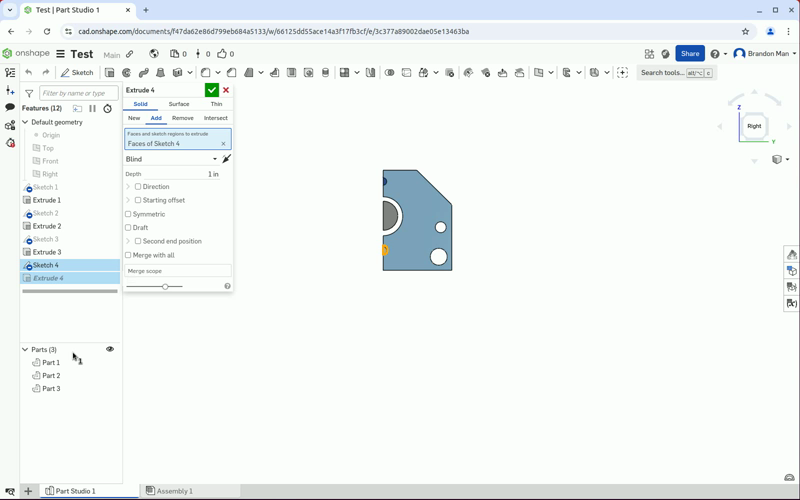
mouse_move(143, 106)
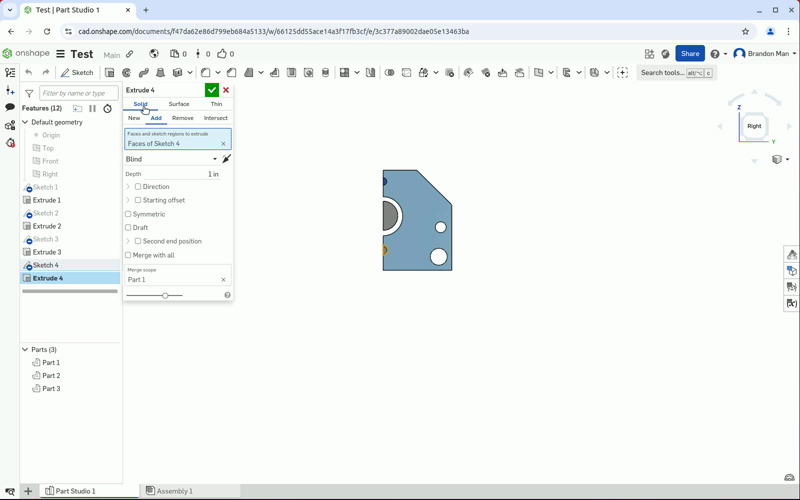
click(143, 106)
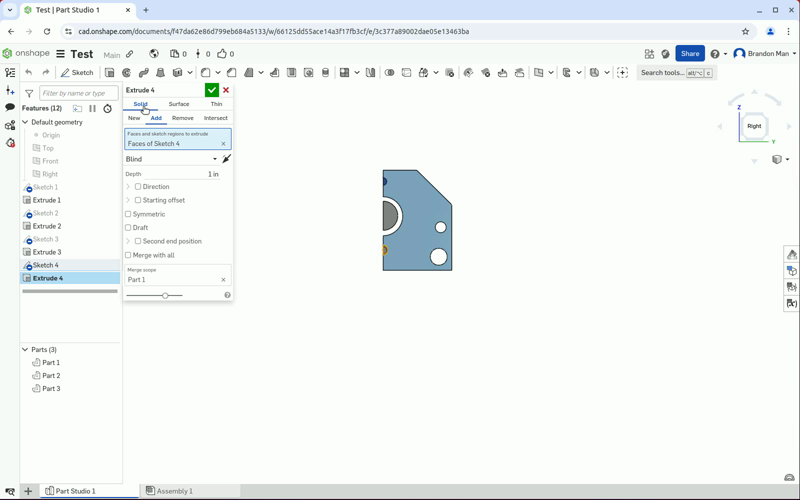
mouse_move(137, 120)
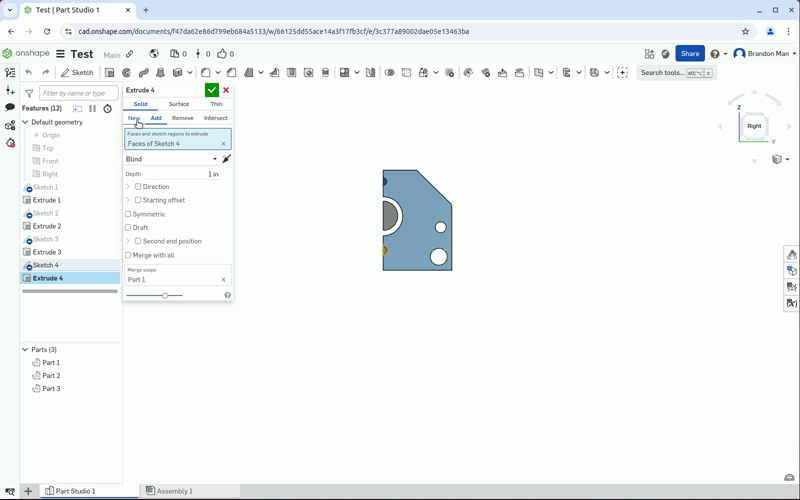
click(137, 120)
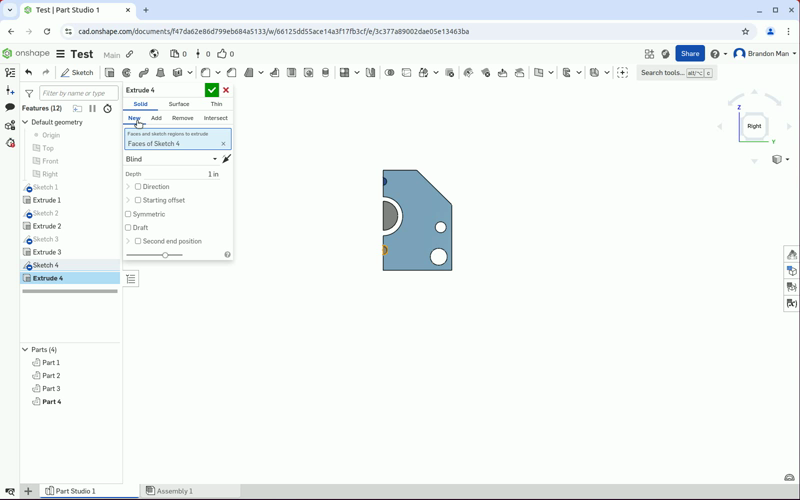
key(tab, 4)
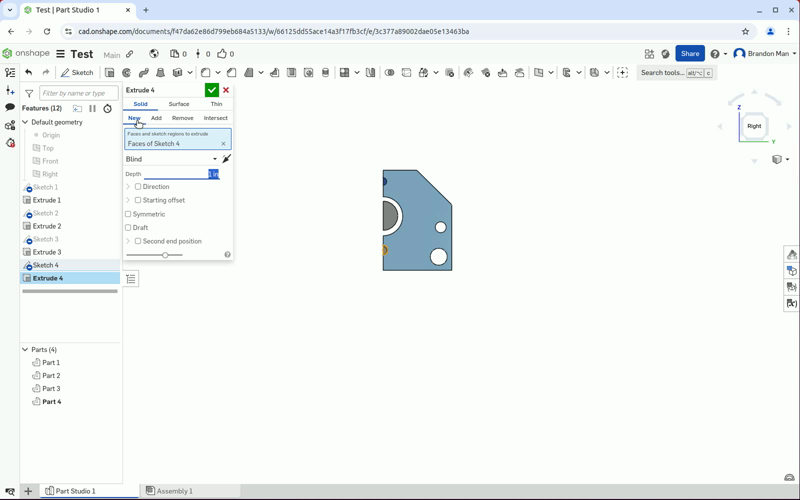
text(1.444)
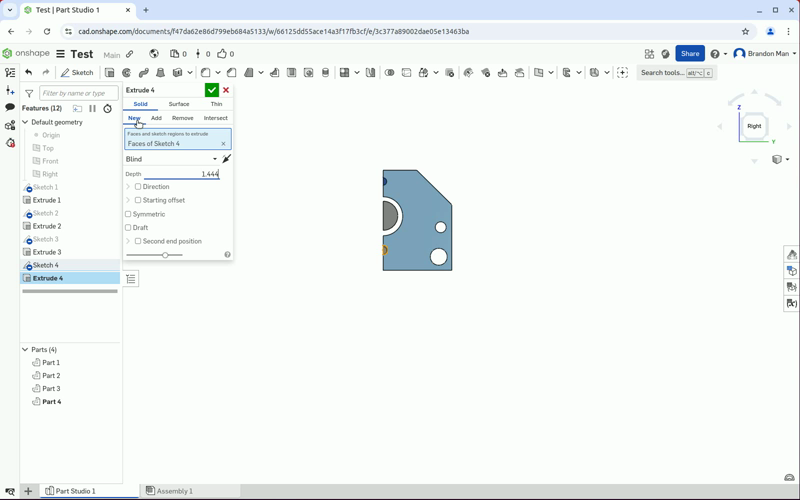
key(enter)
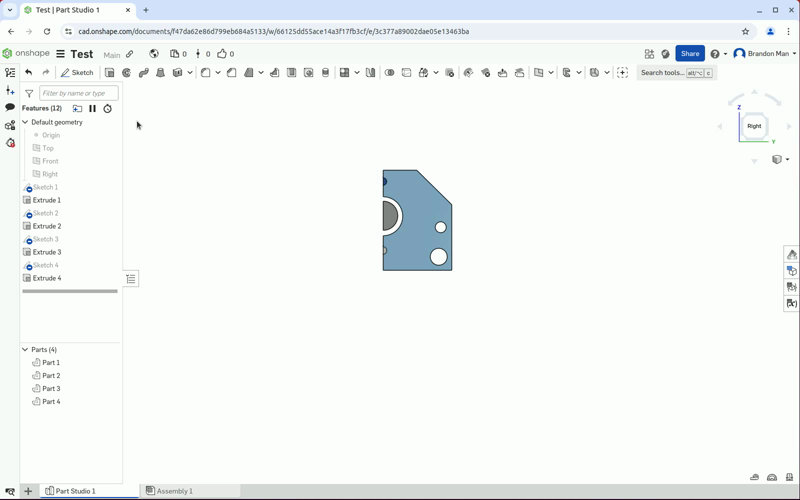
key(shift+h)
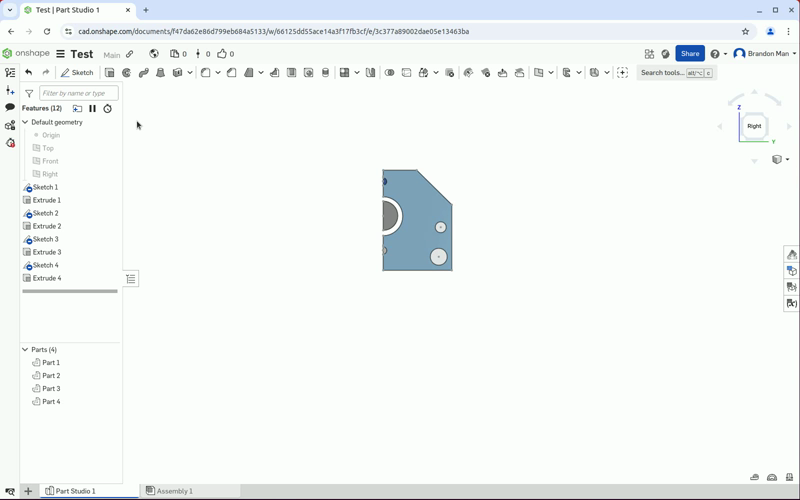
key(shift+h)
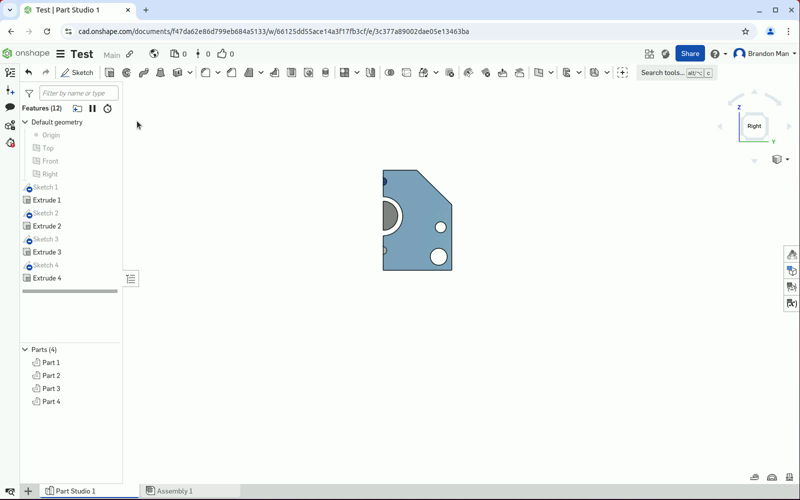
mouse_move(73, 189)
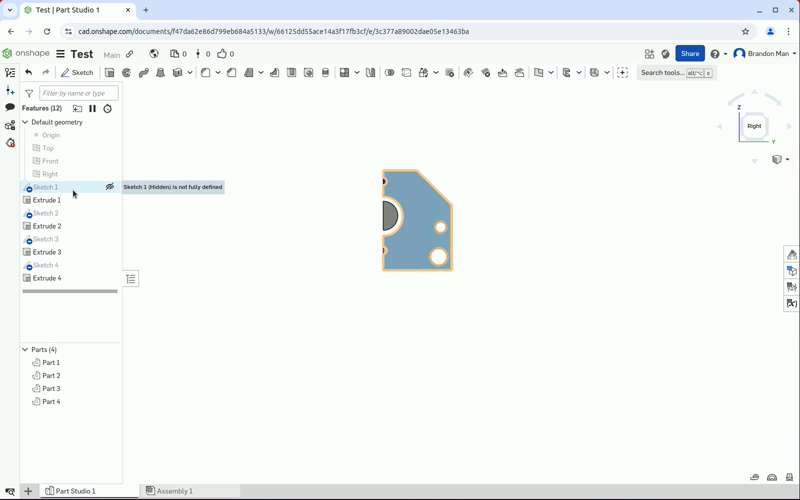
click(73, 189)
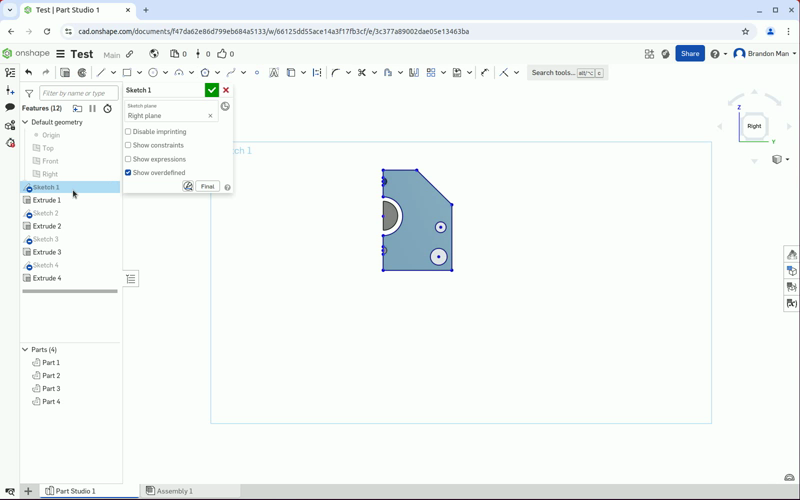
mouse_move(229, 92)
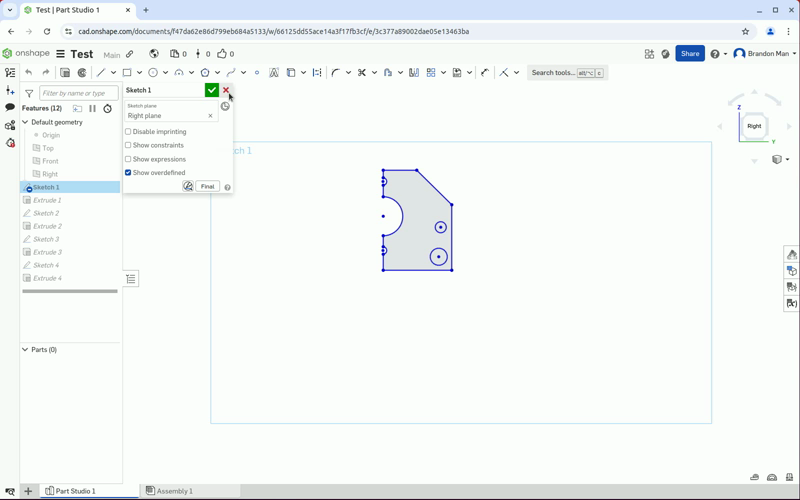
click(229, 92)
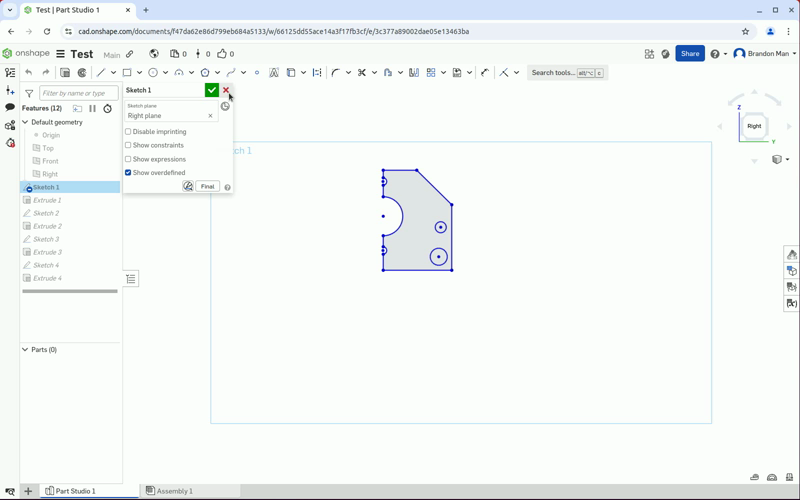
key(shift+s)
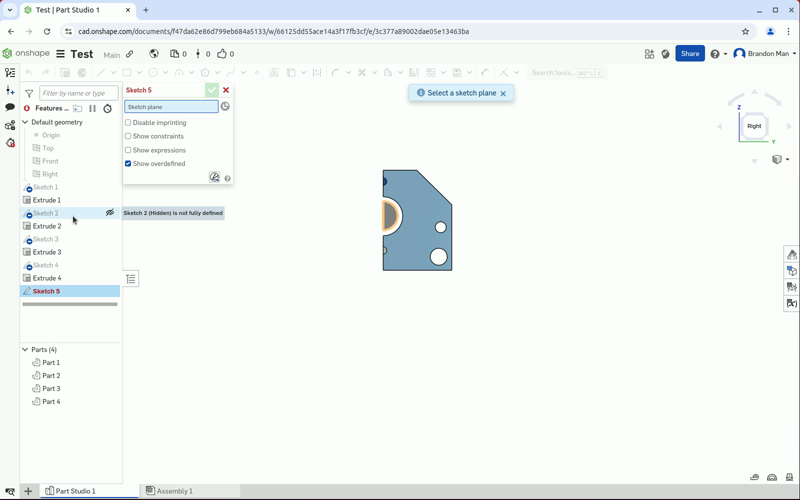
scroll(3)
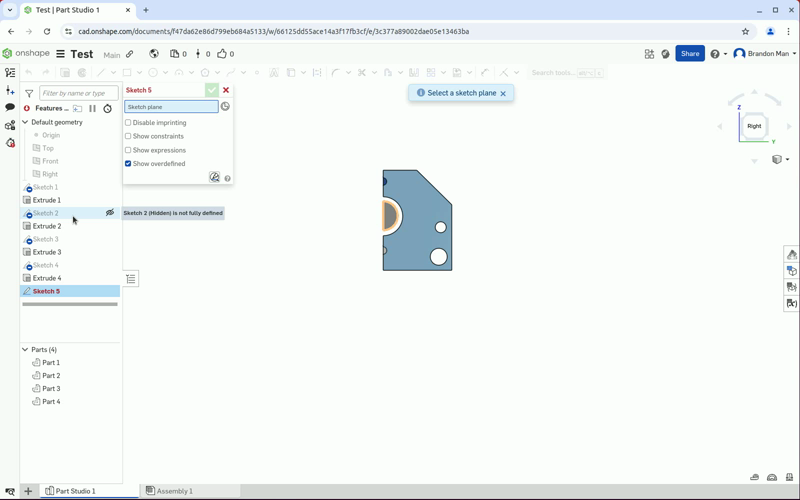
mouse_move(73, 176)
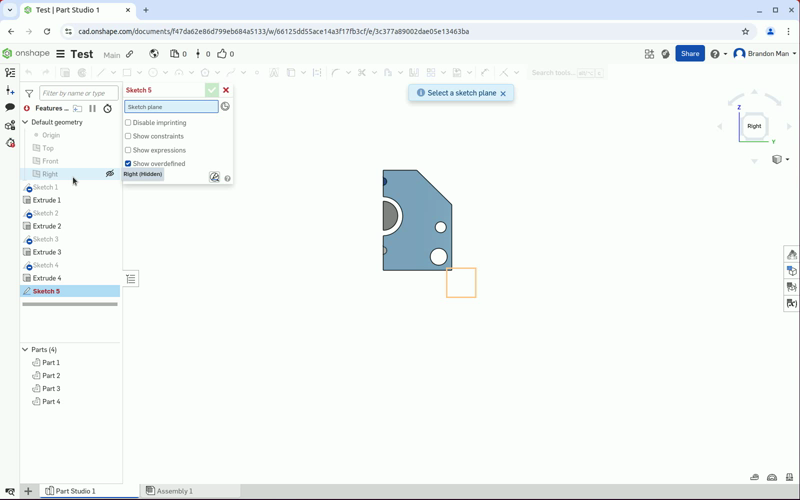
click(73, 176)
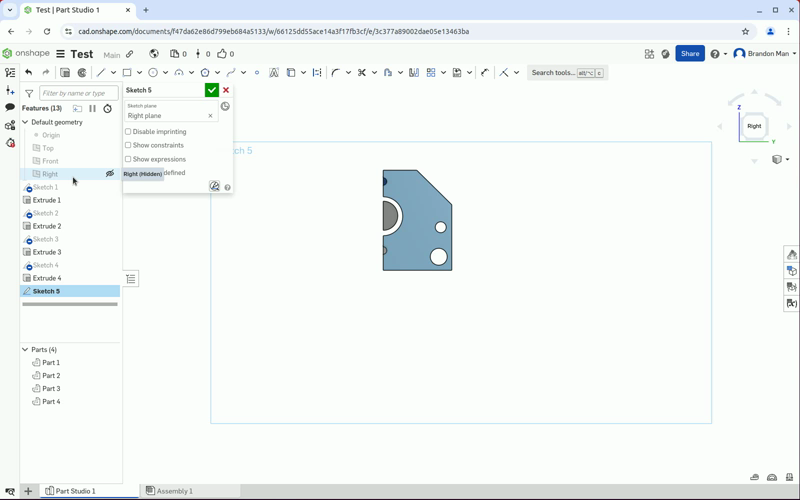
mouse_move(73, 352)
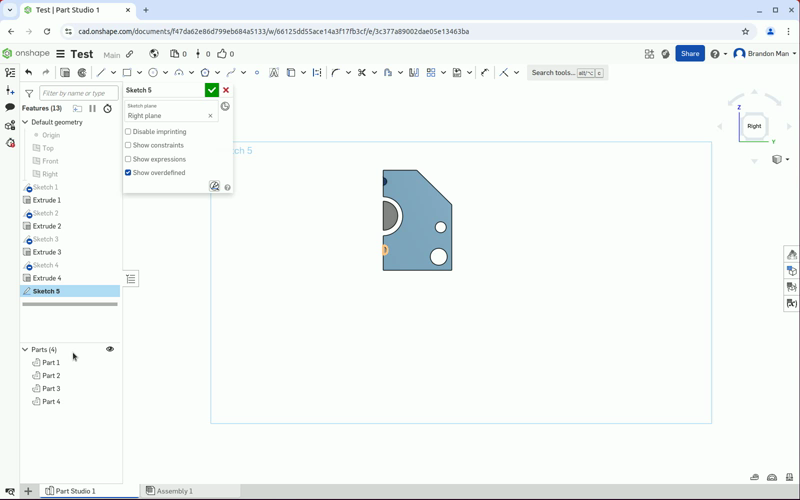
key(y)
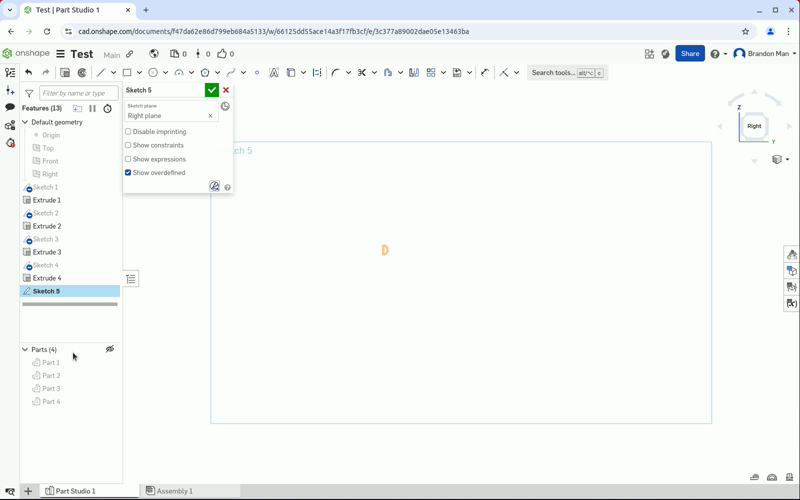
key(a)
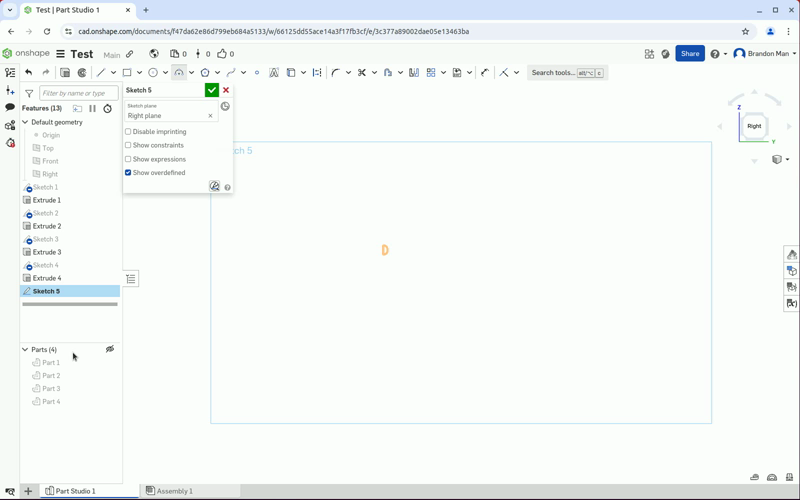
key_down(shift)
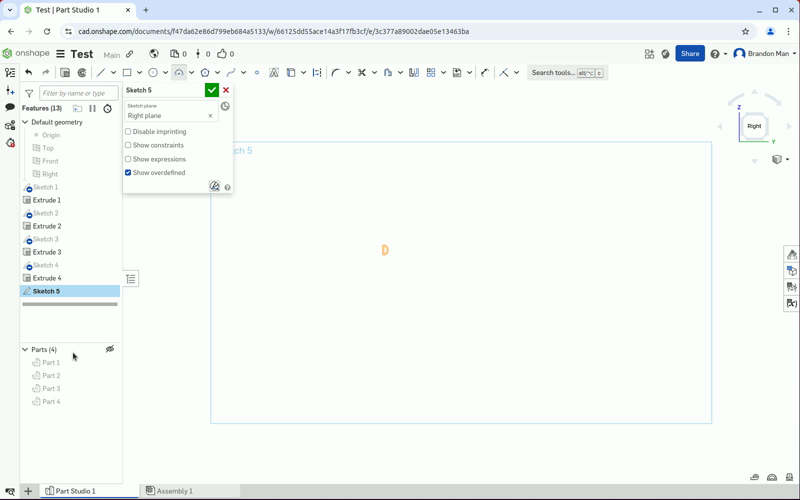
mouse_move(383, 236)
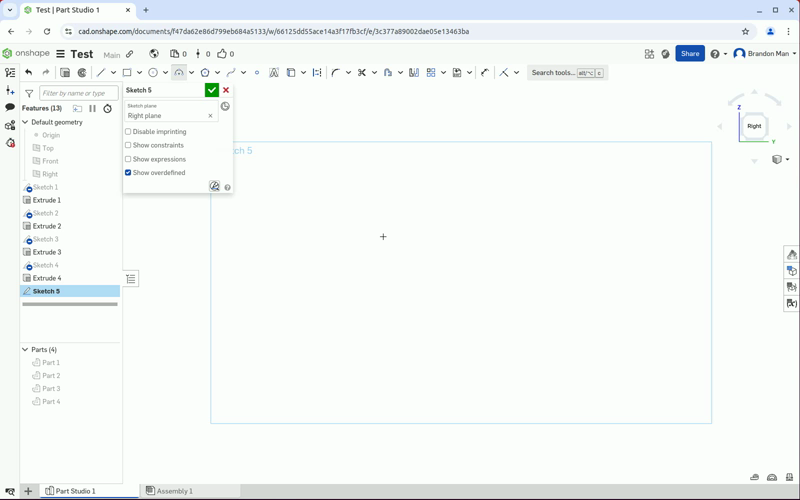
click(383, 236)
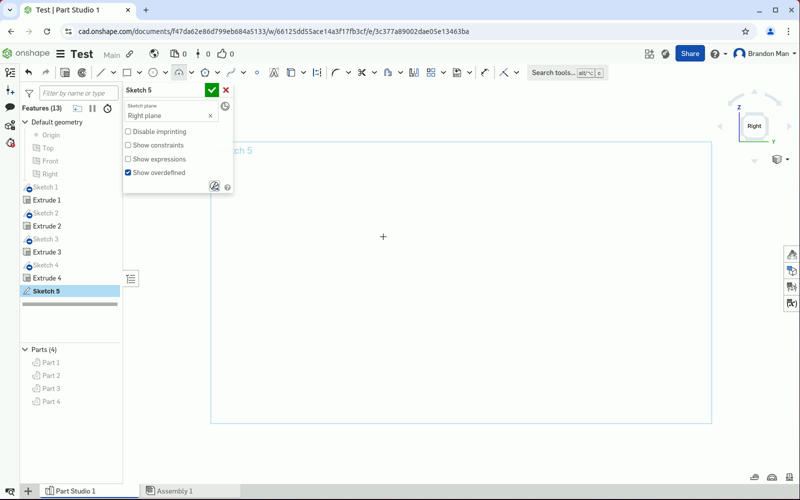
key_up(shift)
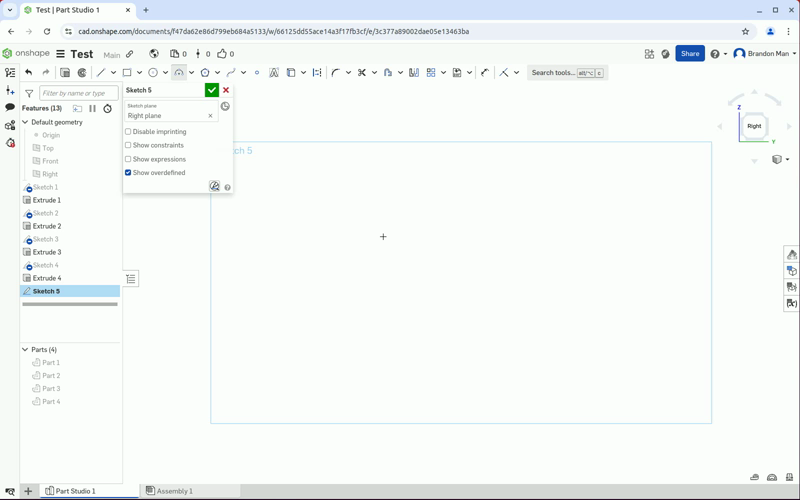
key_down(shift)
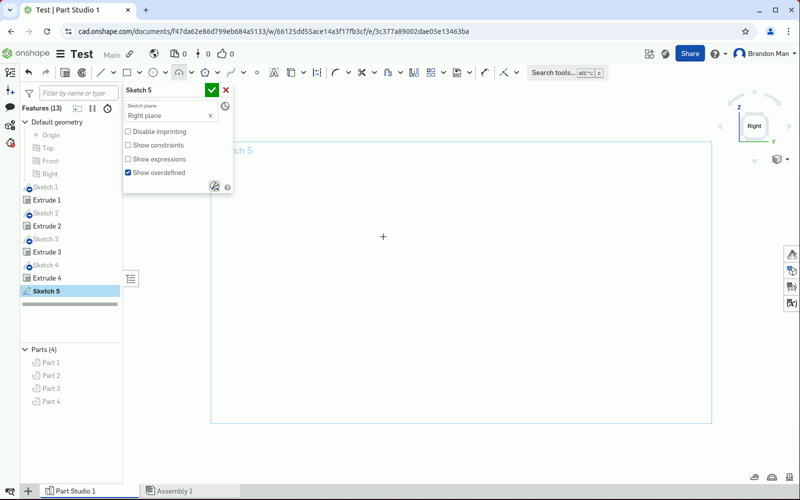
mouse_move(383, 195)
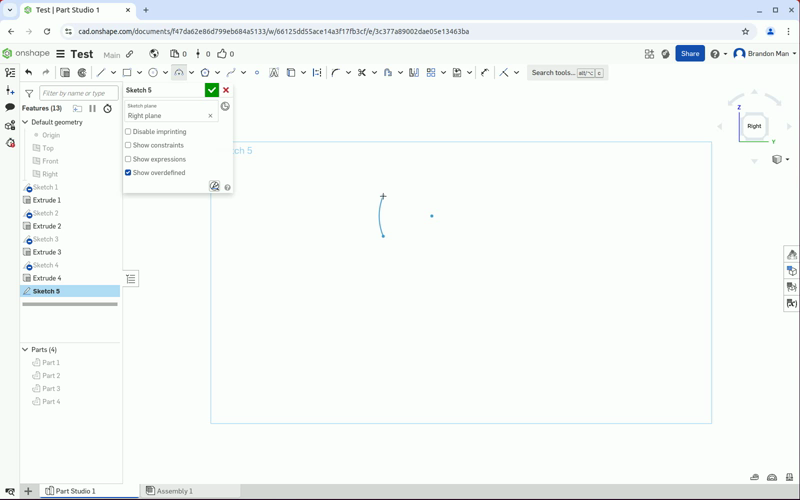
click(383, 195)
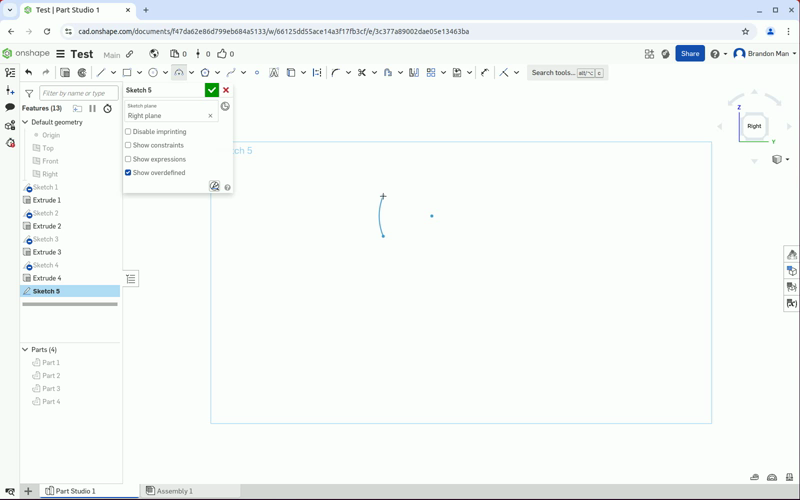
mouse_move(403, 215)
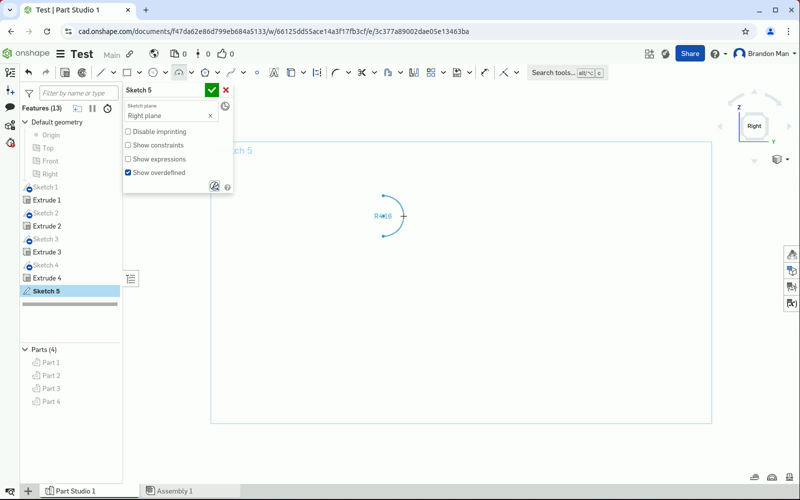
click(403, 215)
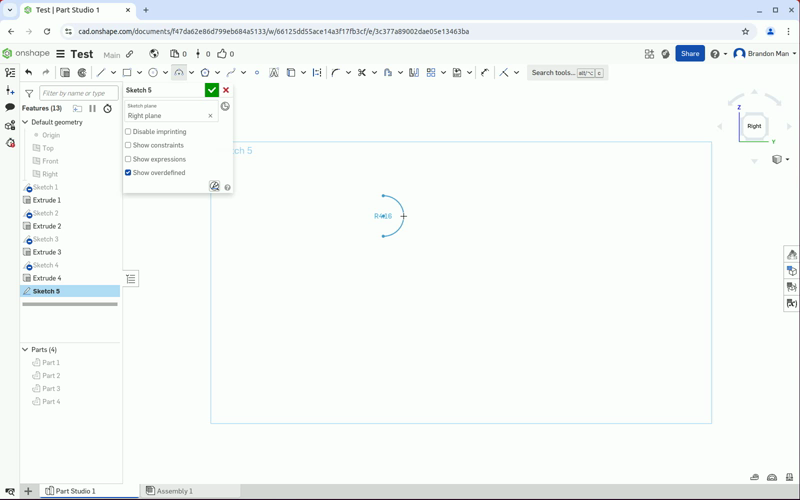
key_up(shift)
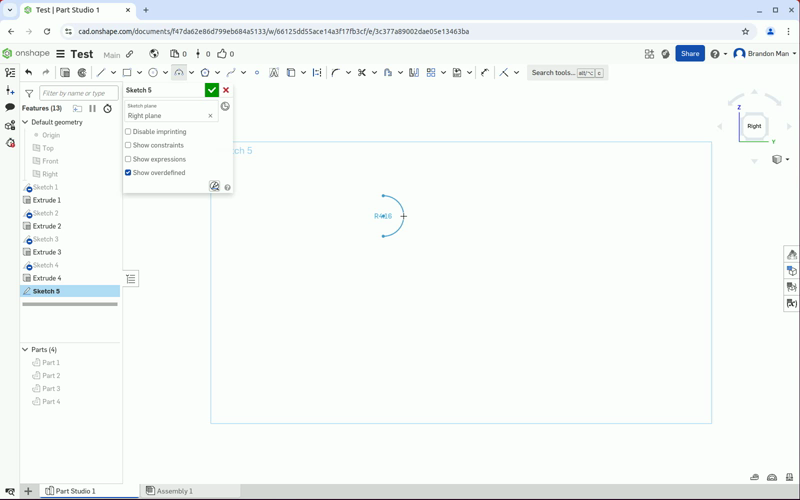
key(esc)
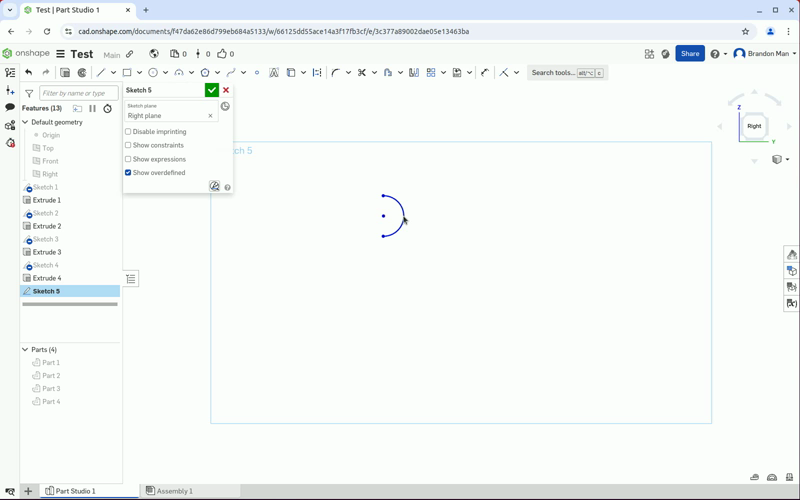
key(l)
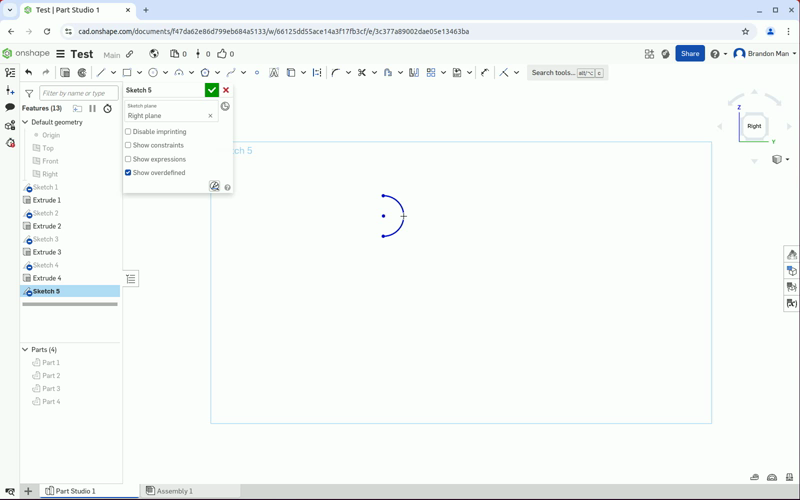
mouse_move(383, 195)
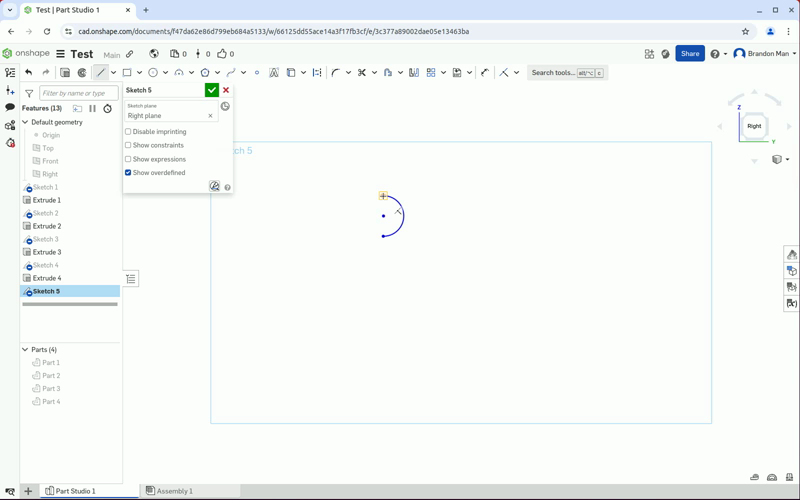
click(383, 195)
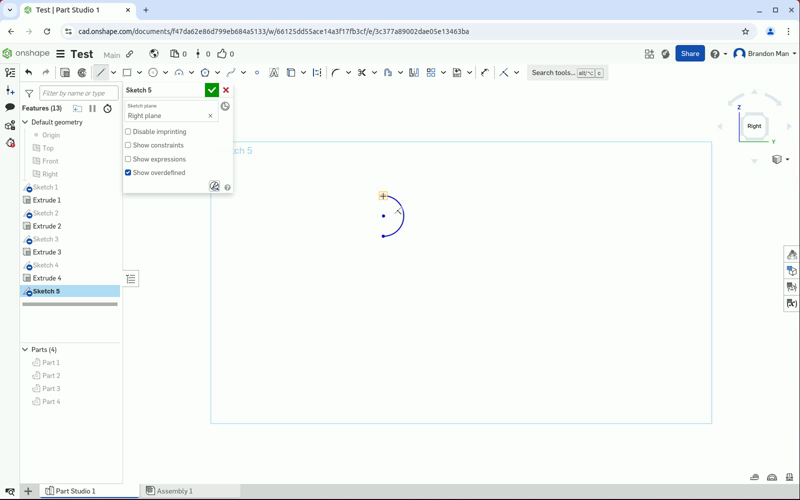
key_down(shift)
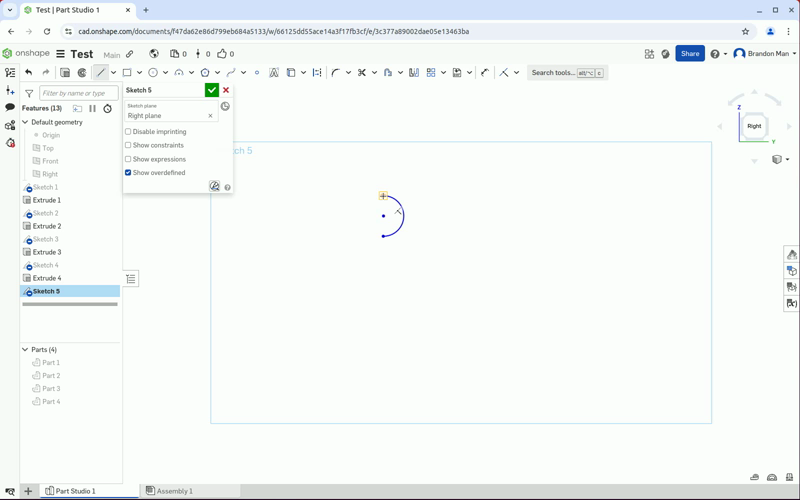
mouse_move(413, 195)
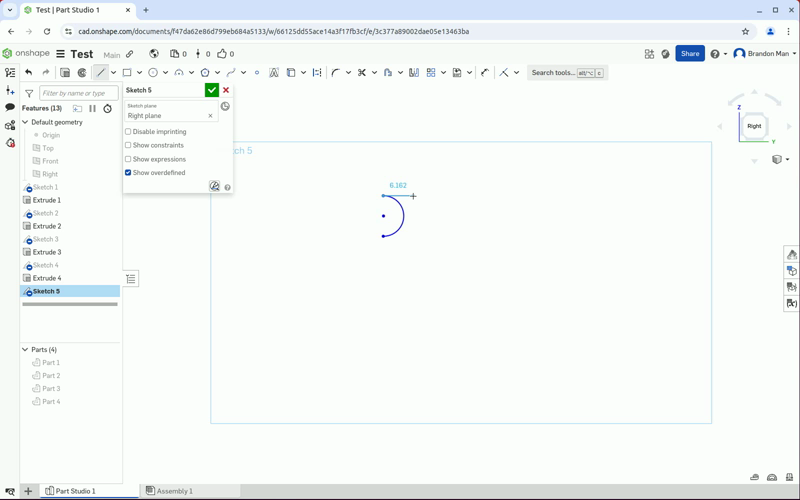
mouse_move(383, 201)
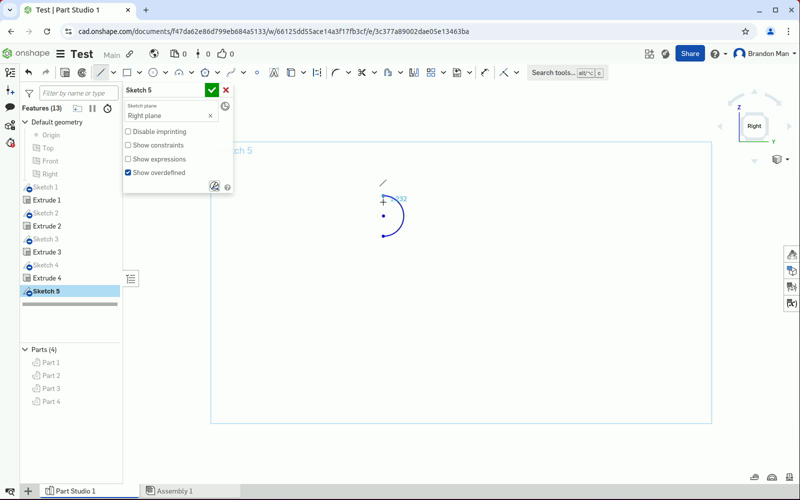
scroll(6)
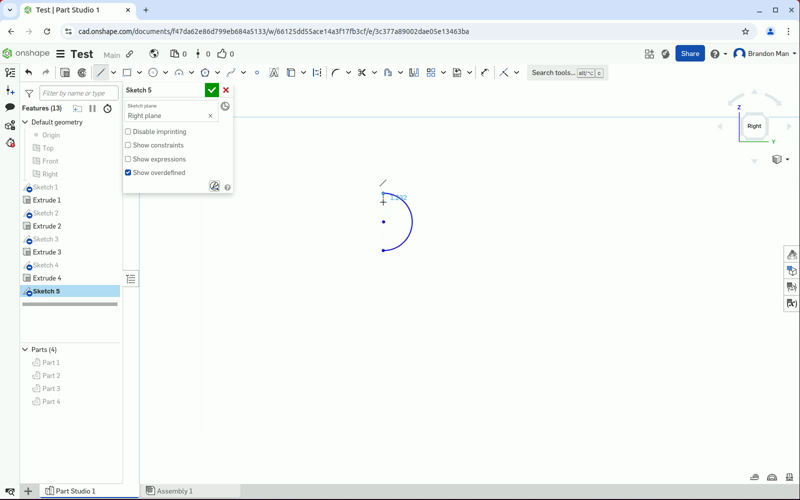
scroll(6)
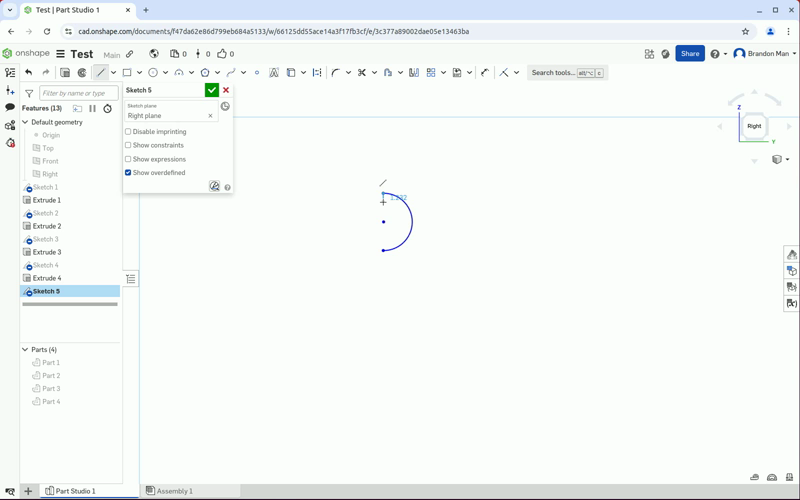
scroll(6)
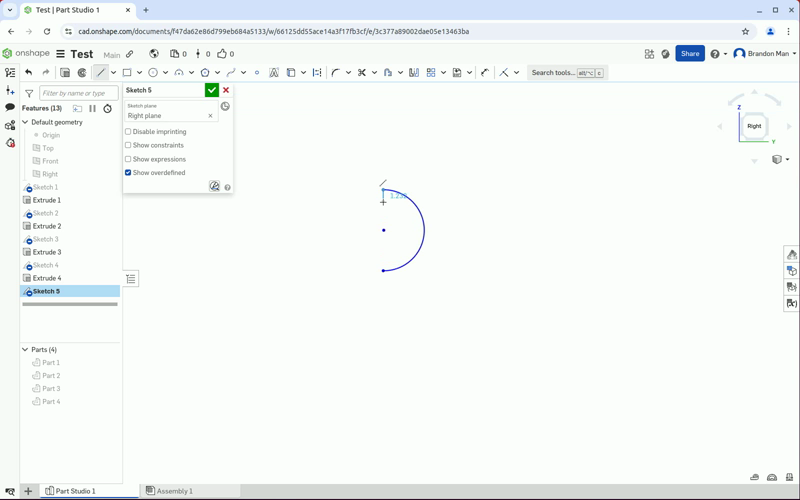
scroll(6)
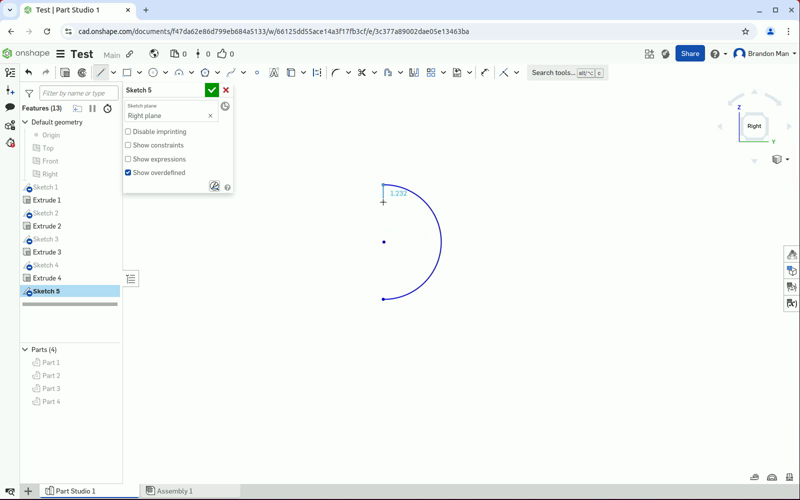
scroll(6)
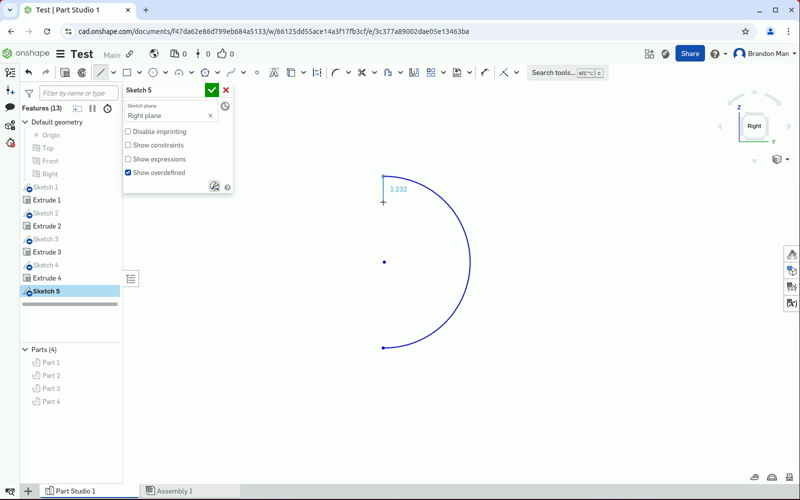
scroll(6)
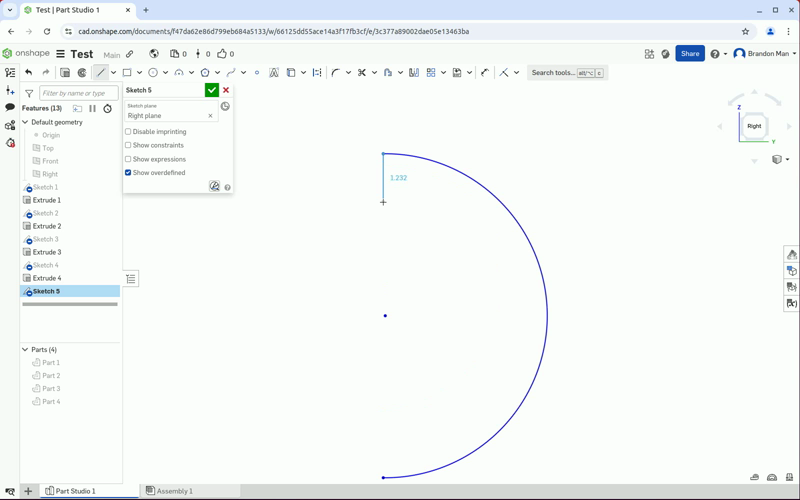
scroll(6)
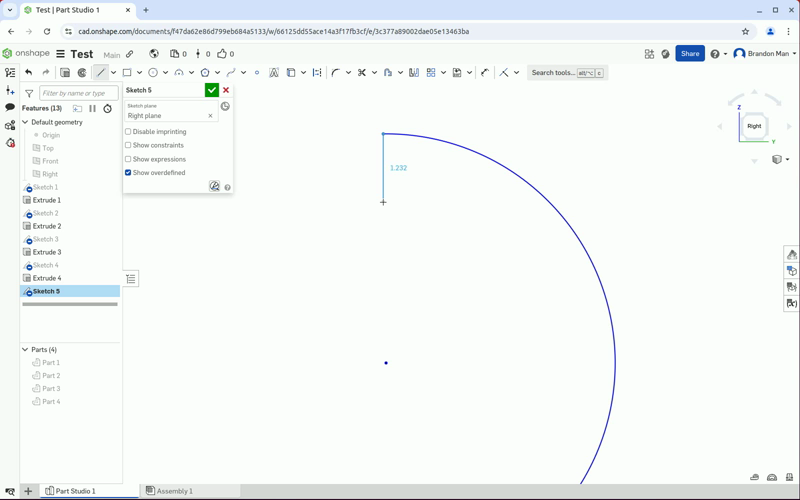
click(383, 201)
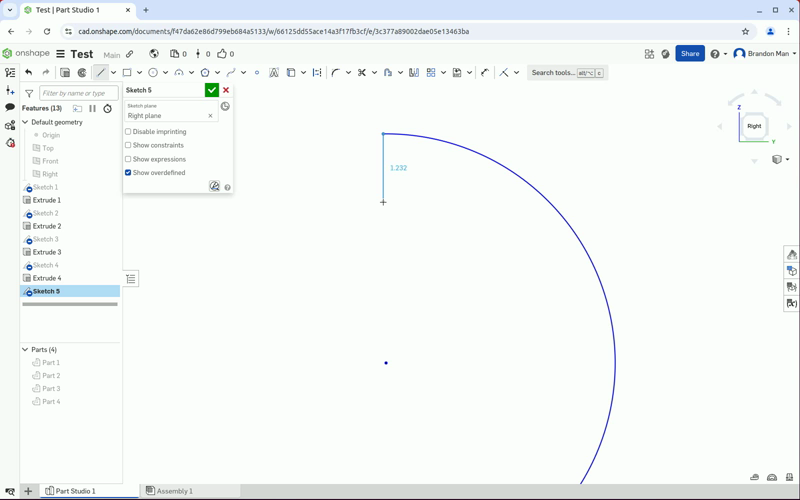
scroll(-6)
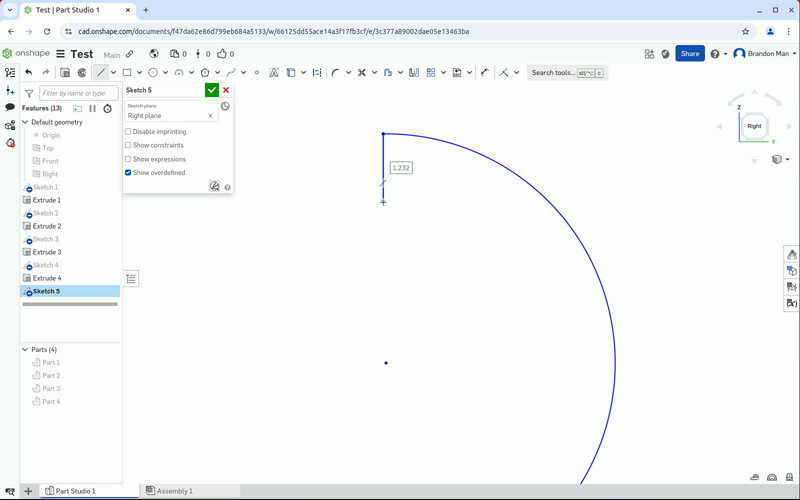
scroll(-6)
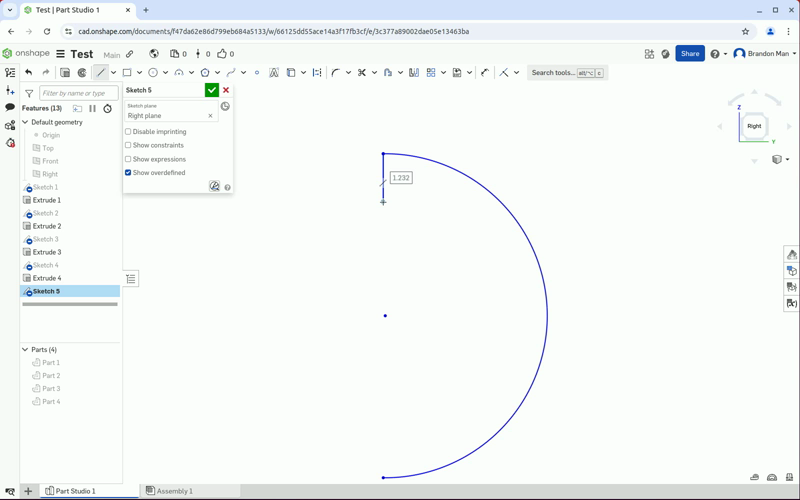
scroll(-6)
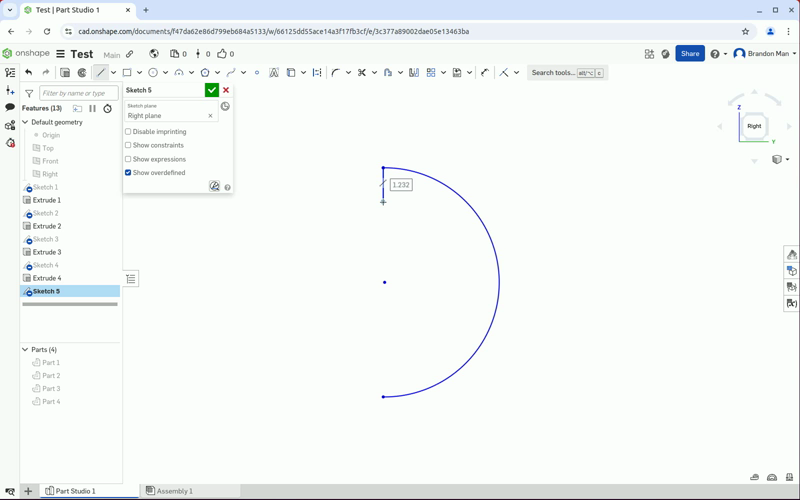
scroll(-6)
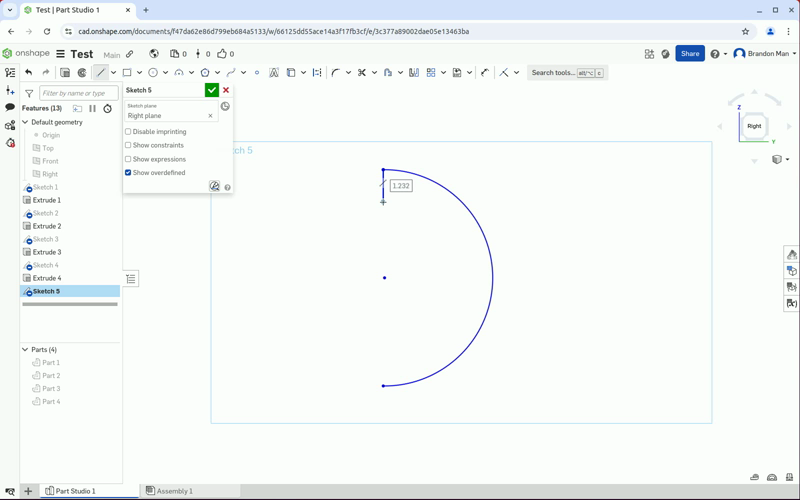
scroll(-6)
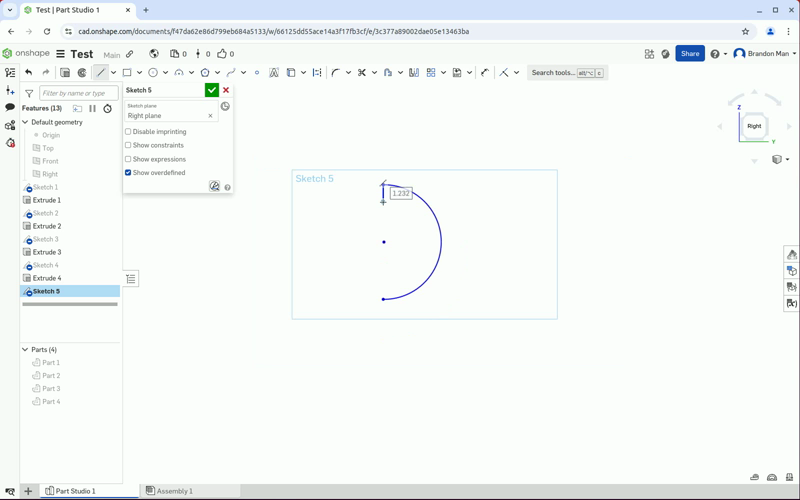
scroll(-6)
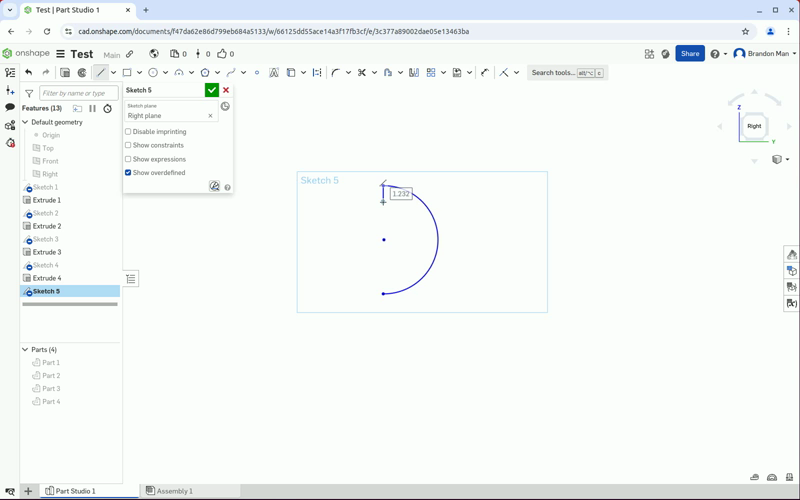
scroll(-6)
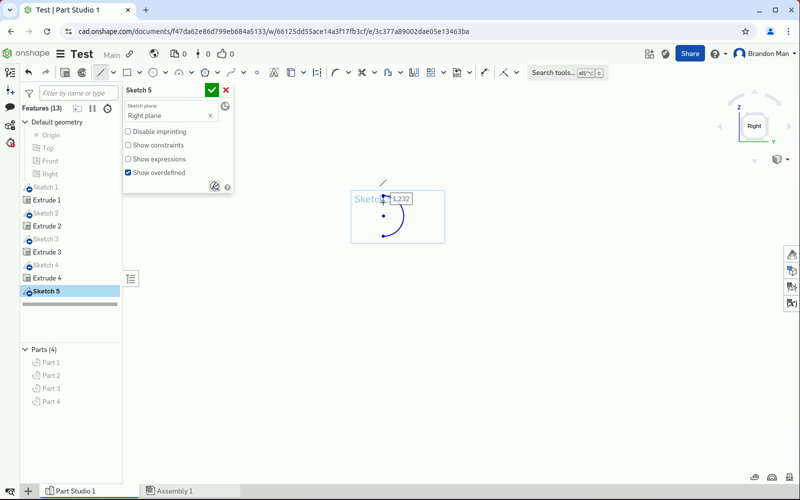
key_up(shift)
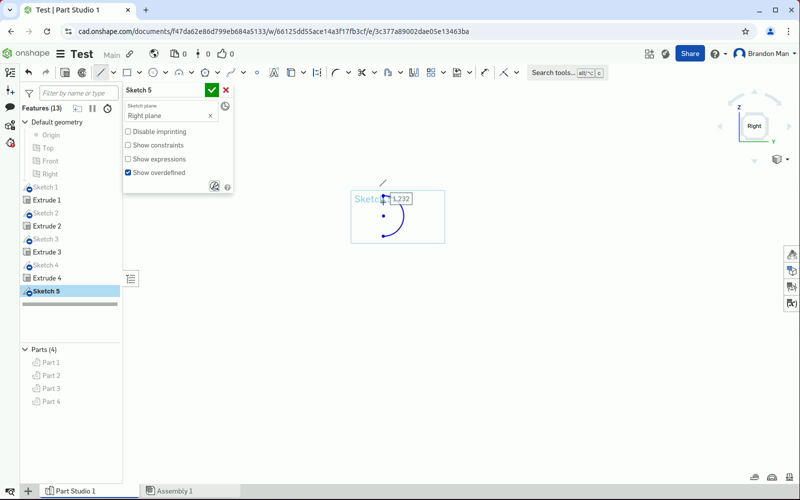
key(esc)
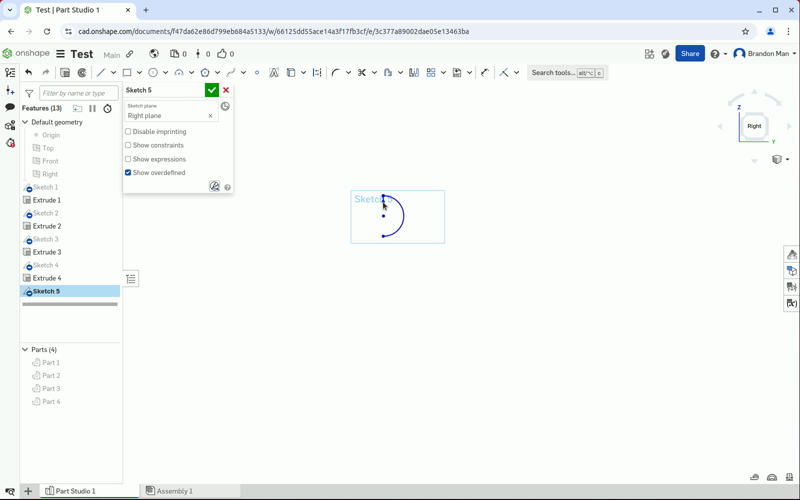
key(a)
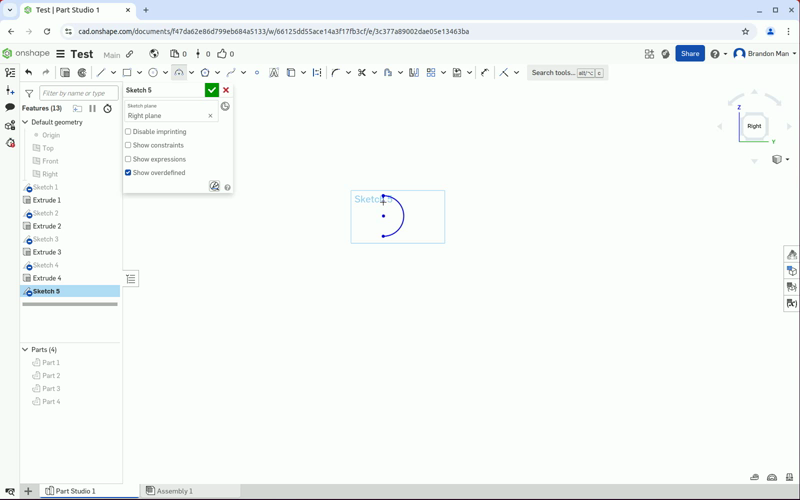
mouse_move(383, 201)
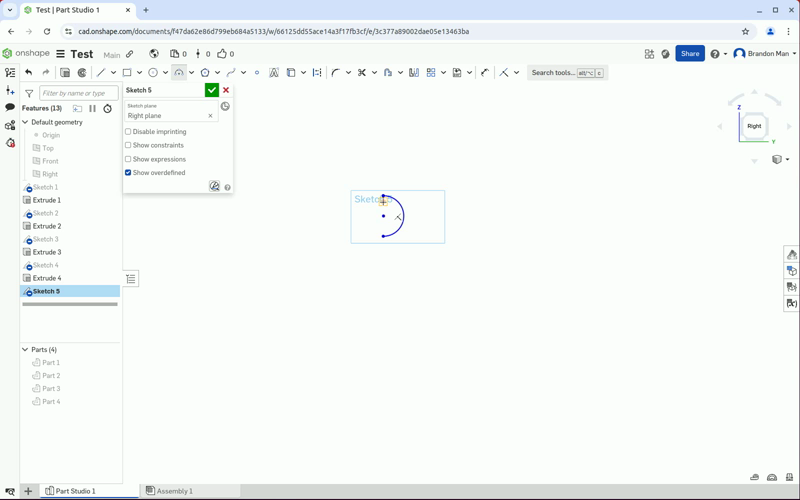
click(383, 201)
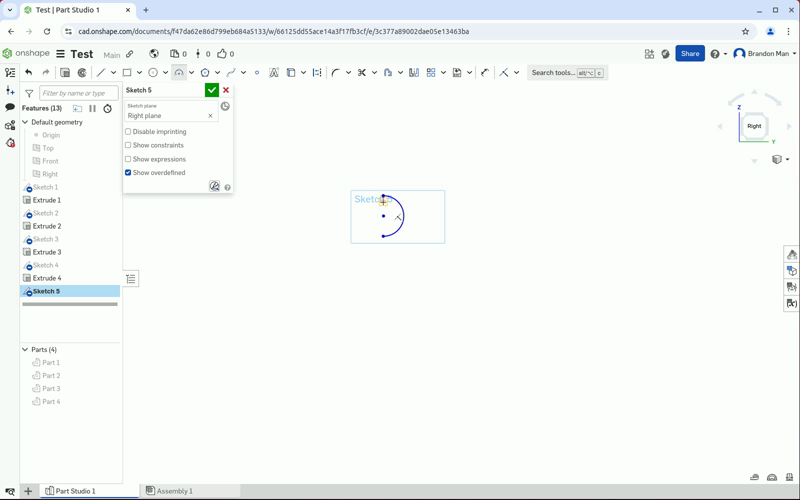
key_down(shift)
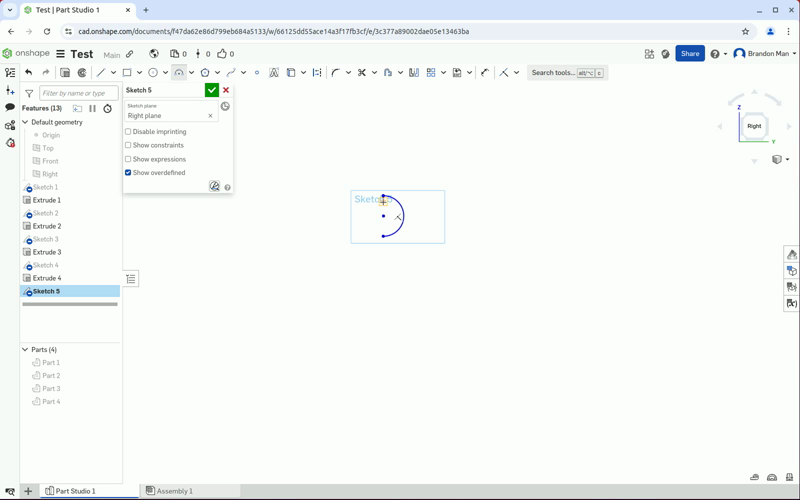
mouse_move(383, 230)
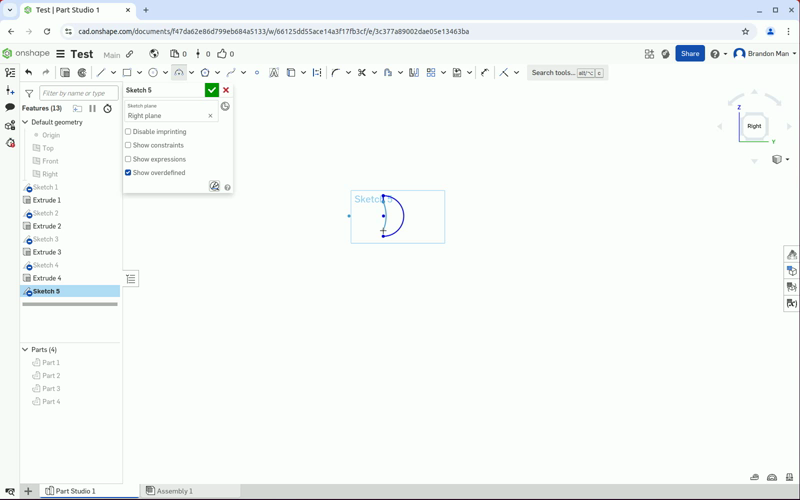
click(383, 230)
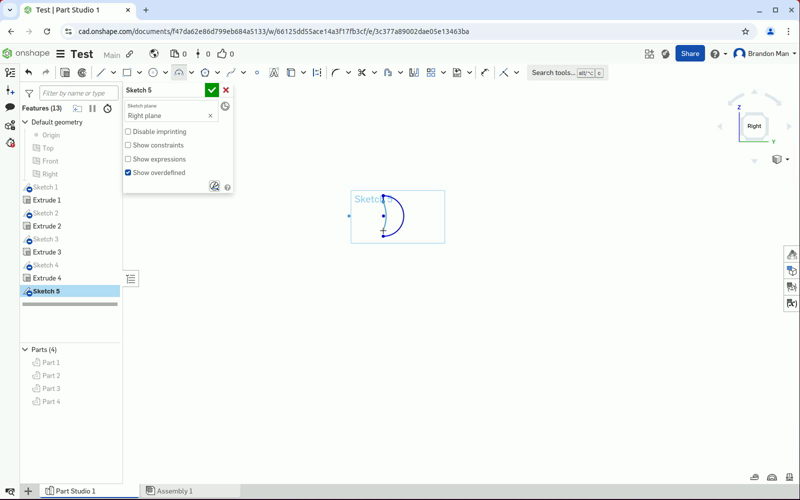
mouse_move(397, 215)
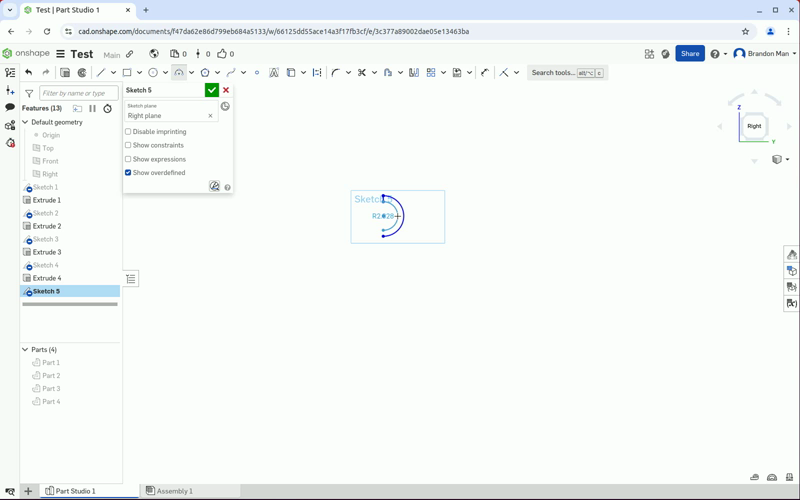
click(397, 215)
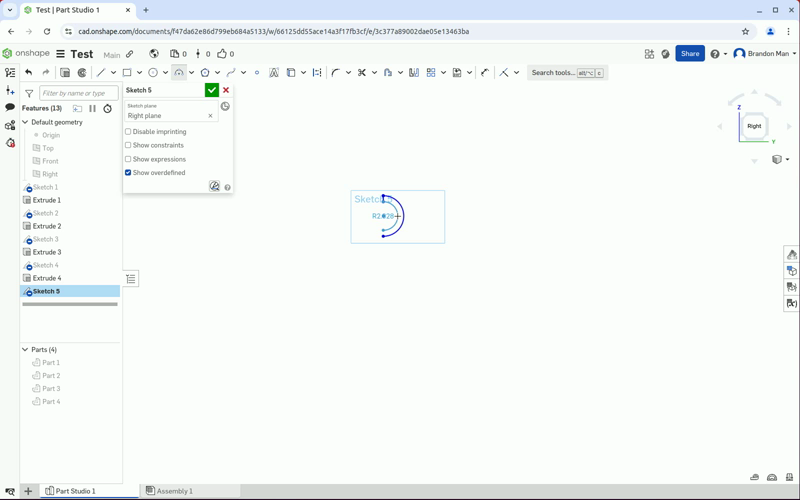
key_up(shift)
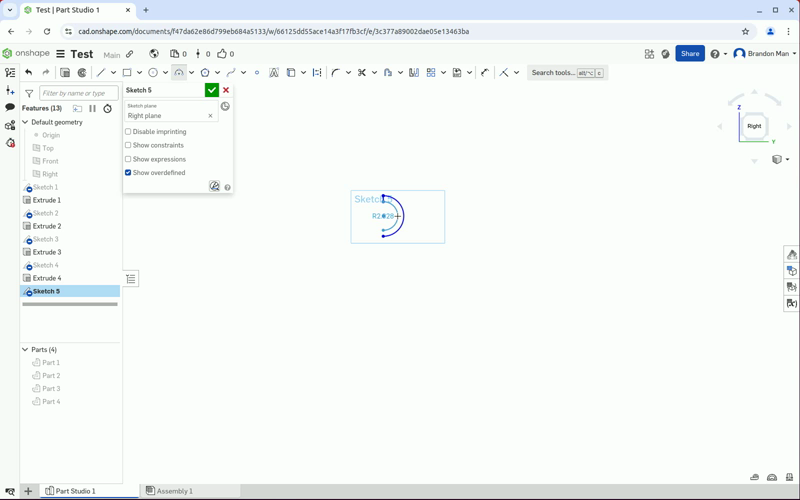
key(esc)
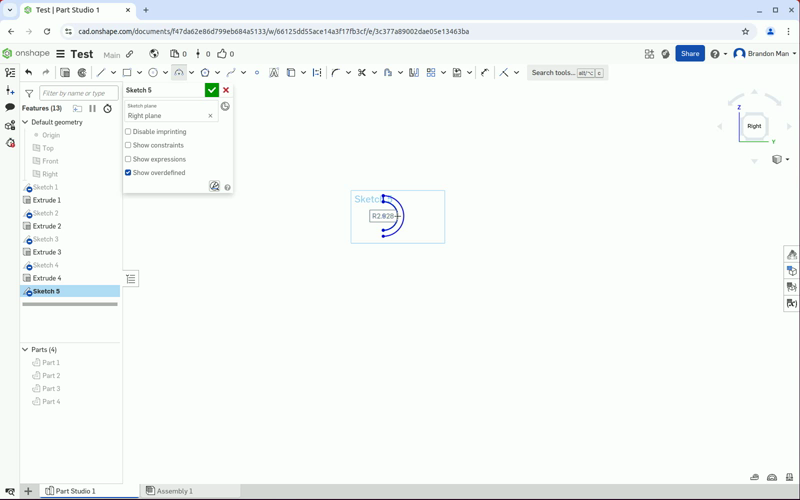
key(l)
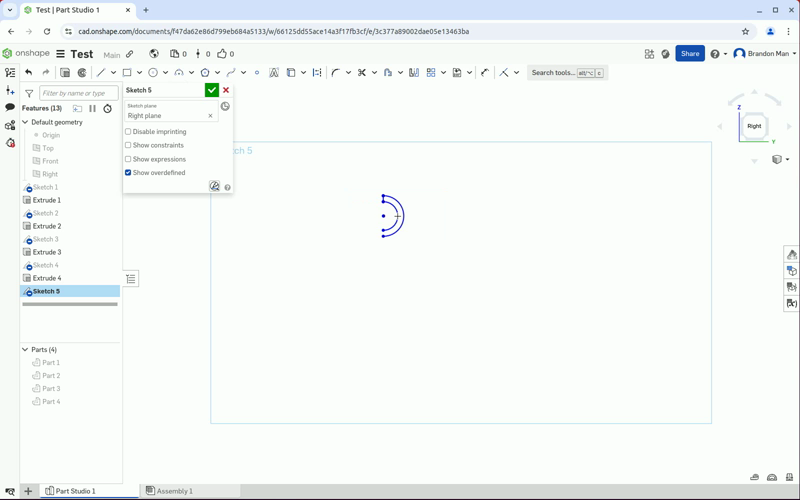
mouse_move(383, 230)
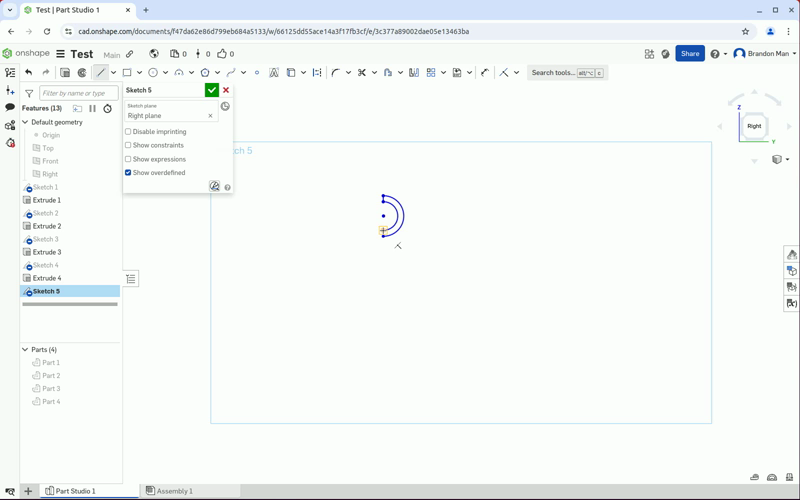
click(383, 230)
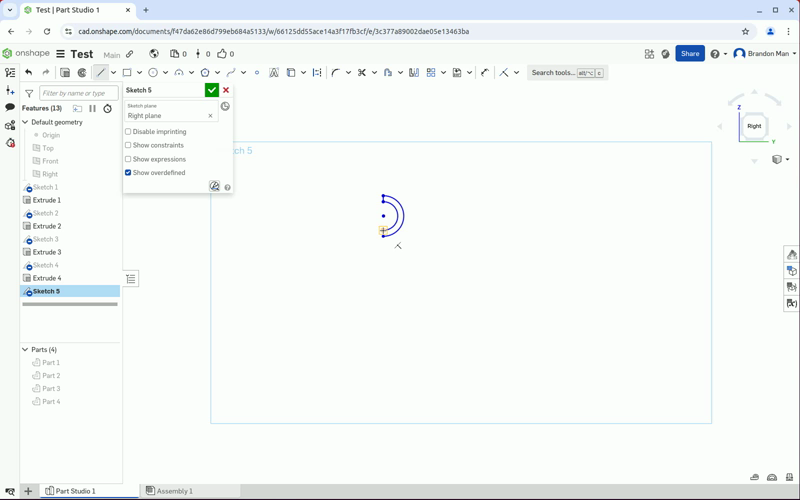
mouse_move(413, 230)
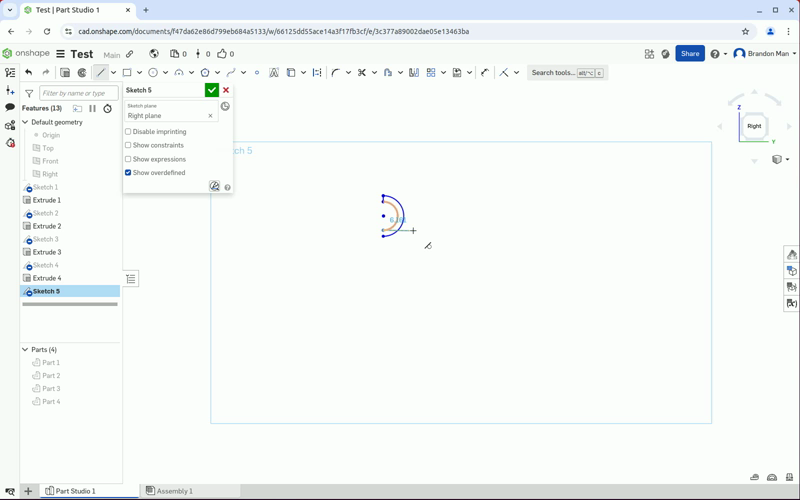
key_down(shift)
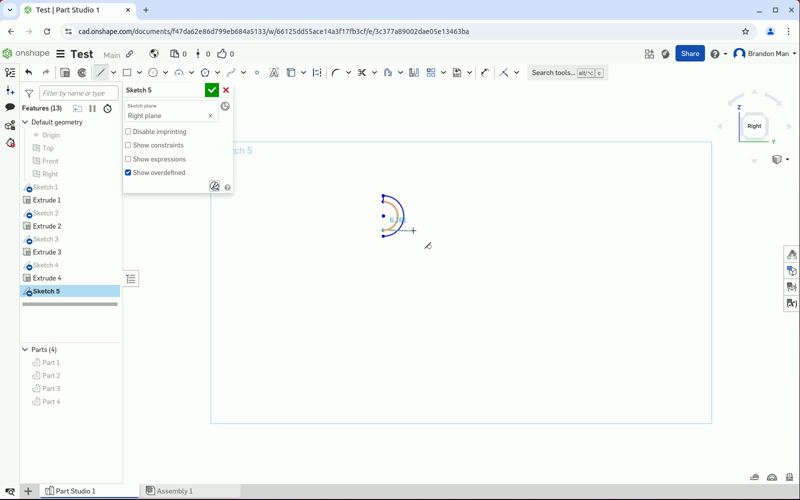
mouse_move(383, 236)
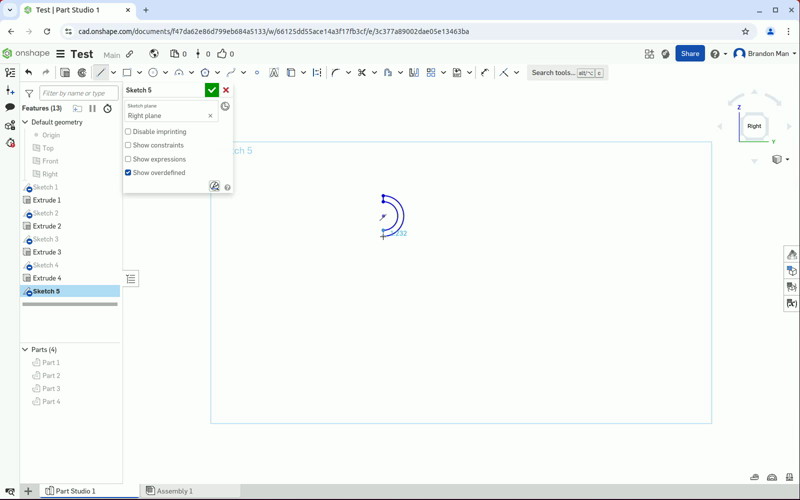
scroll(6)
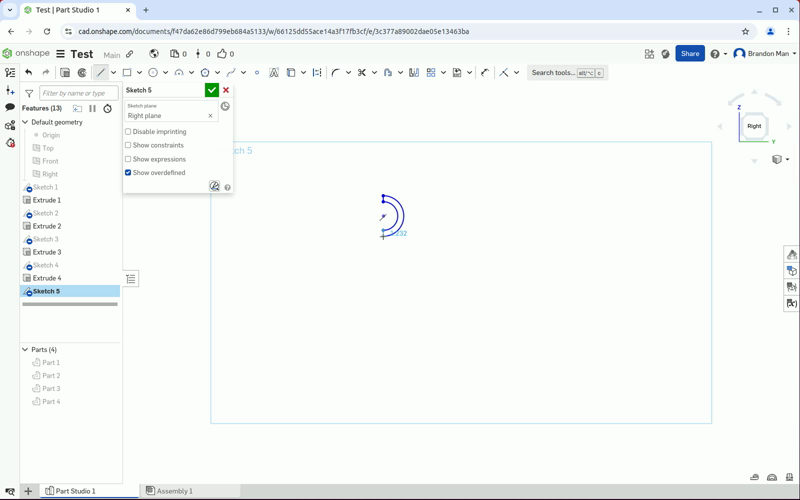
scroll(6)
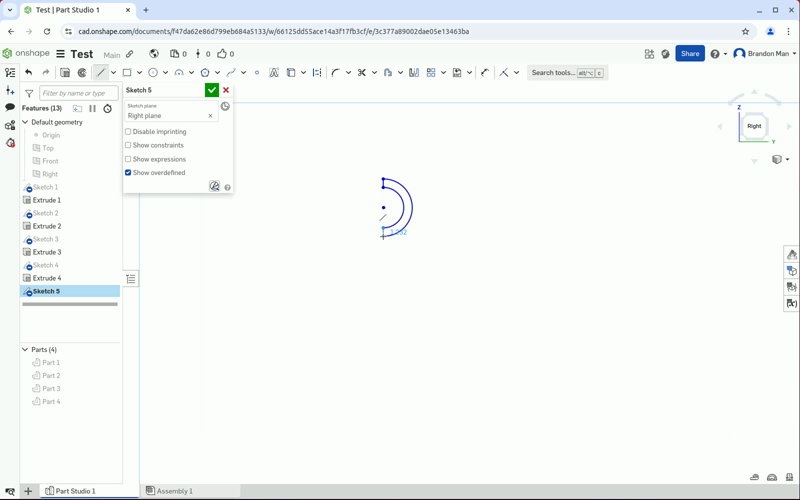
scroll(6)
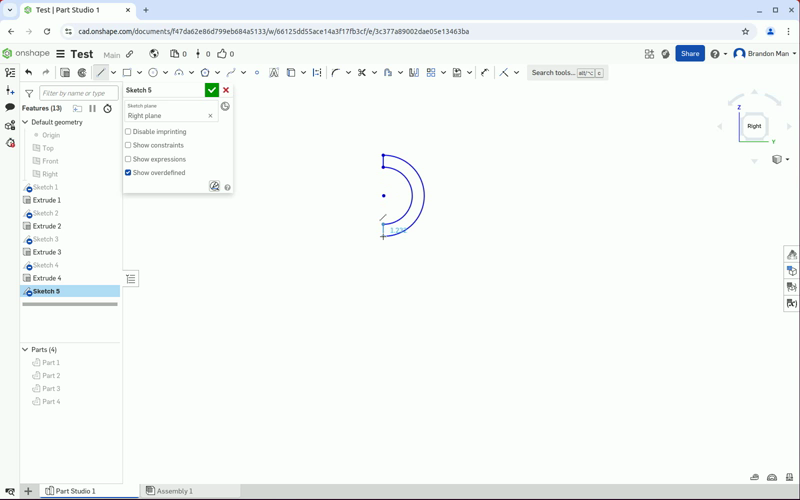
scroll(6)
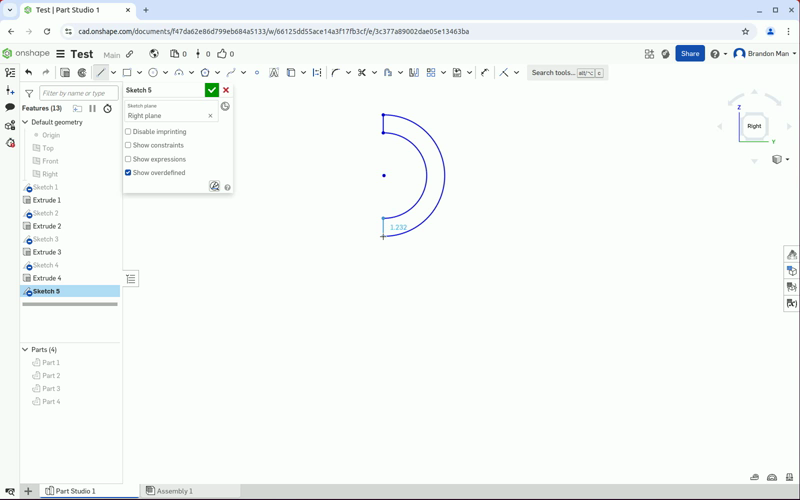
scroll(6)
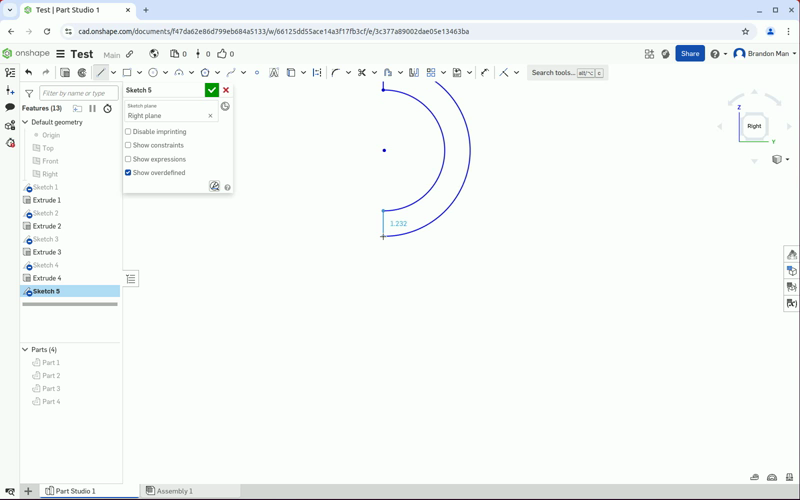
scroll(6)
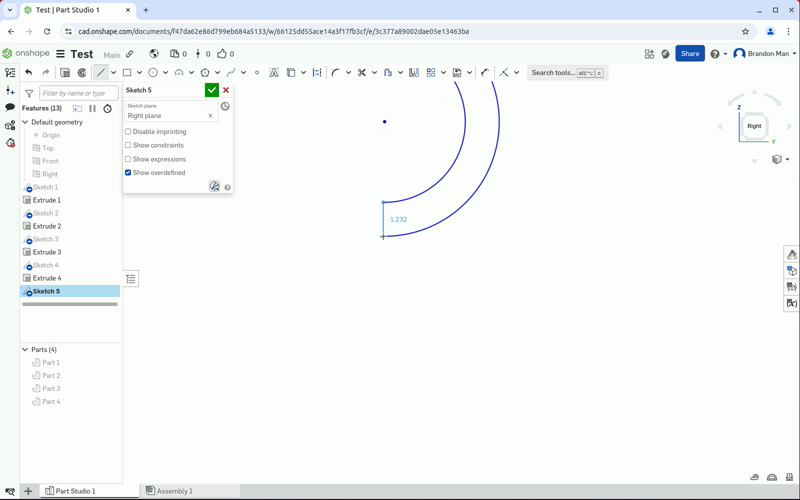
scroll(6)
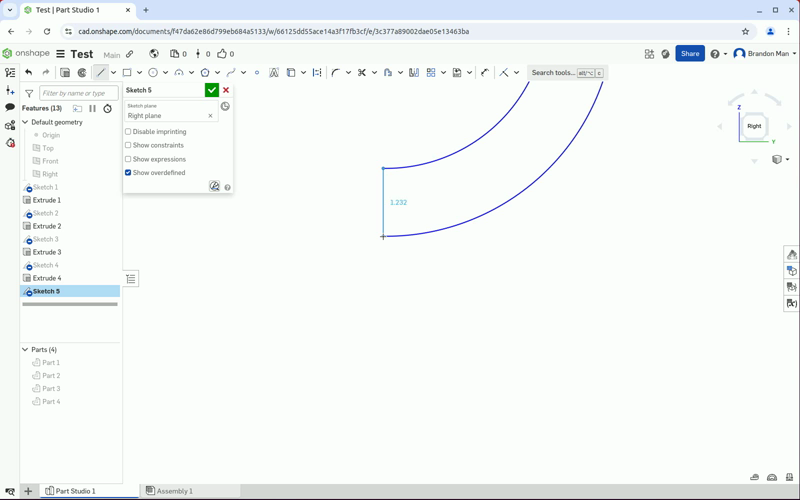
key_up(shift)
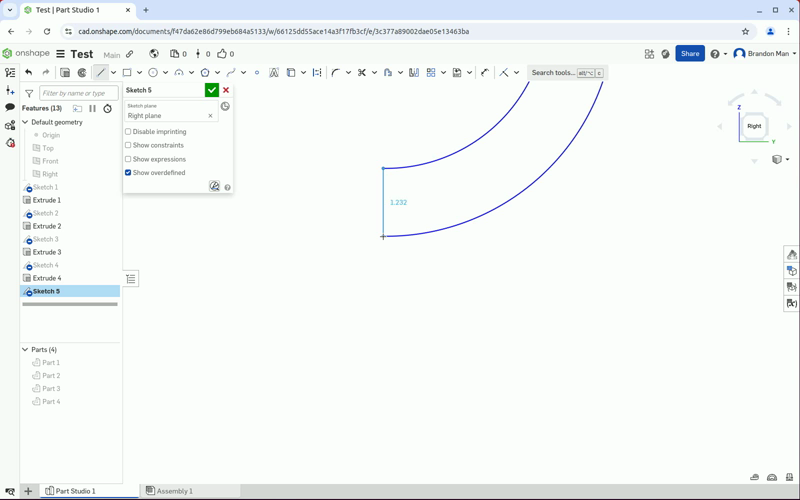
click(383, 236)
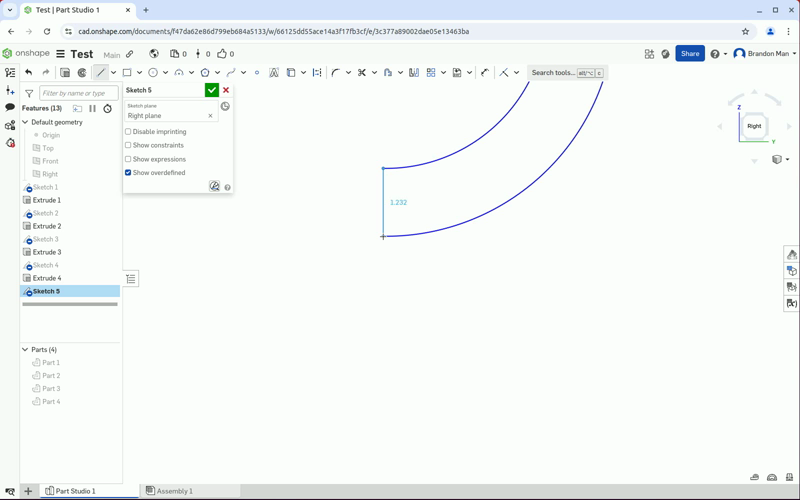
scroll(-6)
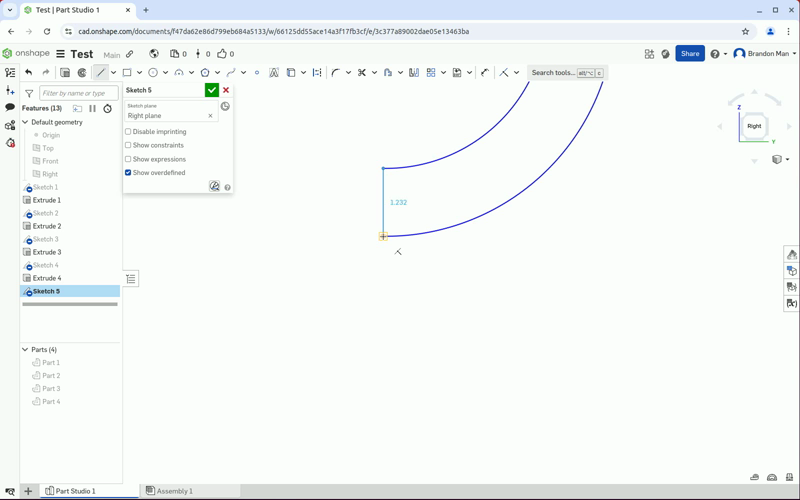
scroll(-6)
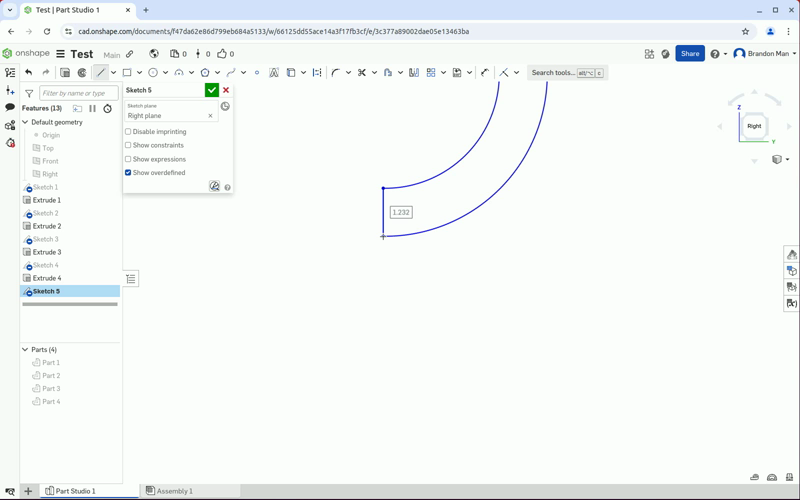
scroll(-6)
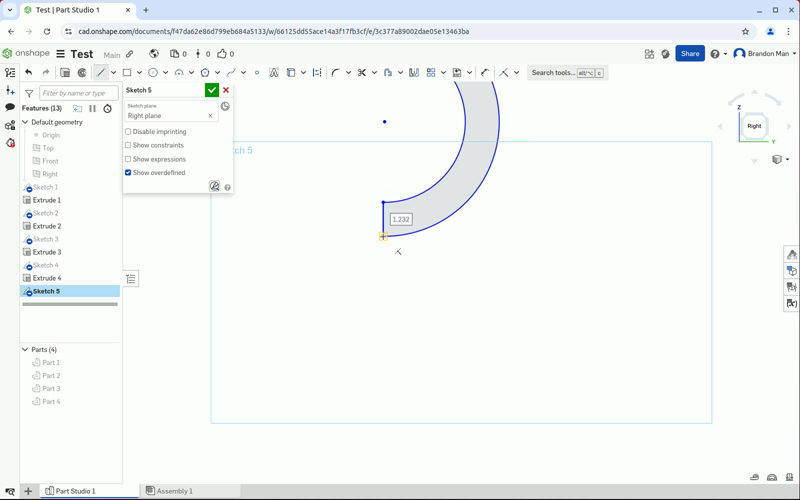
scroll(-6)
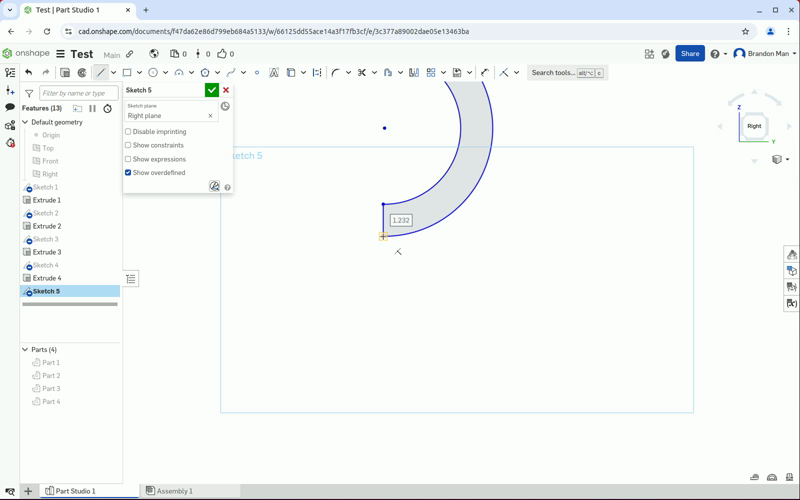
scroll(-6)
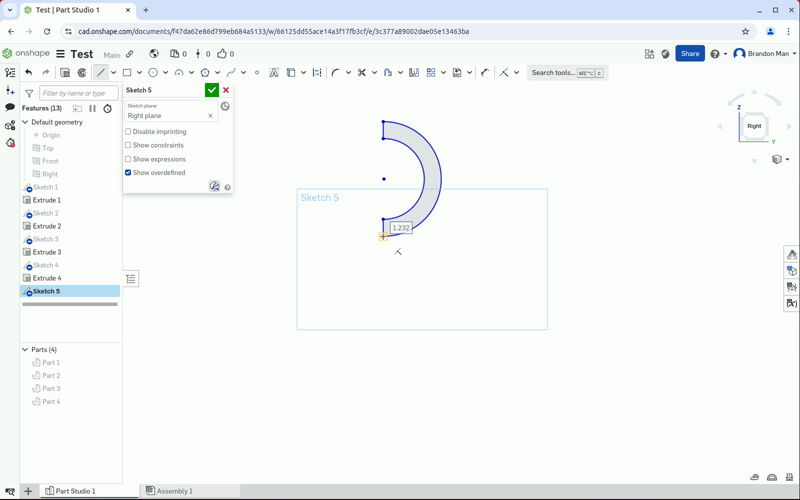
scroll(-6)
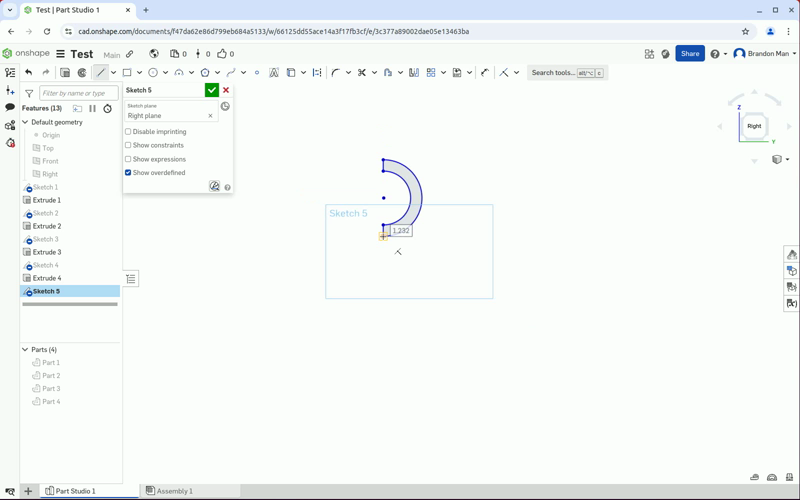
scroll(-6)
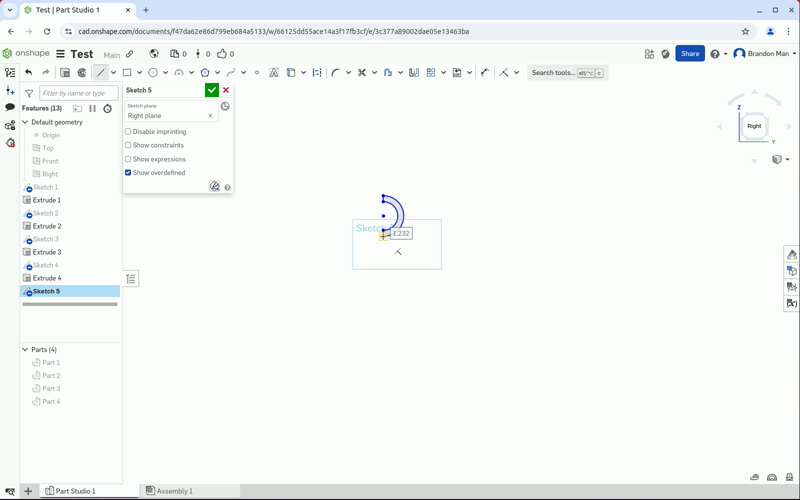
key(esc)
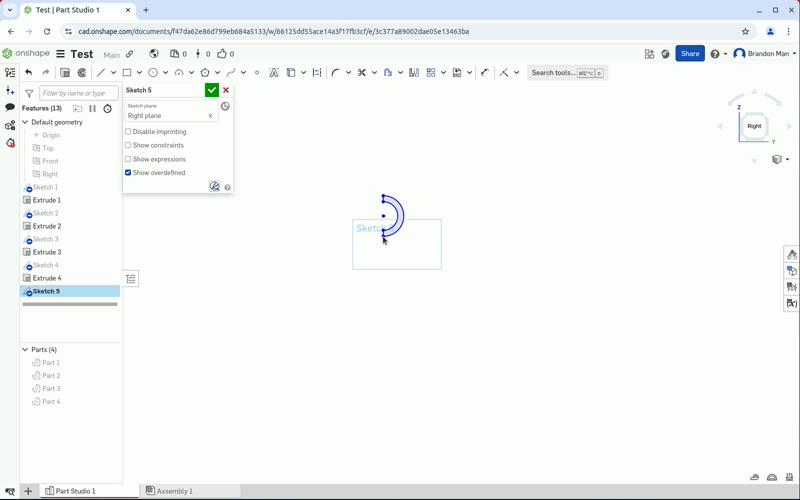
mouse_move(399, 204)
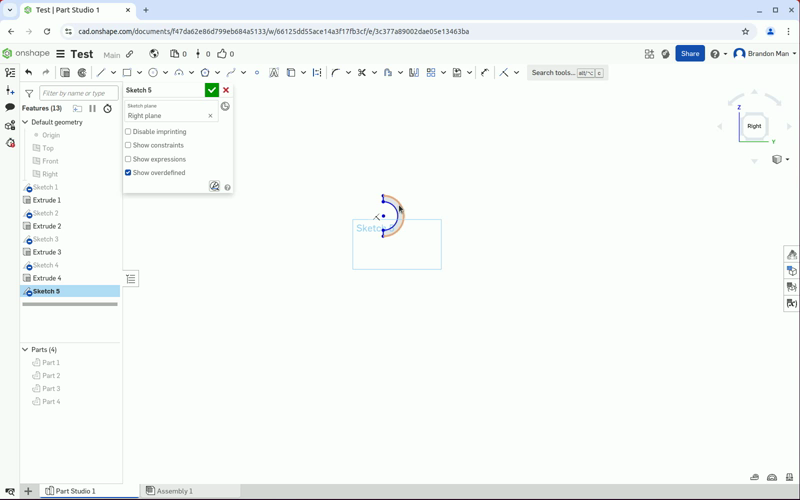
scroll(6)
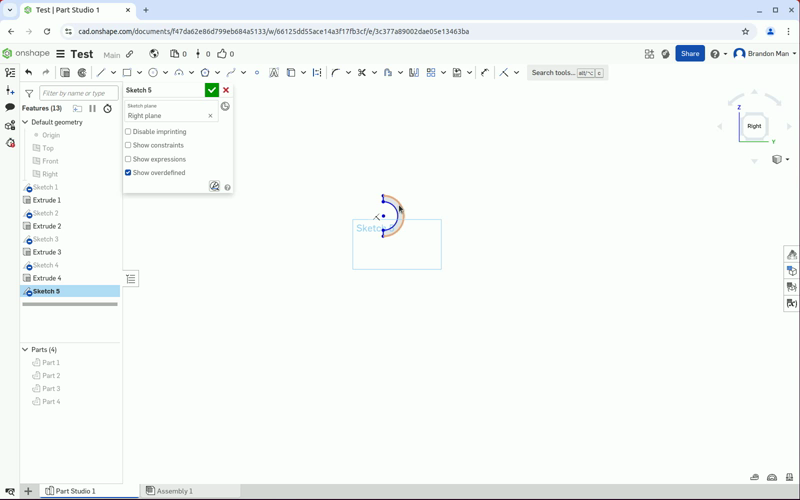
scroll(6)
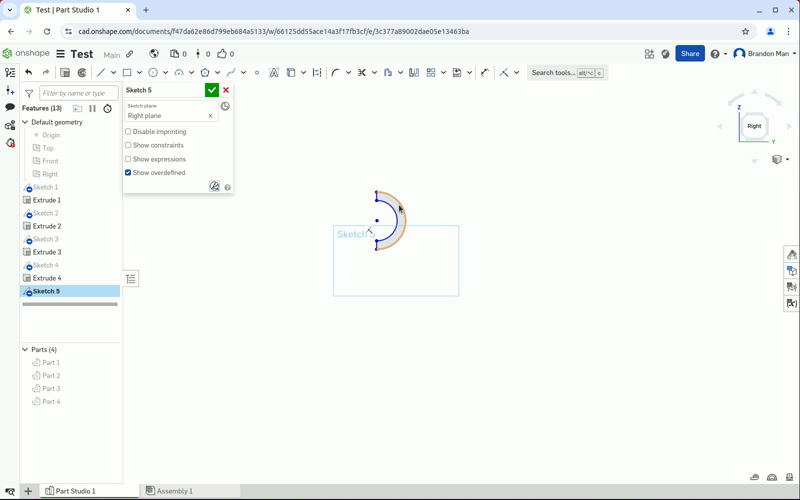
scroll(6)
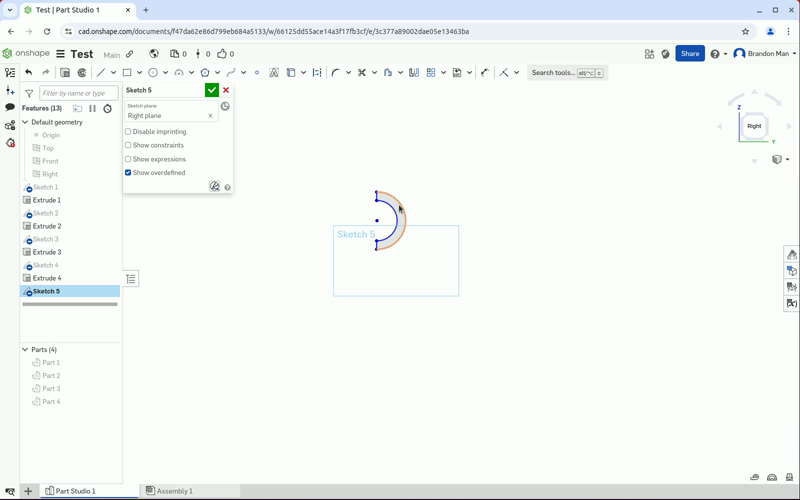
scroll(6)
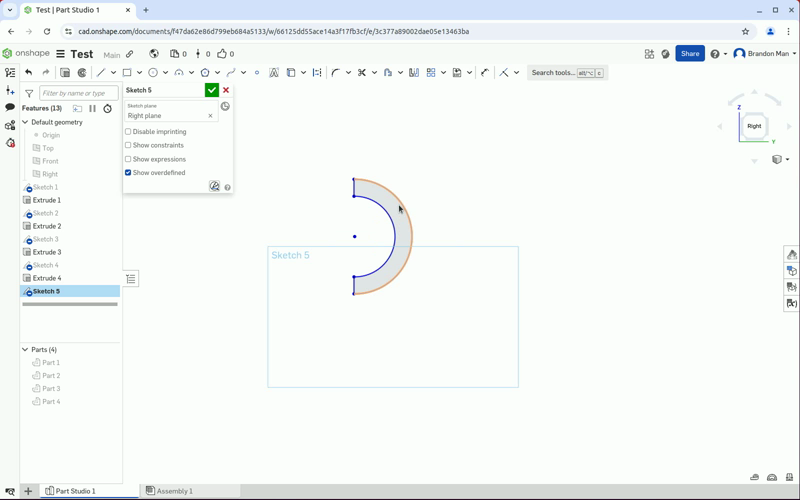
scroll(6)
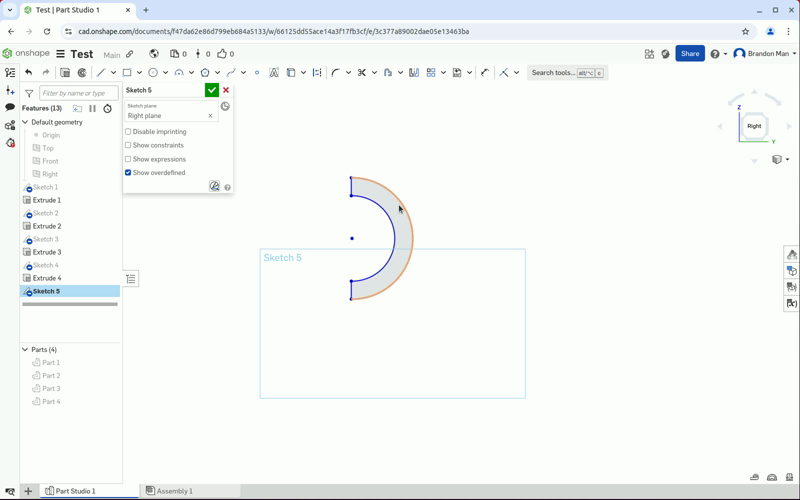
scroll(6)
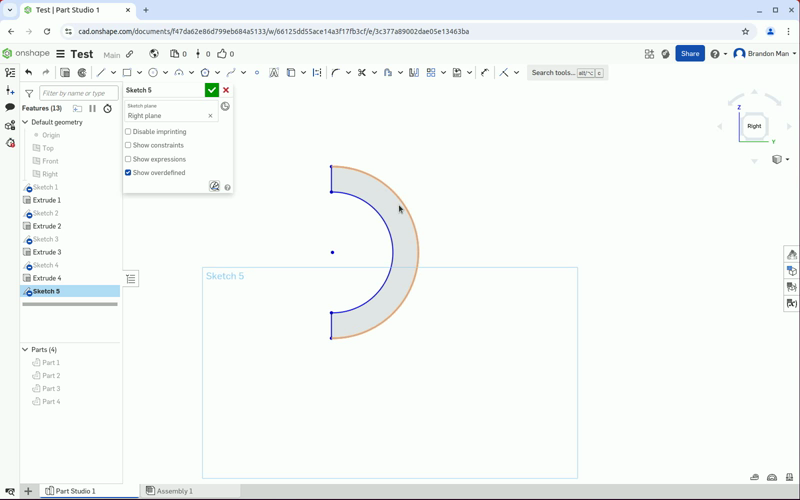
scroll(6)
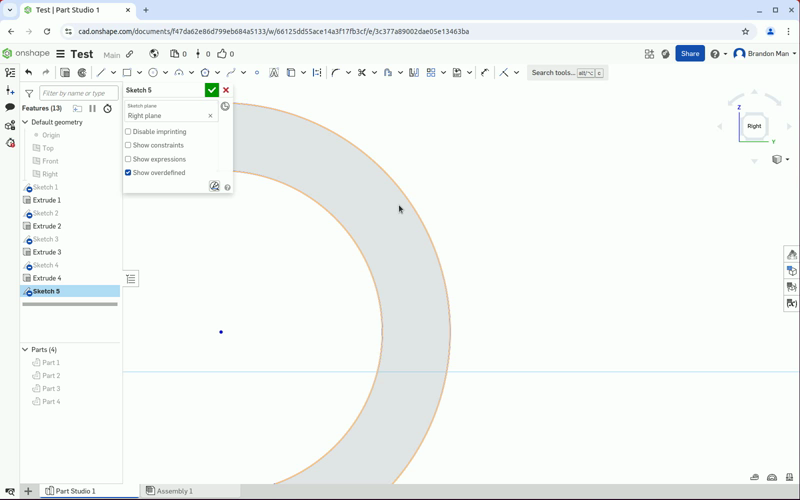
click(399, 204)
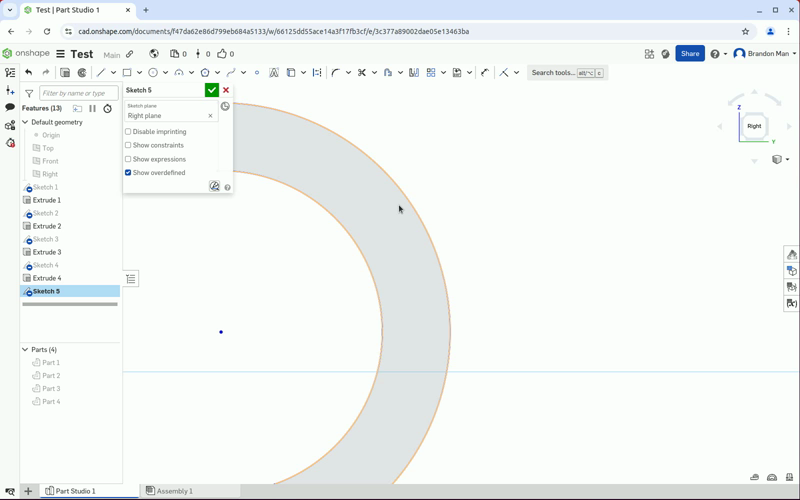
scroll(-6)
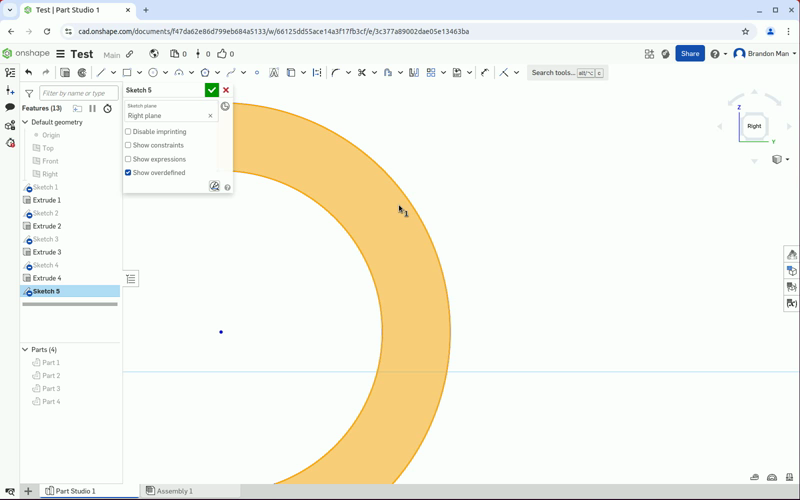
scroll(-6)
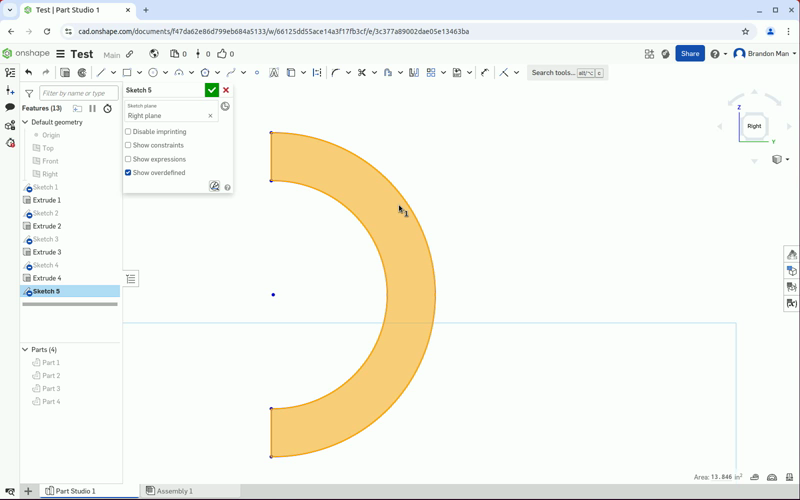
scroll(-6)
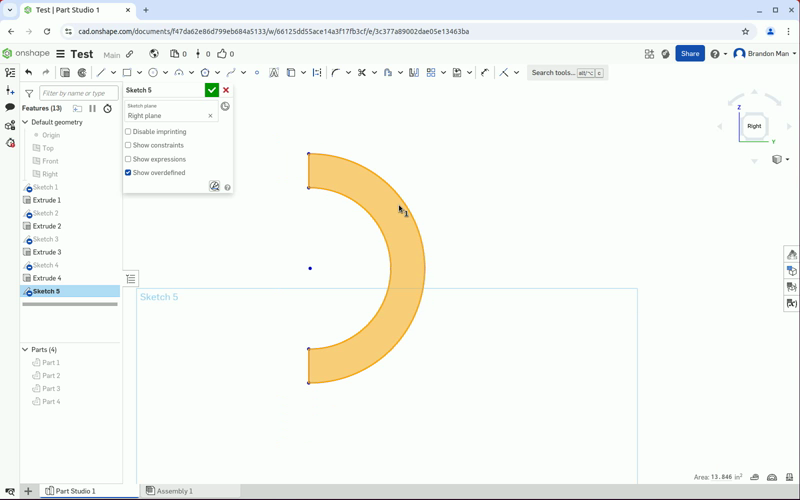
scroll(-6)
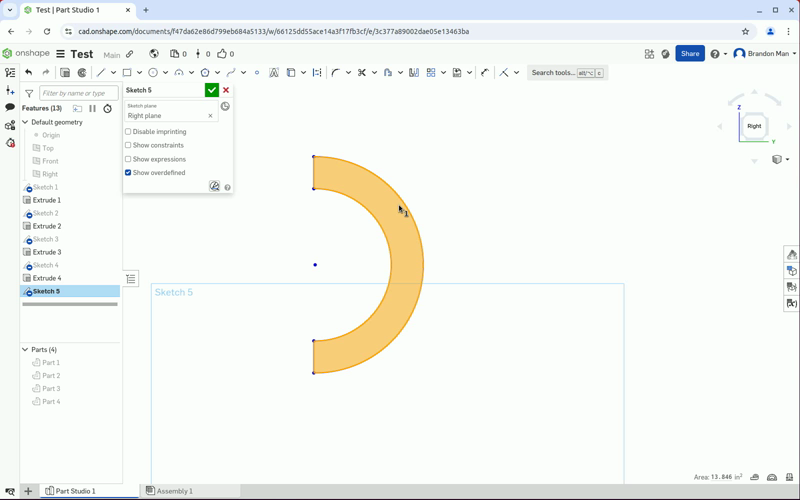
scroll(-6)
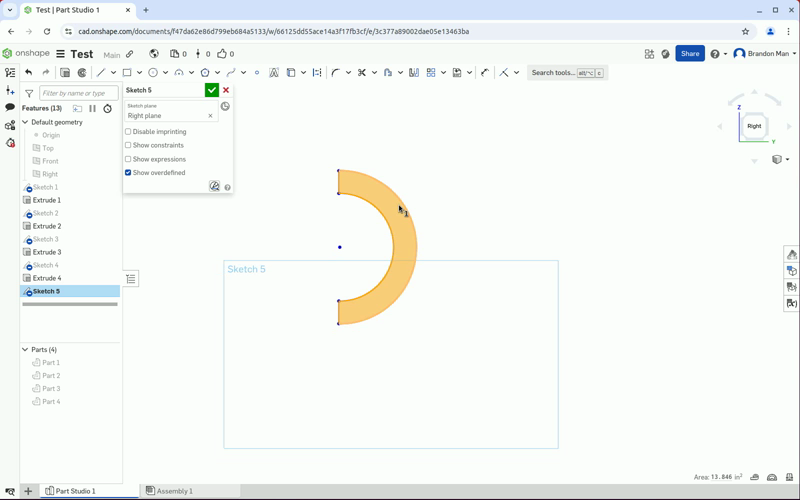
scroll(-6)
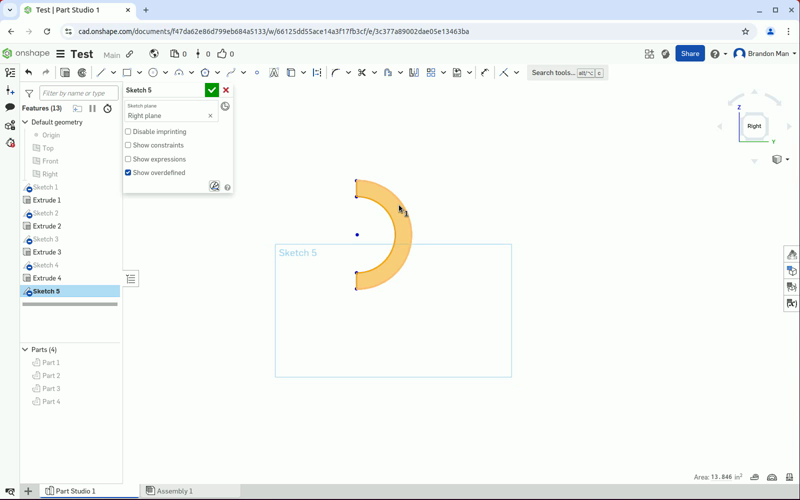
scroll(-6)
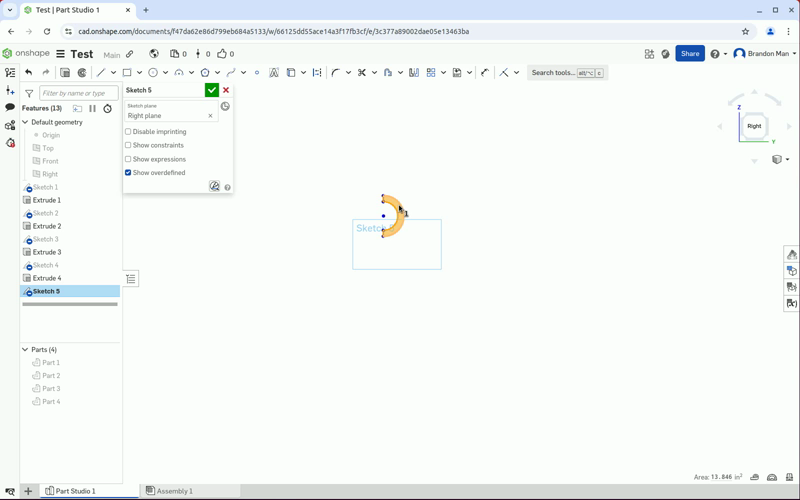
mouse_move(73, 352)
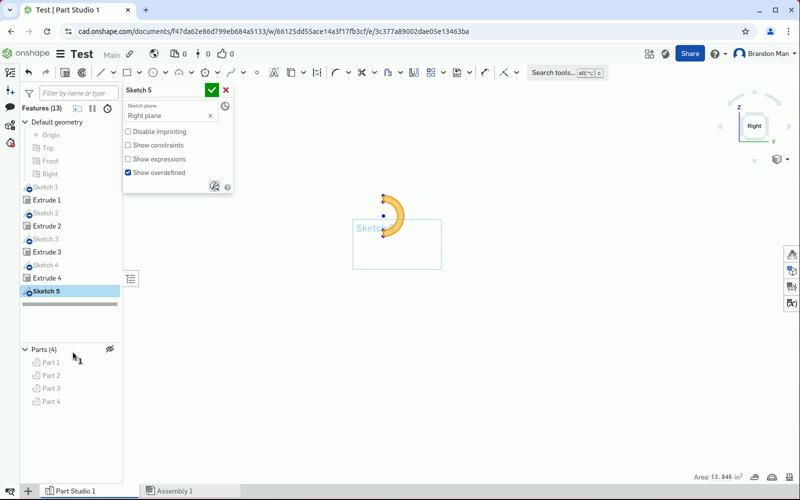
key(shift+y)
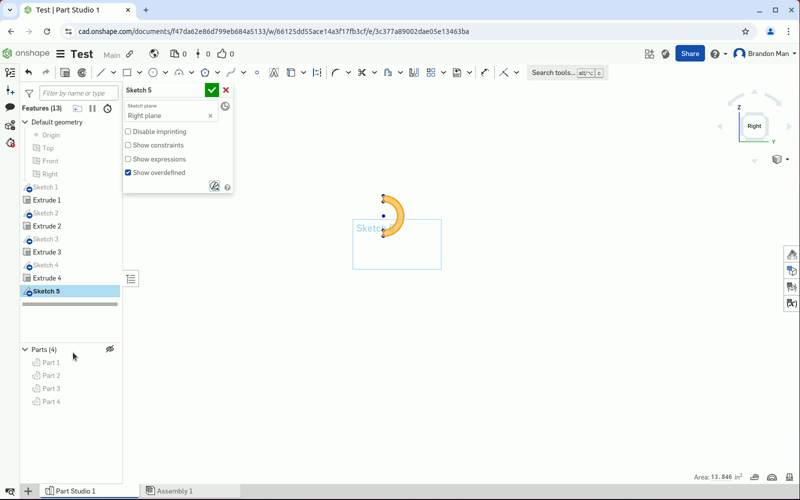
key(shift+e)
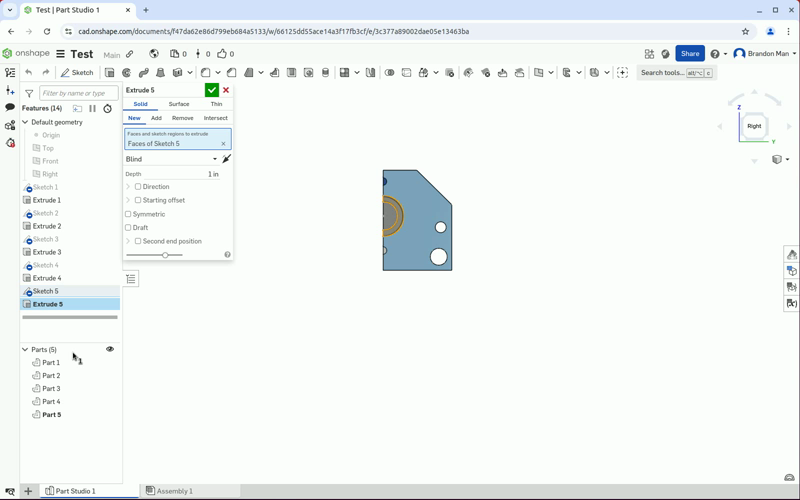
mouse_move(143, 106)
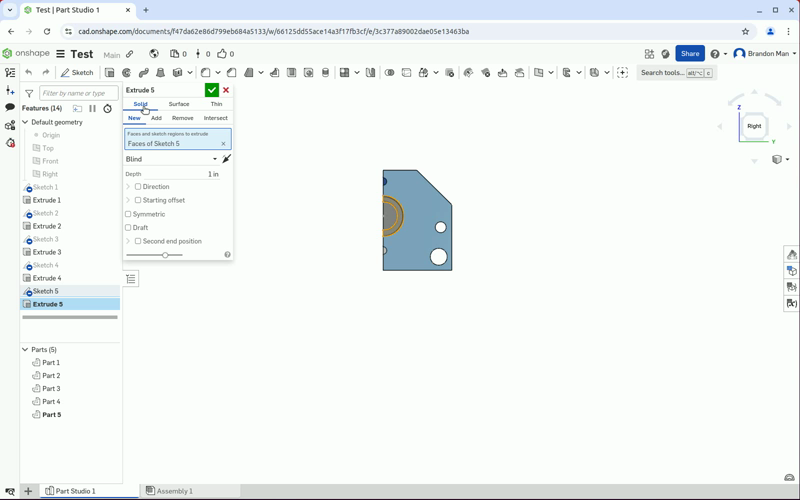
click(143, 106)
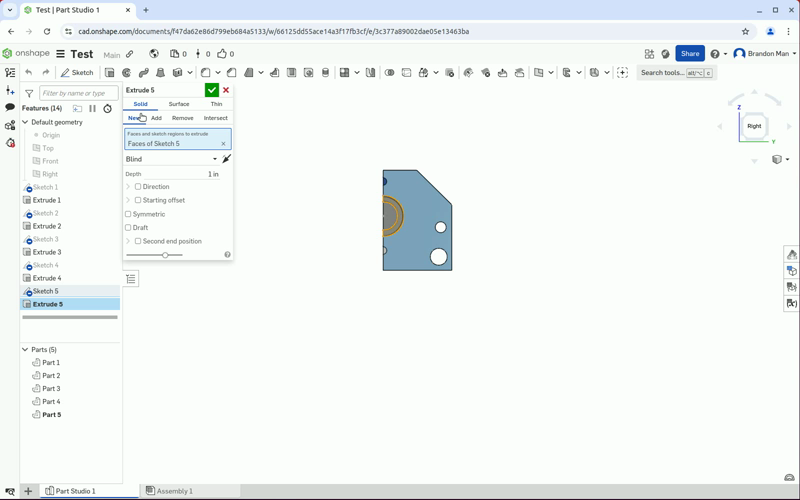
mouse_move(137, 120)
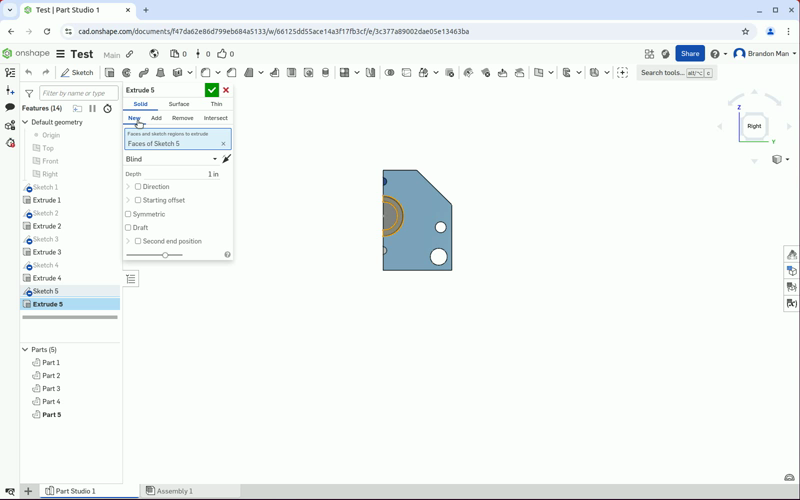
click(137, 120)
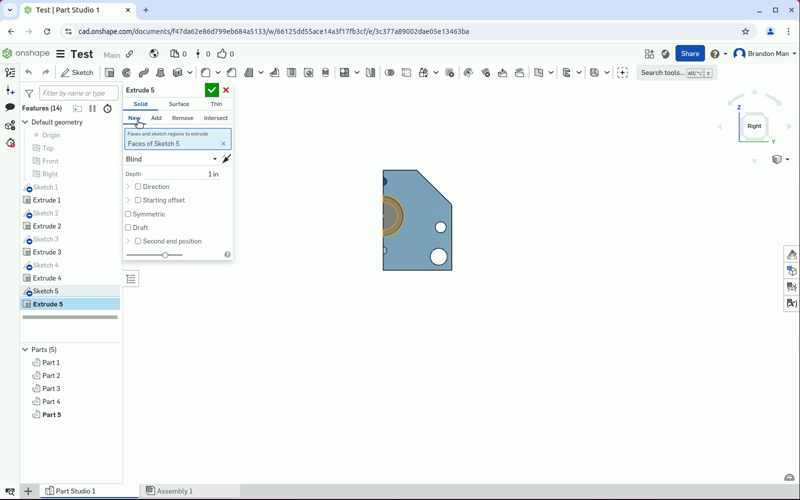
key(tab, 4)
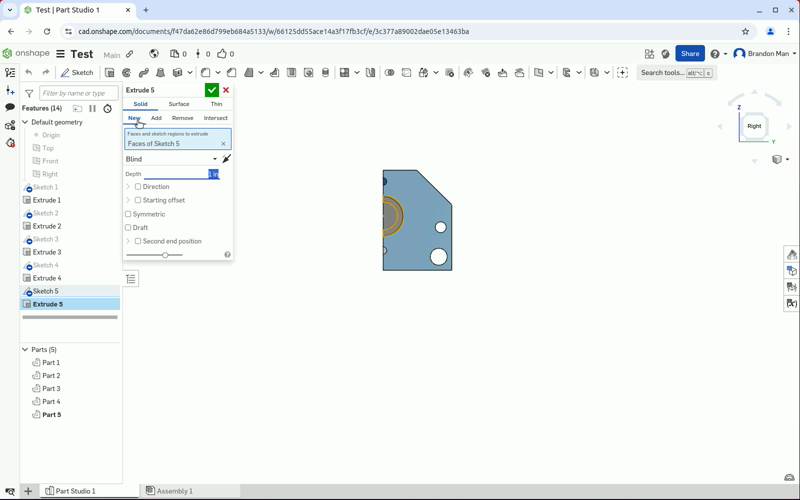
text(1.444)
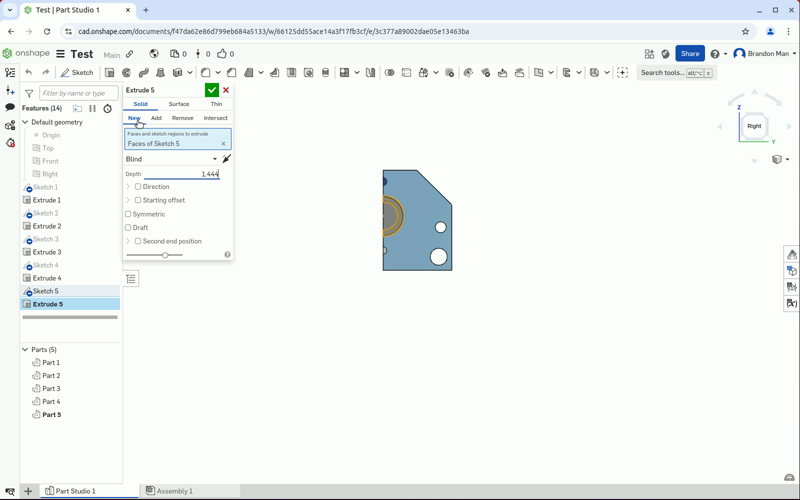
key(enter)
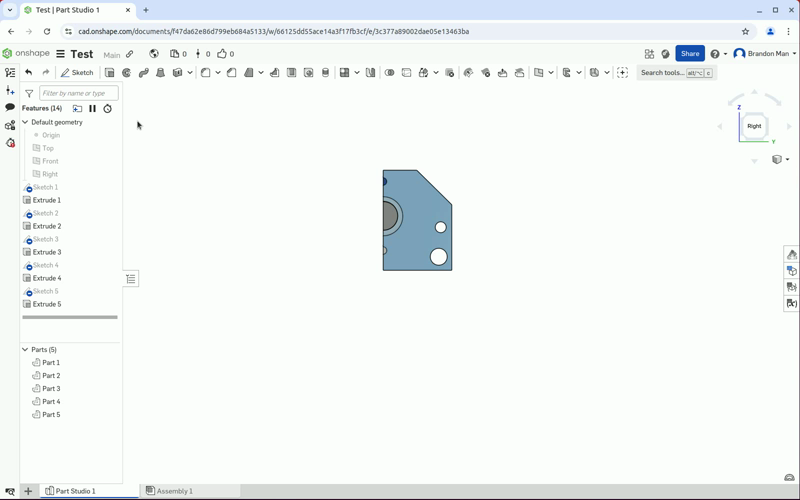
key(shift+h)
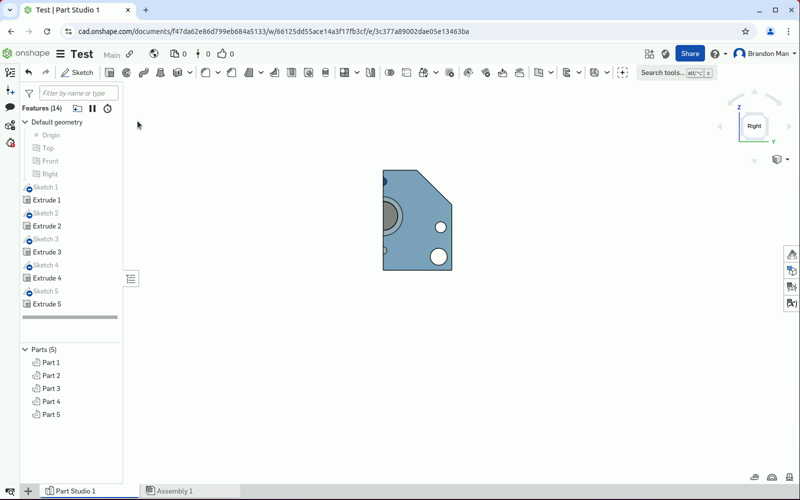
key(shift+h)
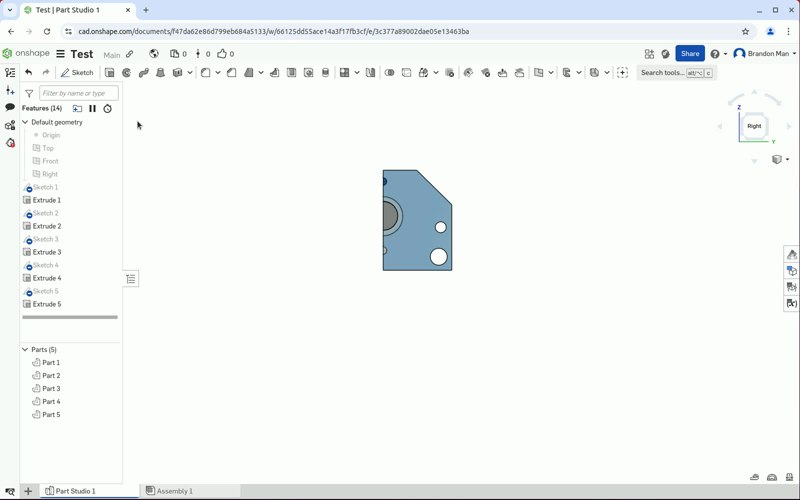
mouse_move(73, 189)
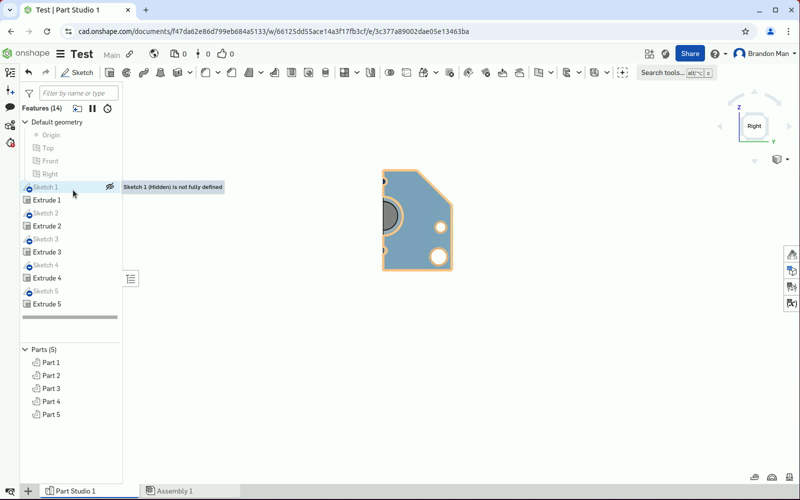
click(73, 189)
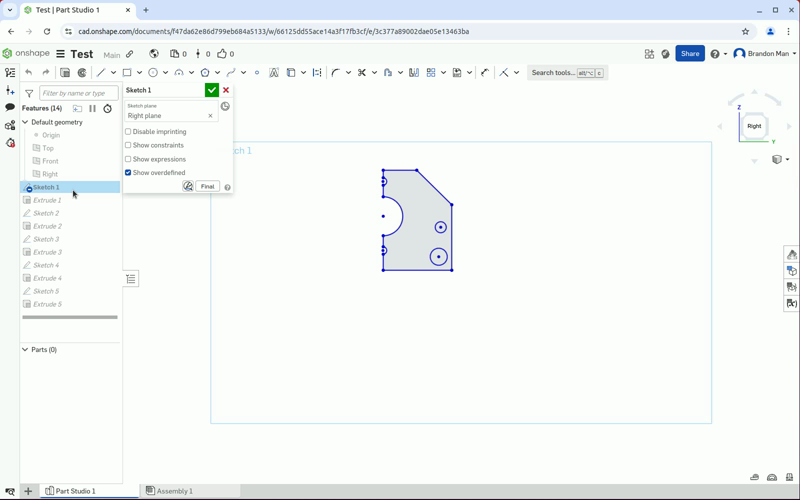
mouse_move(229, 92)
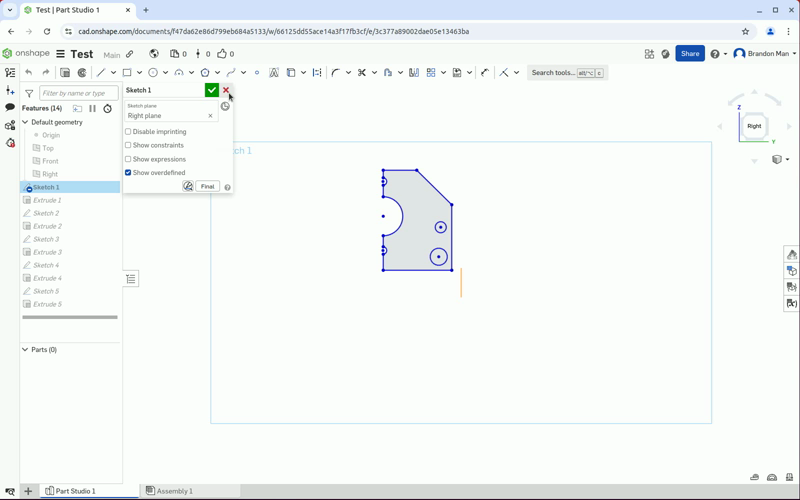
click(229, 92)
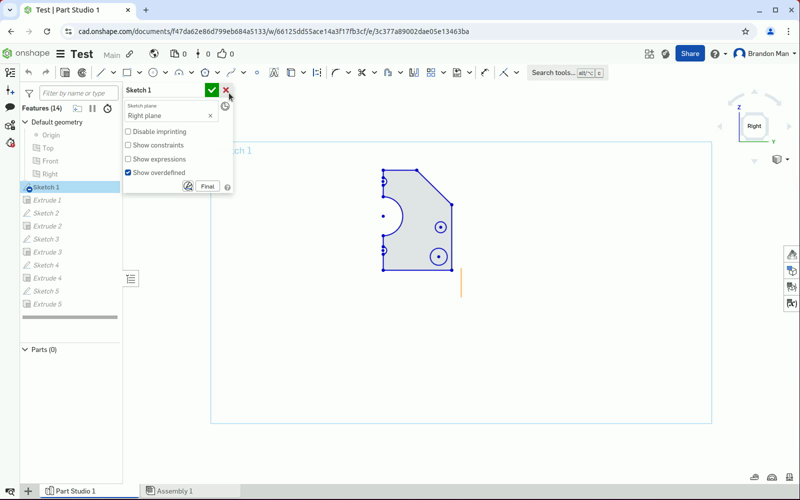
key(shift+s)
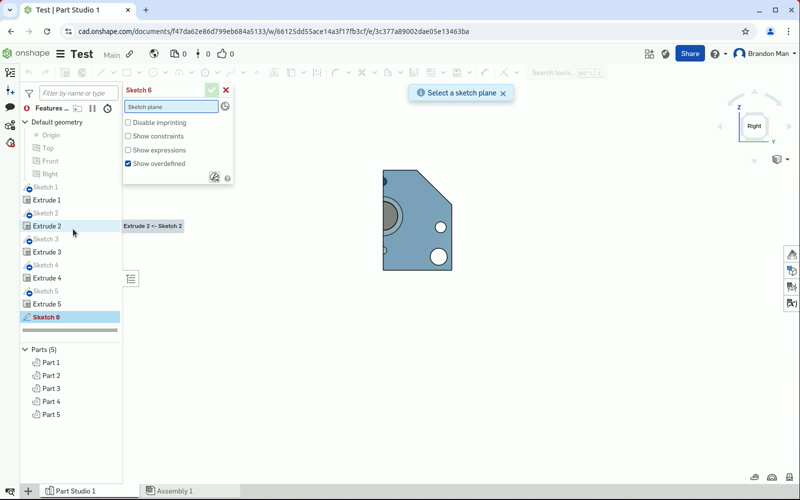
scroll(3)
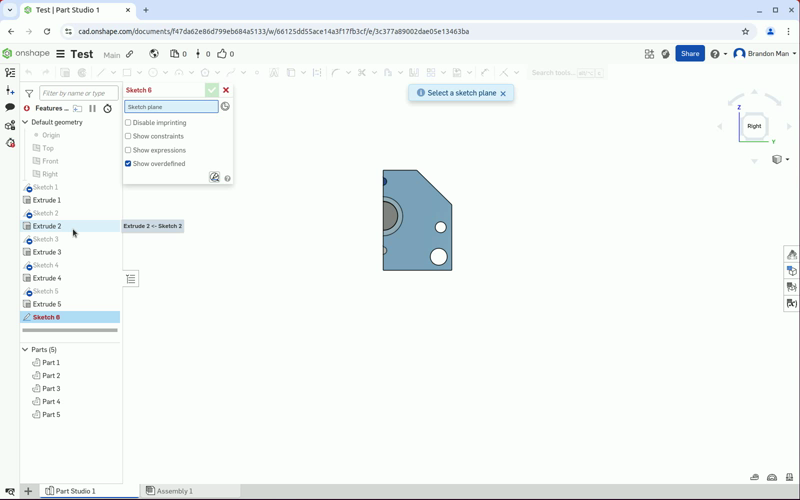
mouse_move(73, 176)
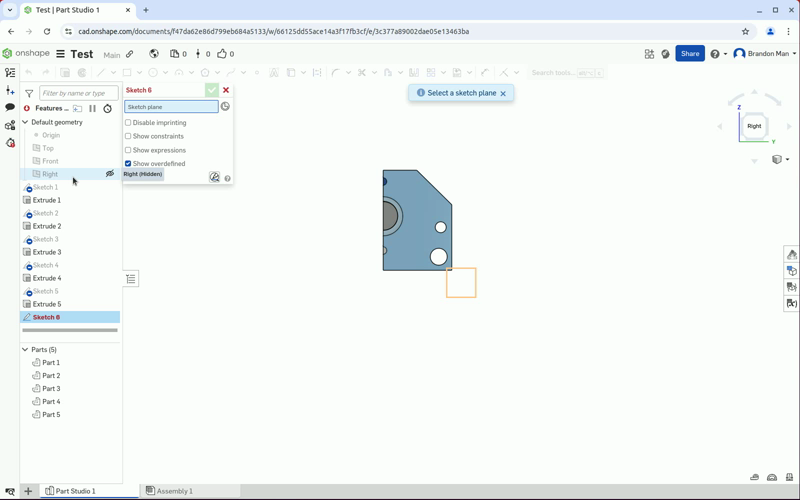
click(73, 176)
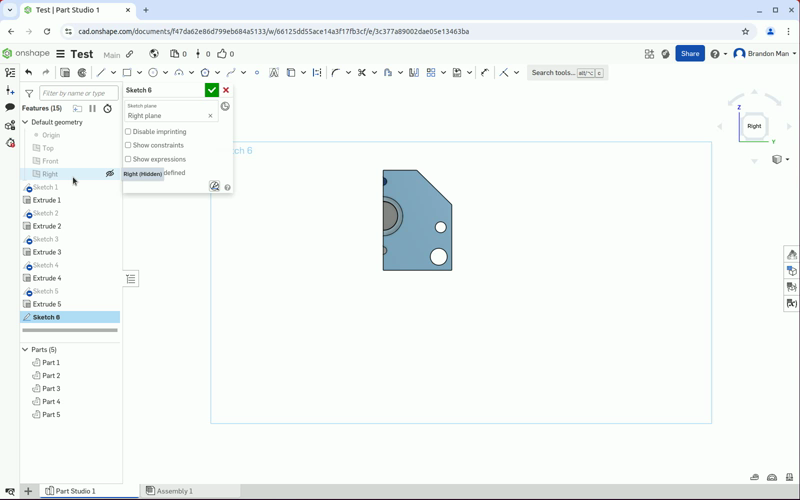
mouse_move(73, 352)
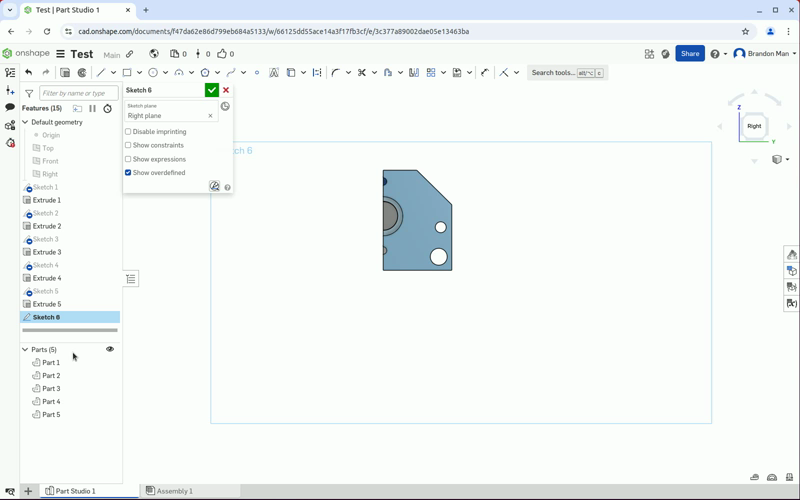
key(y)
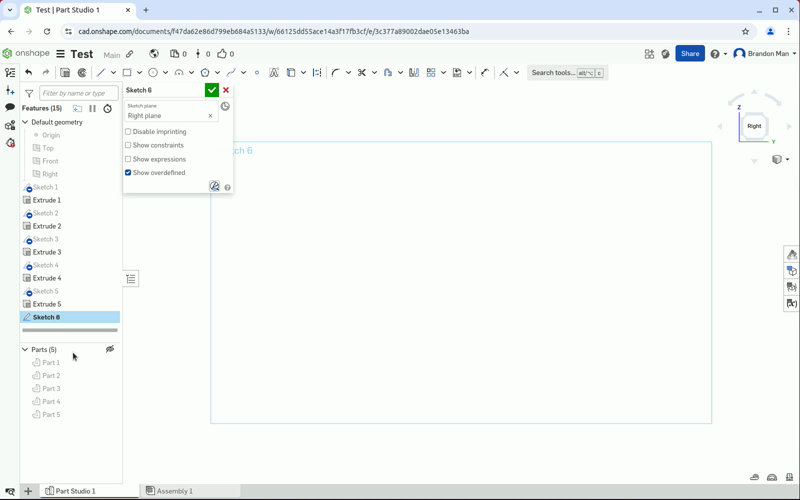
key(l)
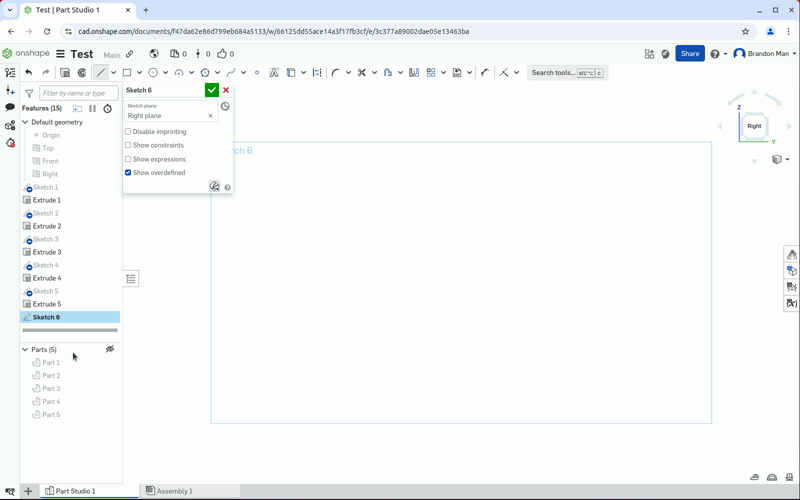
key_down(shift)
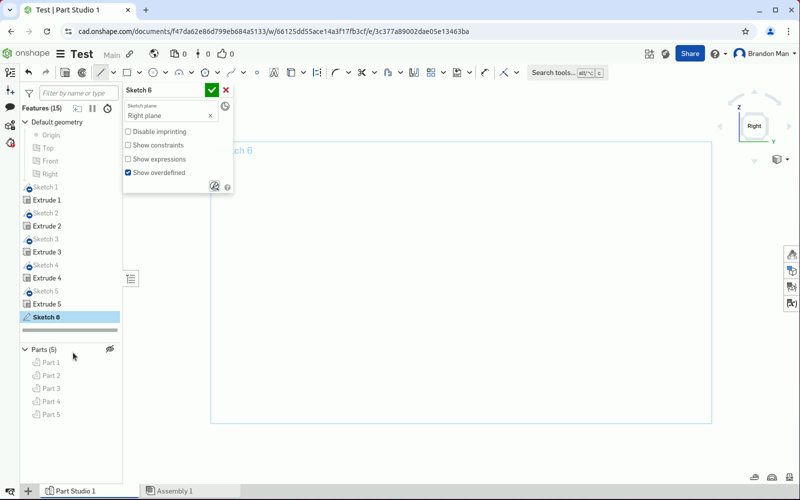
mouse_move(383, 270)
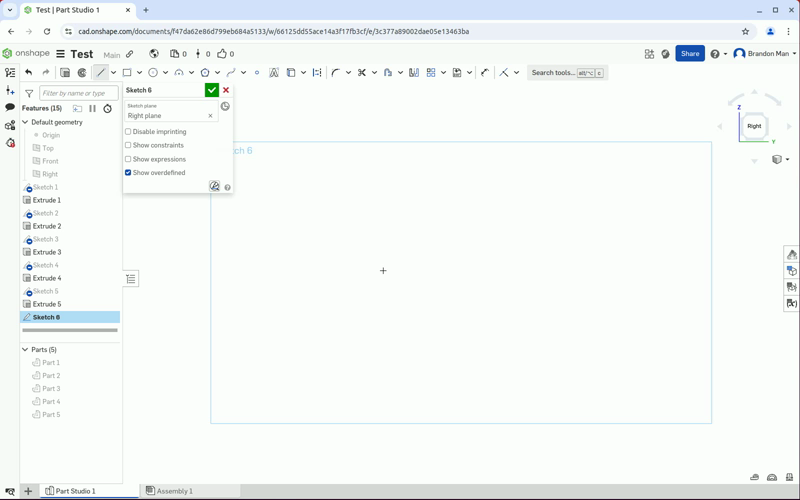
click(383, 270)
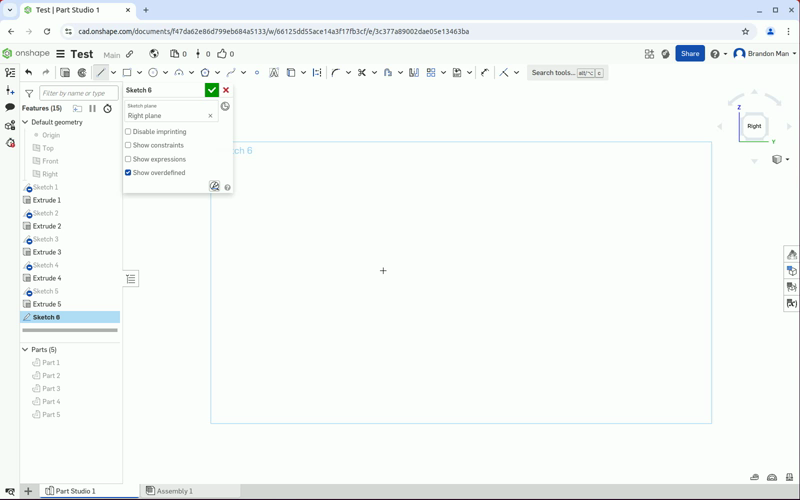
key_up(shift)
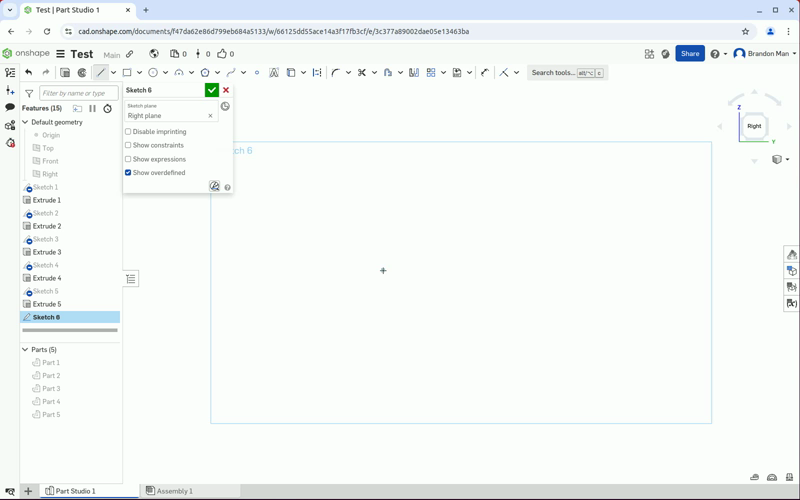
key_down(shift)
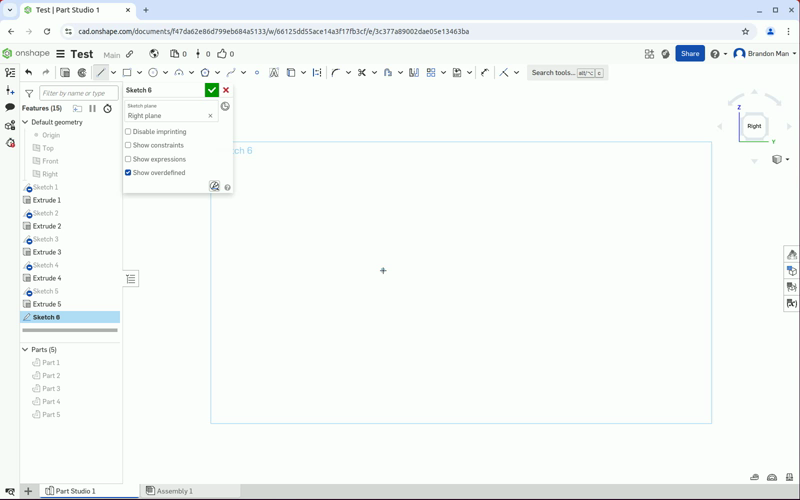
mouse_move(451, 270)
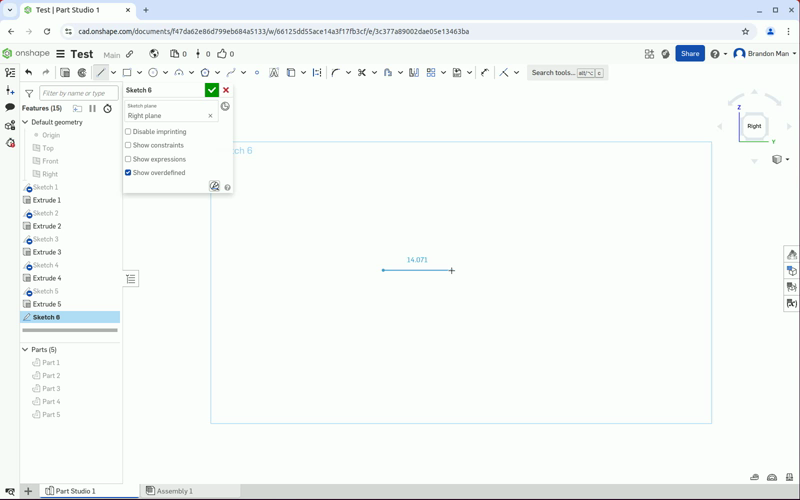
click(451, 270)
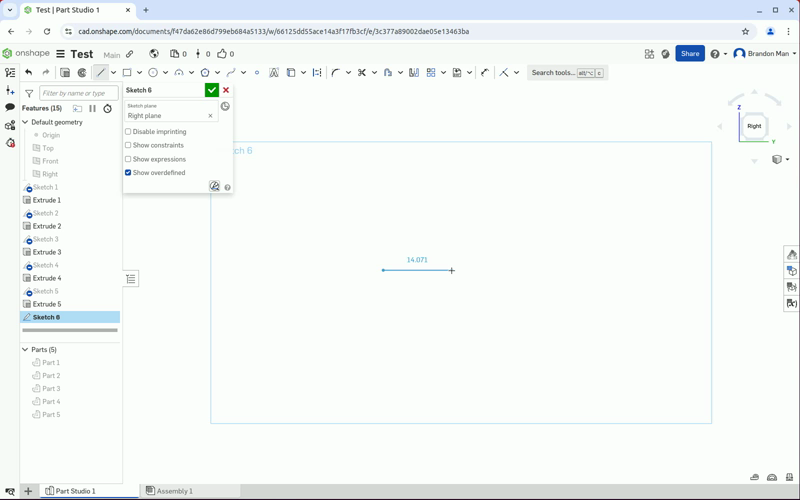
key_up(shift)
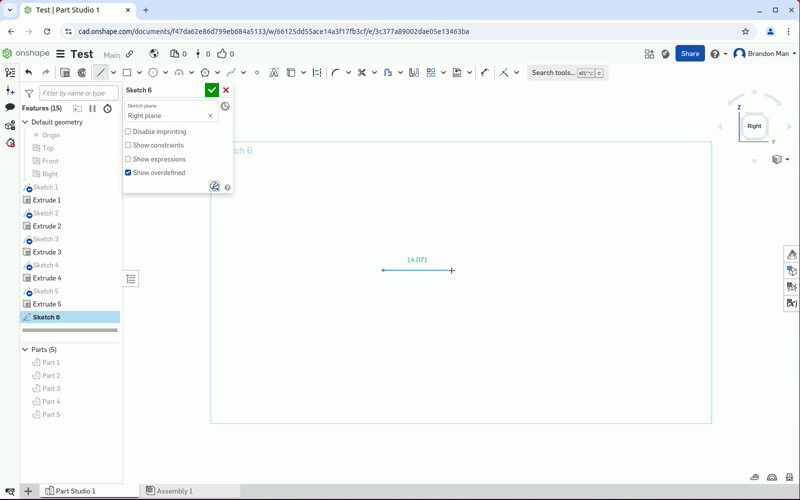
key_down(shift)
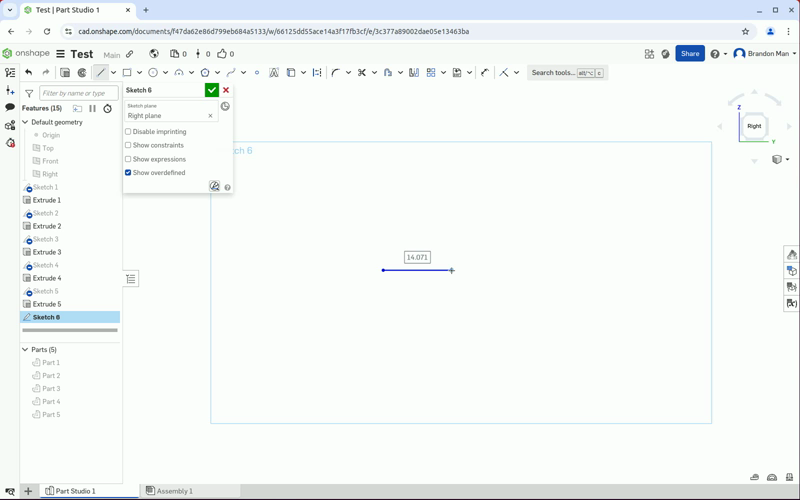
mouse_move(451, 204)
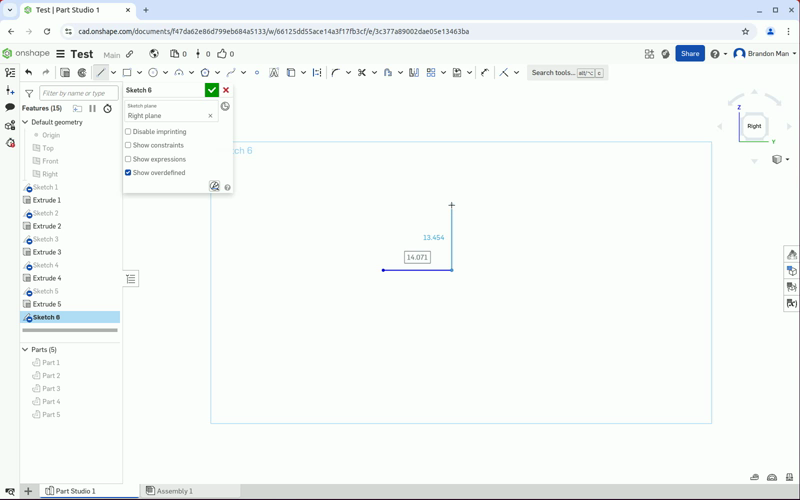
click(451, 204)
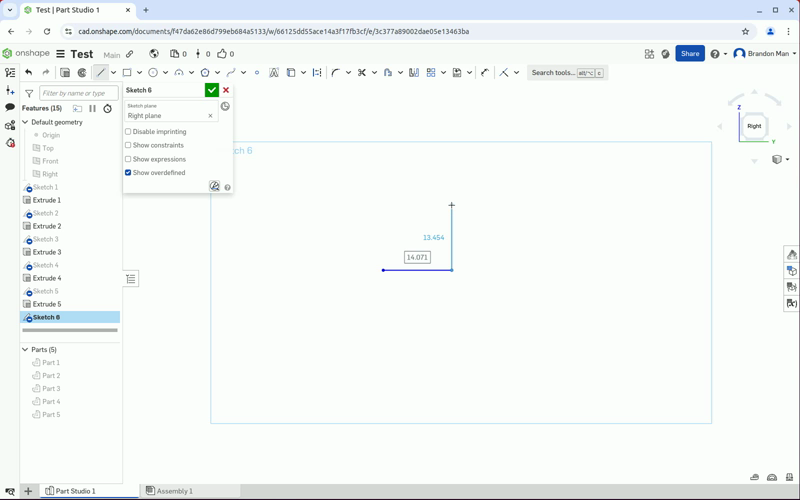
key_up(shift)
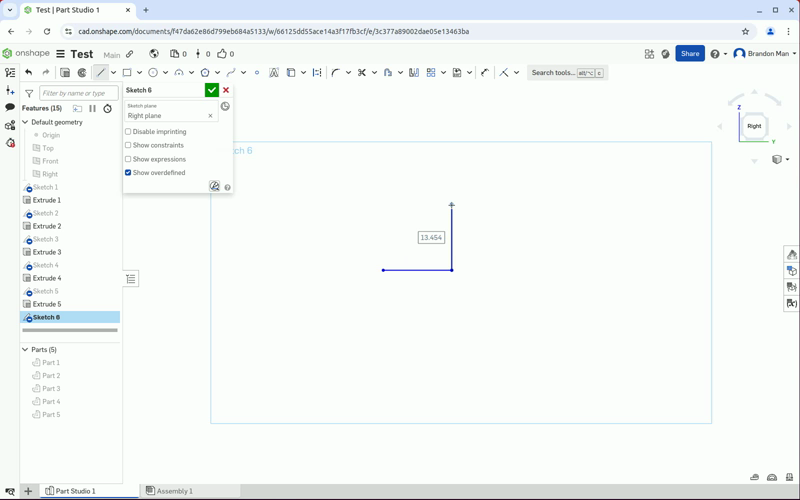
key_down(shift)
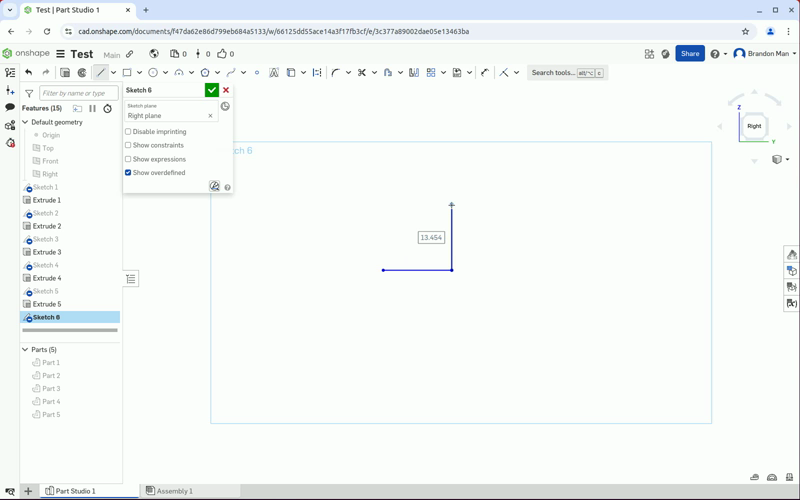
mouse_move(481, 204)
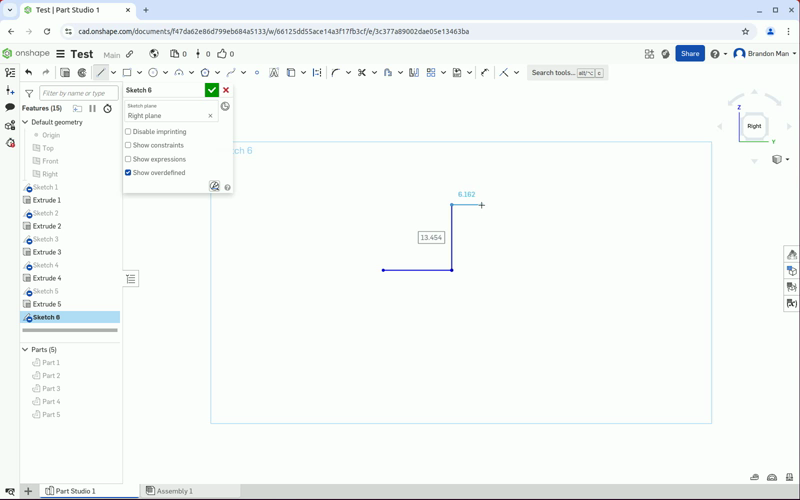
mouse_move(416, 170)
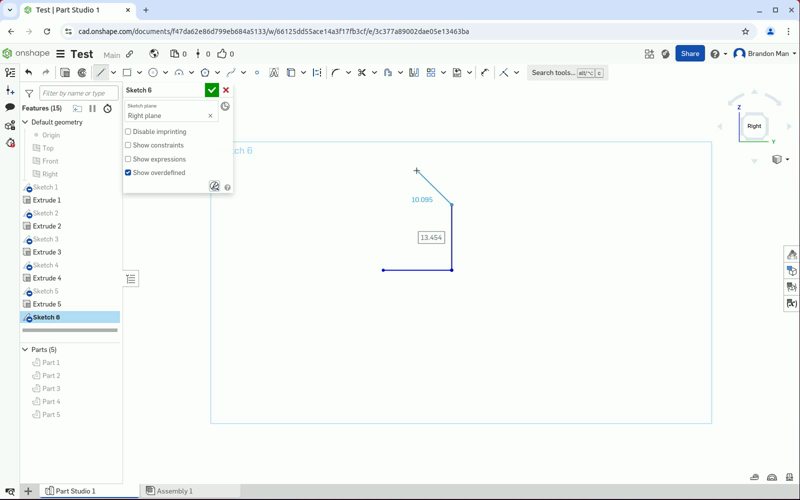
click(416, 170)
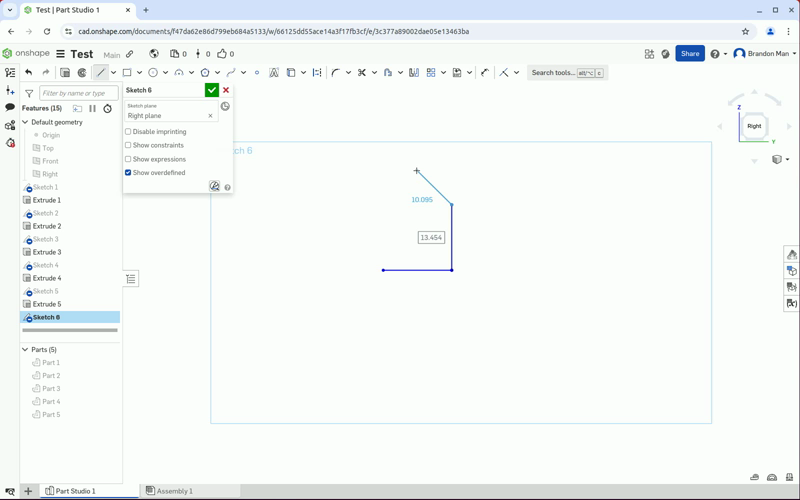
key_up(shift)
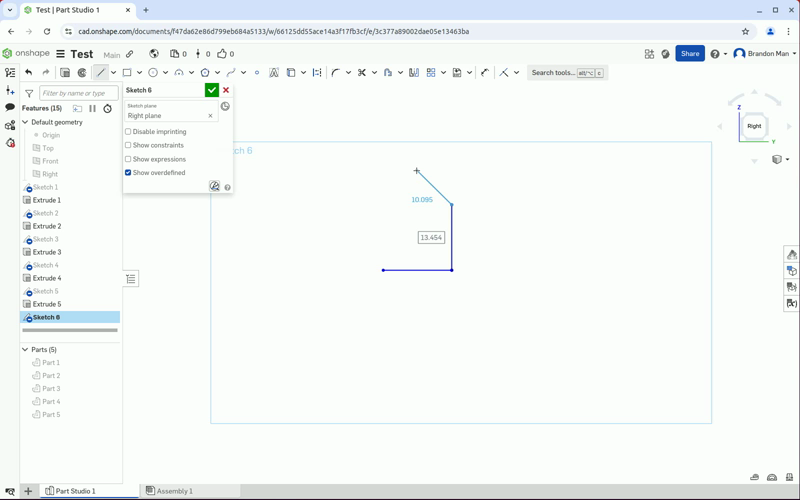
key_down(shift)
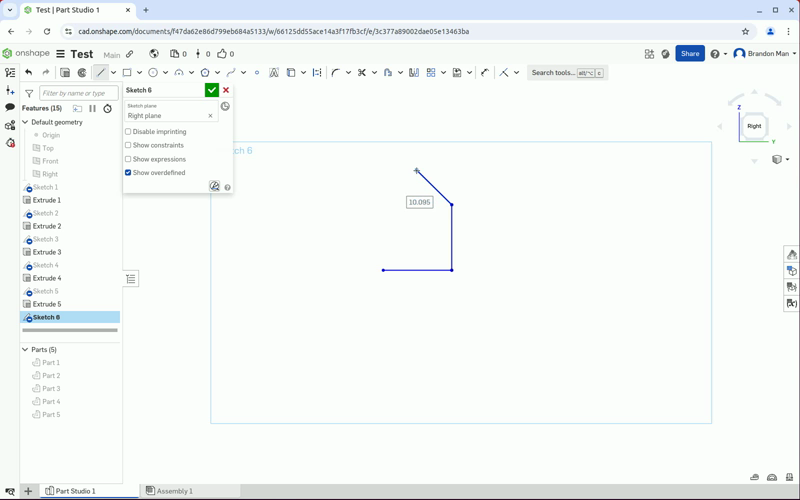
mouse_move(447, 170)
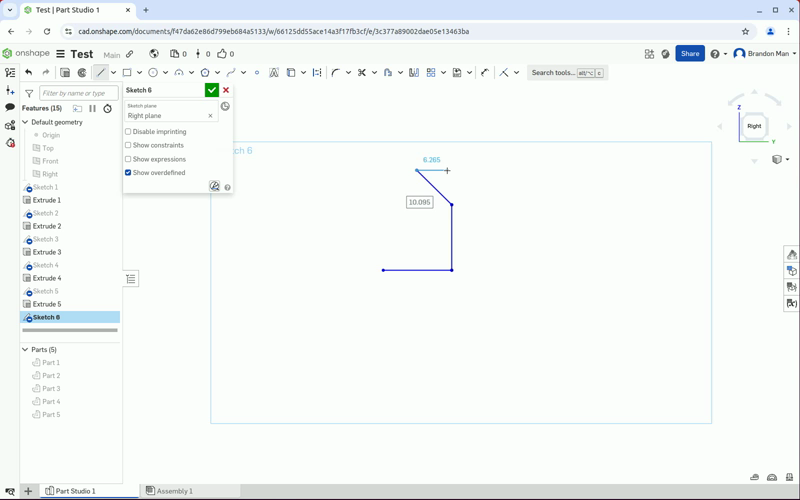
mouse_move(383, 170)
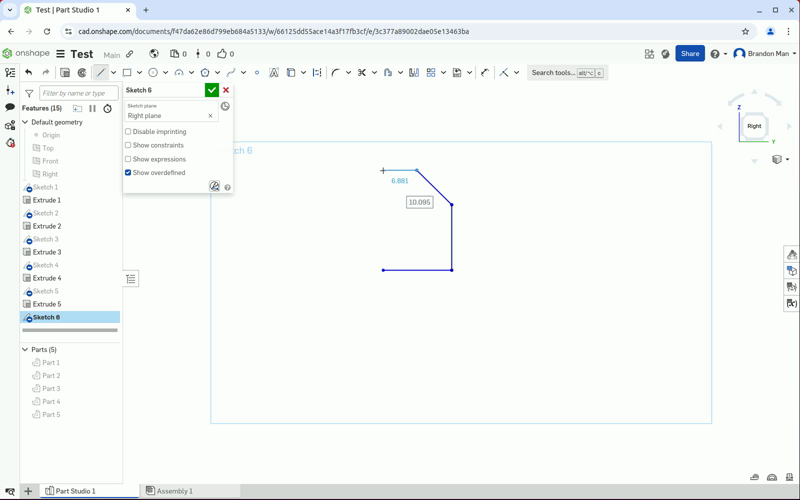
click(383, 170)
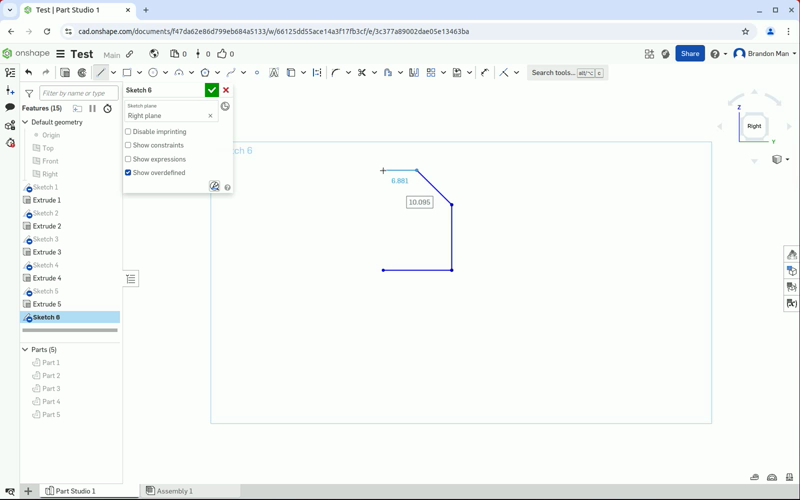
key_up(shift)
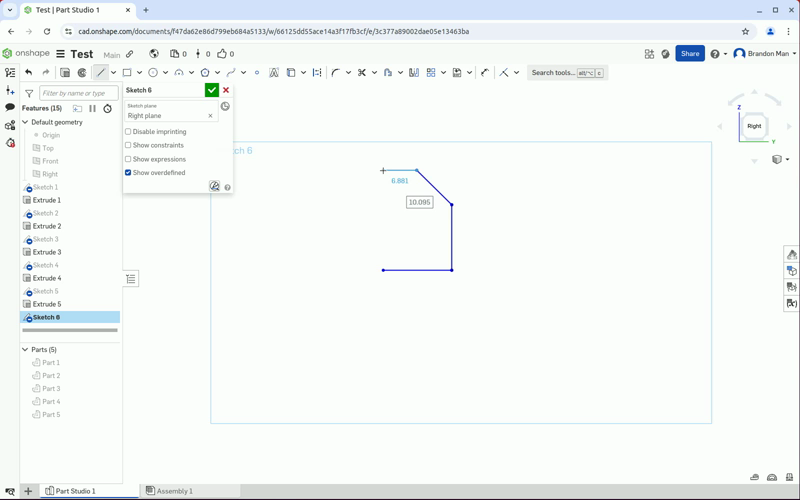
key_down(shift)
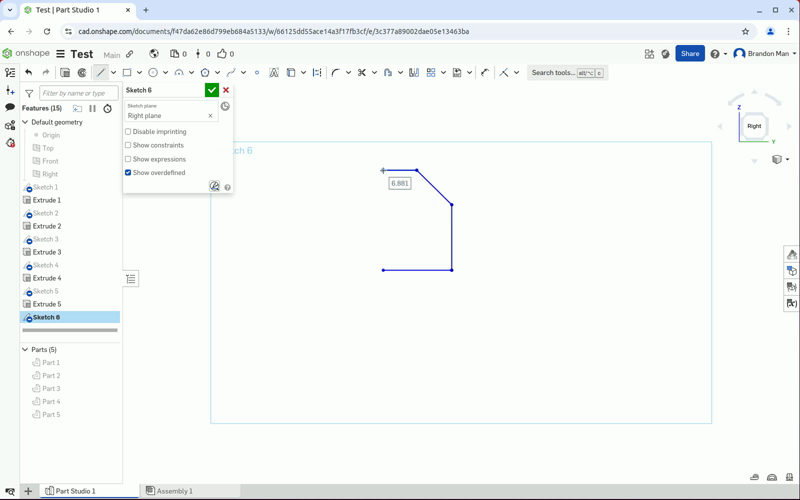
mouse_move(413, 170)
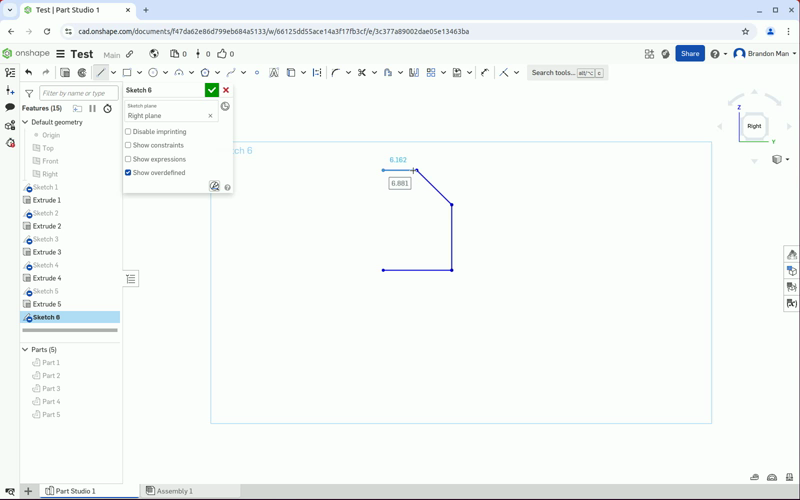
mouse_move(383, 177)
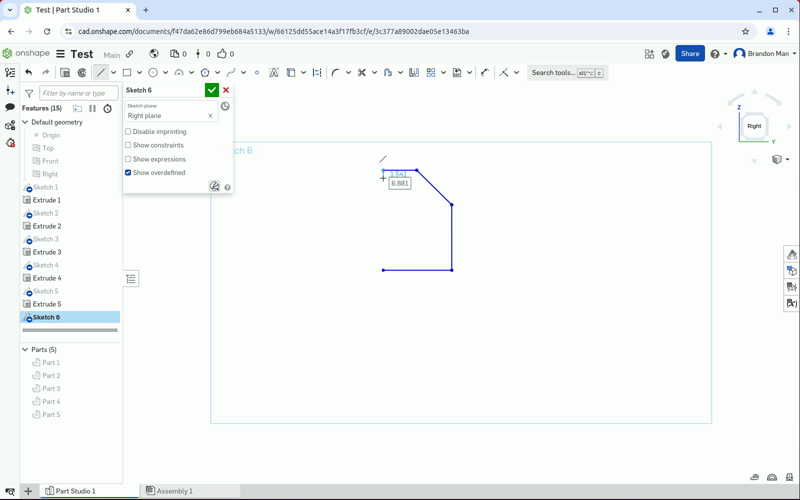
scroll(6)
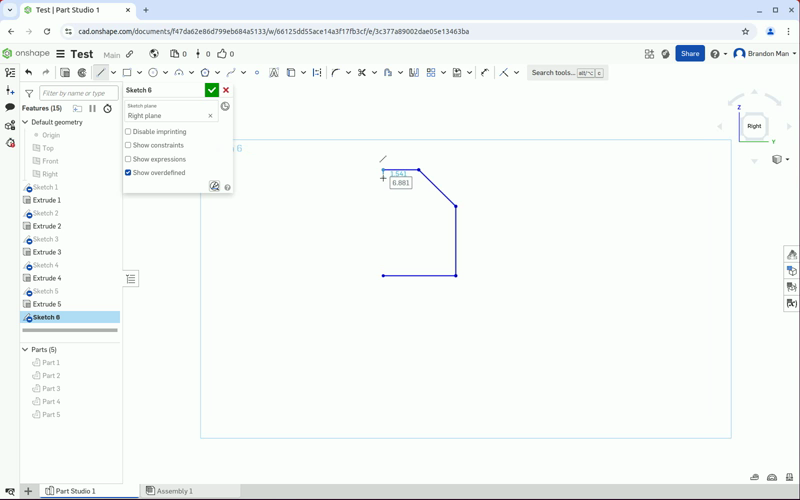
scroll(6)
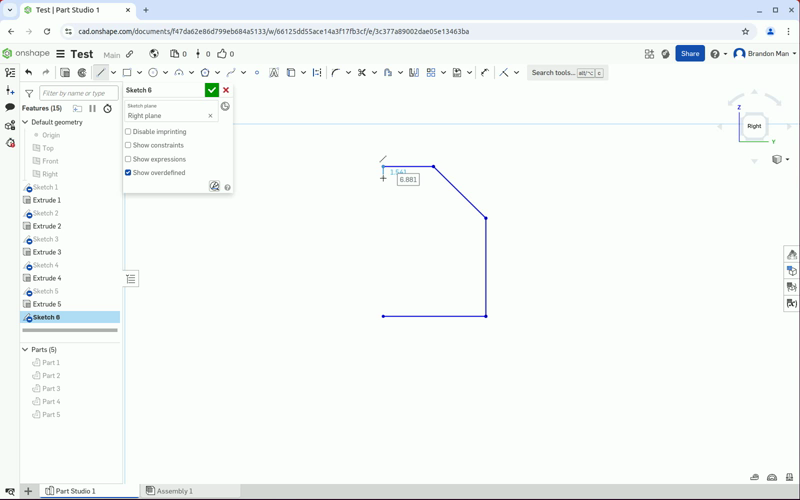
scroll(6)
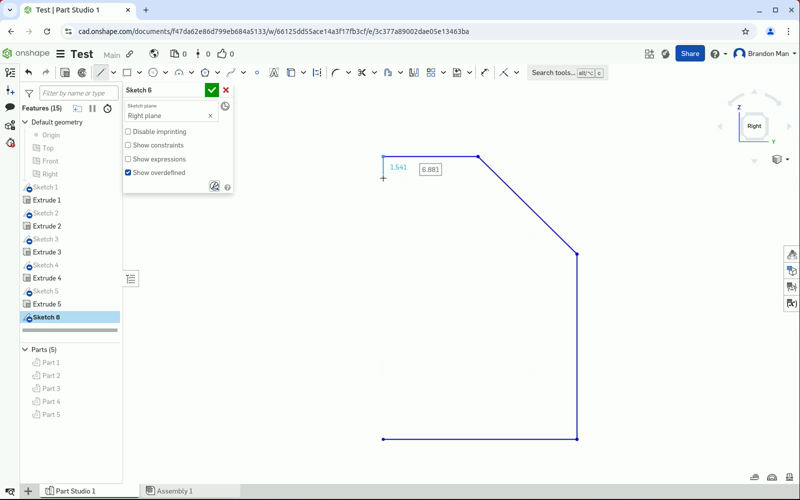
scroll(6)
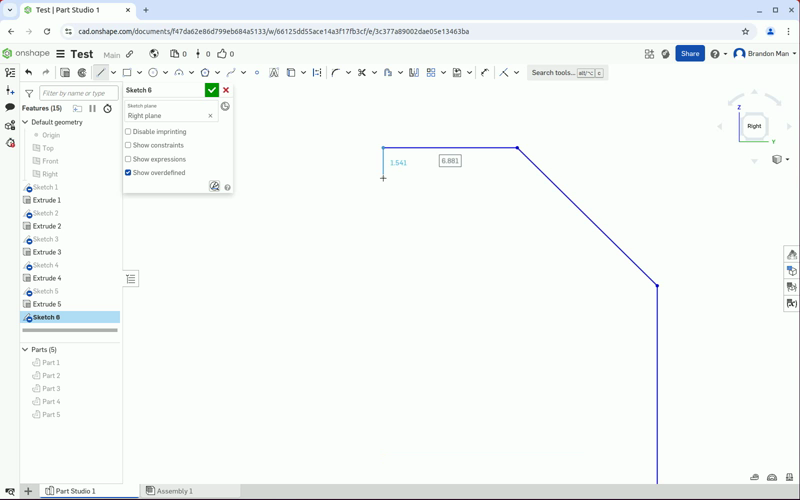
scroll(6)
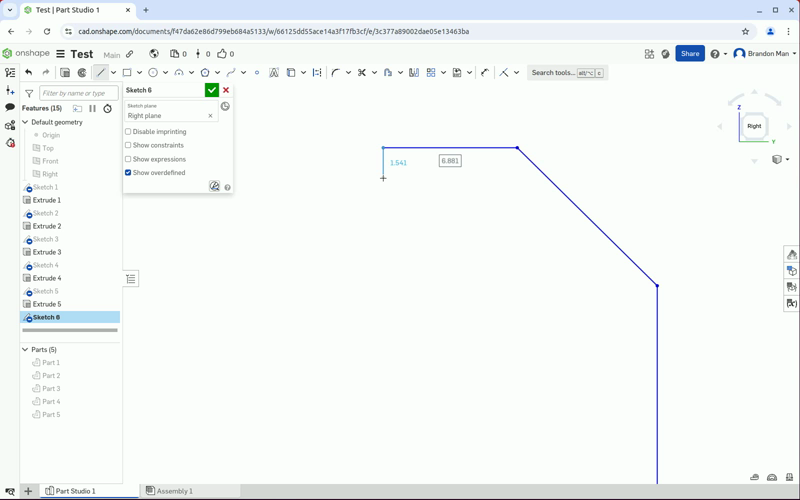
scroll(6)
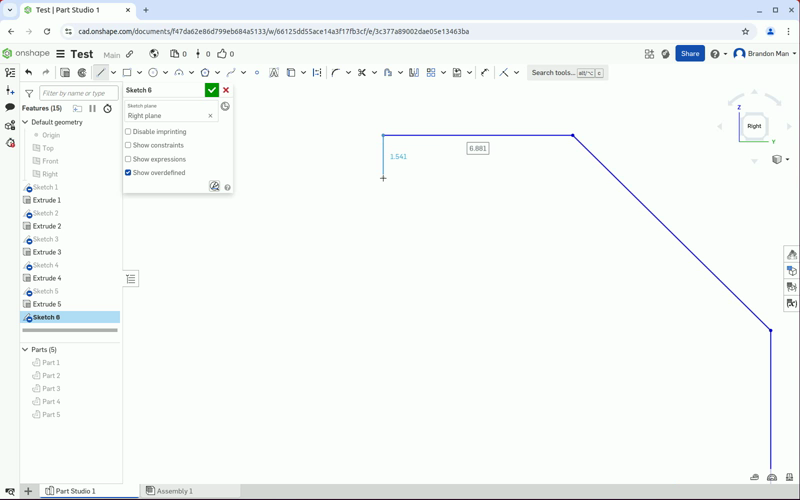
scroll(6)
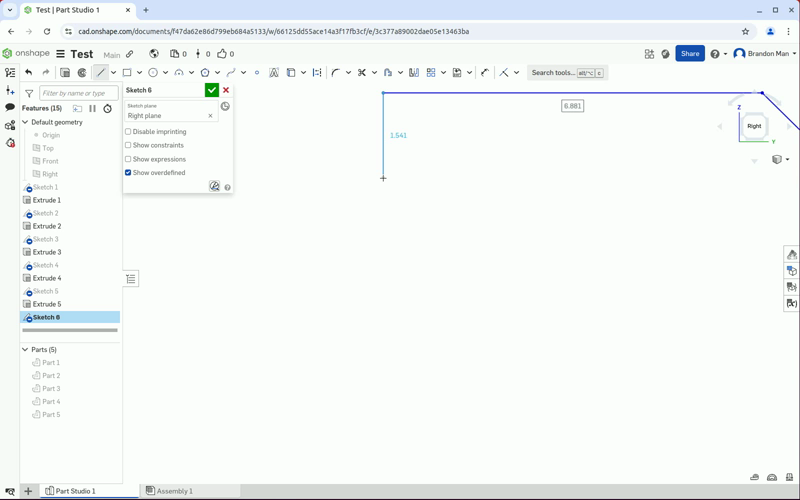
click(383, 177)
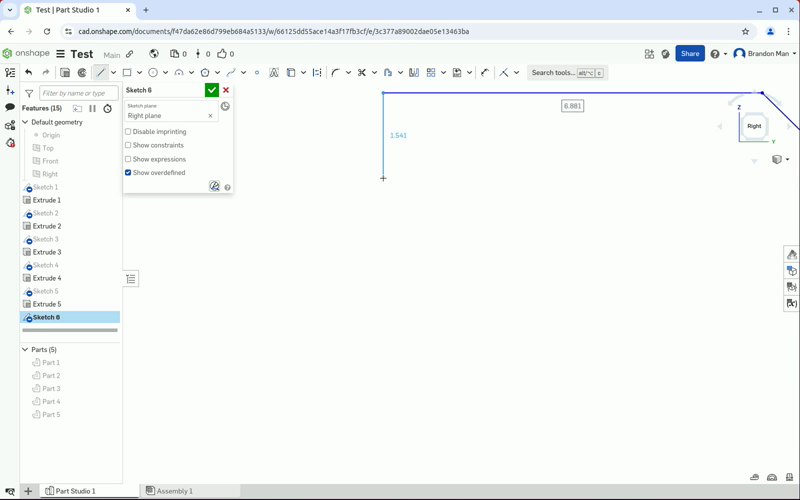
scroll(-6)
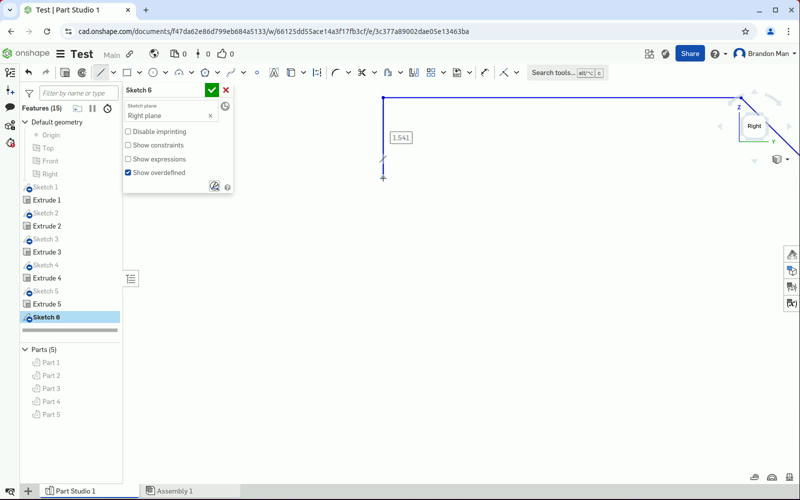
scroll(-6)
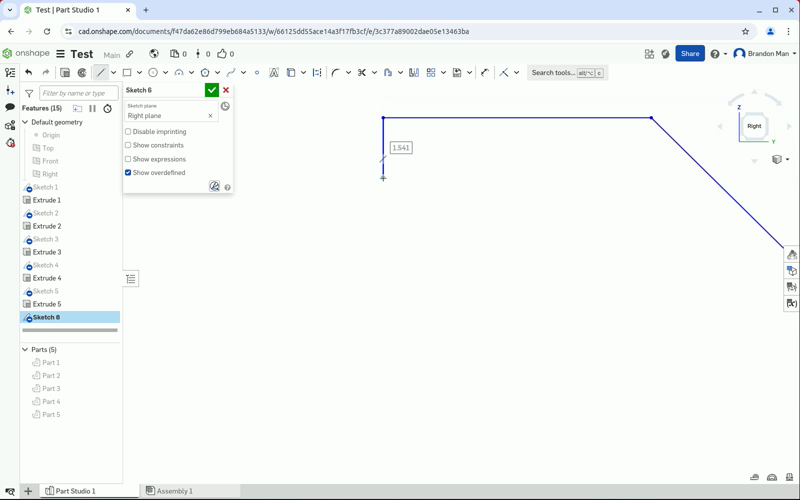
scroll(-6)
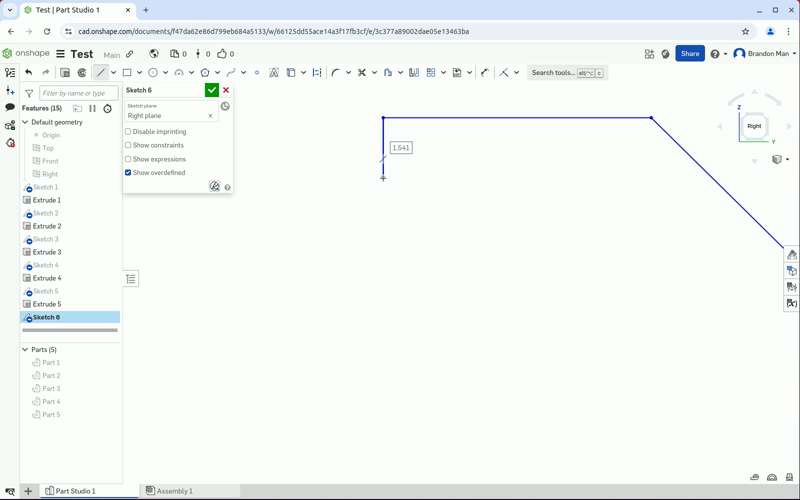
scroll(-6)
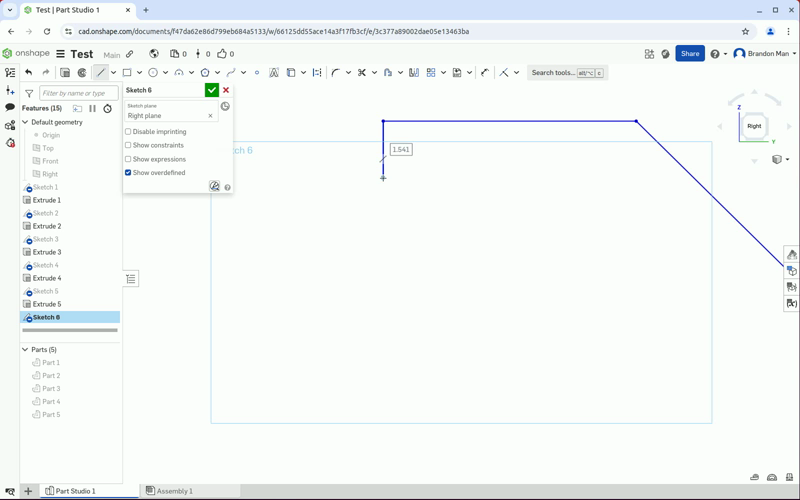
scroll(-6)
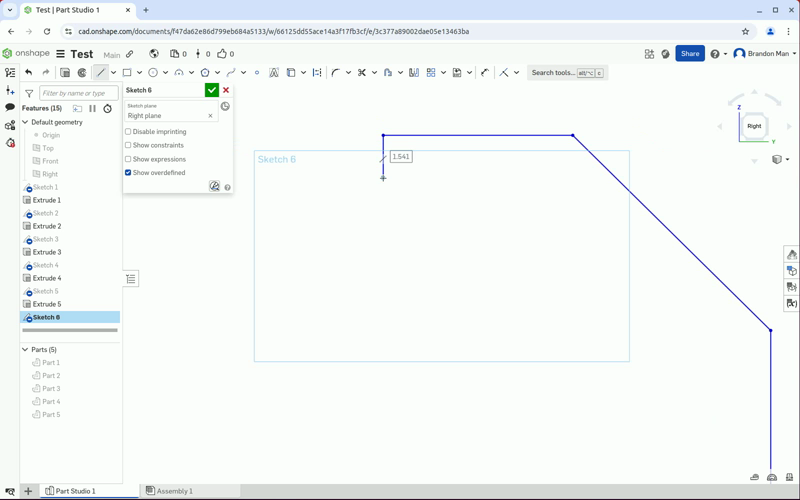
scroll(-6)
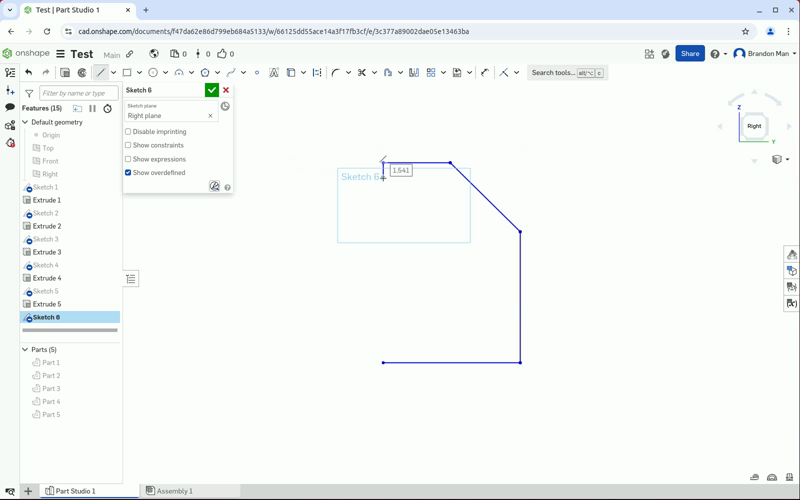
scroll(-6)
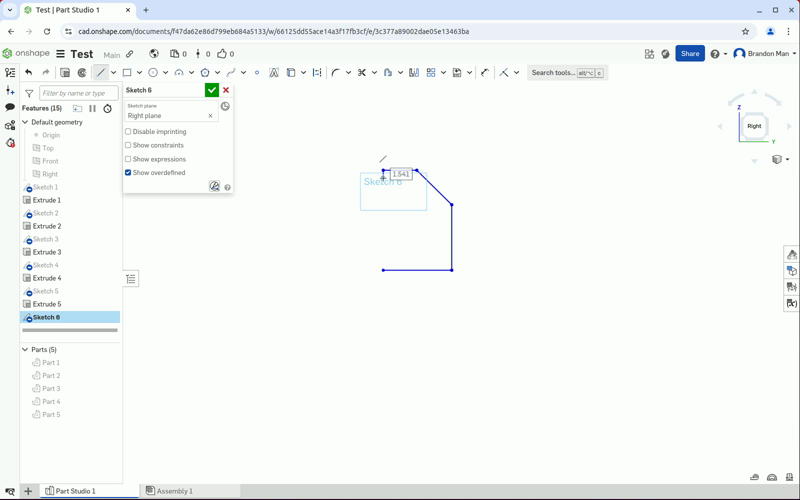
key_up(shift)
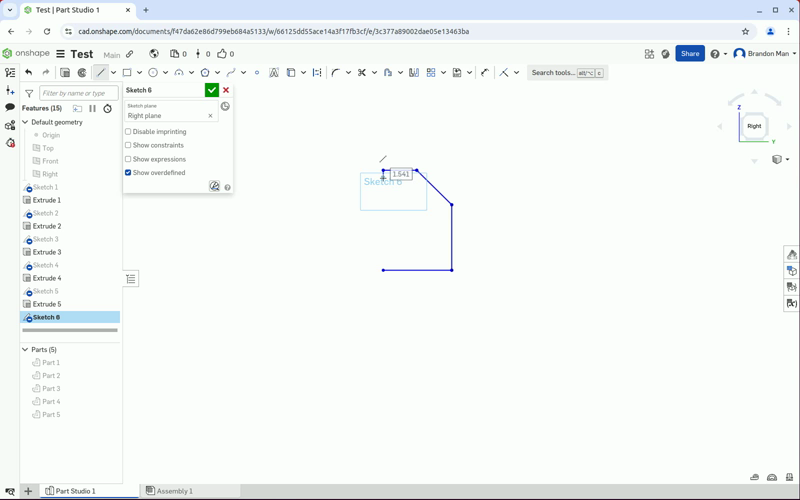
key(esc)
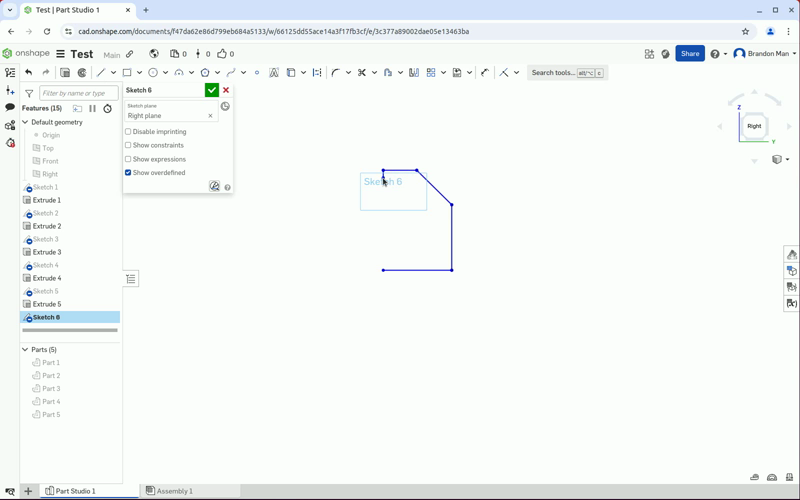
key(a)
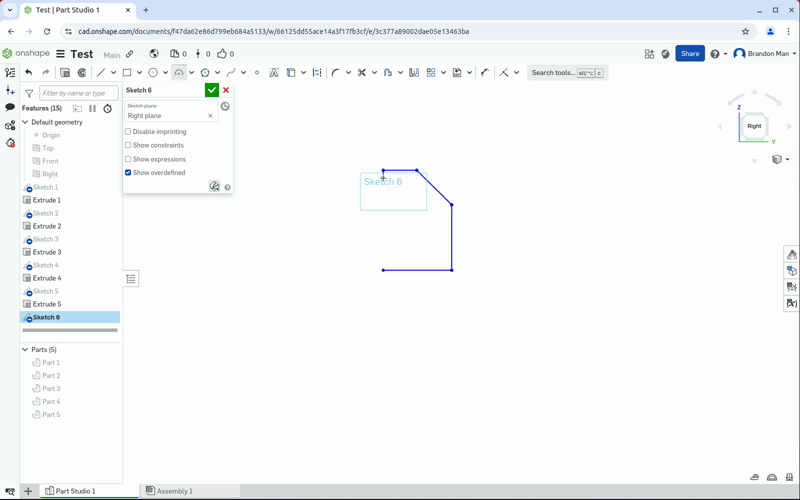
mouse_move(383, 177)
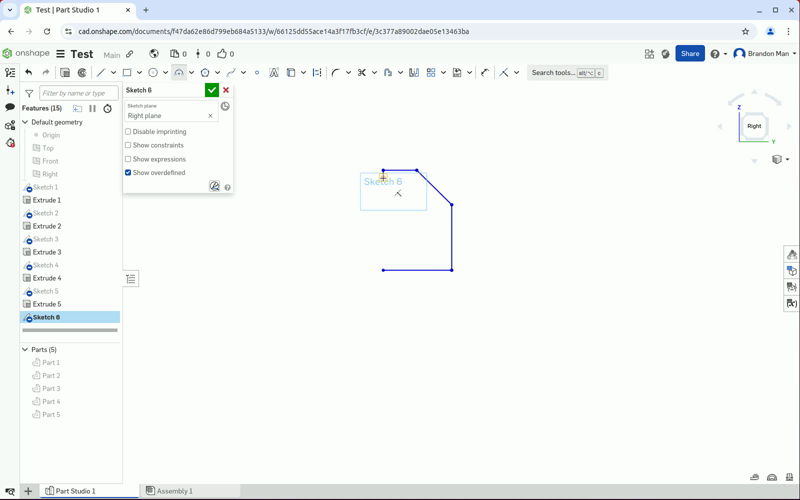
click(383, 177)
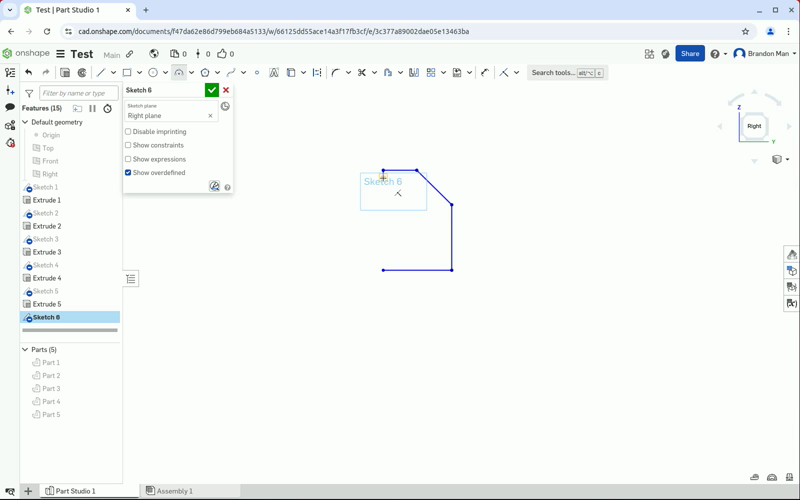
key_down(shift)
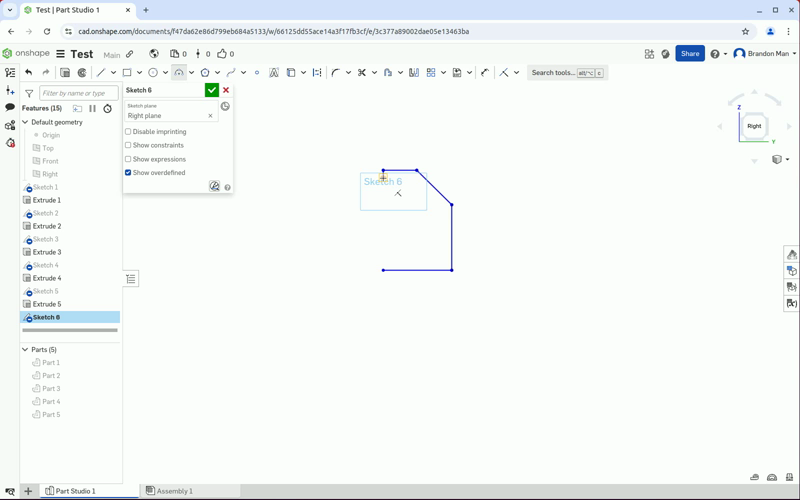
mouse_move(383, 185)
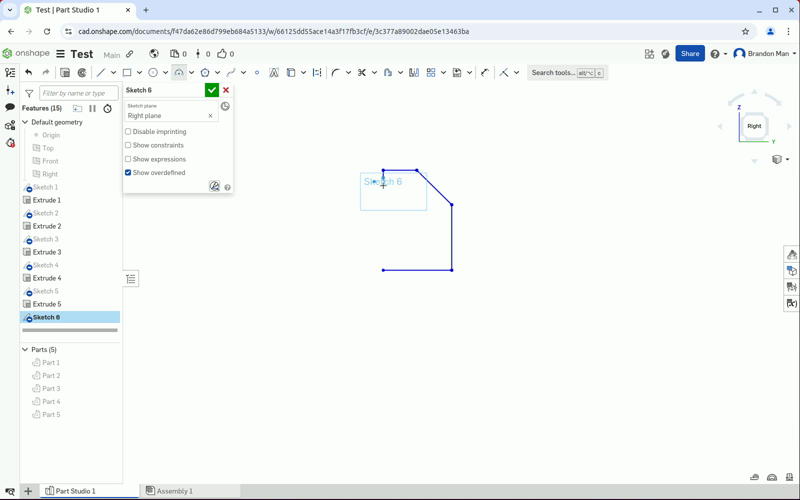
click(383, 185)
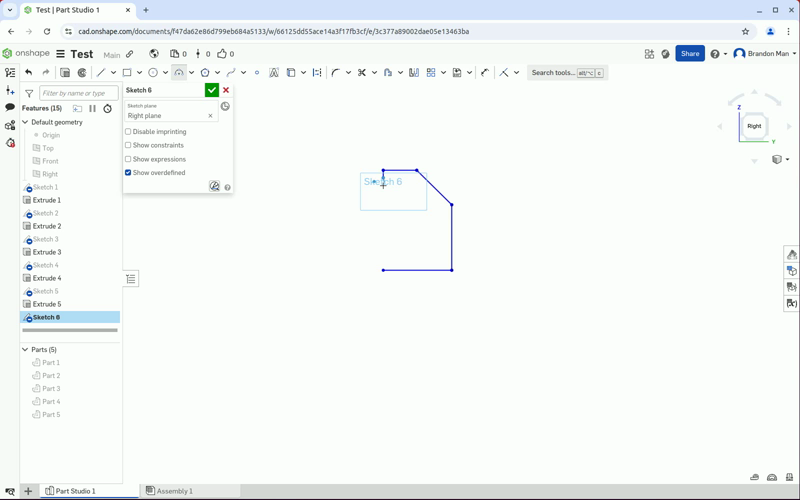
mouse_move(386, 181)
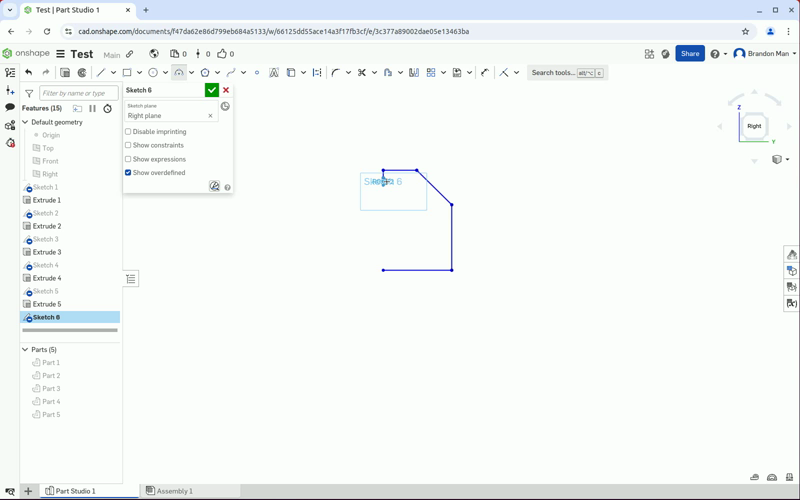
click(386, 181)
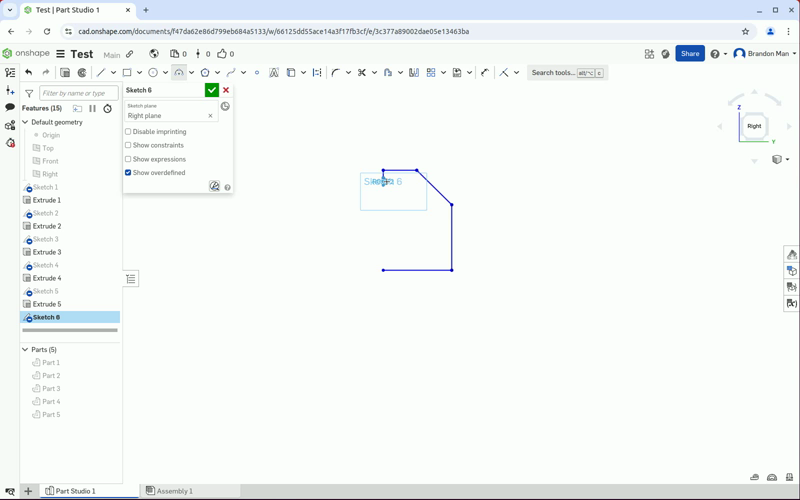
key_up(shift)
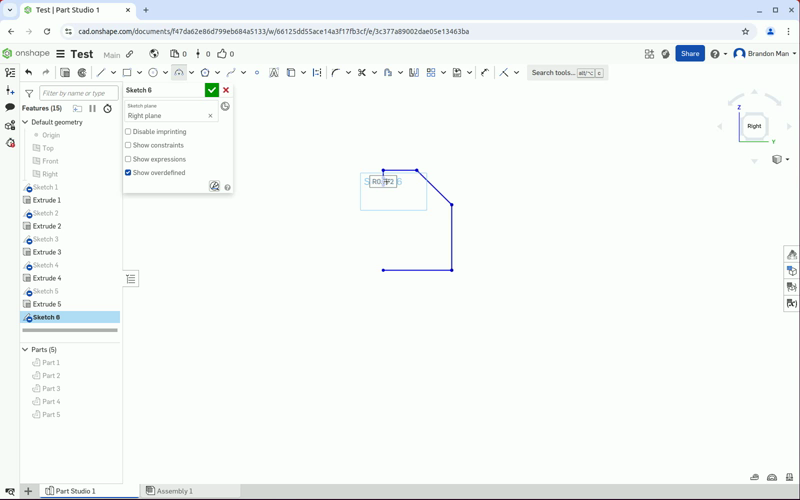
key(esc)
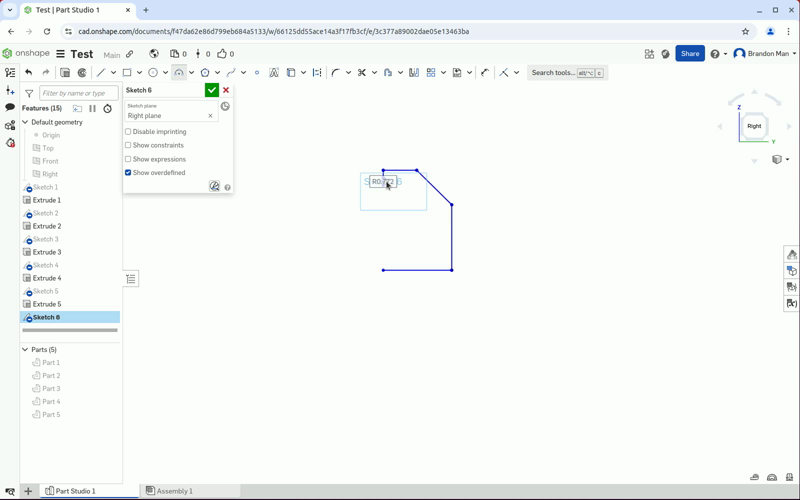
key(l)
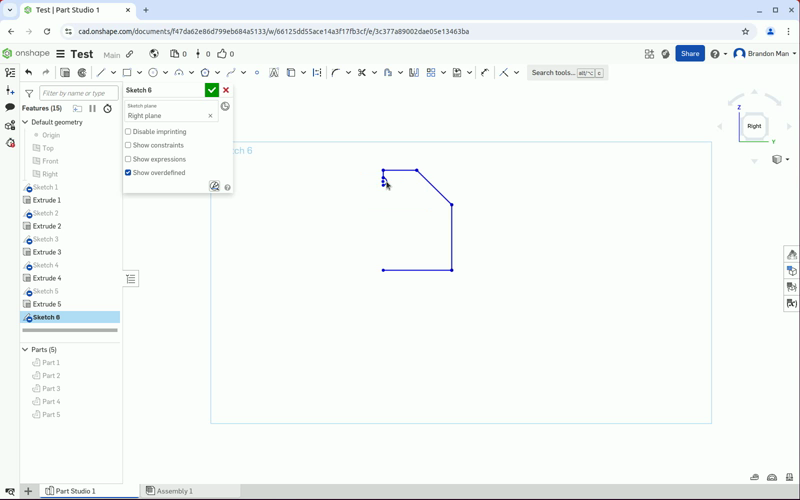
mouse_move(383, 185)
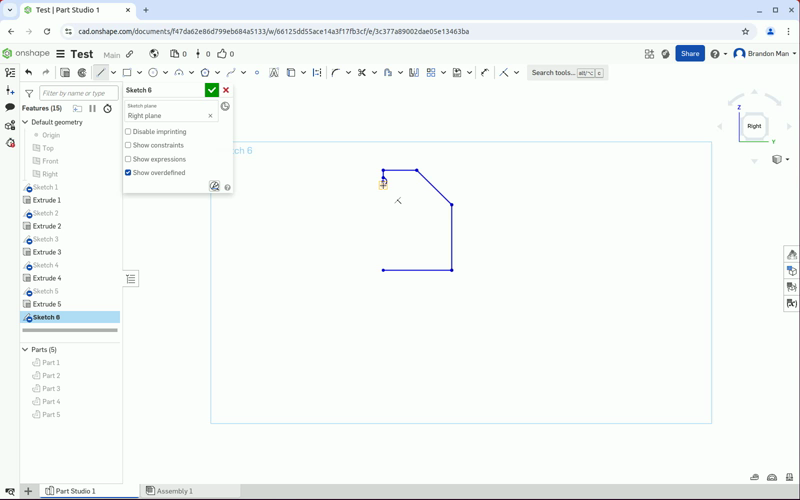
scroll(6)
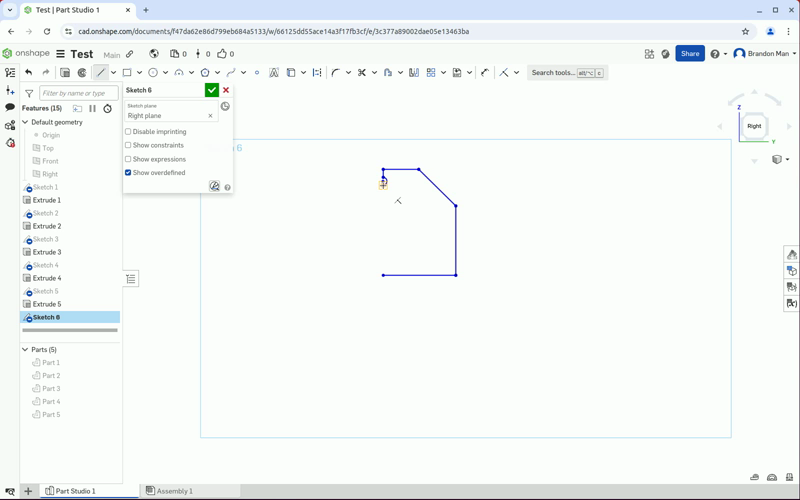
scroll(6)
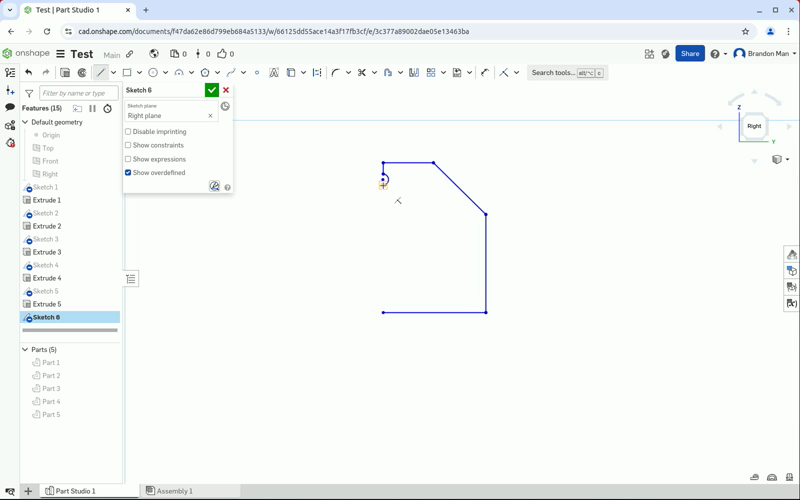
scroll(6)
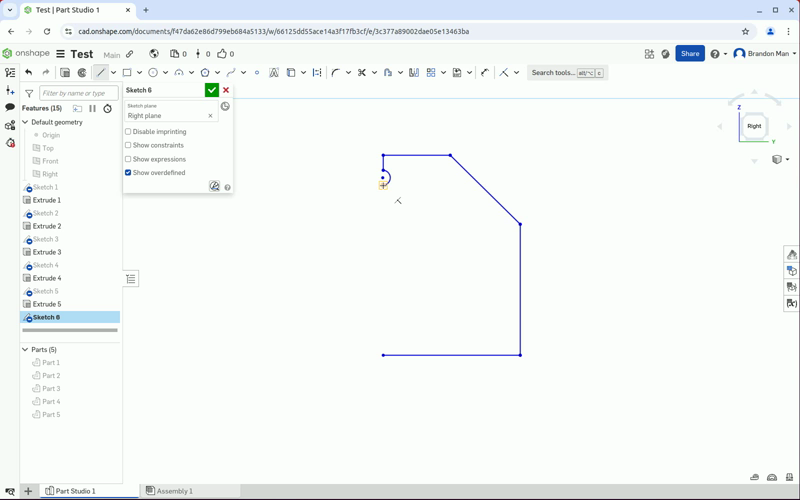
scroll(6)
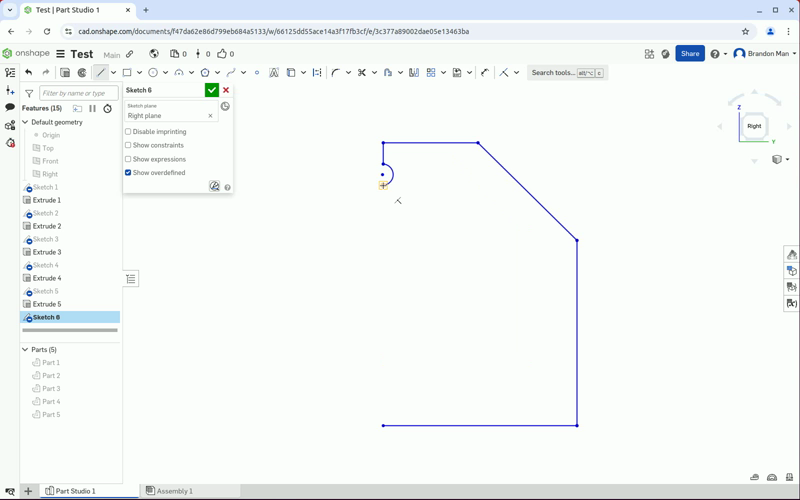
scroll(6)
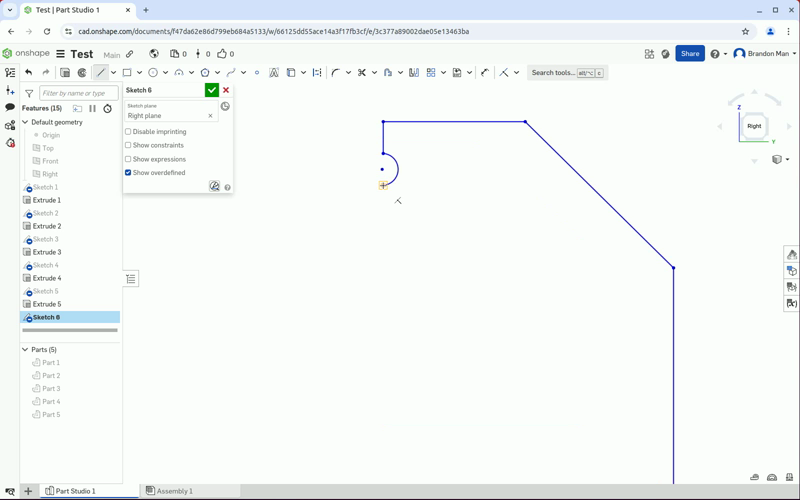
scroll(6)
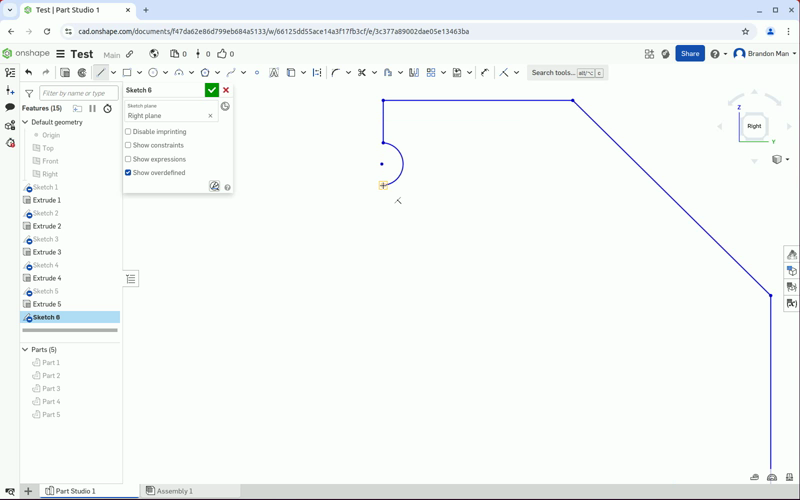
scroll(6)
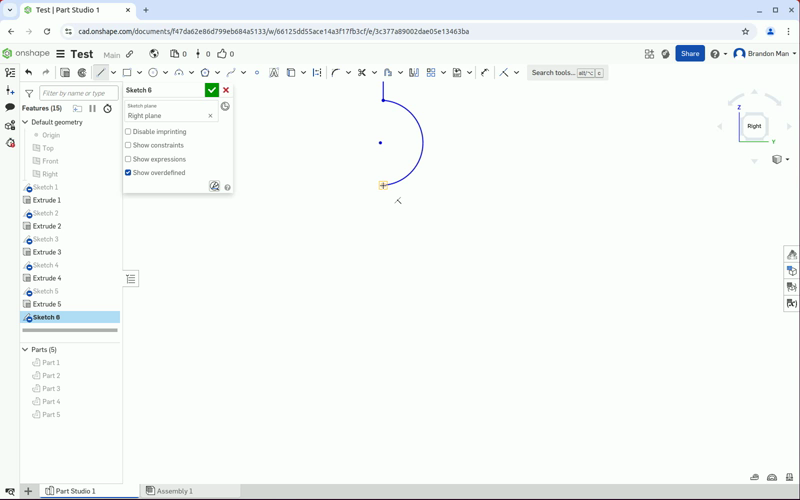
click(383, 185)
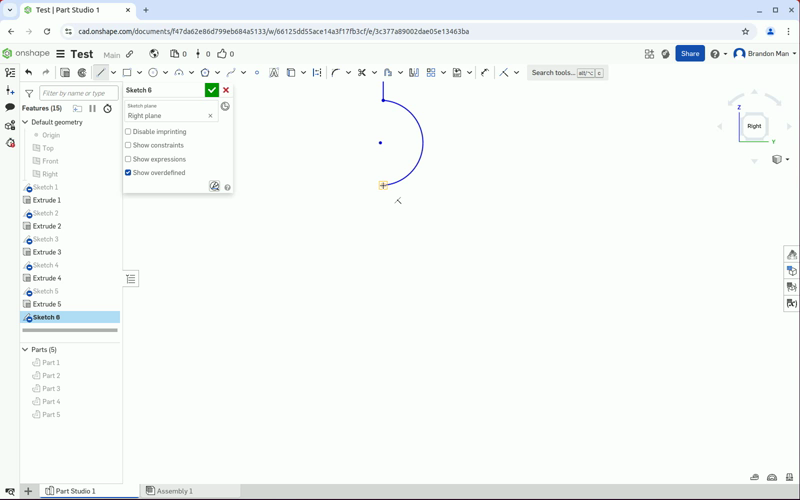
scroll(-6)
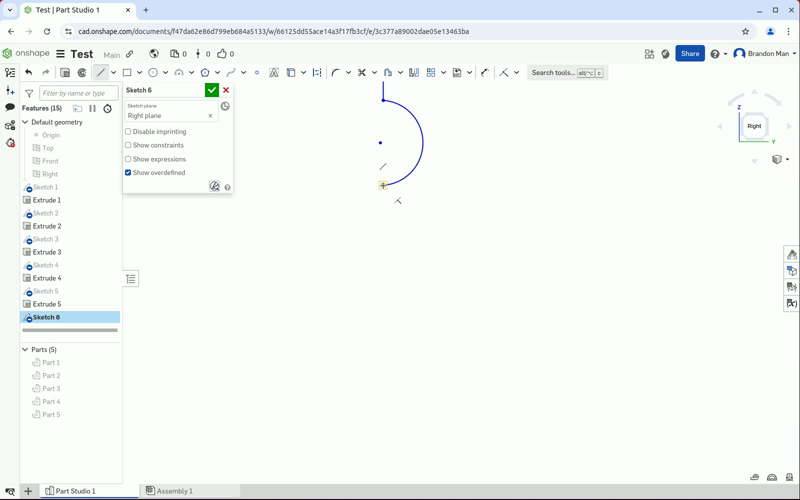
scroll(-6)
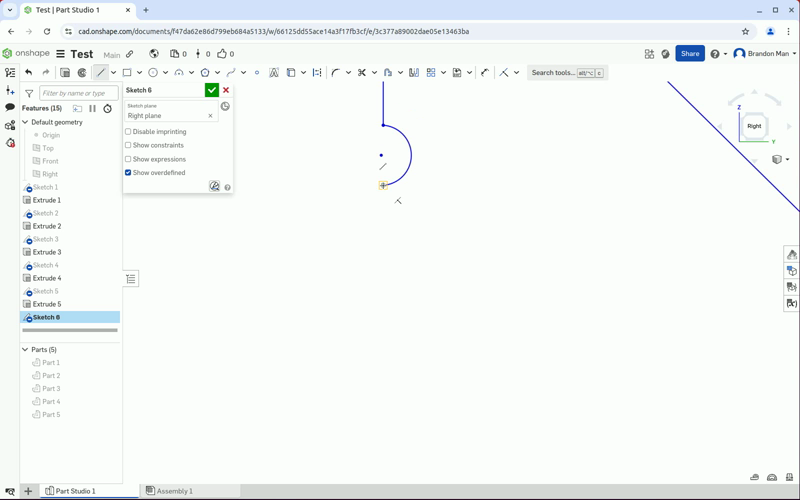
scroll(-6)
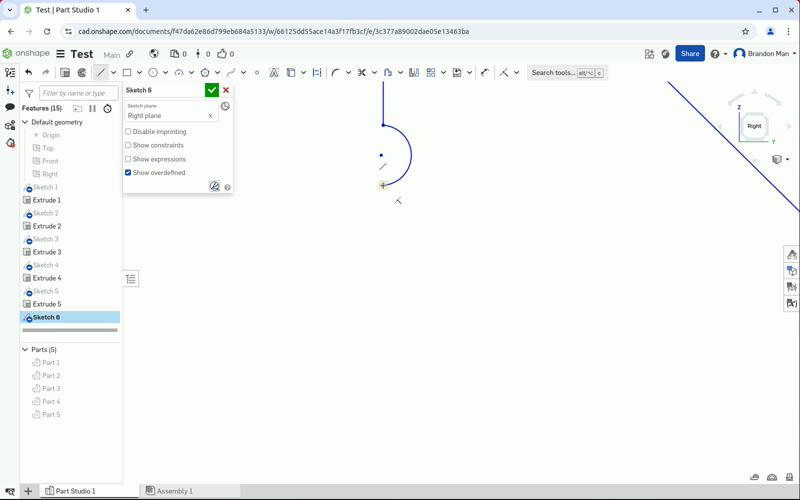
scroll(-6)
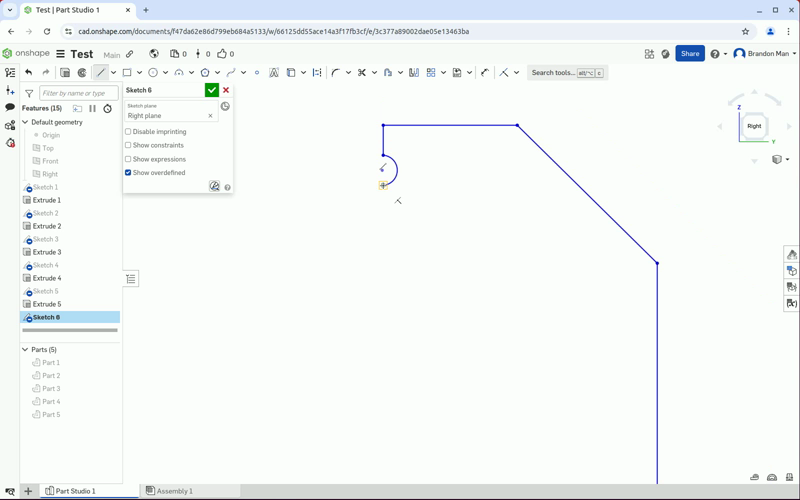
scroll(-6)
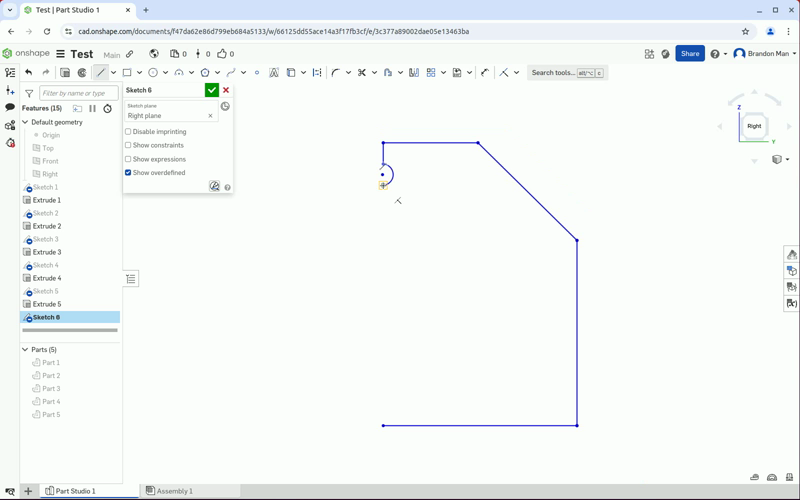
scroll(-6)
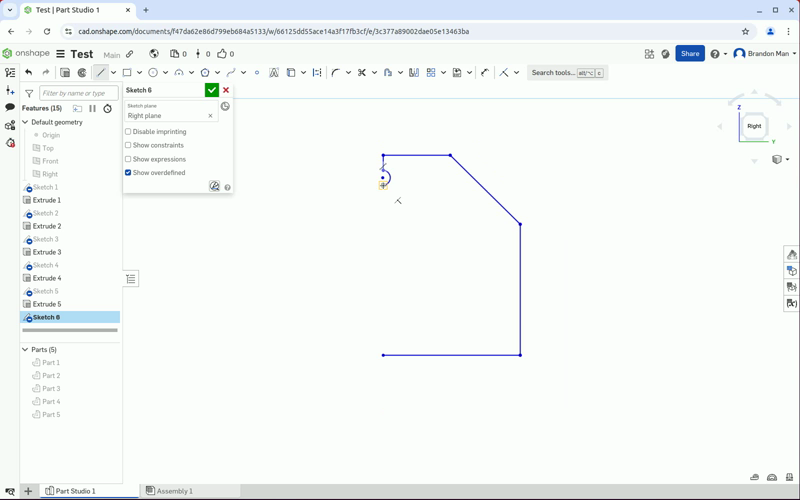
scroll(-6)
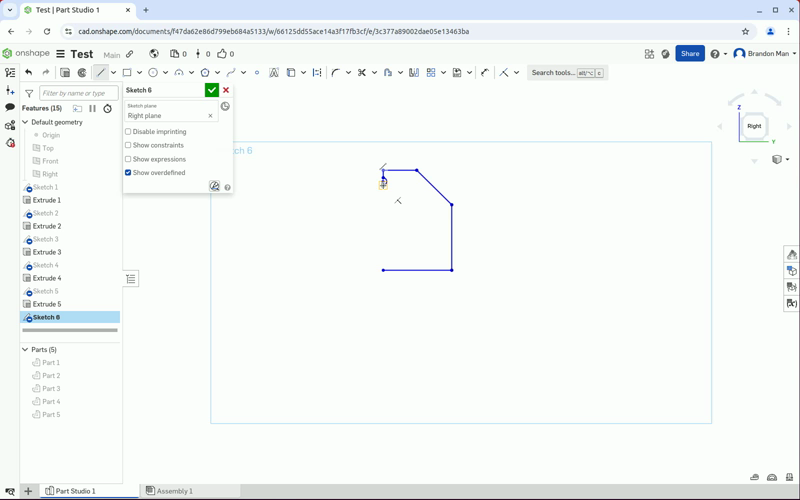
key_down(shift)
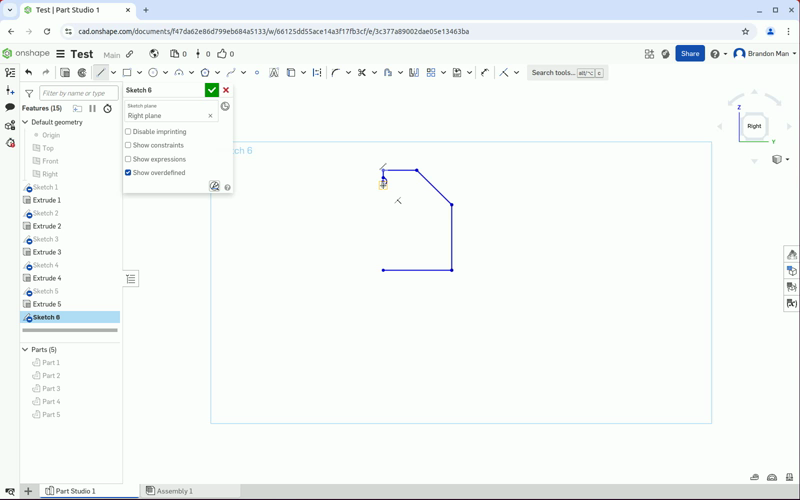
mouse_move(413, 185)
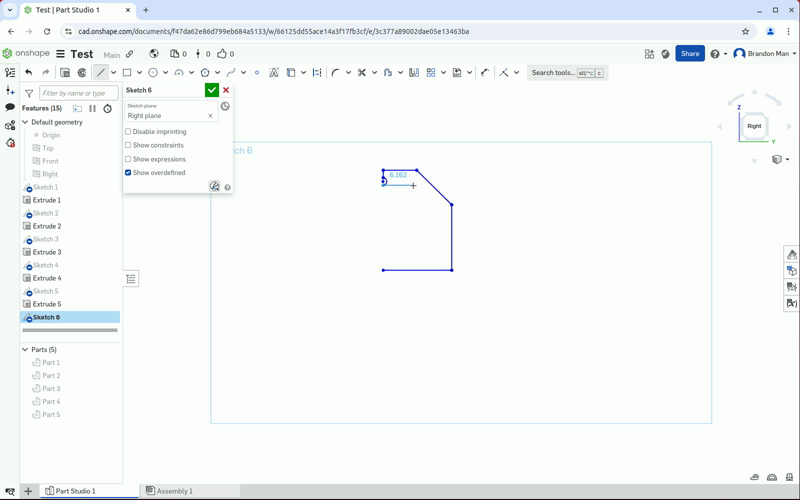
mouse_move(383, 196)
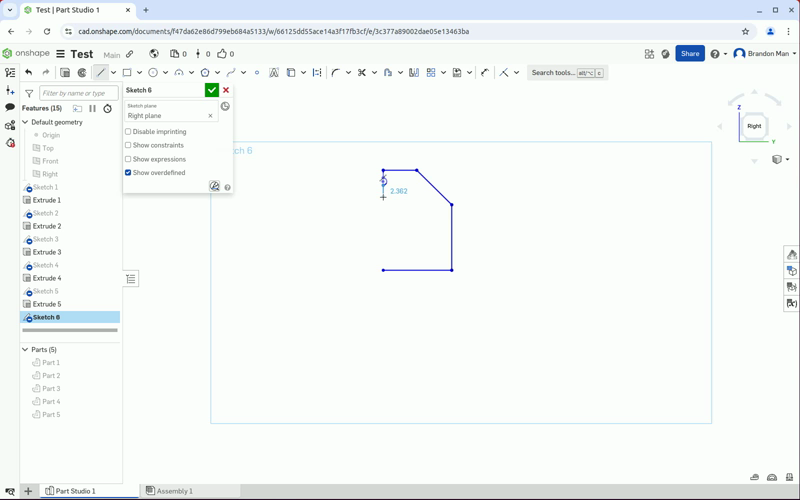
click(383, 196)
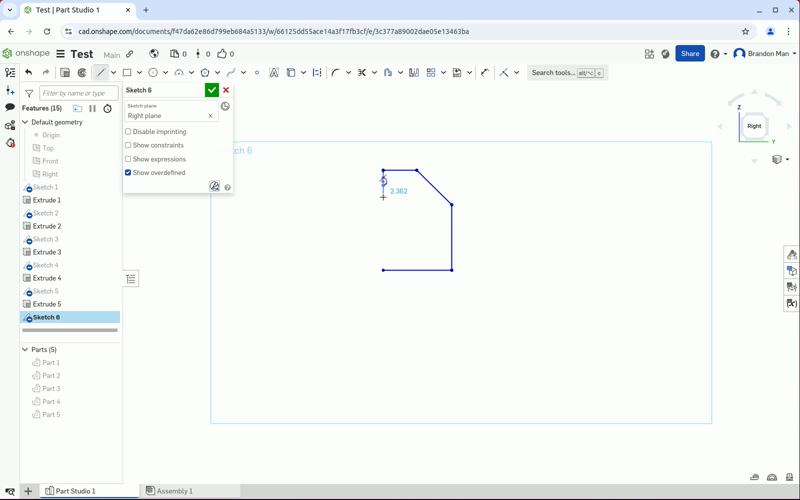
key_up(shift)
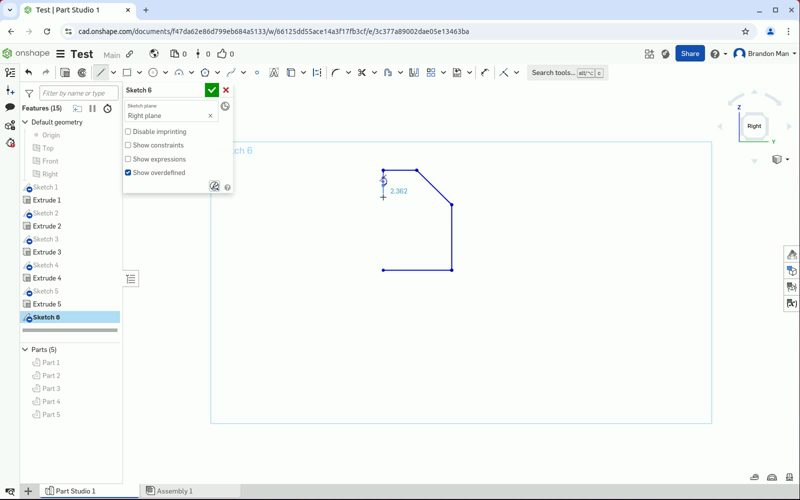
key(esc)
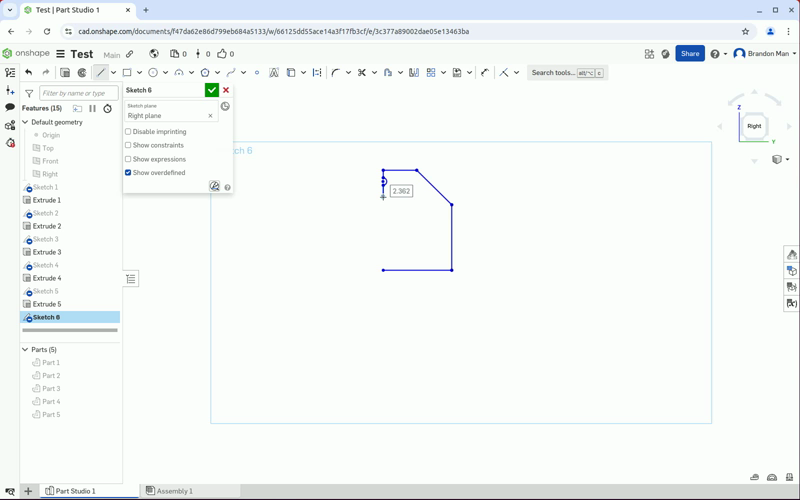
key(a)
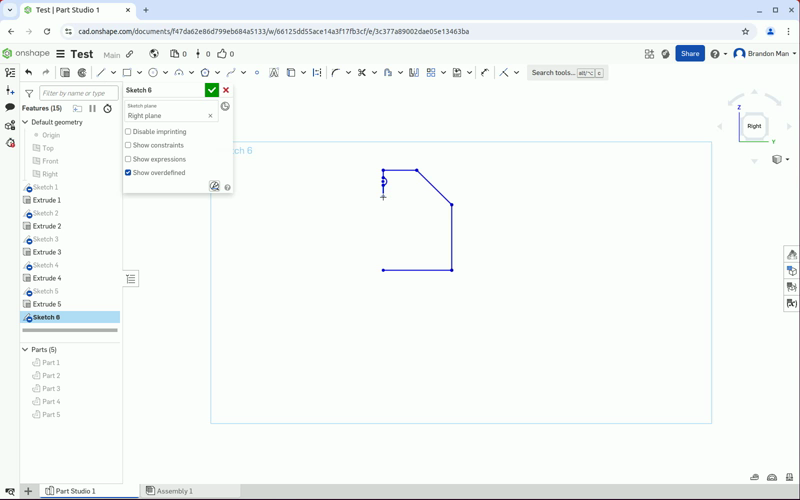
mouse_move(383, 196)
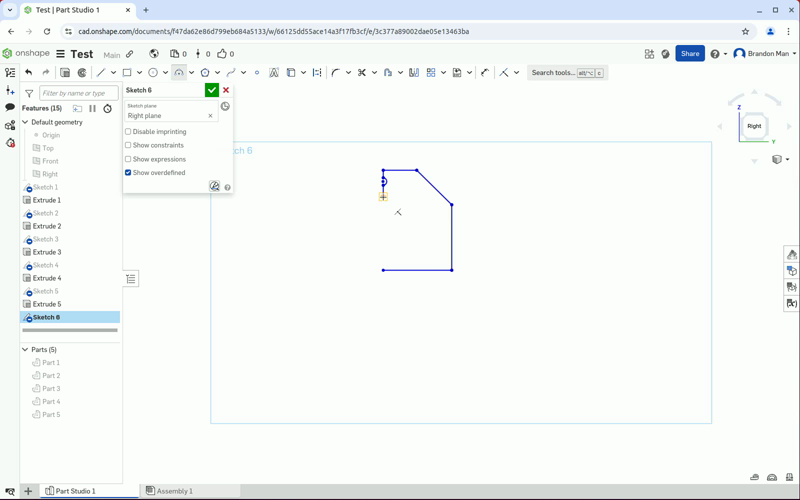
click(383, 196)
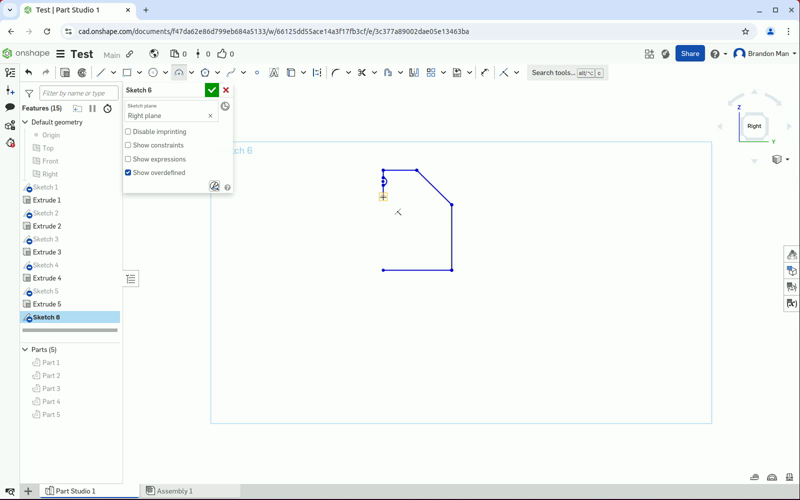
key_down(shift)
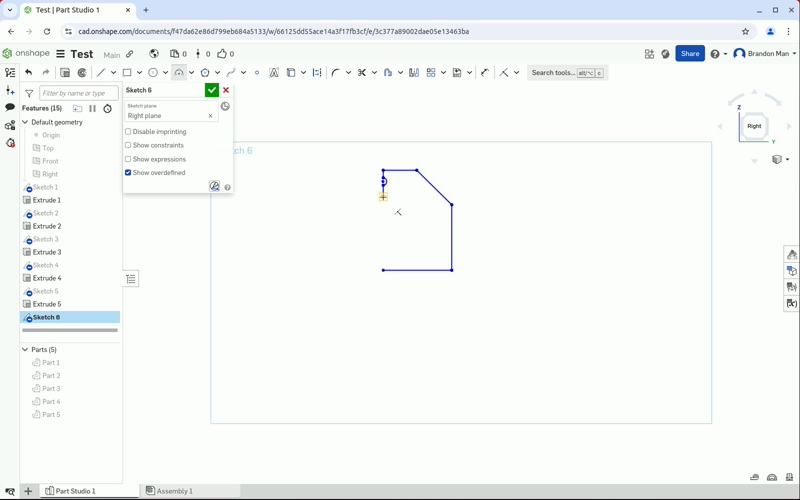
mouse_move(383, 235)
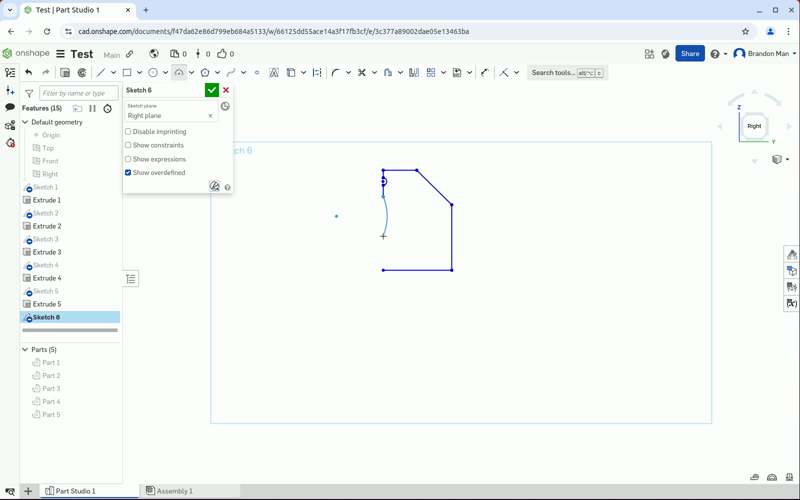
click(383, 235)
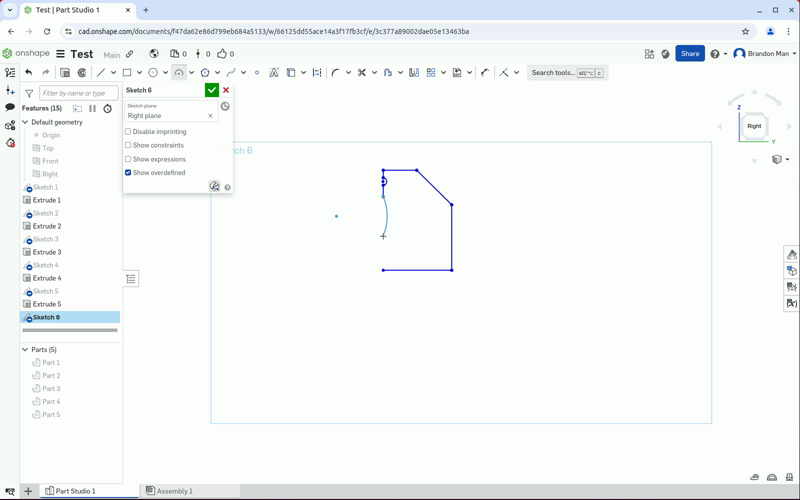
mouse_move(402, 216)
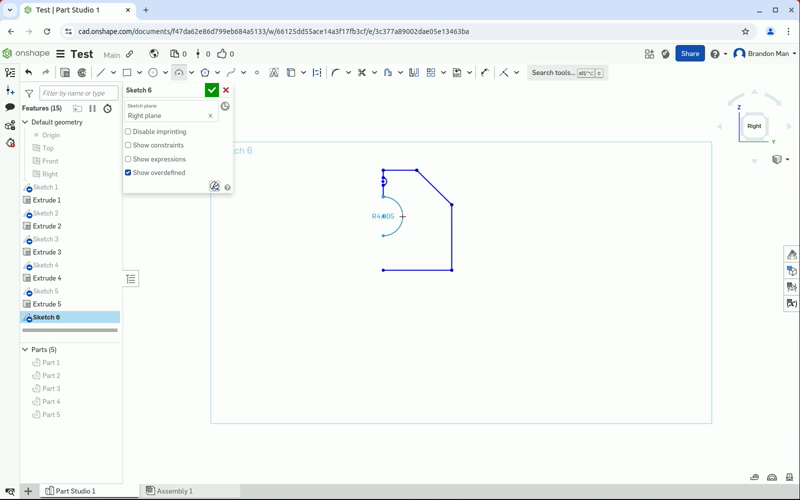
click(402, 216)
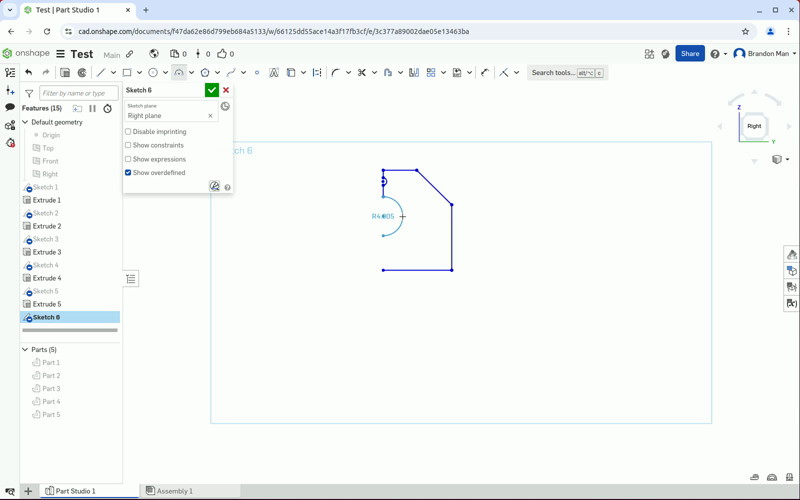
key_up(shift)
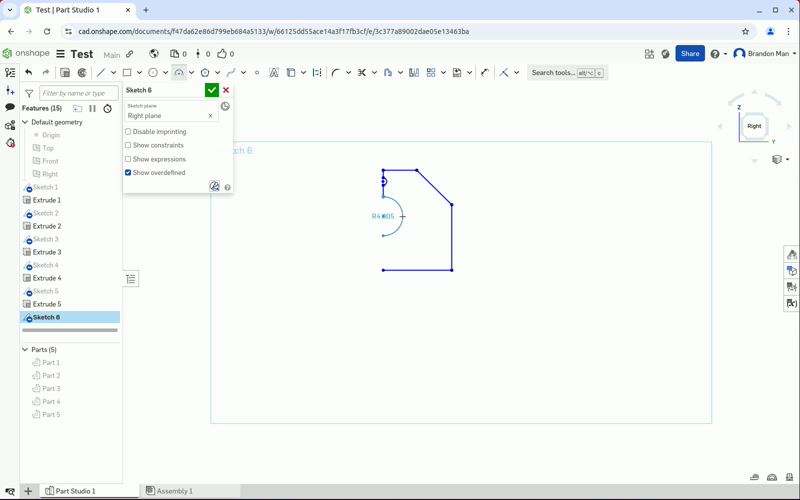
key(esc)
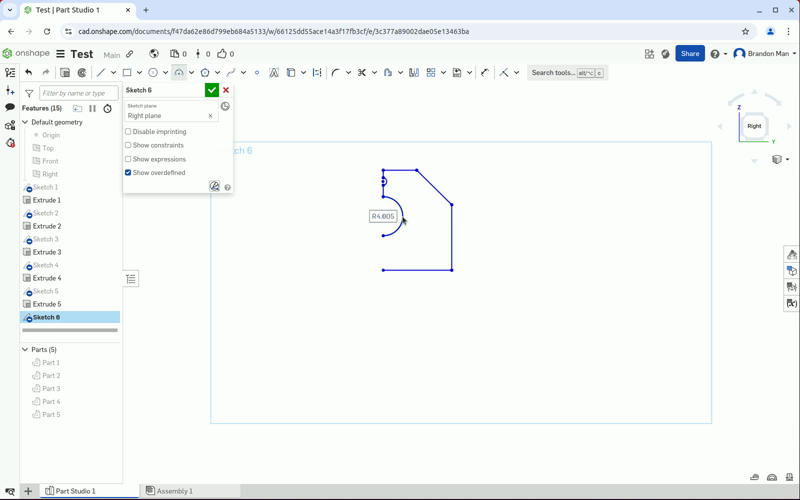
key(l)
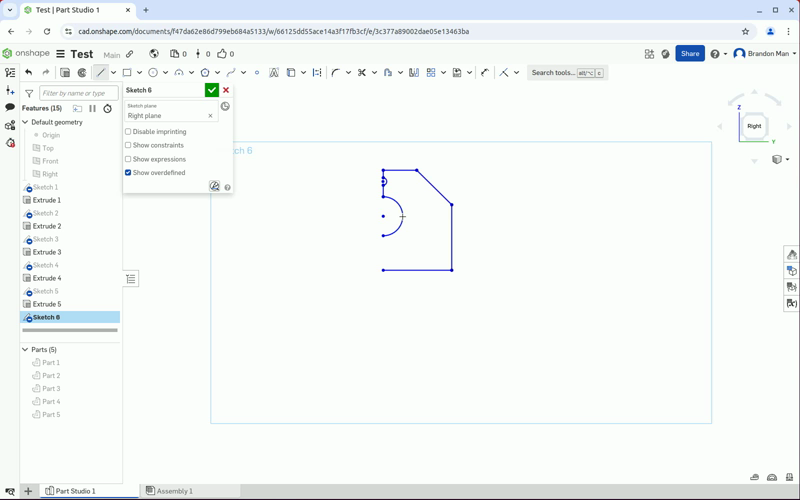
mouse_move(383, 235)
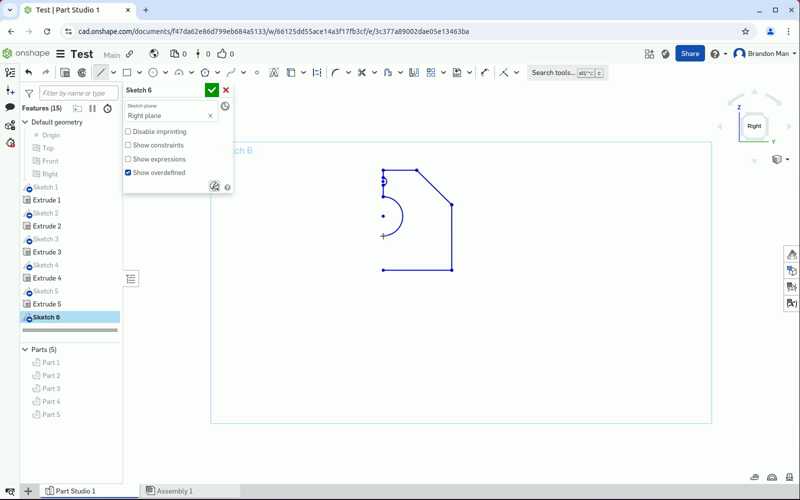
click(383, 235)
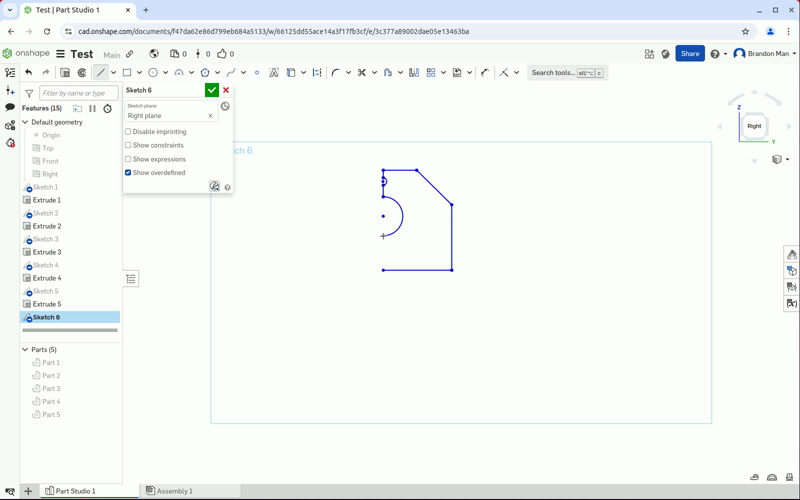
key_down(shift)
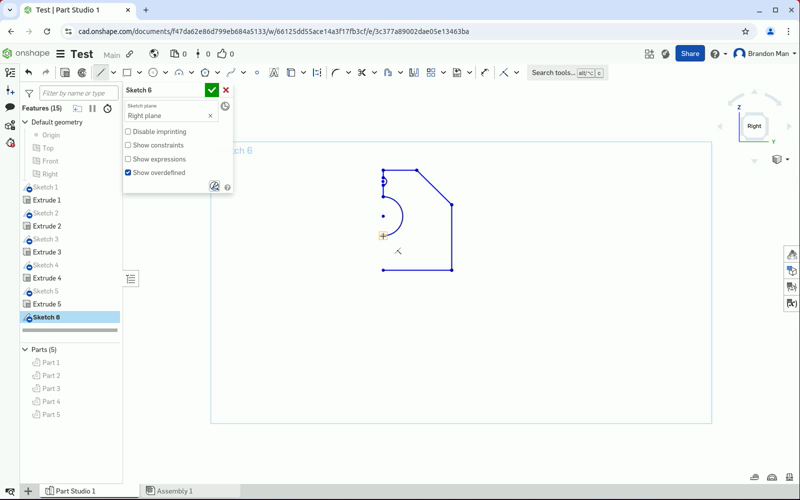
mouse_move(413, 235)
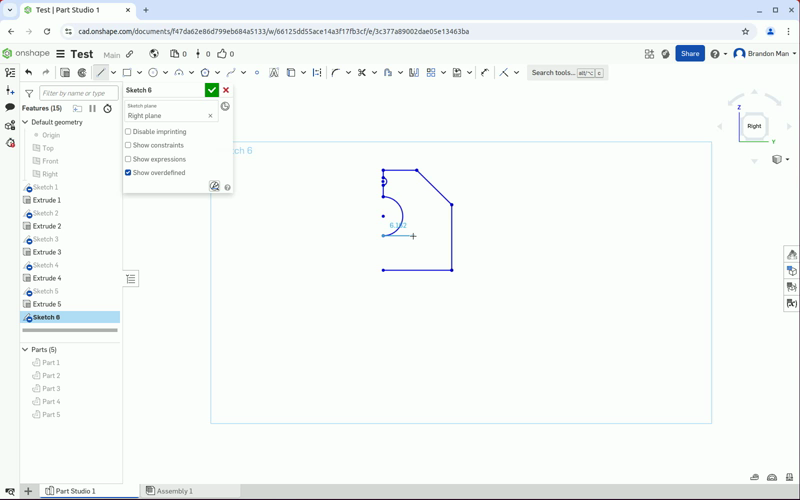
mouse_move(383, 246)
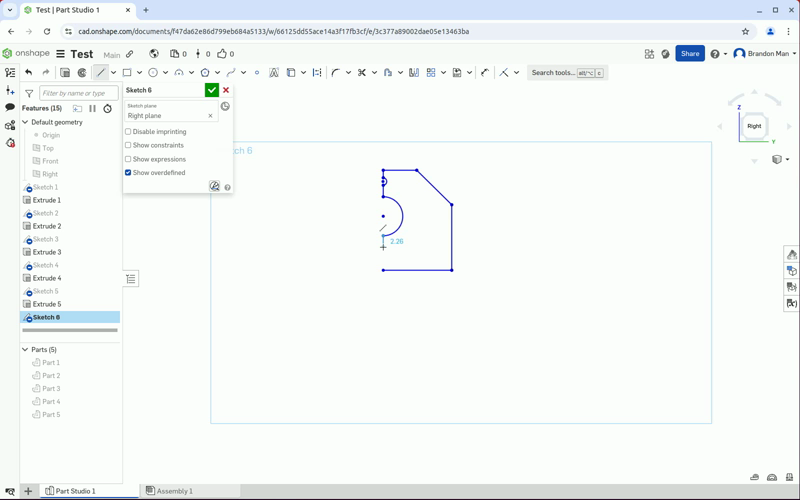
click(383, 246)
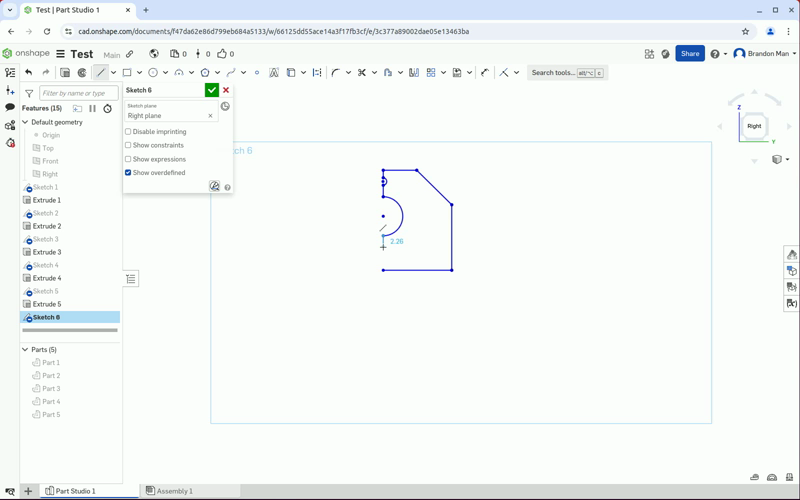
key_up(shift)
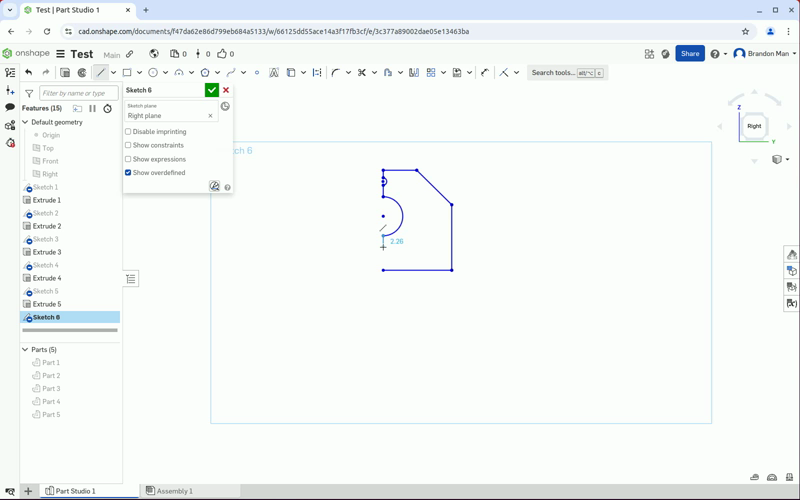
key(esc)
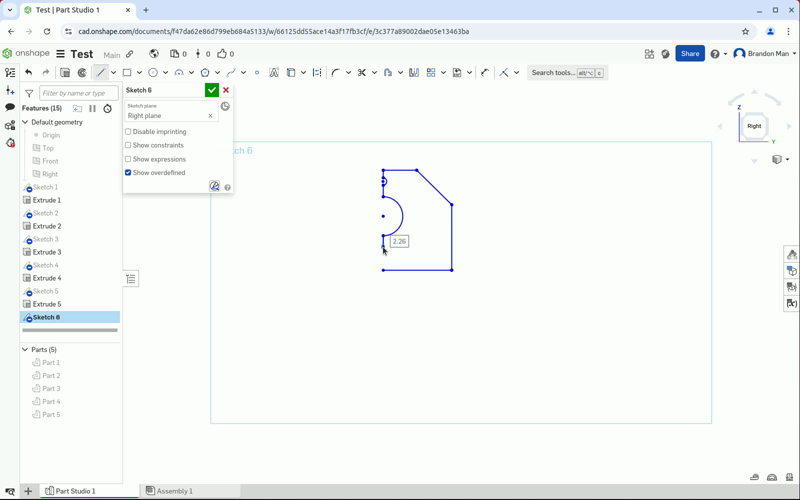
key(a)
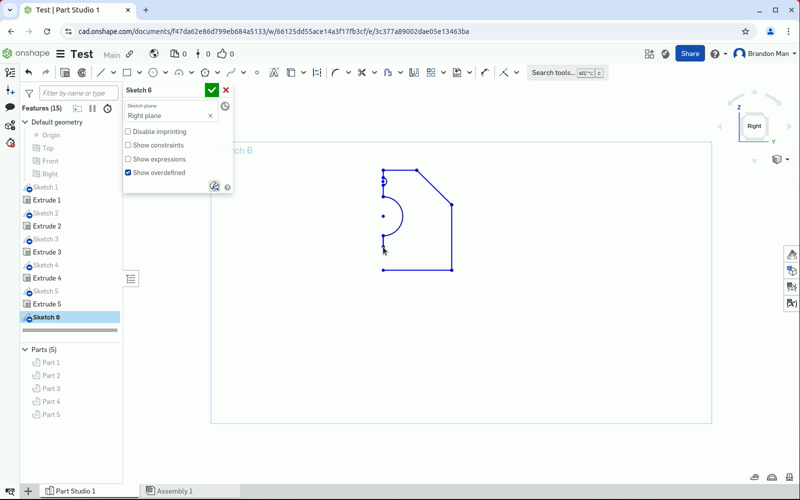
mouse_move(383, 246)
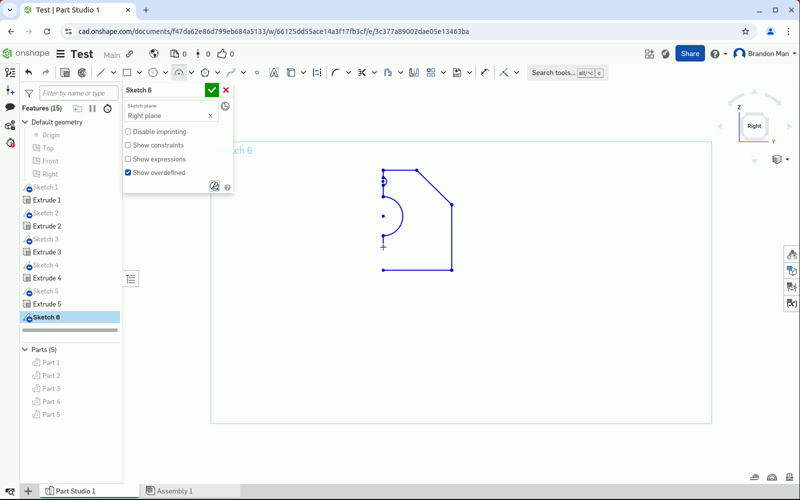
click(383, 246)
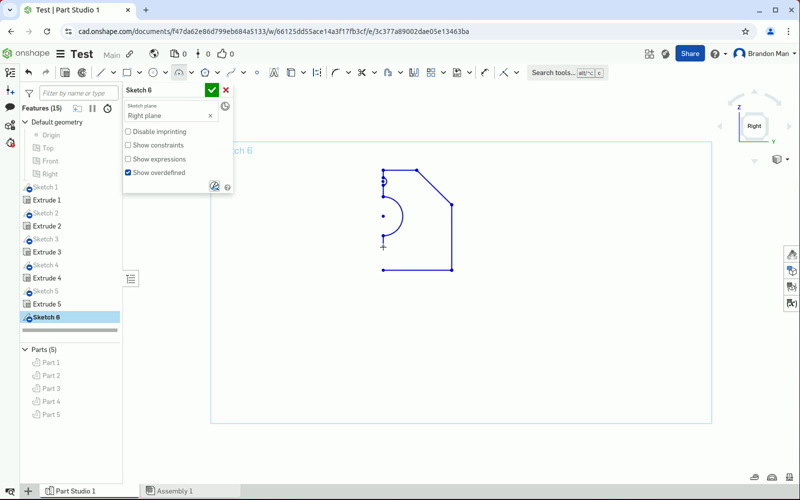
key_down(shift)
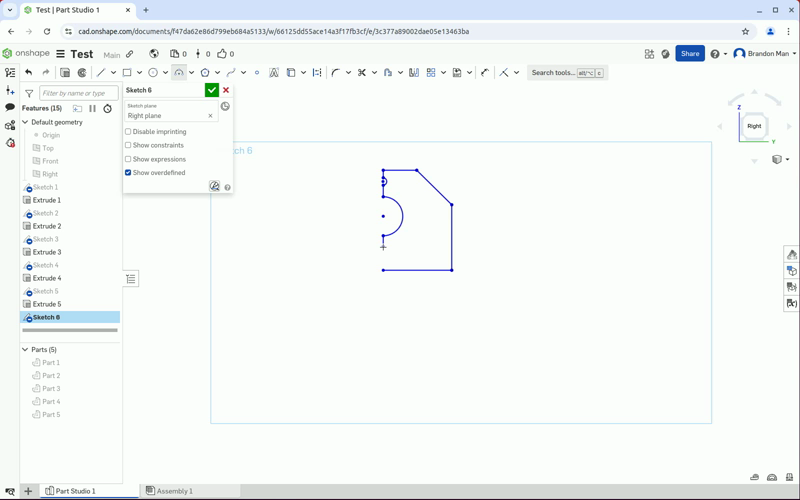
mouse_move(383, 254)
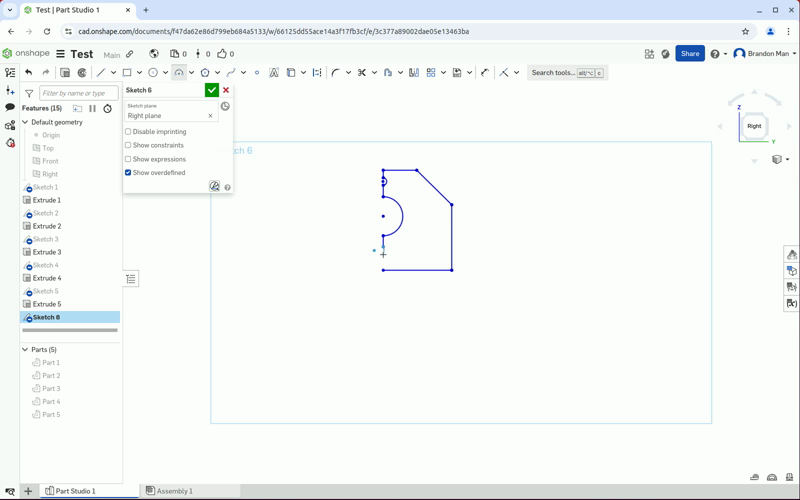
click(383, 254)
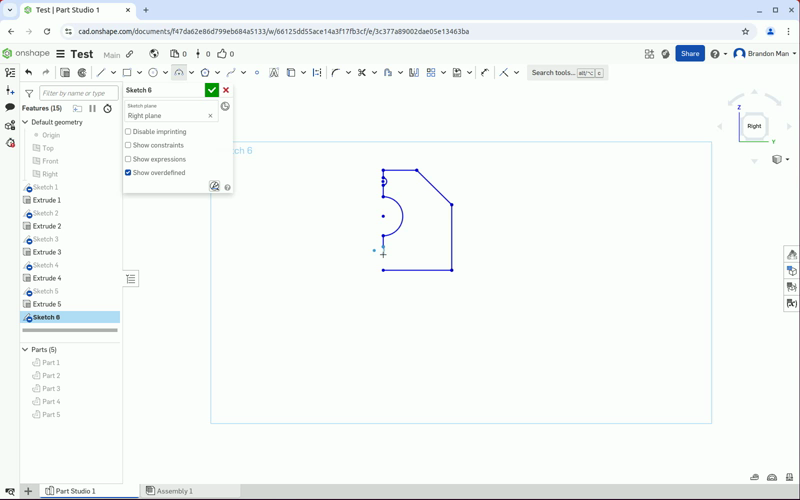
mouse_move(386, 250)
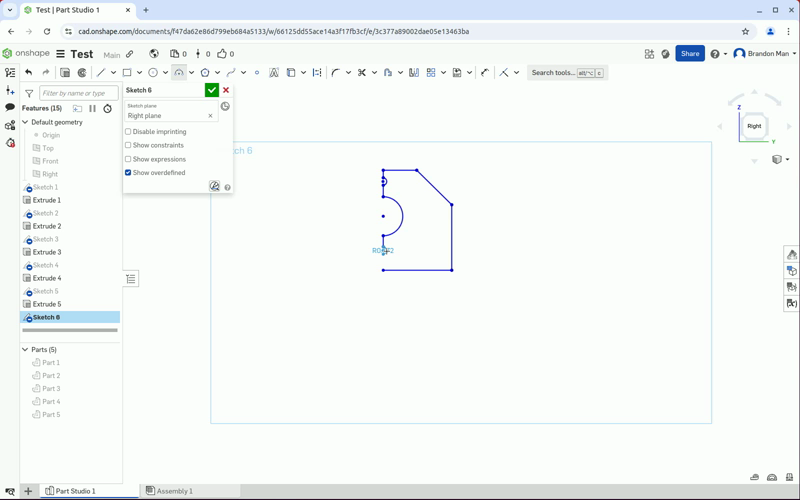
click(386, 250)
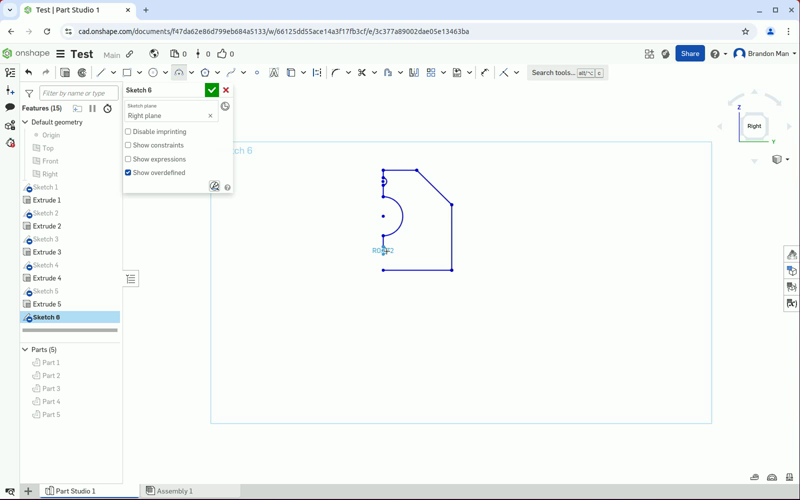
key_up(shift)
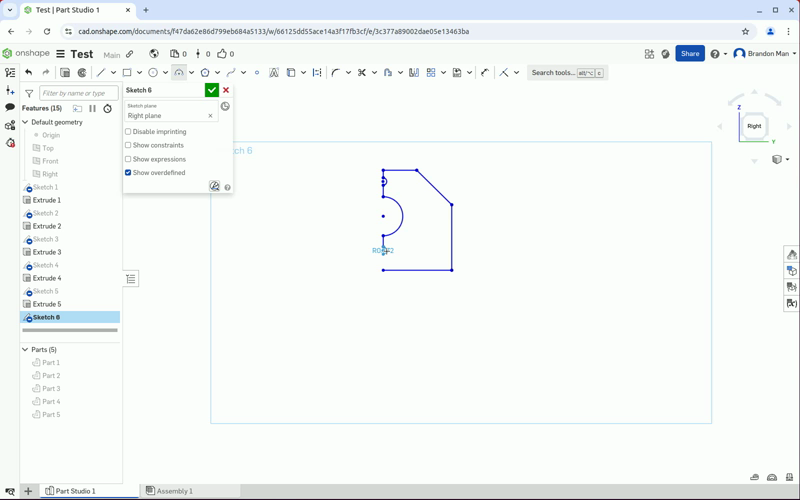
key(esc)
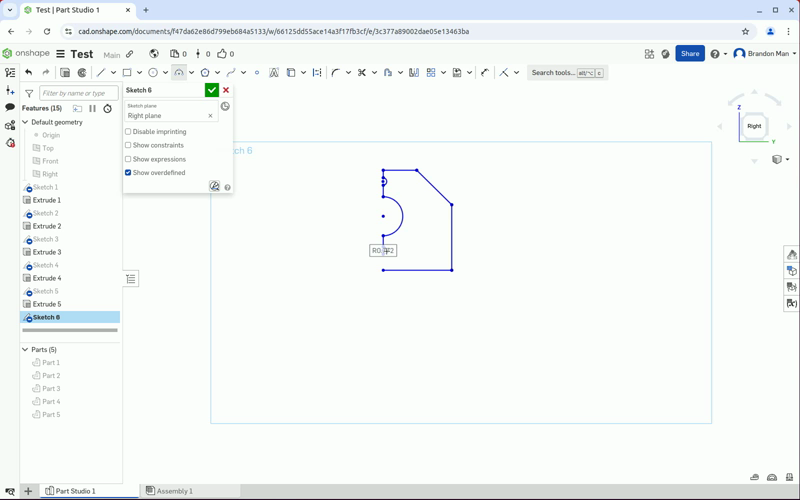
key(l)
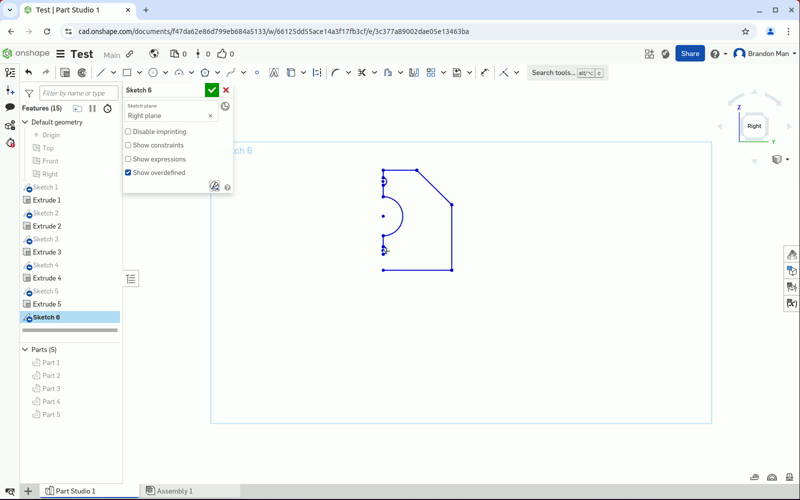
mouse_move(383, 254)
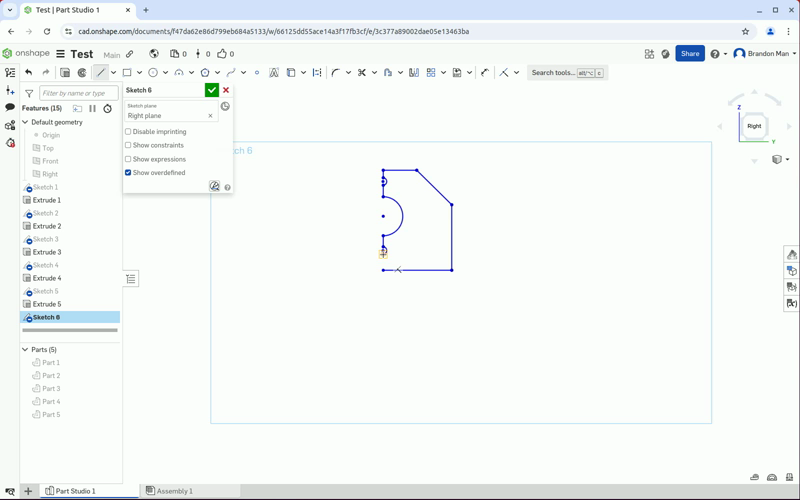
scroll(6)
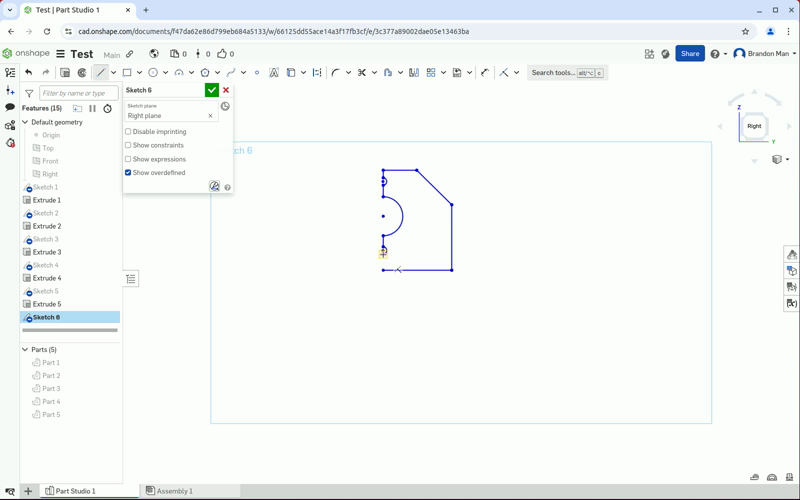
scroll(6)
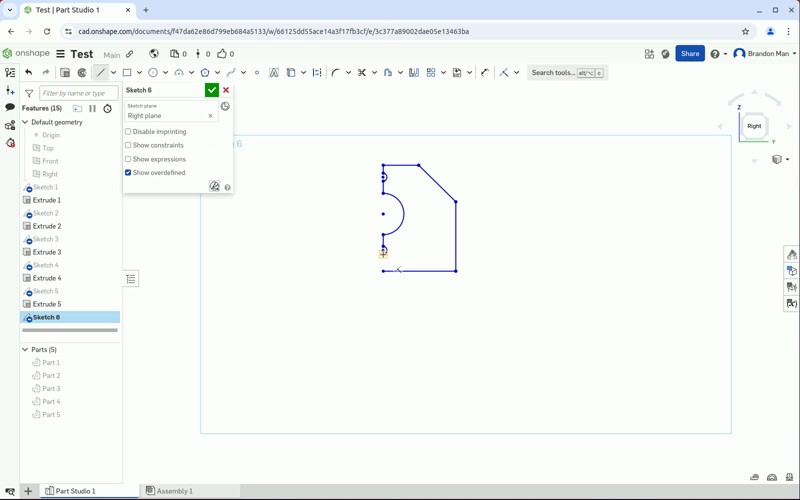
scroll(6)
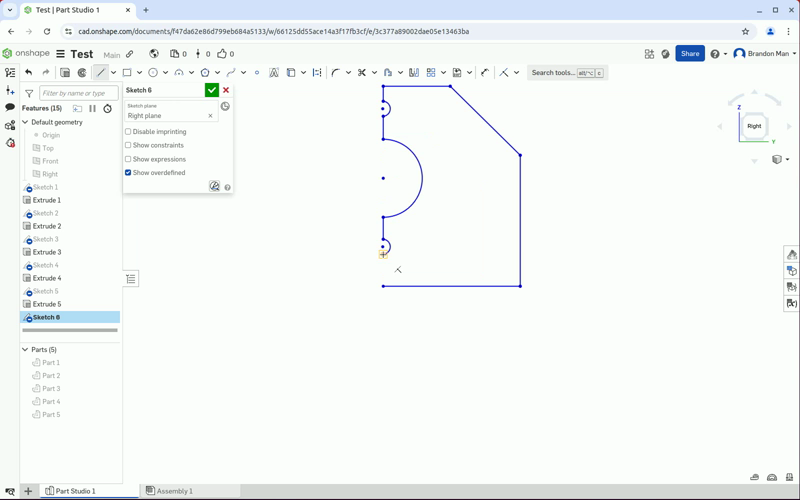
scroll(6)
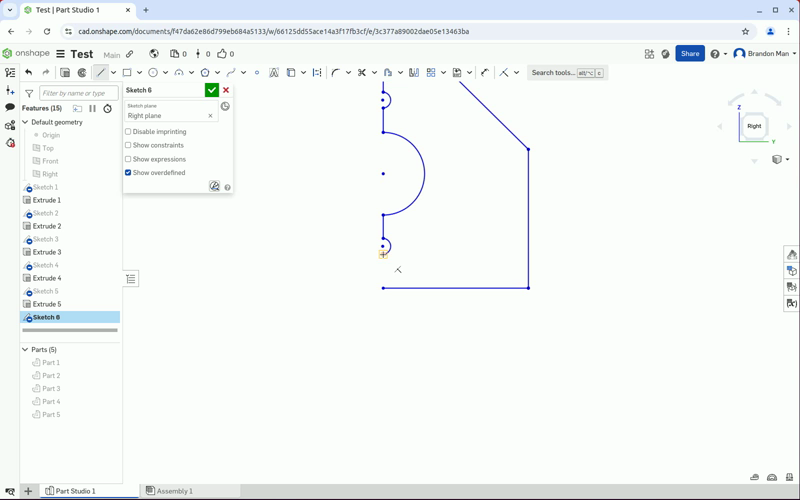
scroll(6)
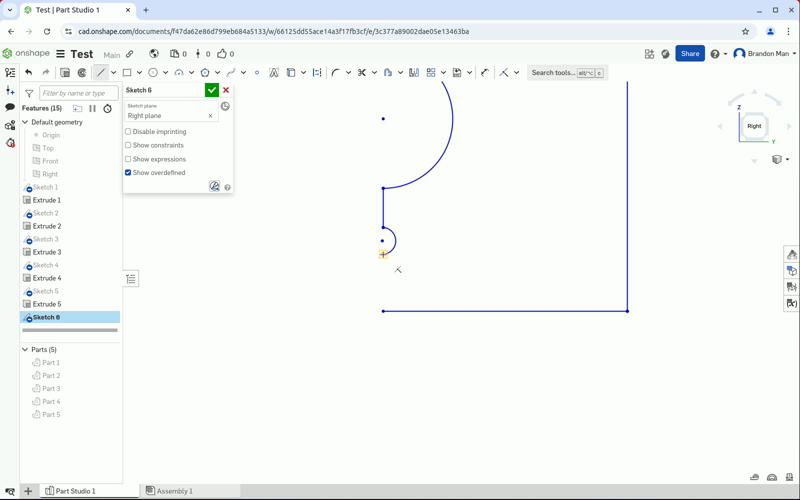
scroll(6)
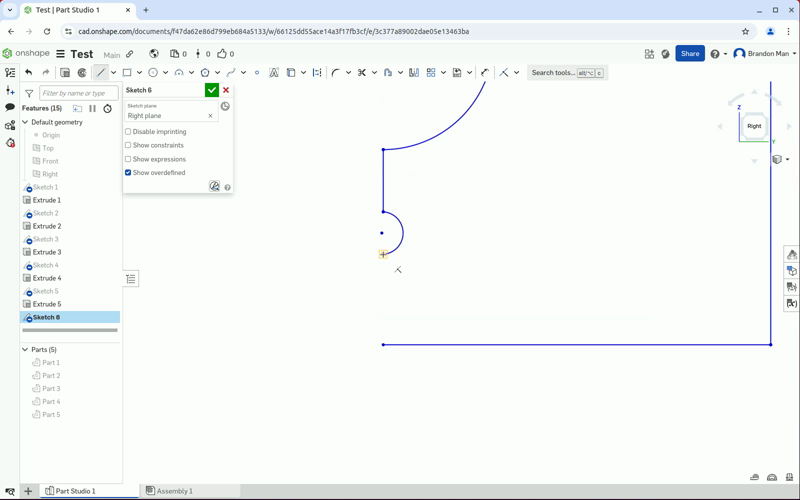
scroll(6)
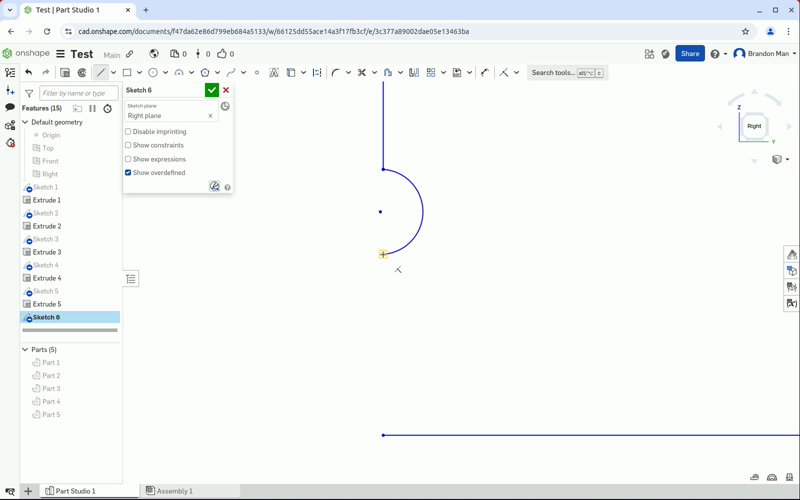
click(383, 254)
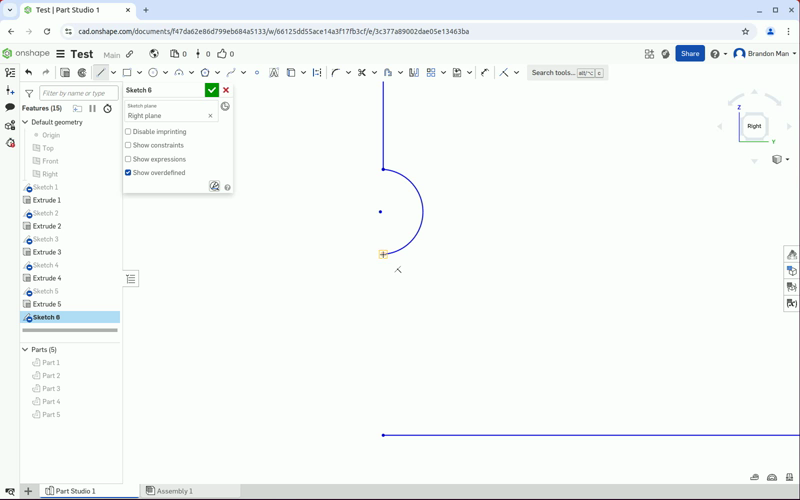
scroll(-6)
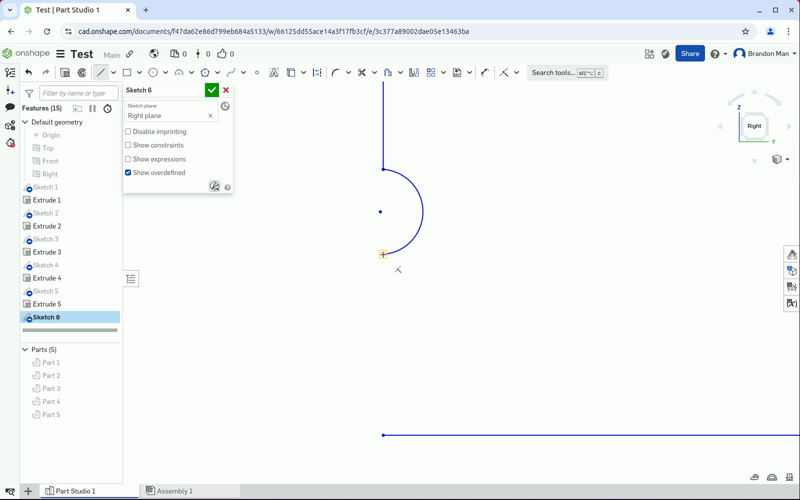
scroll(-6)
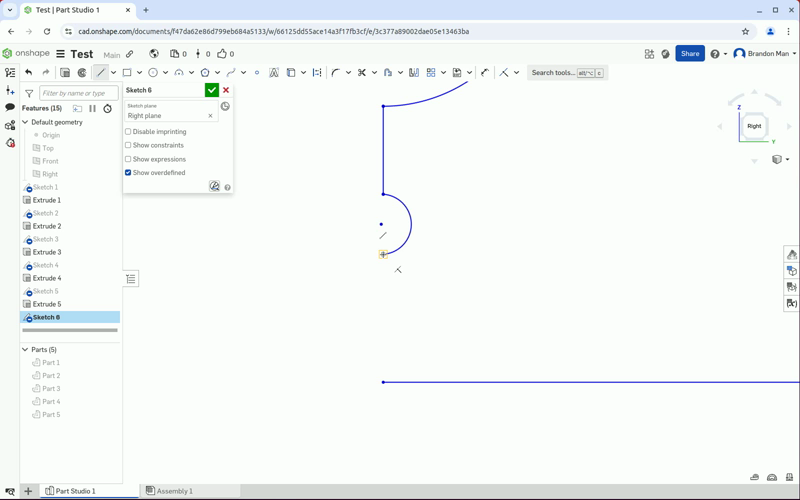
scroll(-6)
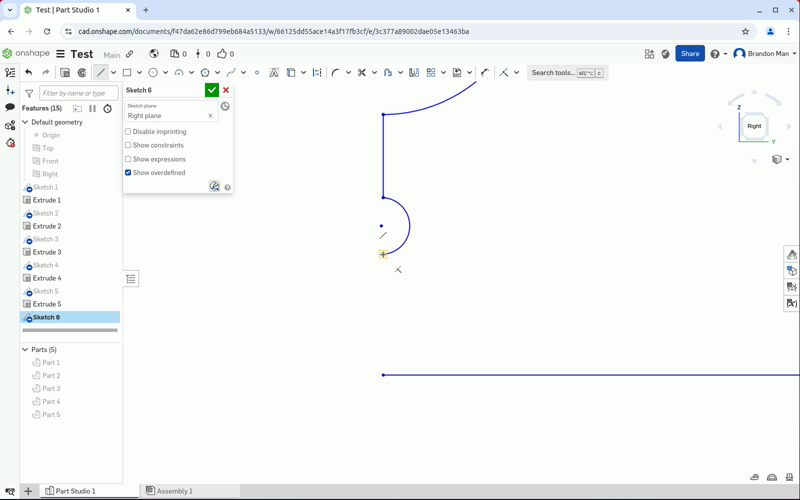
scroll(-6)
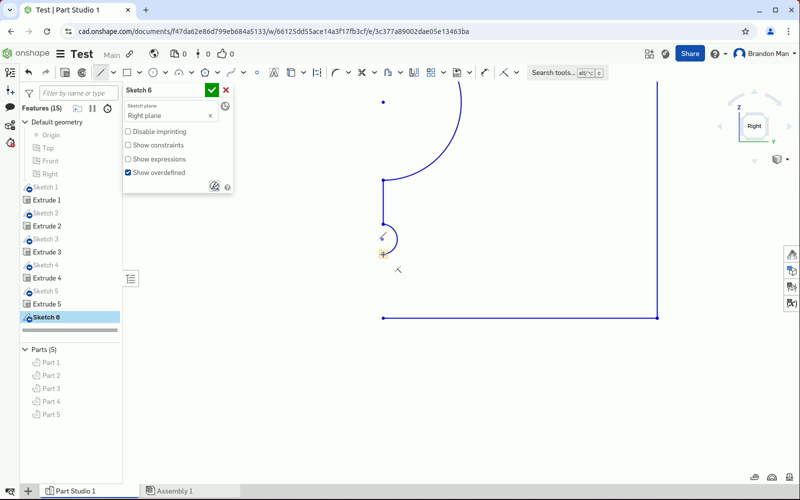
scroll(-6)
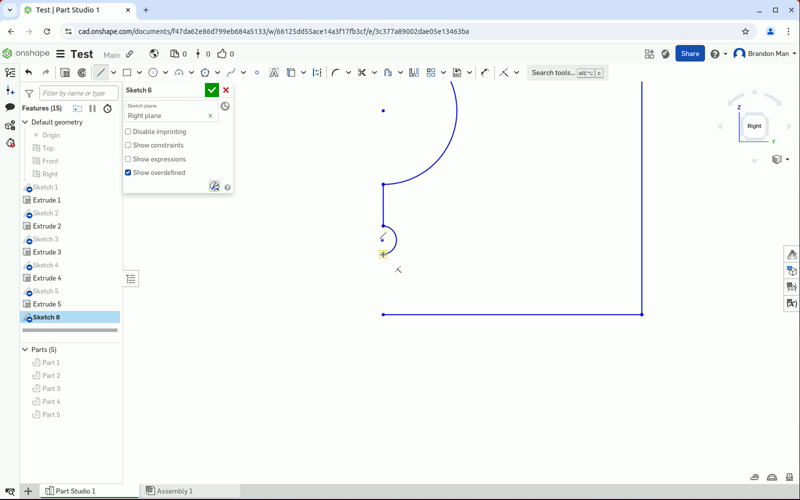
scroll(-6)
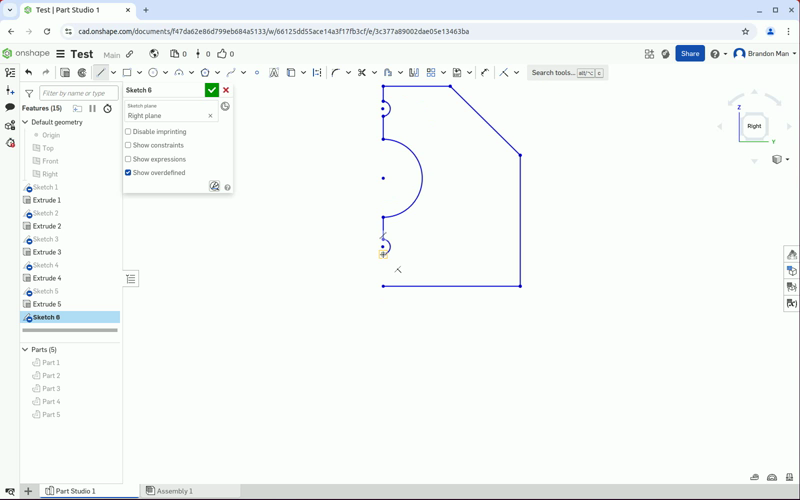
scroll(-6)
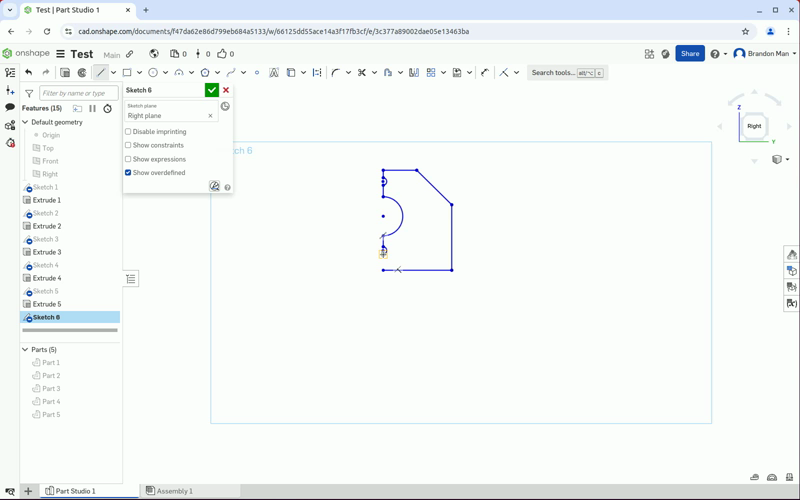
mouse_move(413, 254)
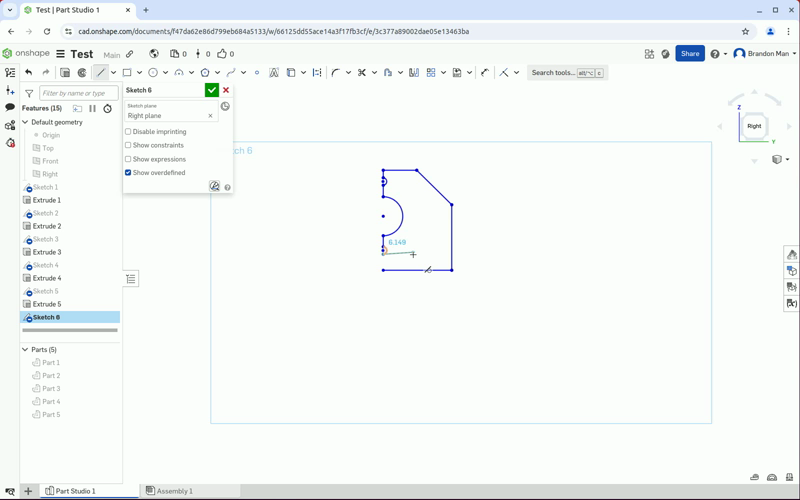
key_down(shift)
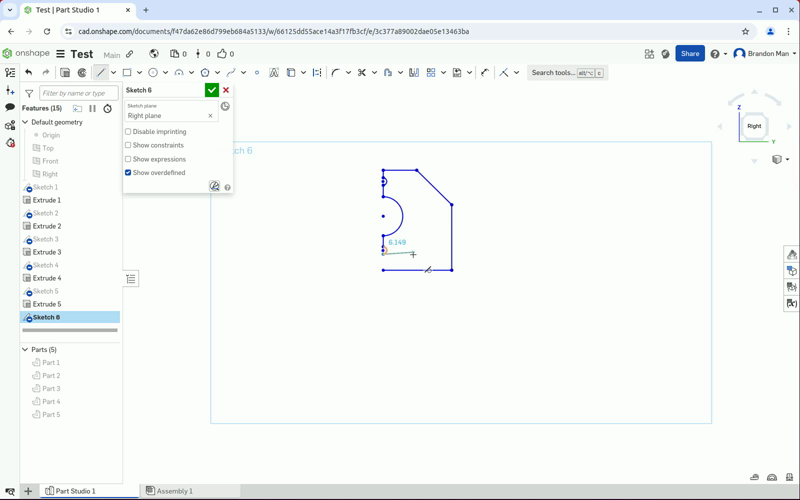
mouse_move(383, 270)
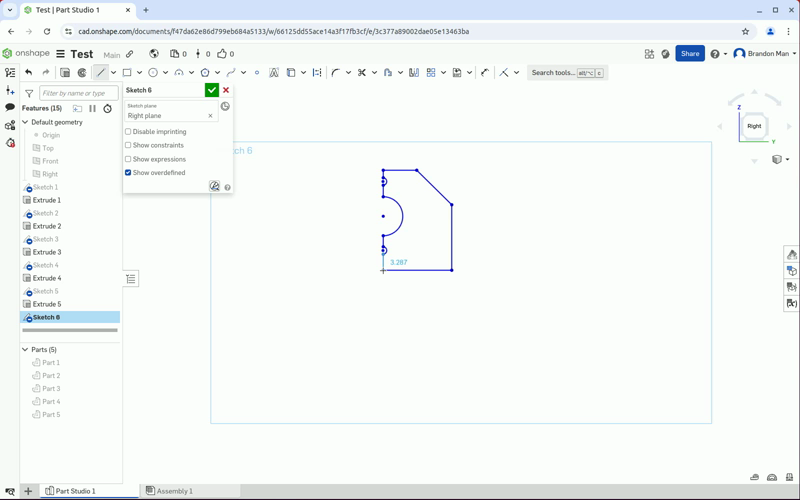
key_up(shift)
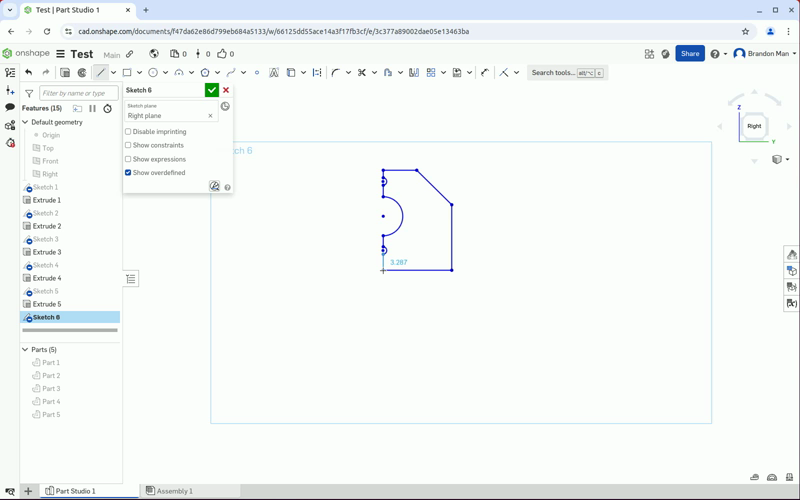
click(383, 270)
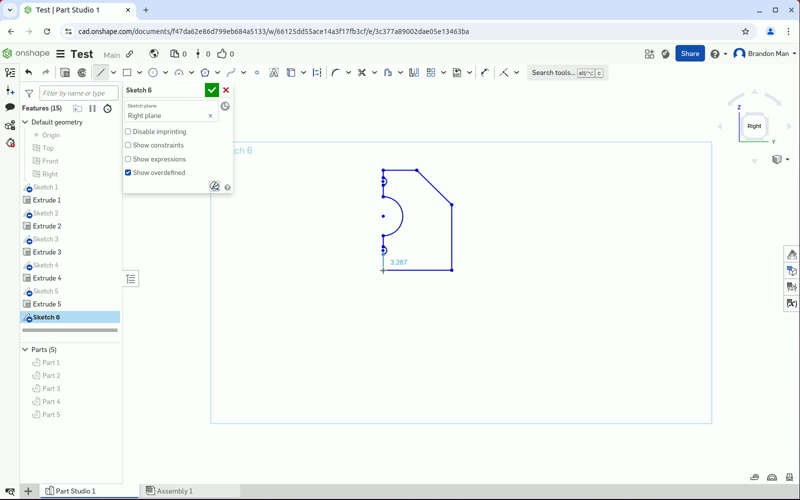
key(esc)
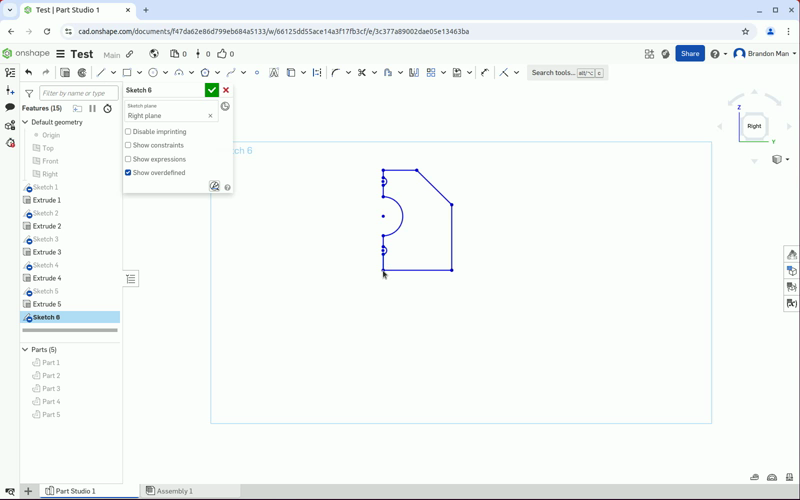
key(c)
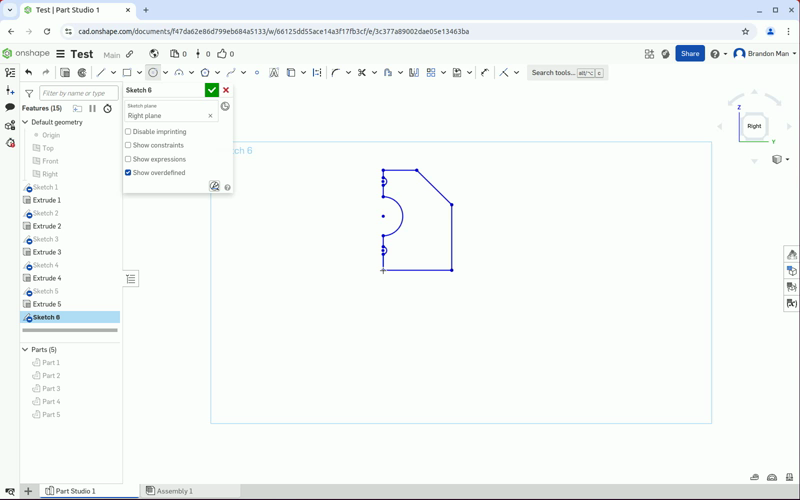
key_down(shift)
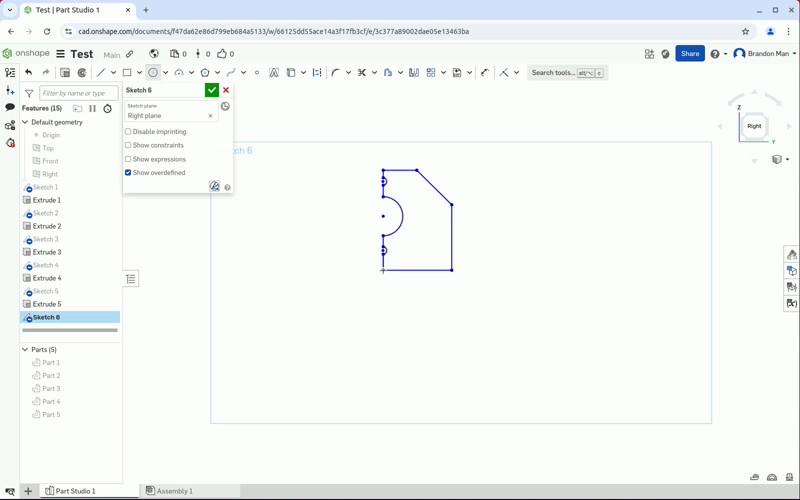
mouse_move(438, 256)
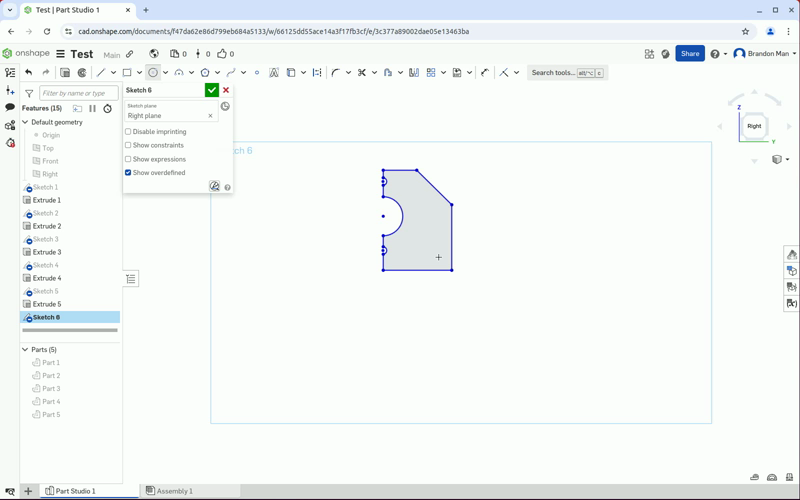
click(438, 256)
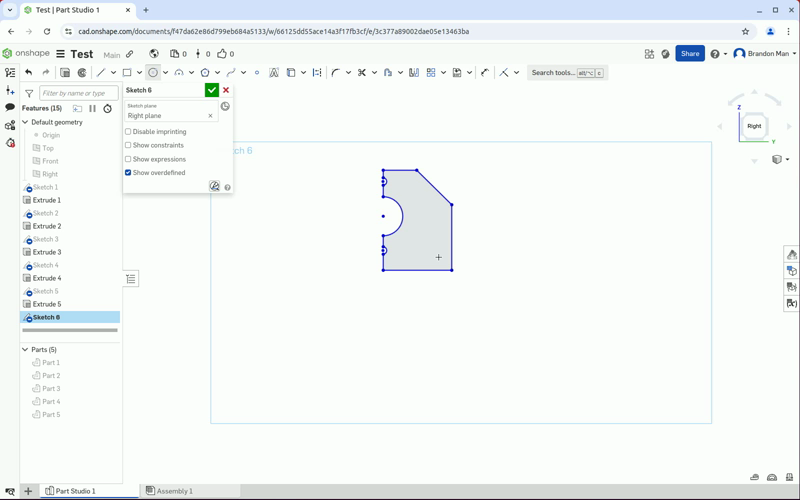
key_up(shift)
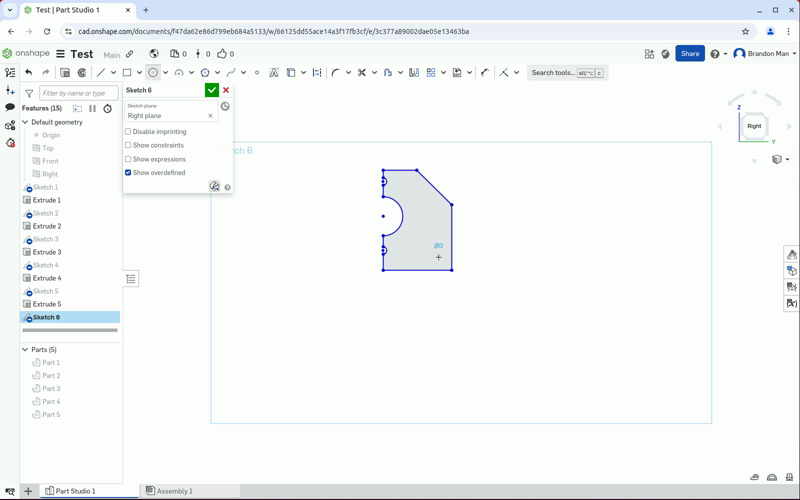
mouse_move(447, 256)
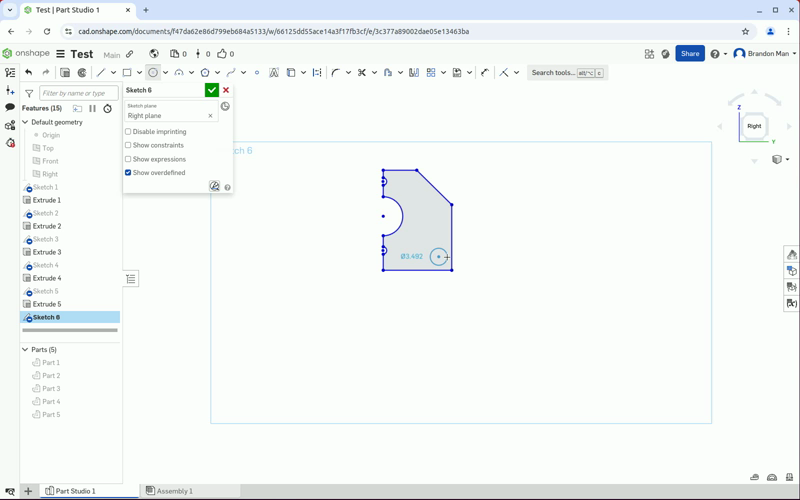
click(447, 256)
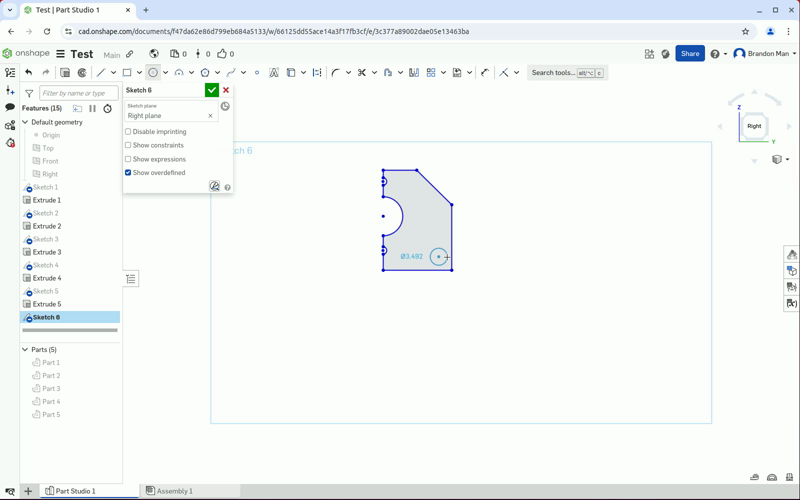
key(esc)
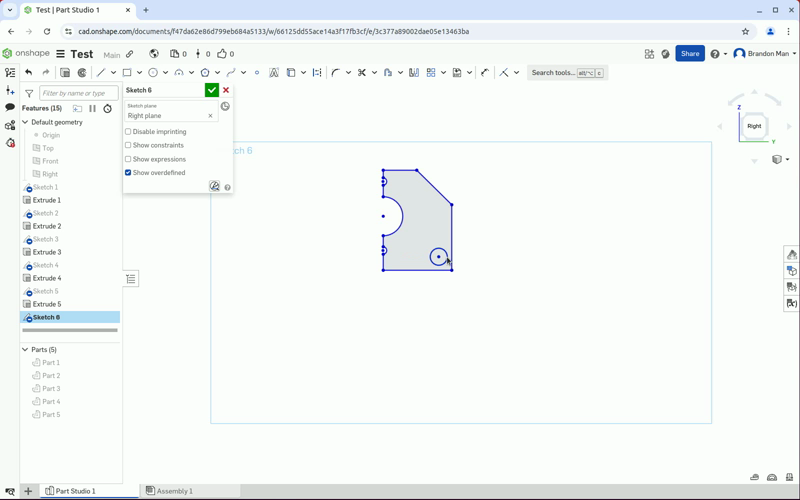
key(c)
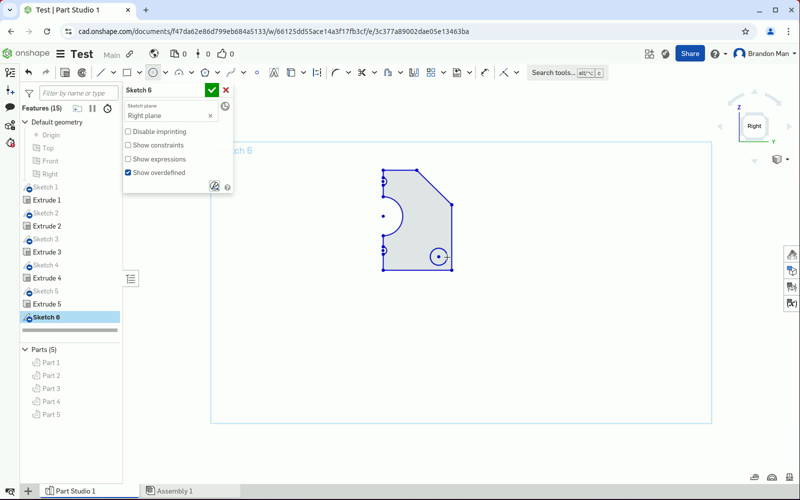
key_down(shift)
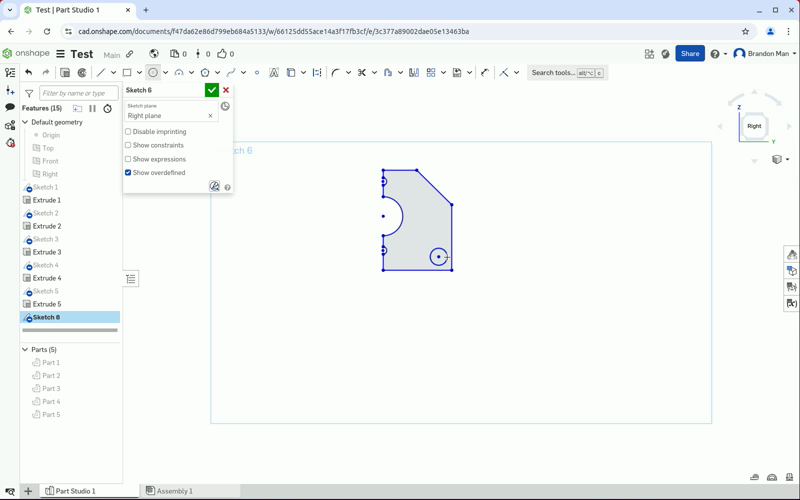
mouse_move(440, 227)
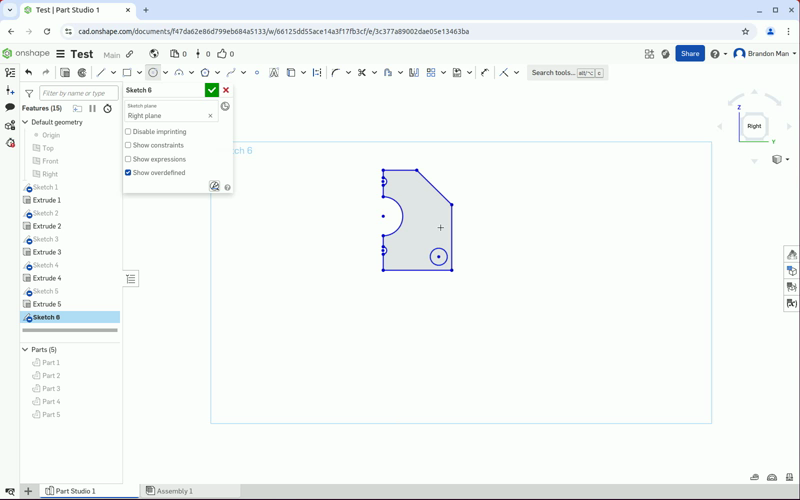
click(440, 227)
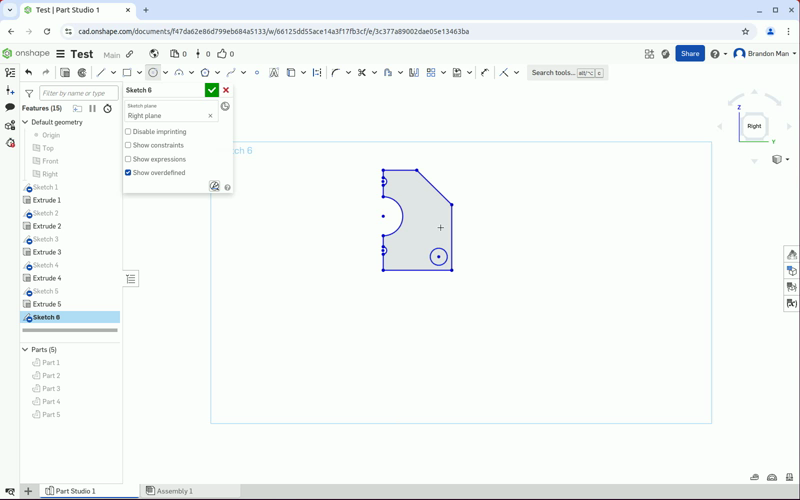
key_up(shift)
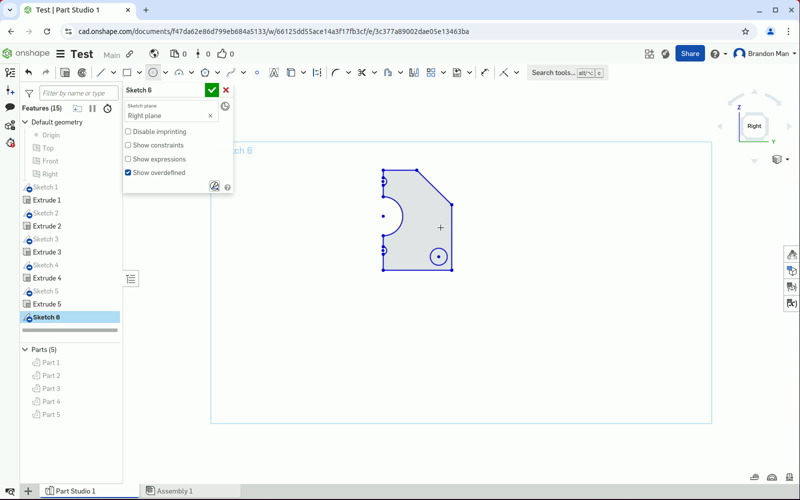
mouse_move(446, 227)
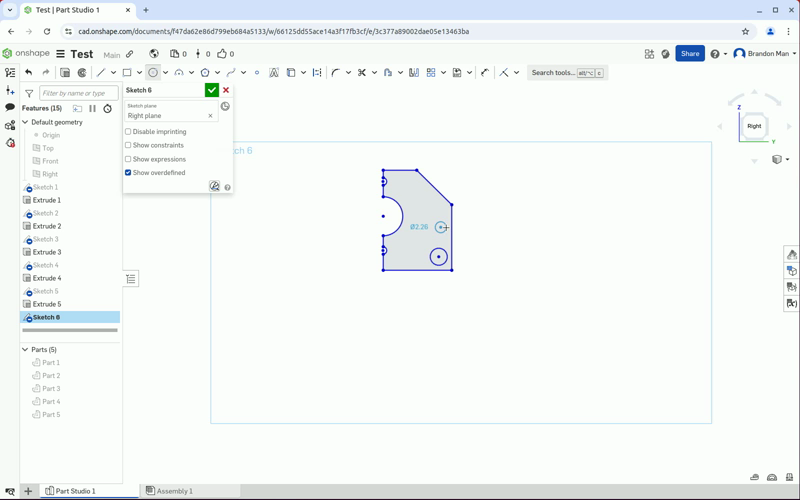
click(446, 227)
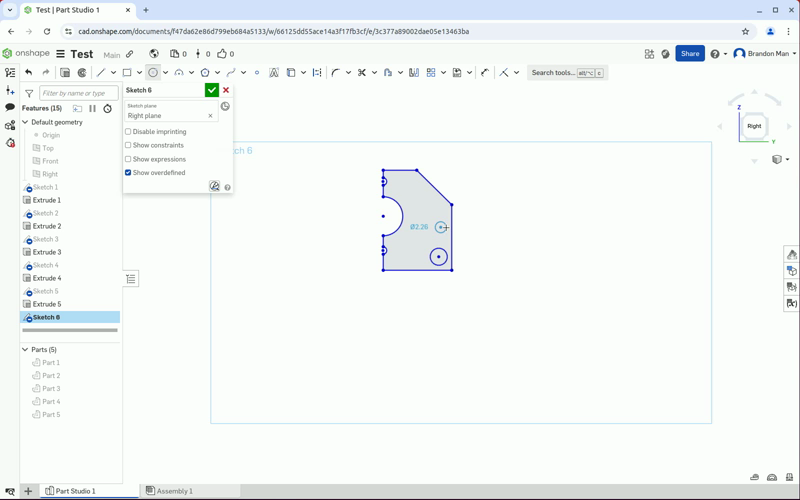
key(esc)
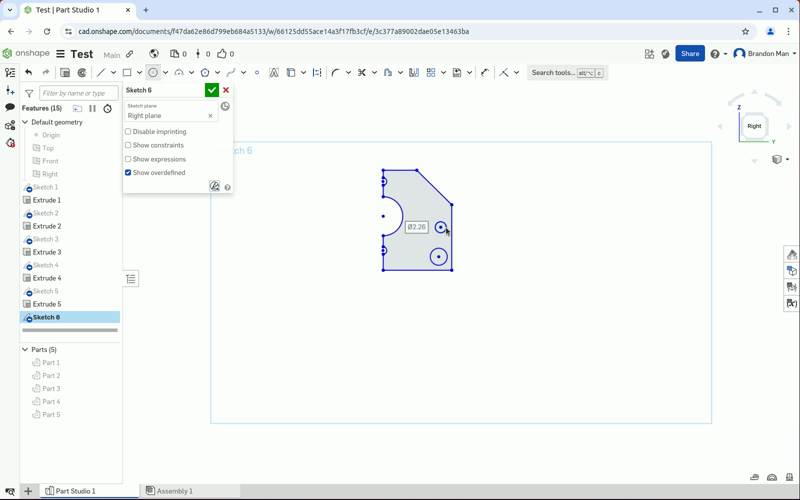
mouse_move(390, 219)
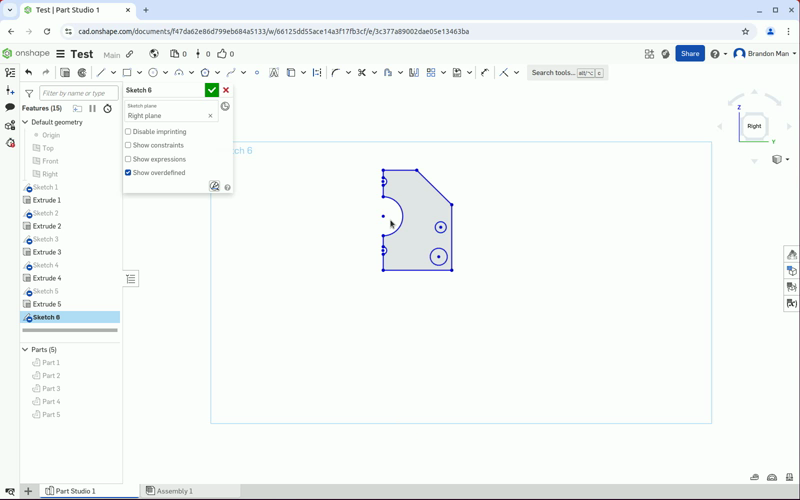
click(390, 219)
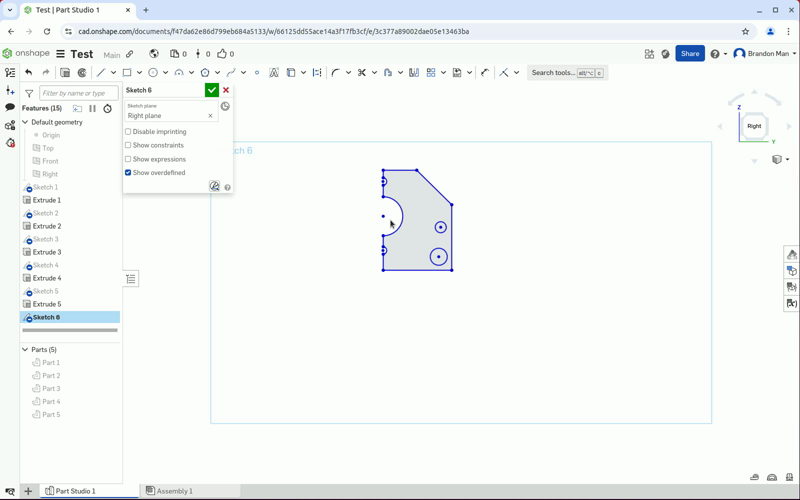
mouse_move(73, 352)
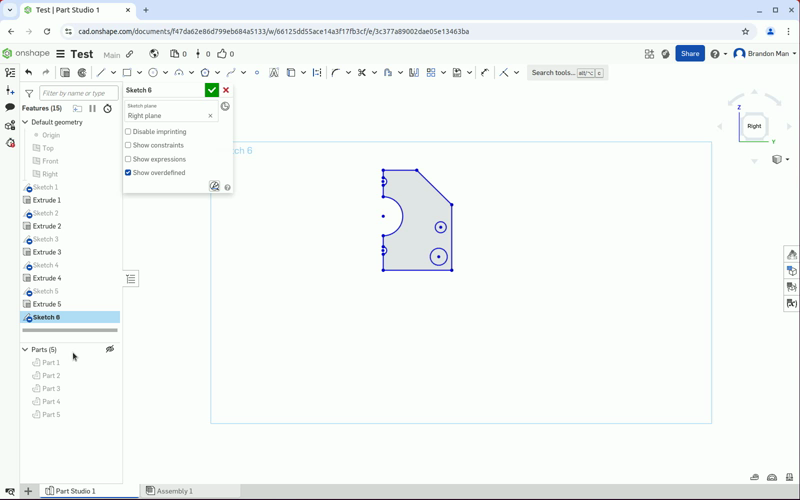
key(shift+y)
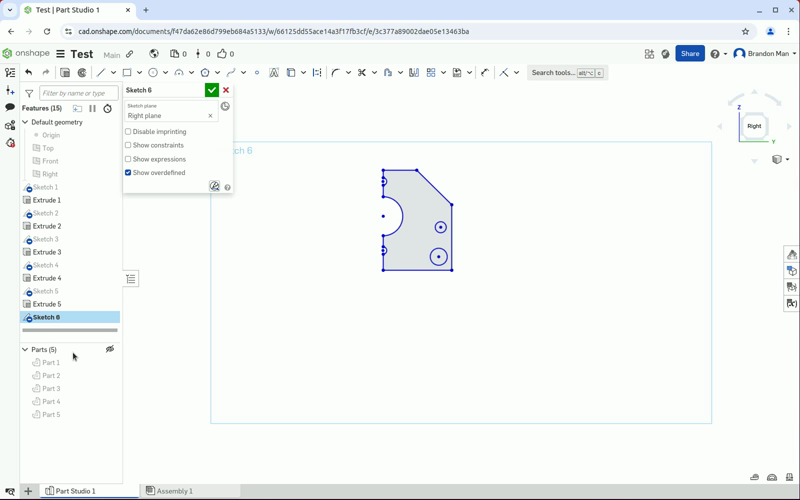
key(shift+e)
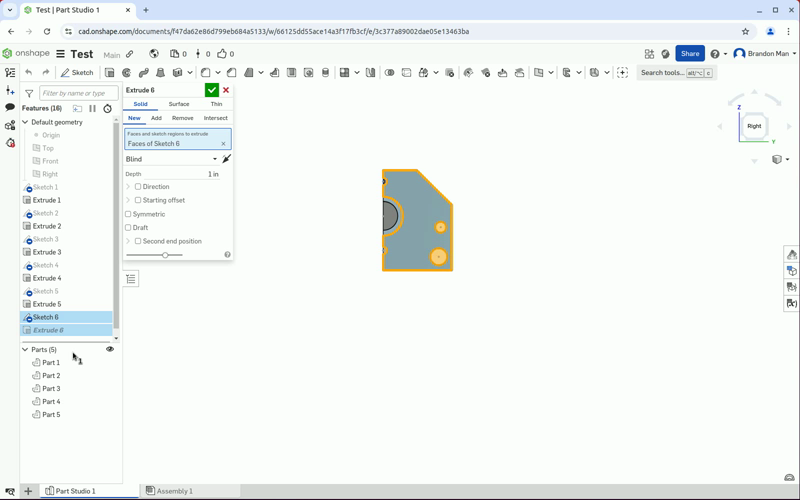
mouse_move(143, 106)
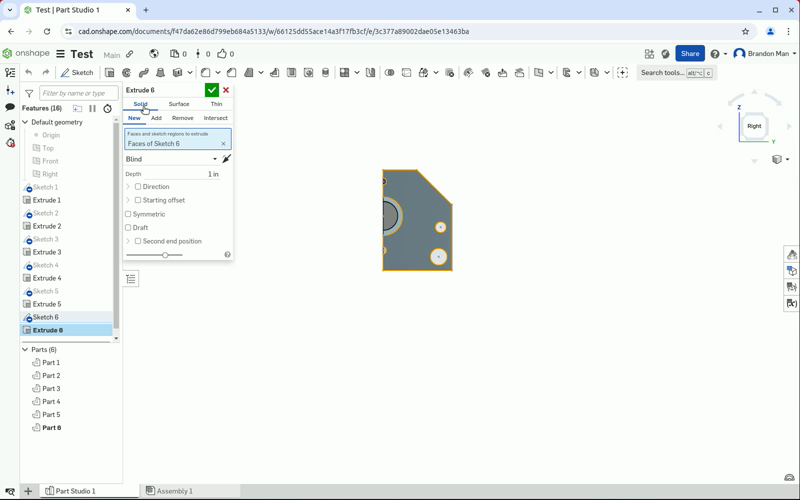
click(143, 106)
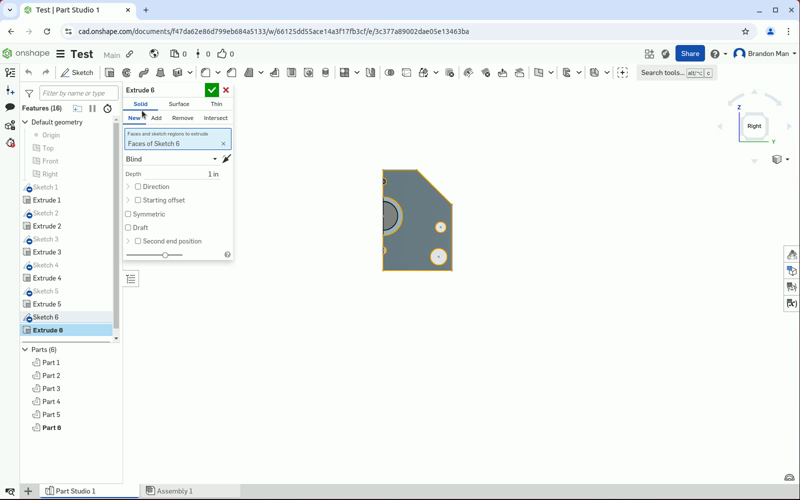
mouse_move(137, 120)
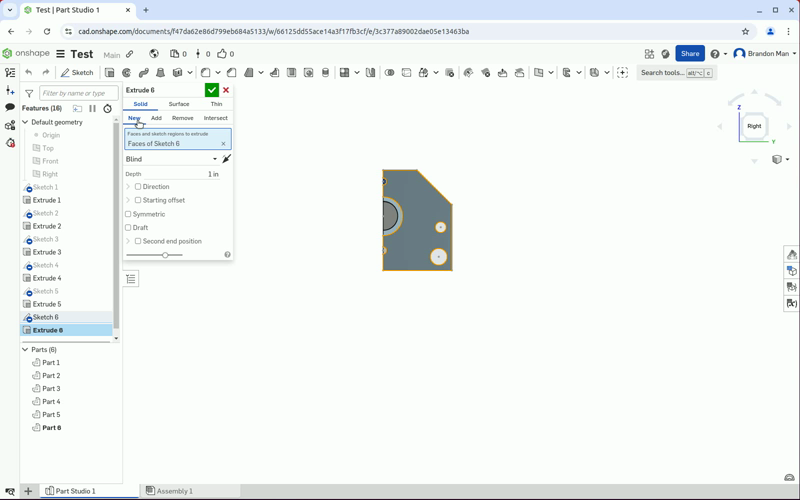
click(137, 120)
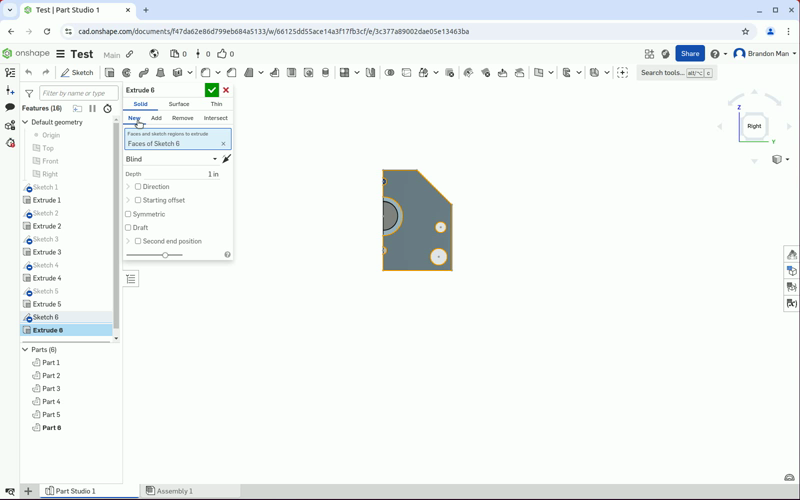
key(tab, 4)
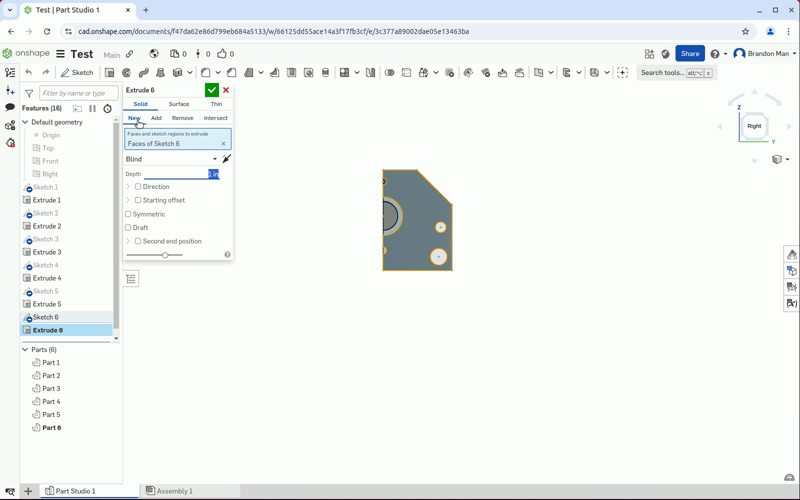
text(1.444)
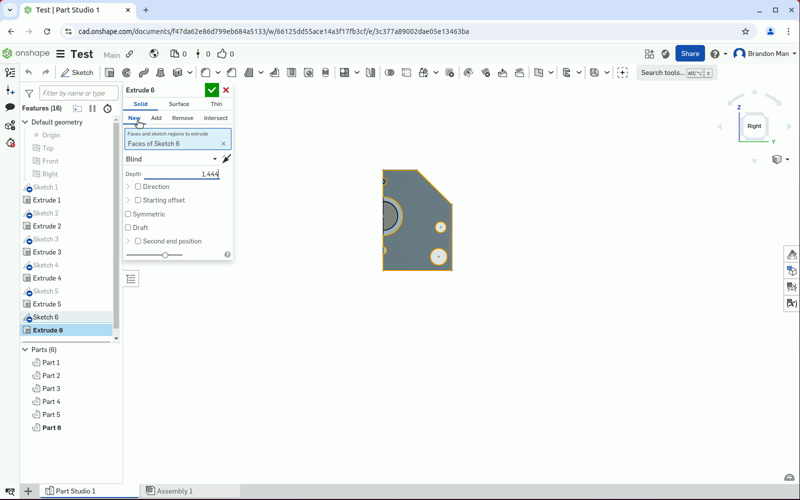
key(enter)
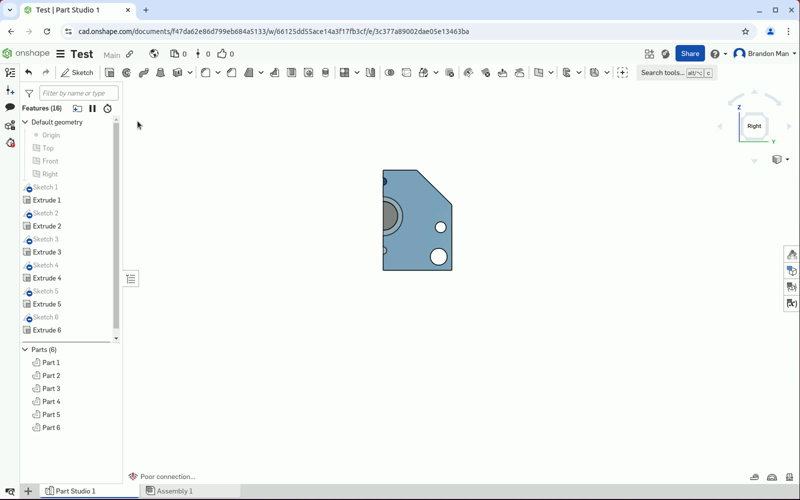
key(shift+h)
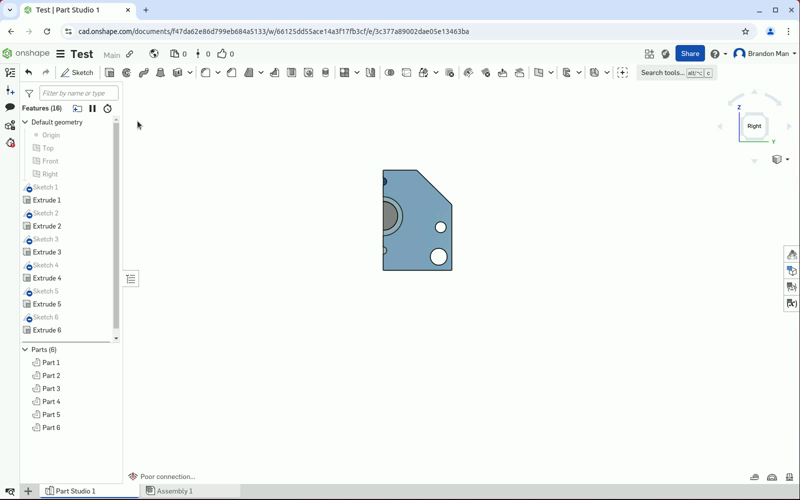
key(shift+h)
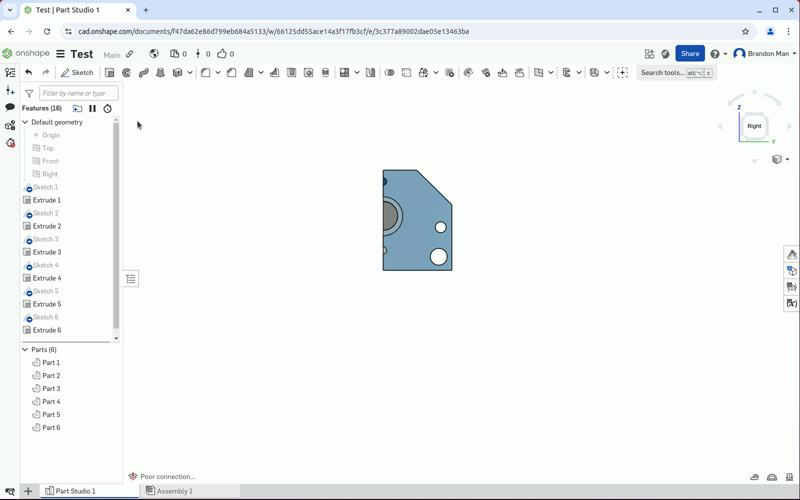
key(shift+7)
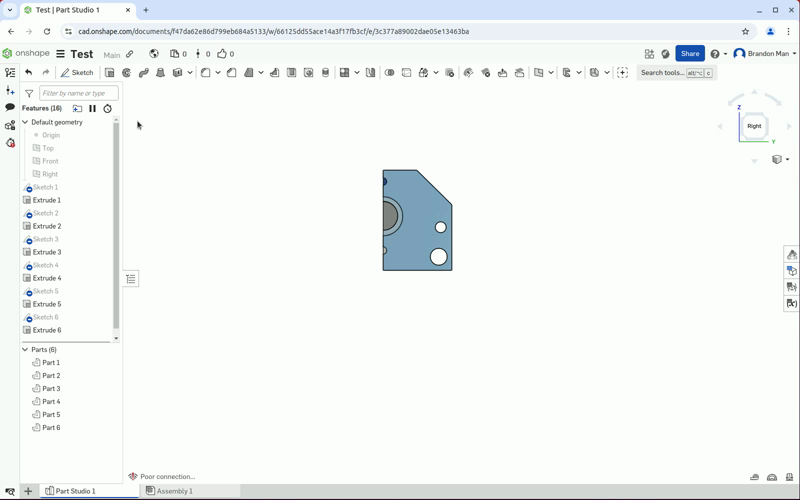
key(right, 2)
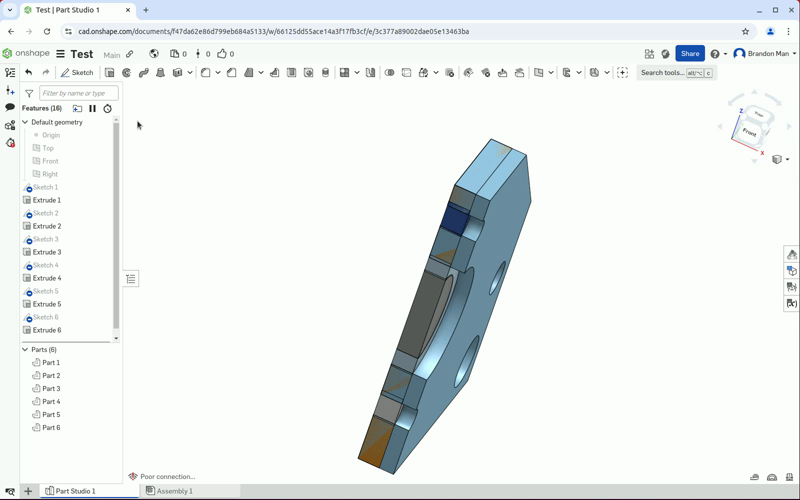
key(down, 2)
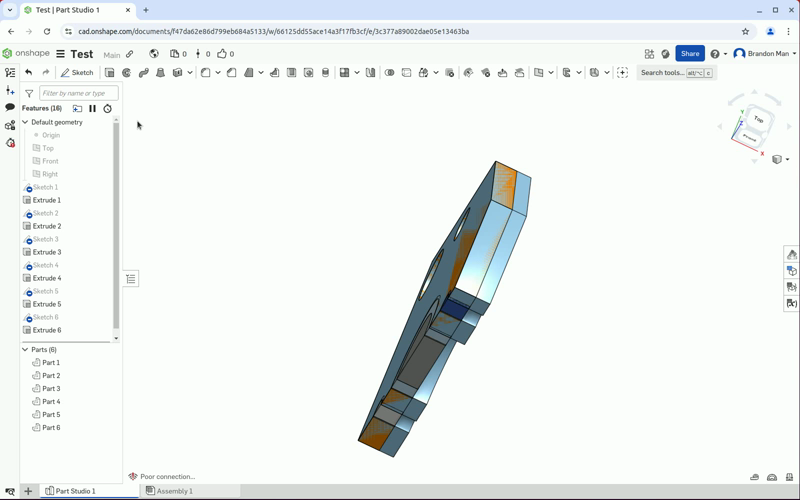
key(up, 2)
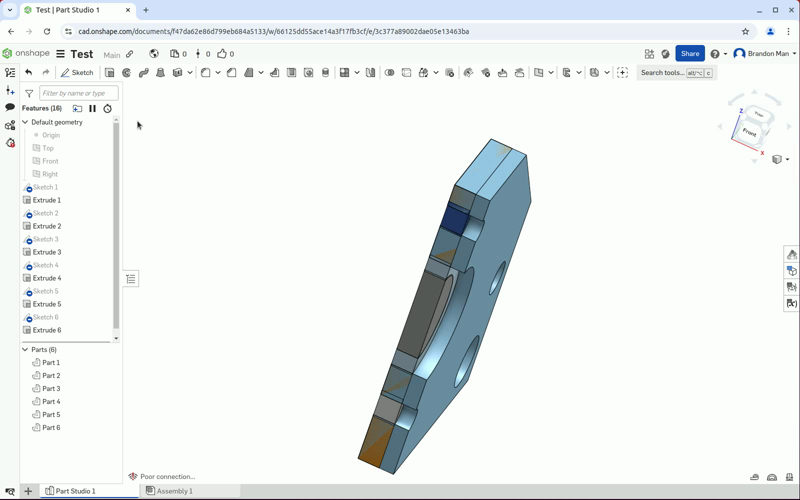
key(left, 2)
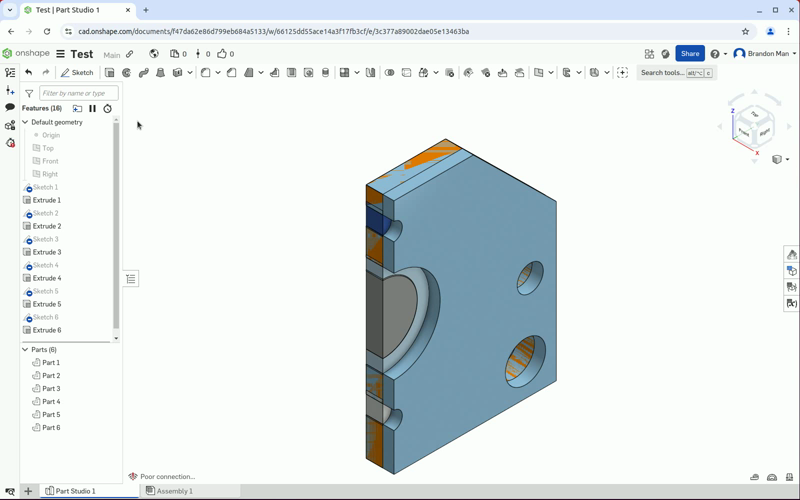
mouse_move(69, 189)
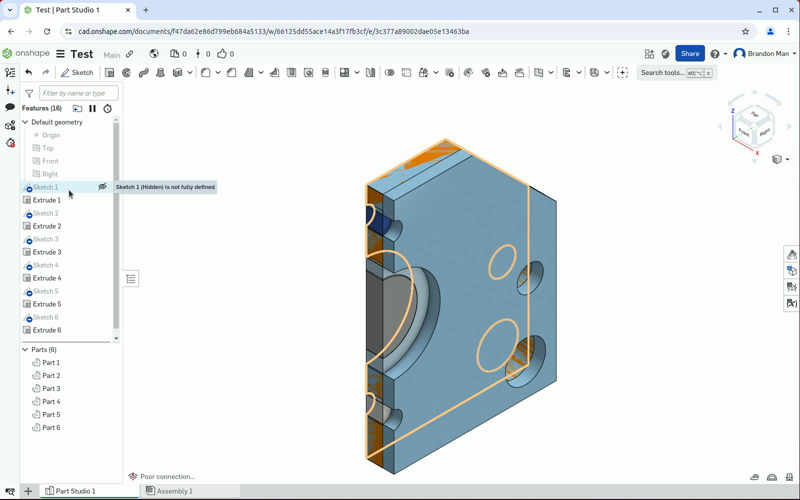
click(69, 189)